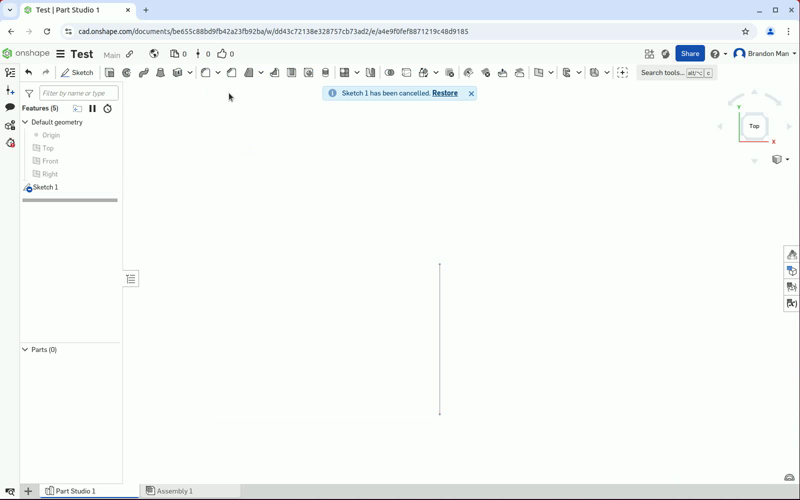
key(shift+h)
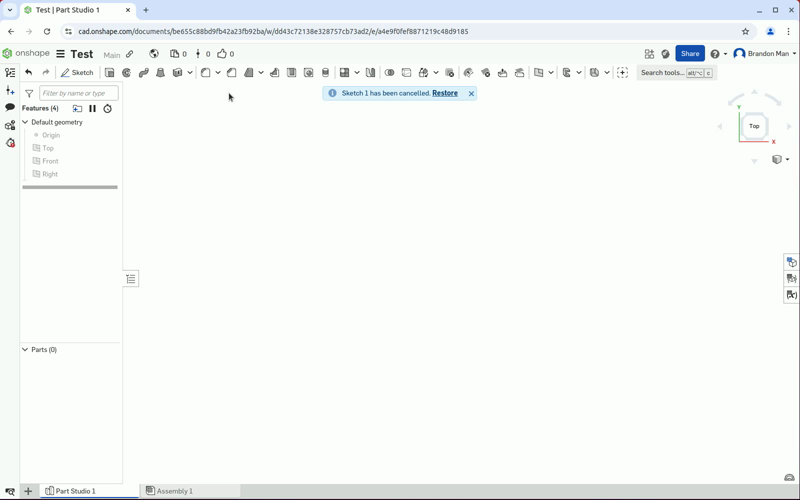
mouse_move(73, 352)
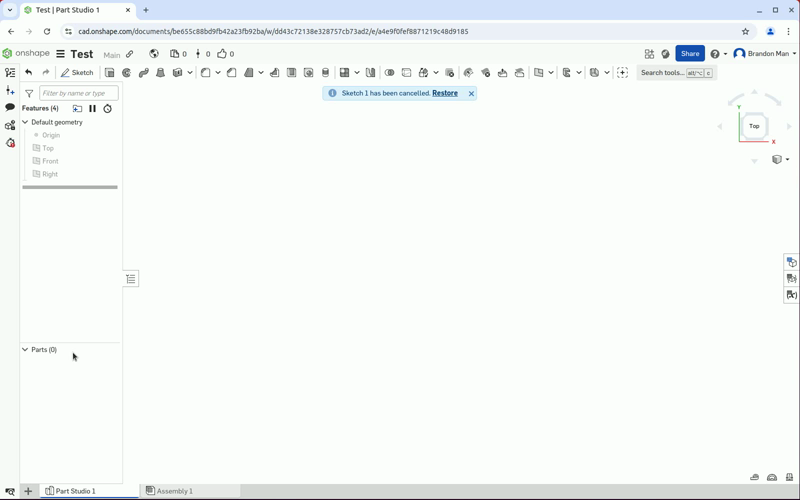
key(y)
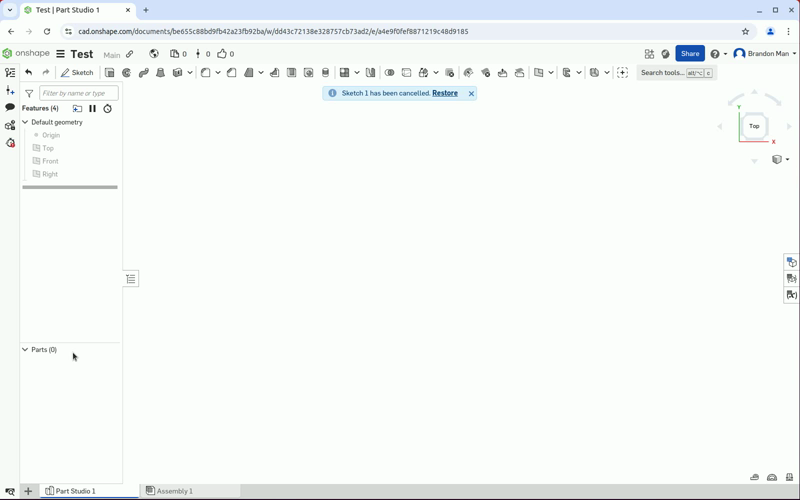
key(shift+p)
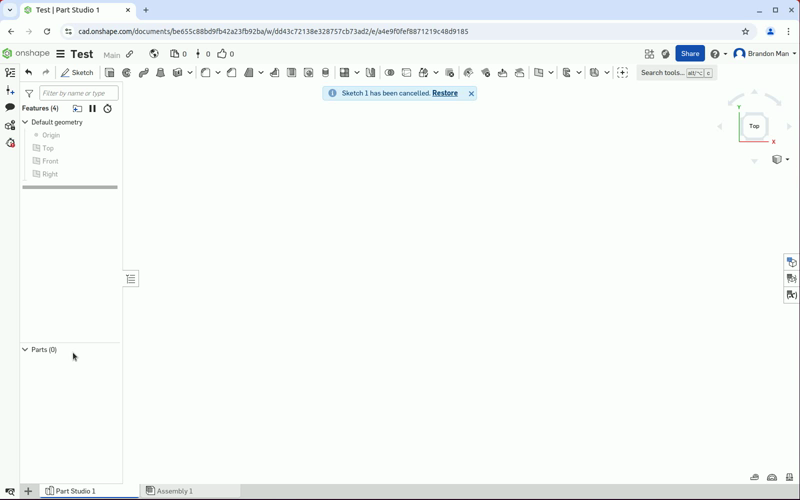
key(space)
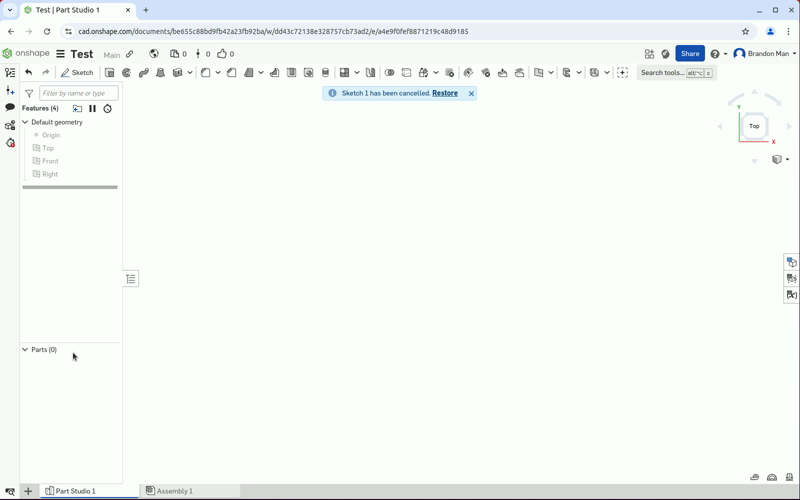
key_down(shift)
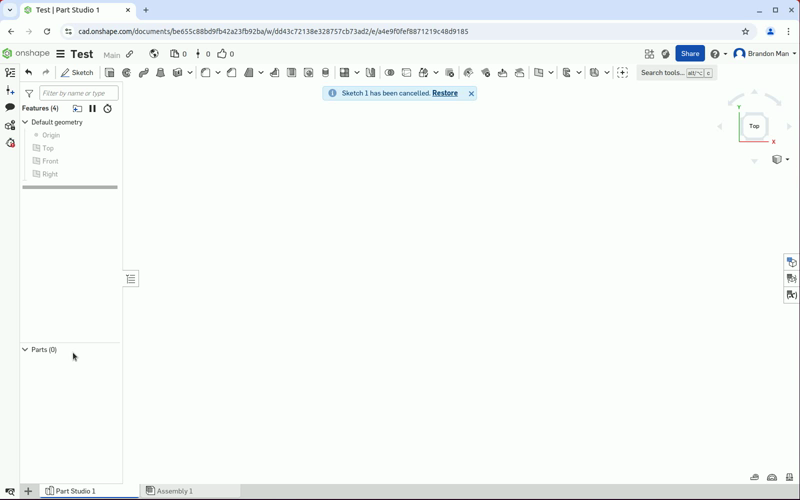
key(up)
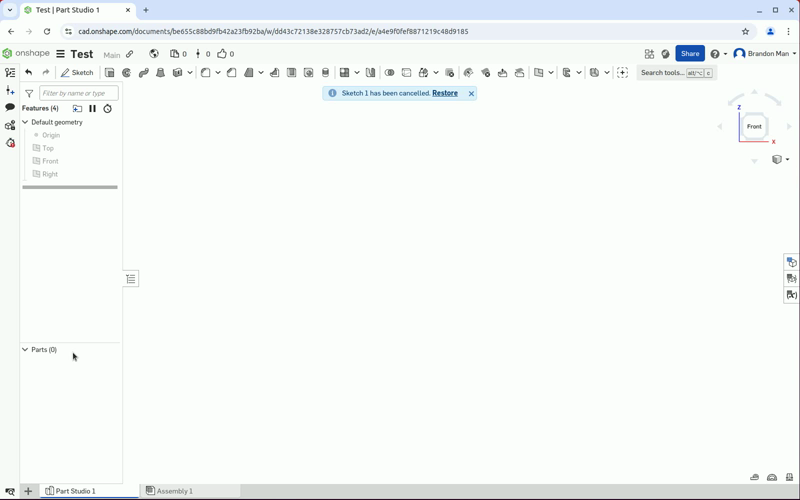
key_up(shift)
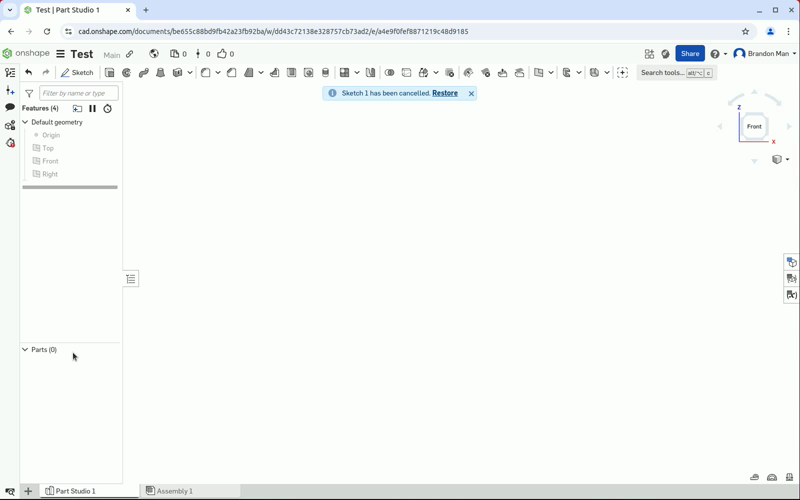
mouse_move(73, 352)
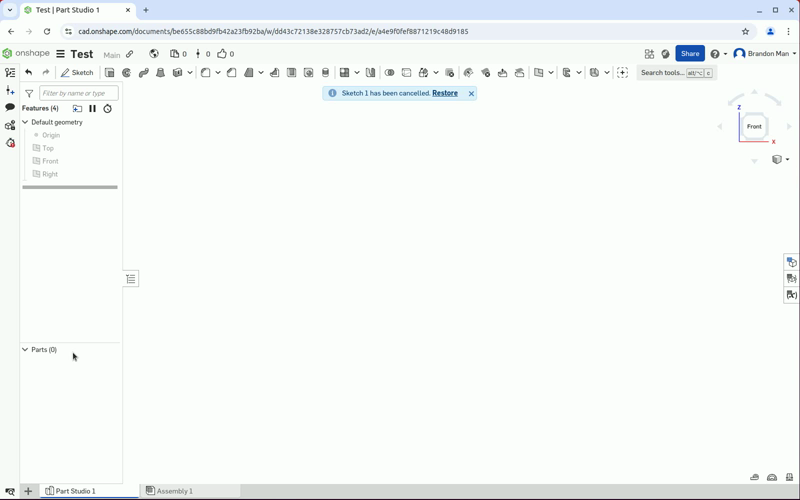
key(shift+y)
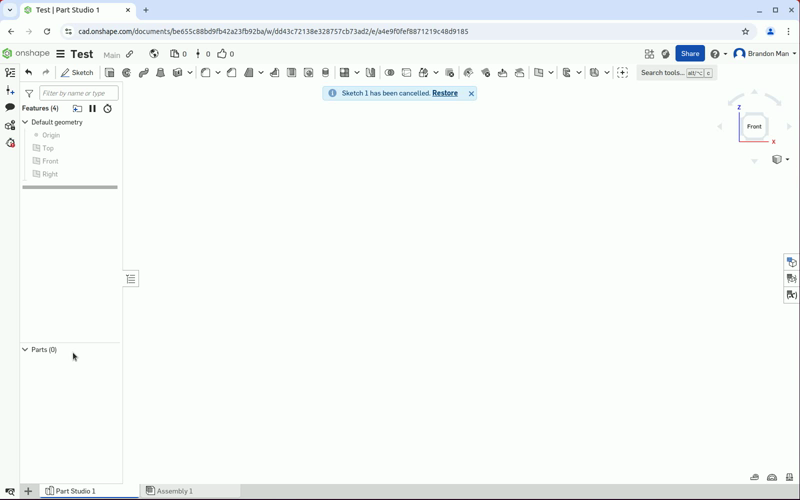
key(shift+s)
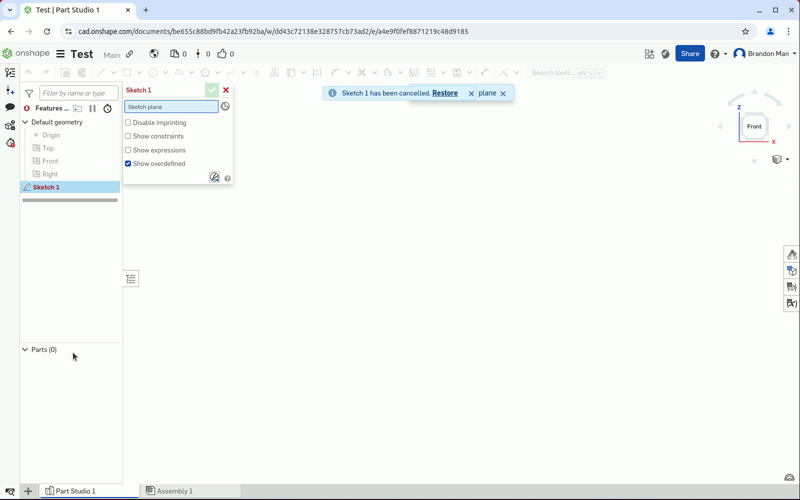
mouse_move(73, 163)
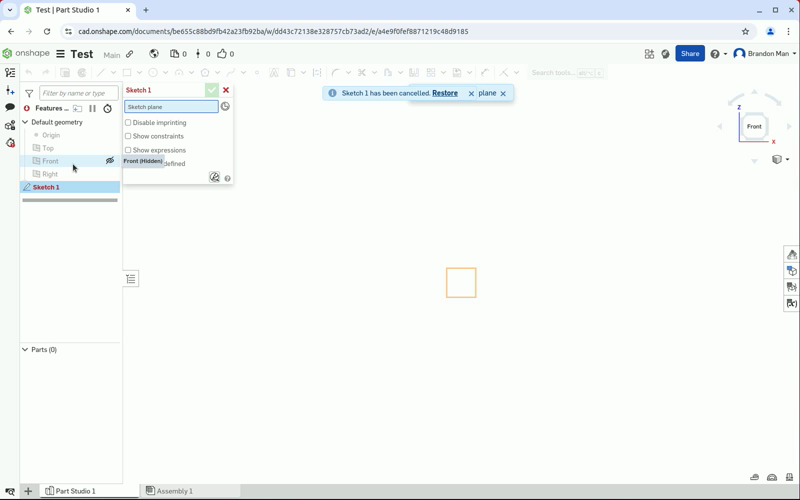
click(73, 163)
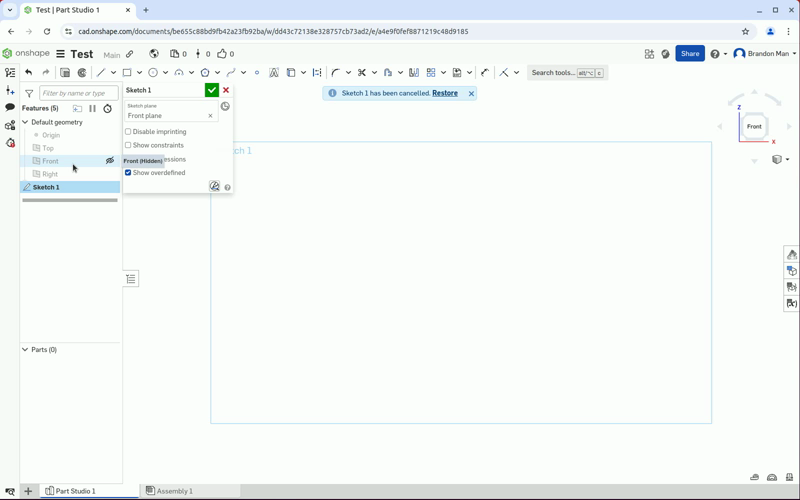
mouse_move(73, 352)
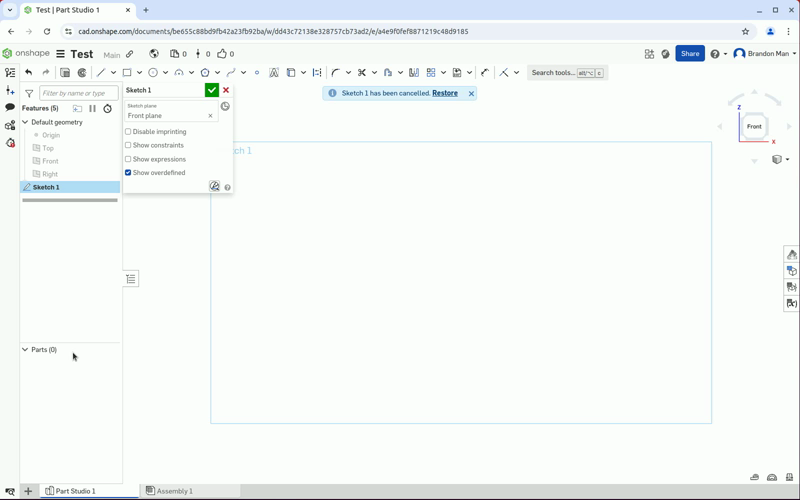
key(y)
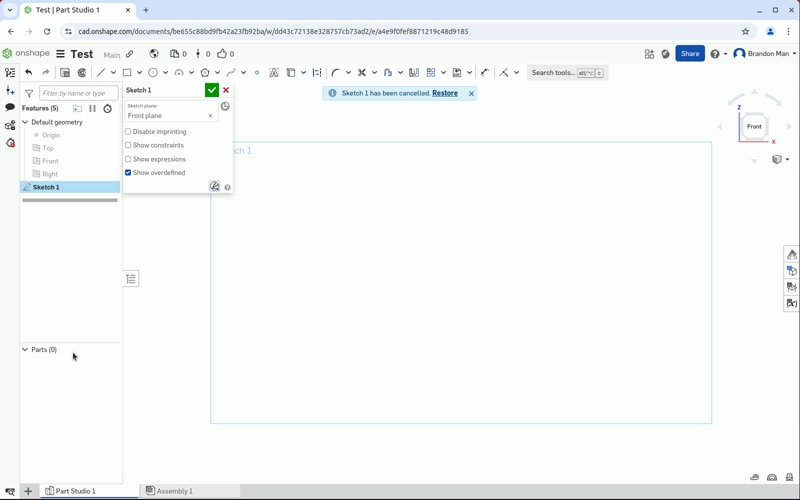
key(a)
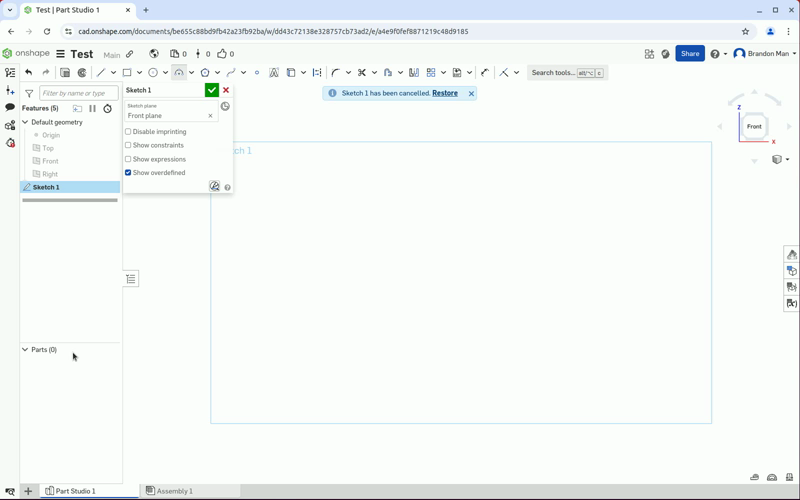
key_down(shift)
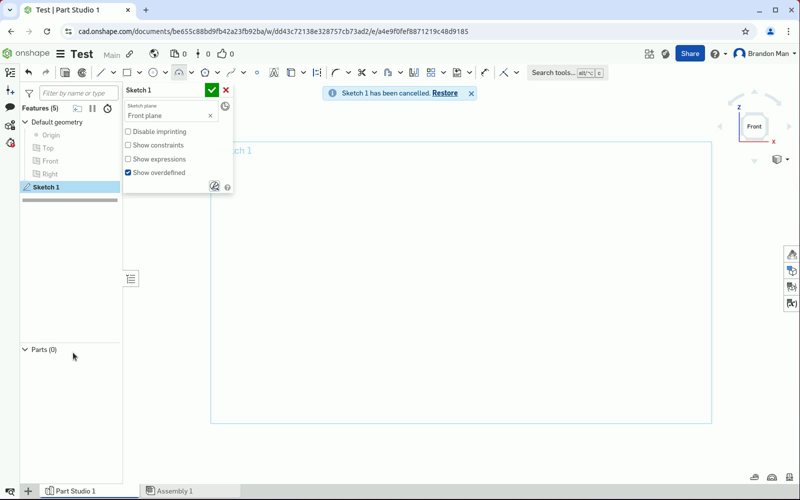
mouse_move(348, 262)
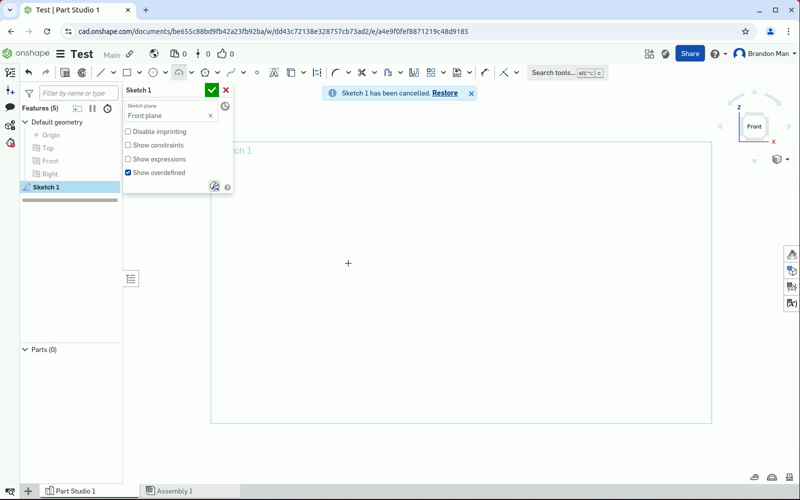
click(348, 262)
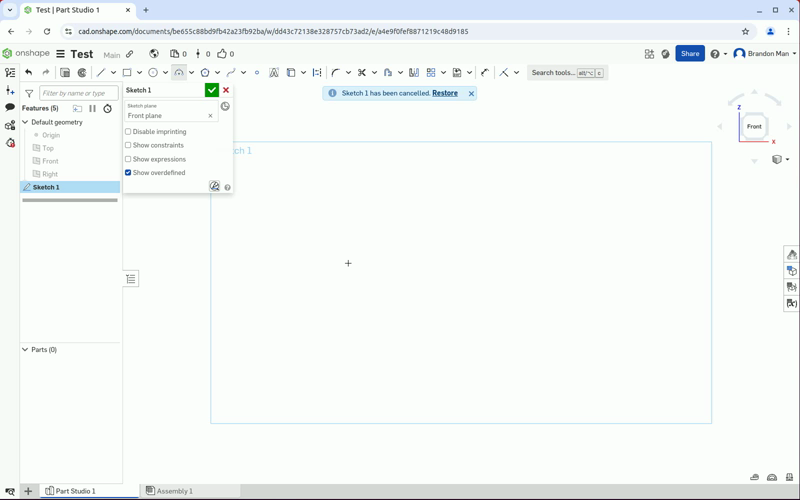
key_up(shift)
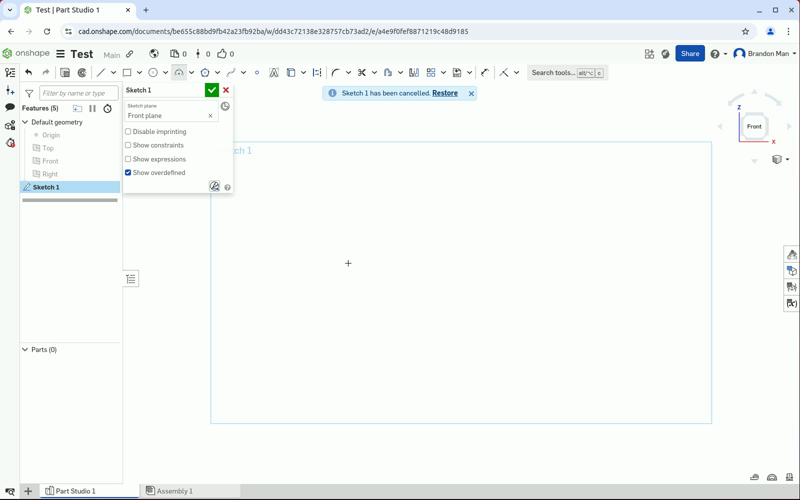
key_down(shift)
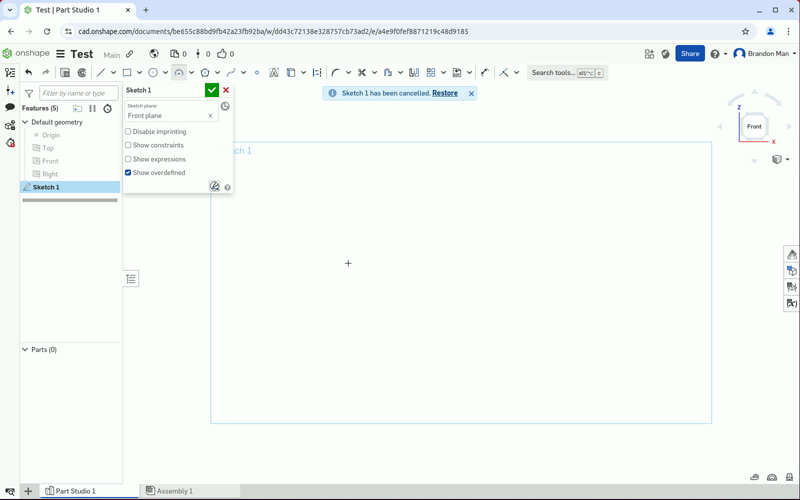
mouse_move(362, 277)
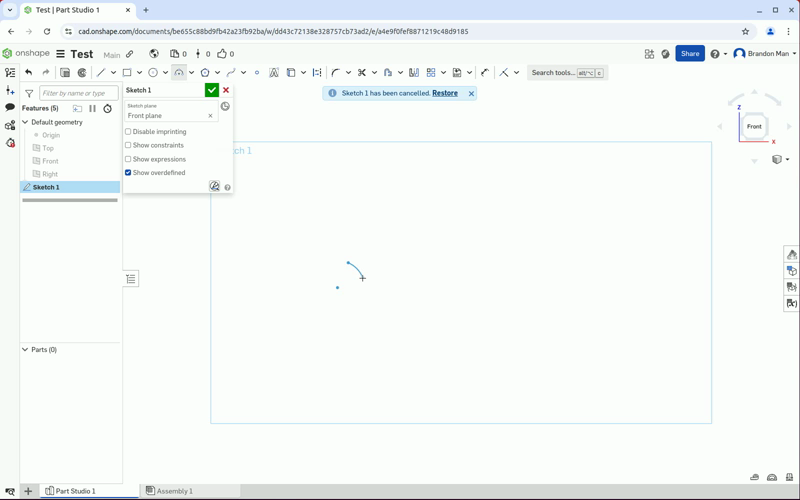
click(362, 277)
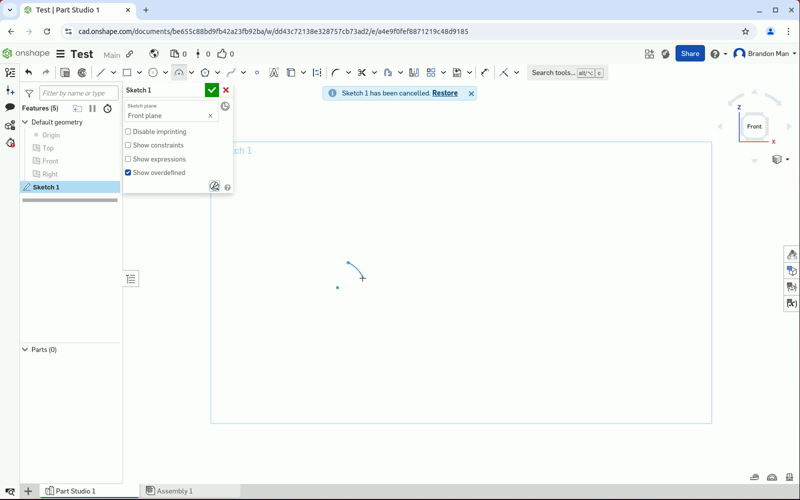
mouse_move(352, 273)
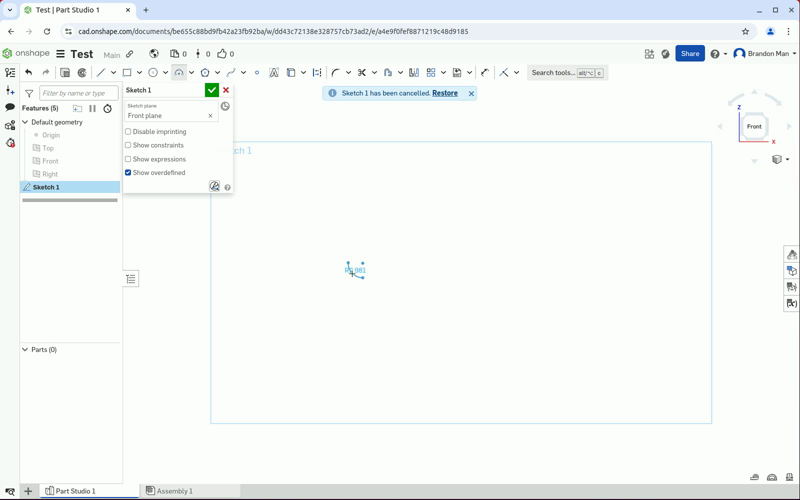
click(352, 273)
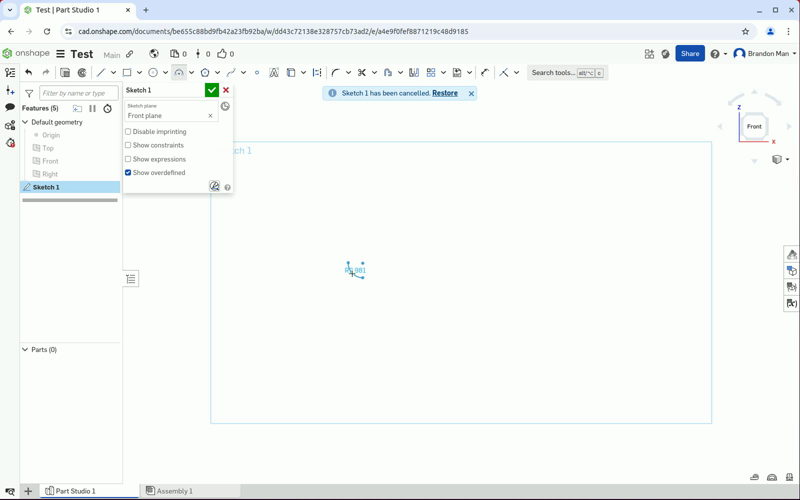
key_up(shift)
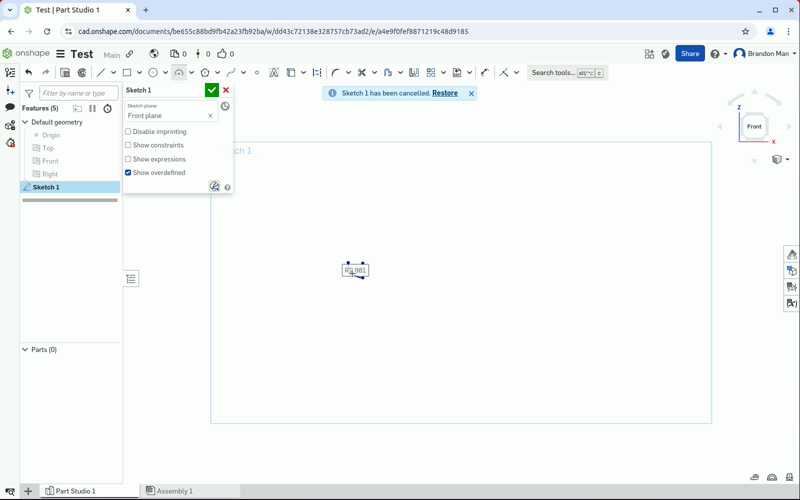
key(esc)
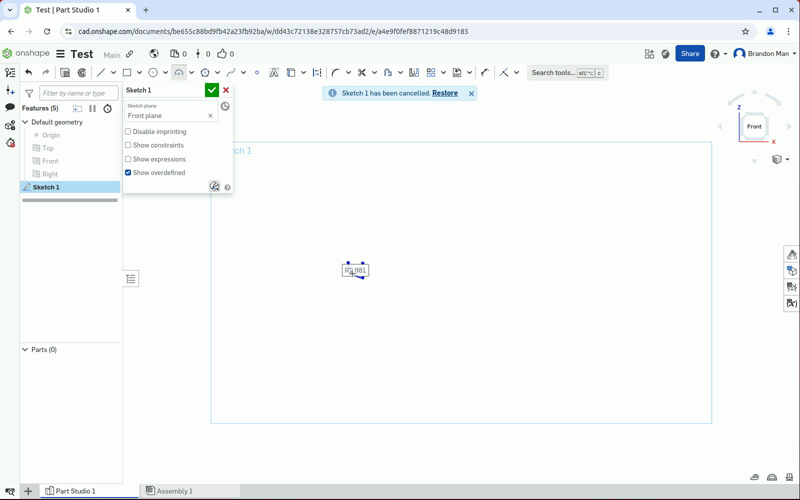
key(l)
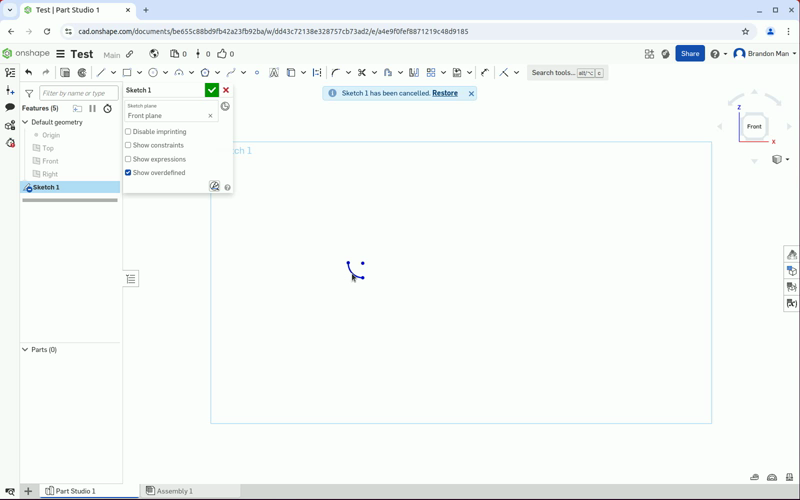
mouse_move(362, 277)
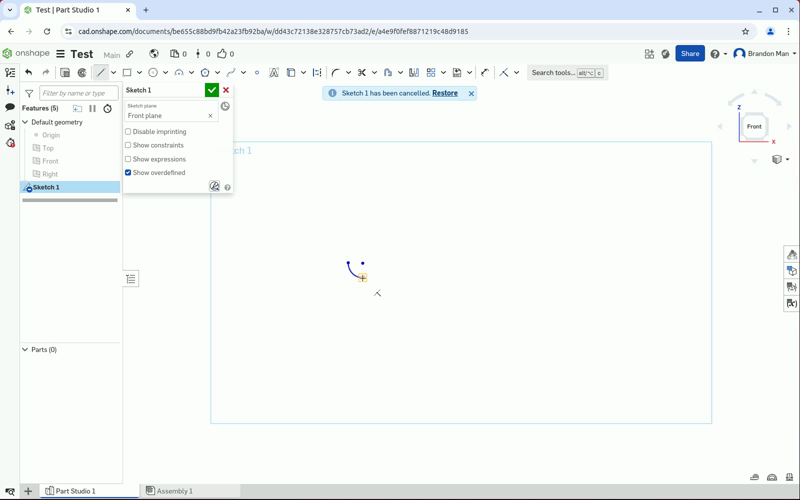
click(362, 277)
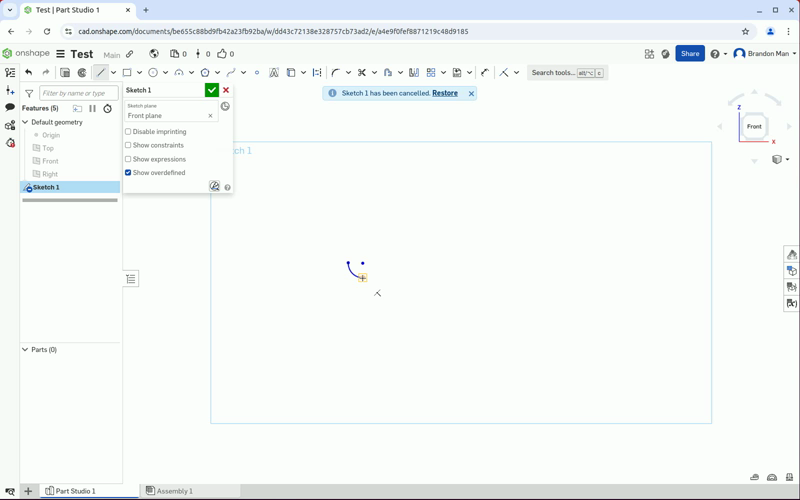
key_down(shift)
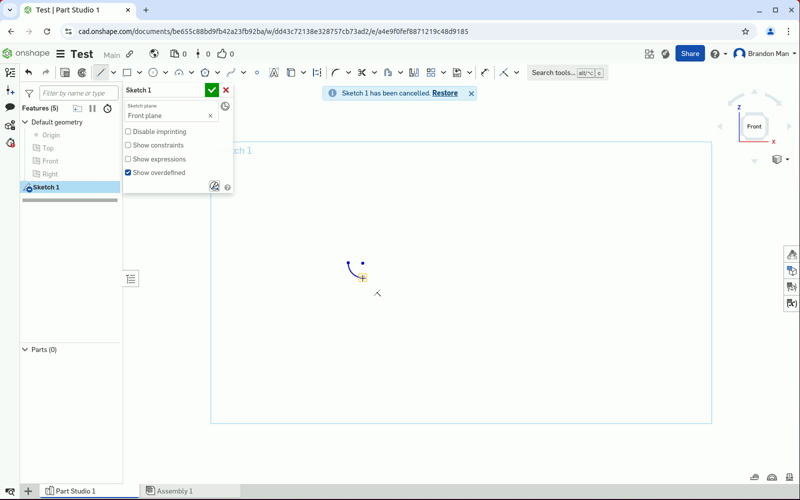
mouse_move(392, 277)
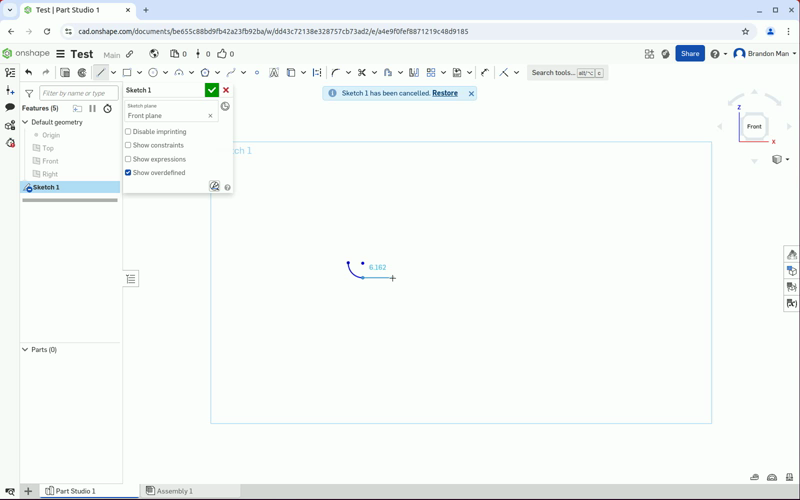
mouse_move(377, 277)
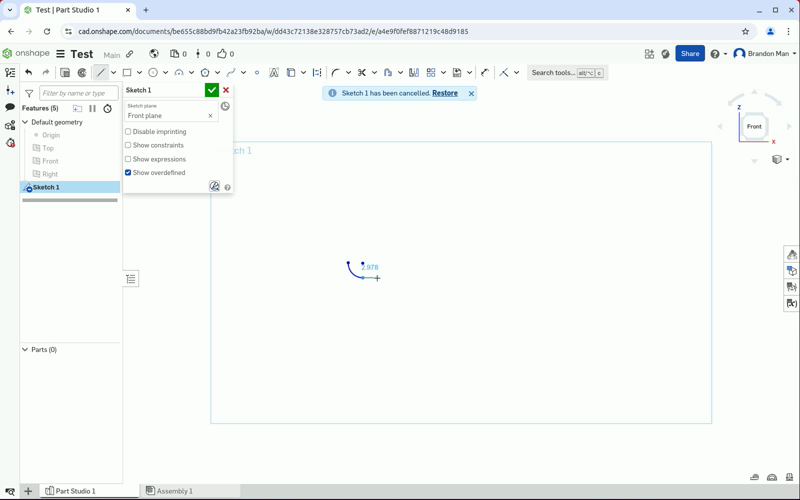
click(377, 277)
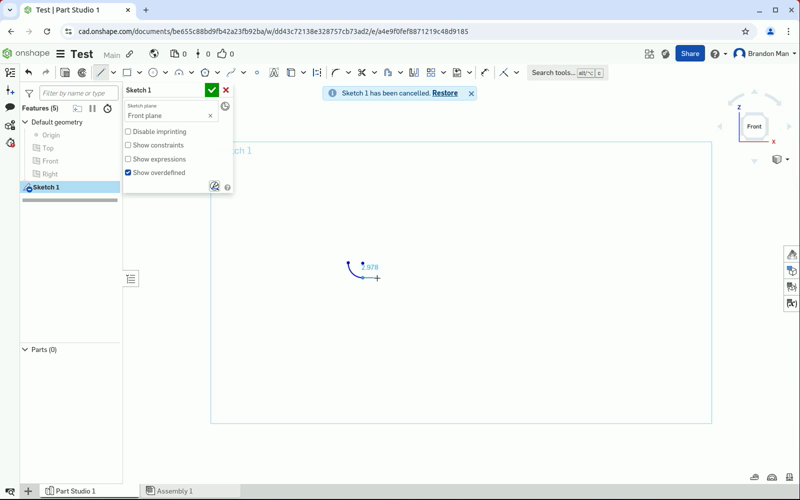
key_up(shift)
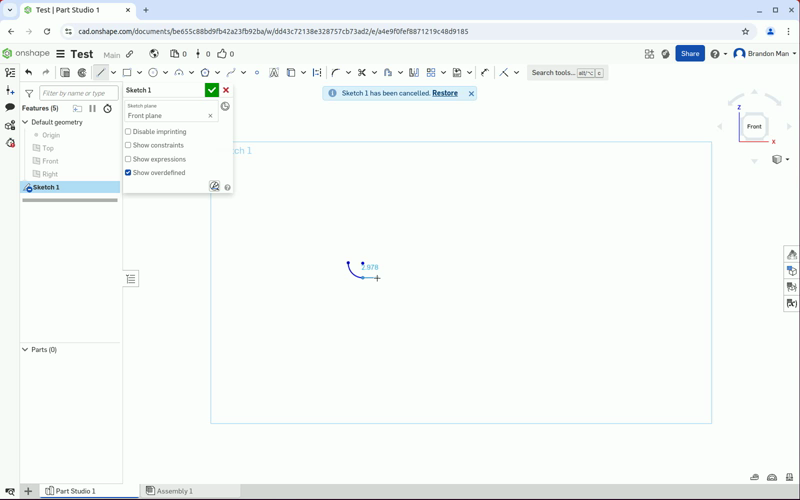
key(esc)
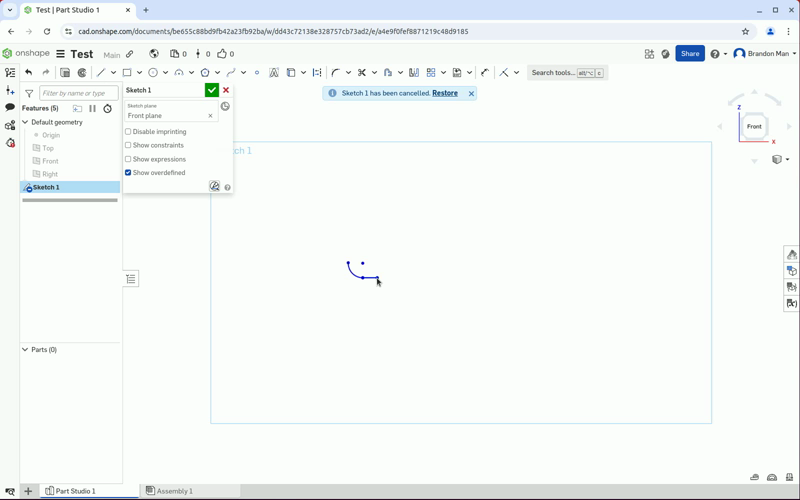
key(a)
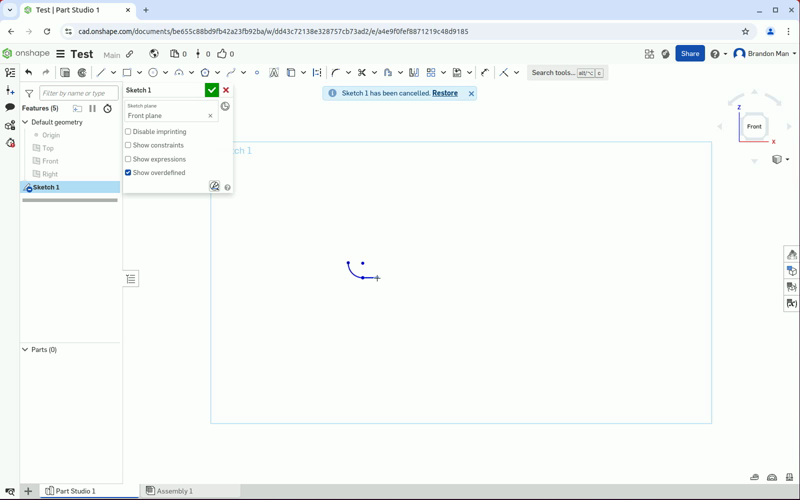
mouse_move(377, 277)
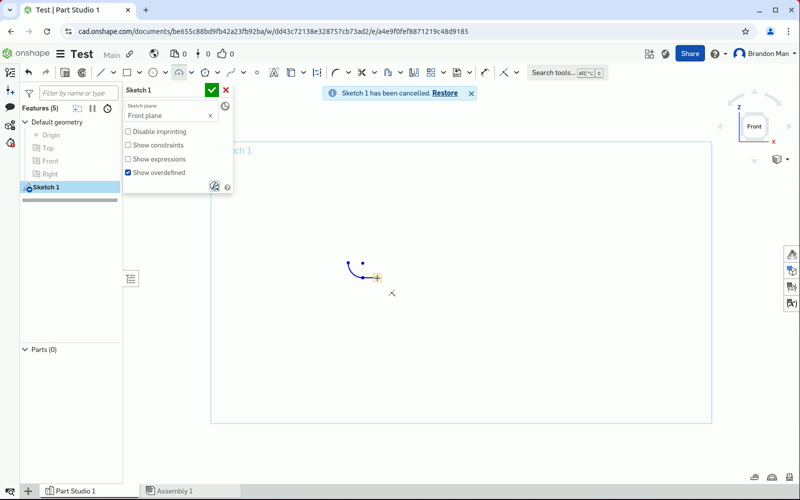
click(377, 277)
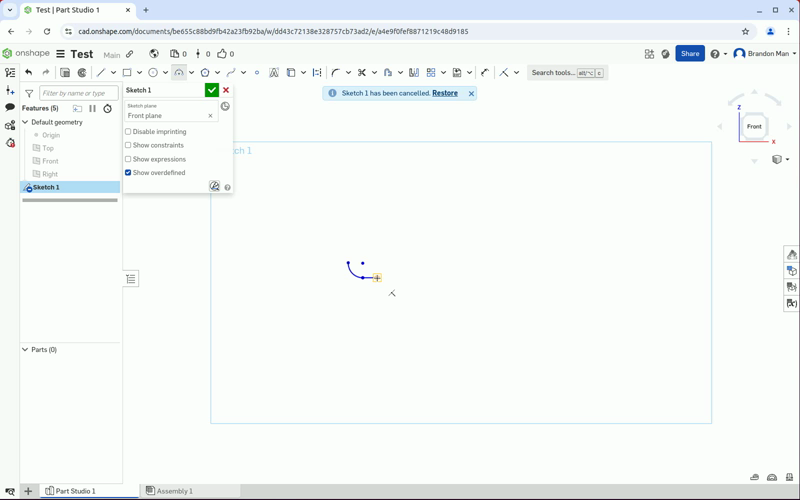
key_down(shift)
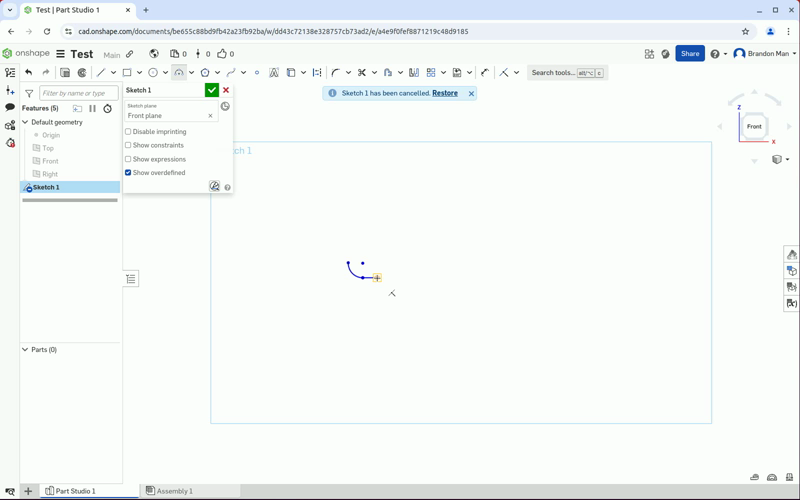
mouse_move(384, 284)
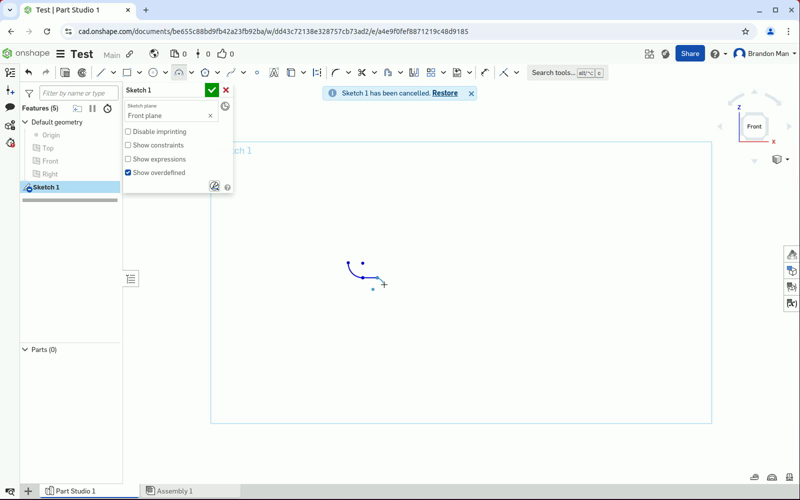
click(384, 284)
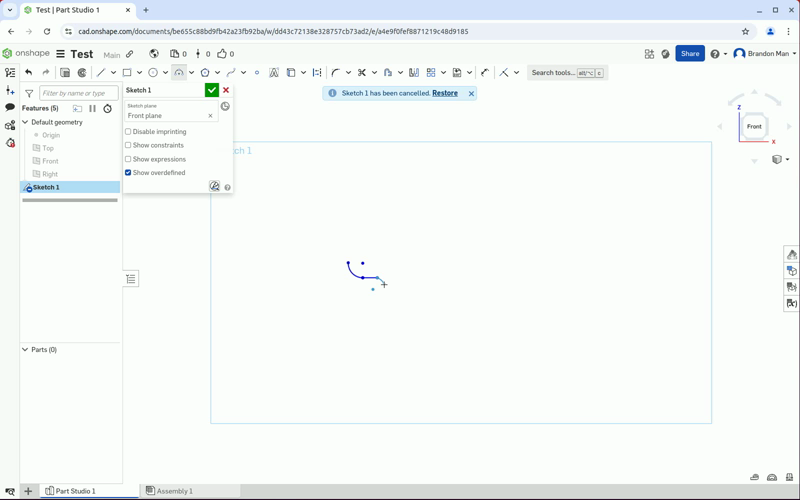
mouse_move(382, 279)
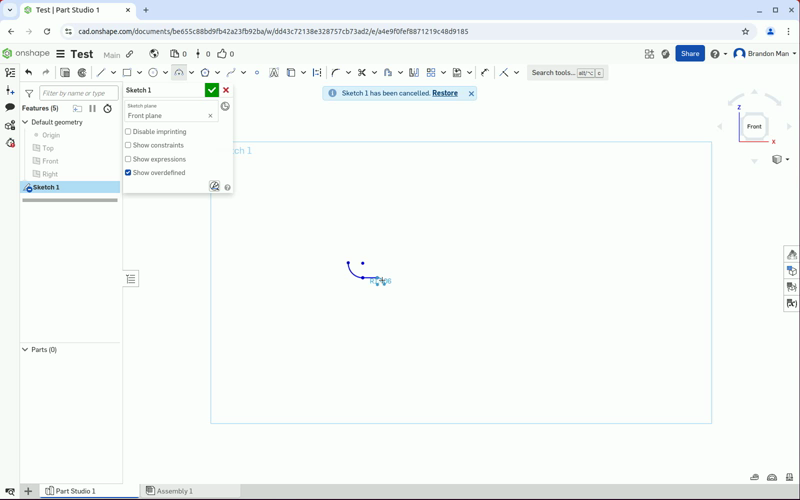
click(382, 279)
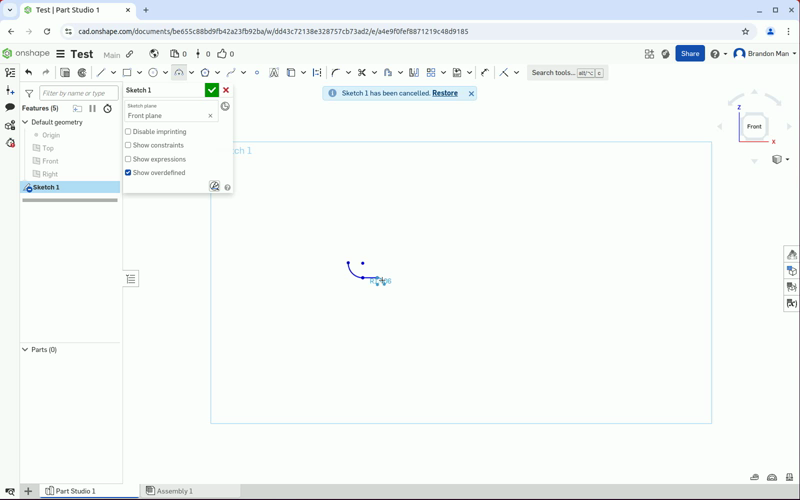
key_up(shift)
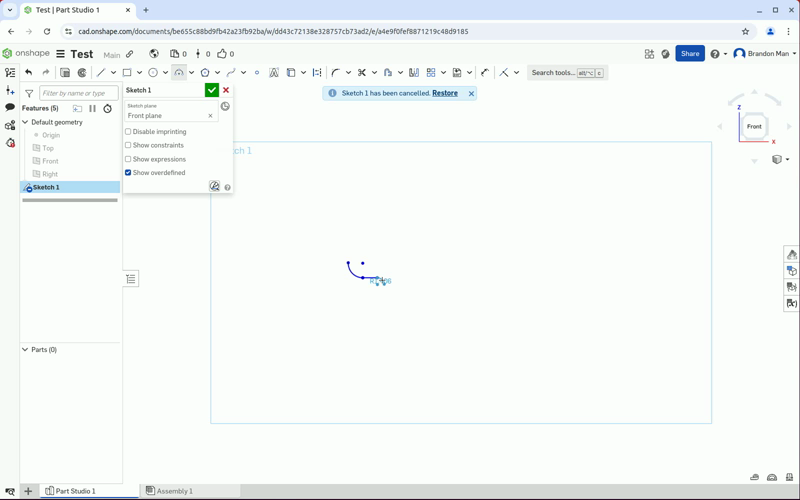
key(esc)
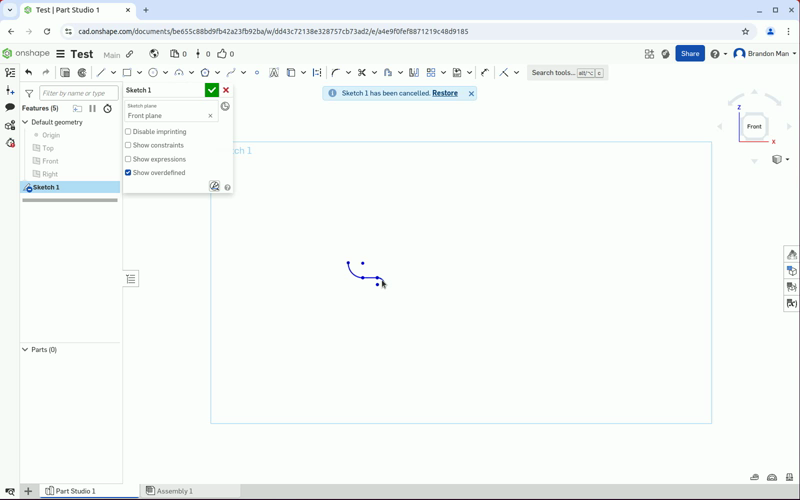
key(l)
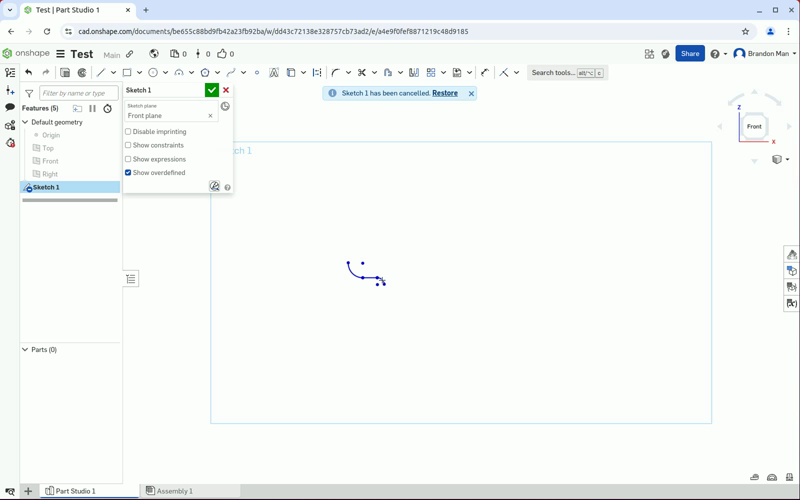
mouse_move(384, 284)
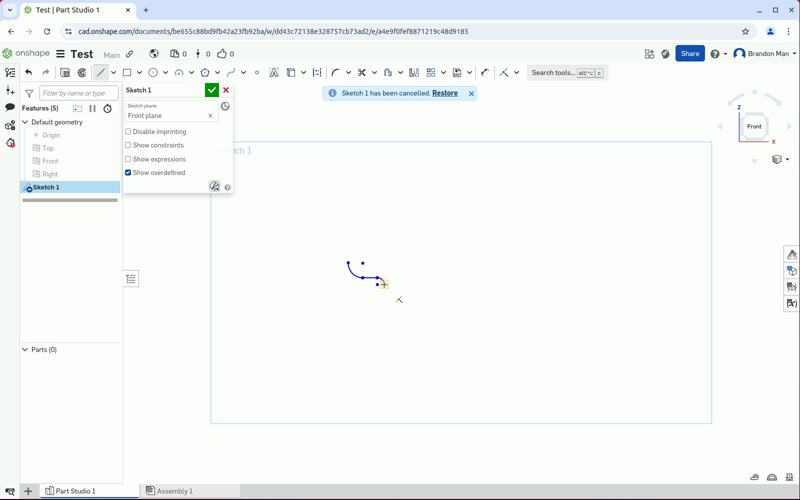
click(384, 284)
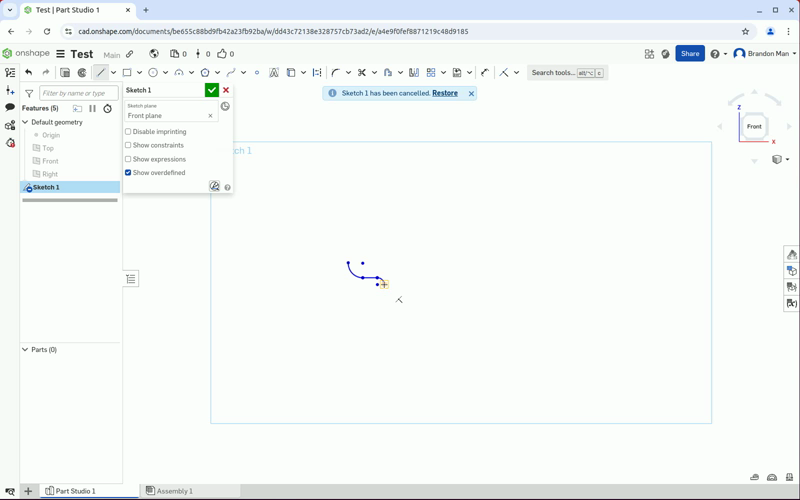
key_down(shift)
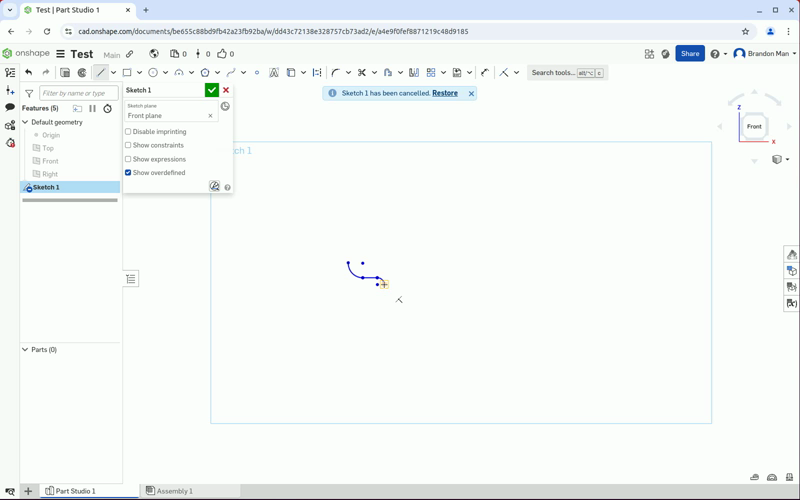
mouse_move(414, 284)
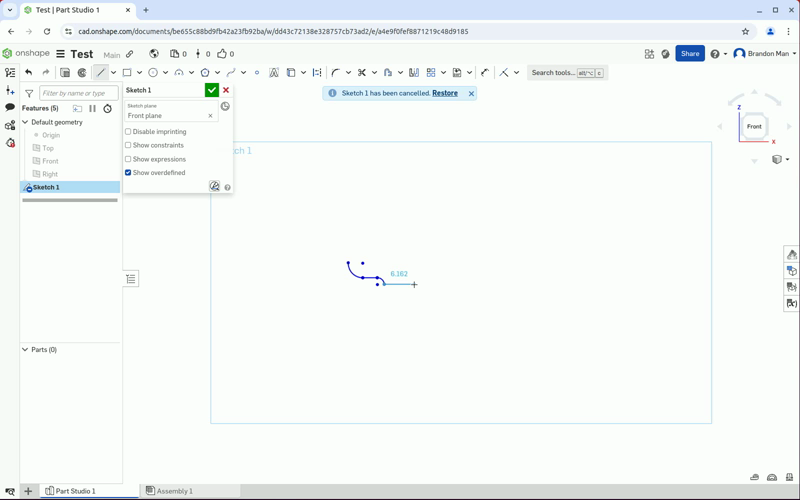
mouse_move(384, 290)
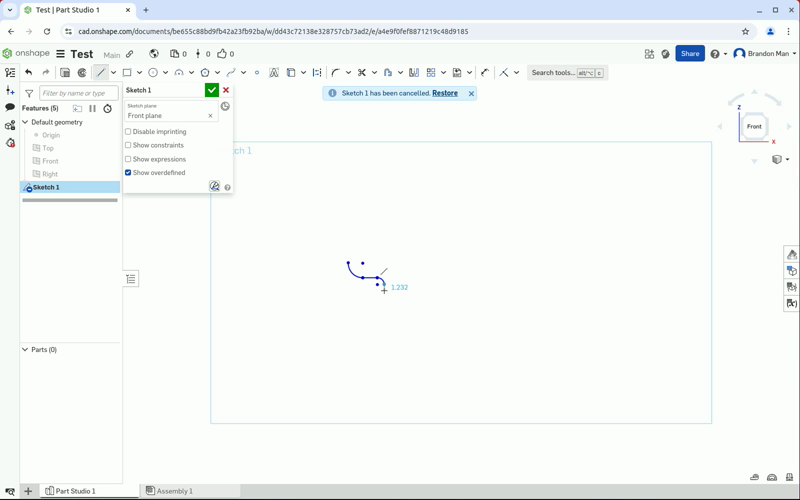
scroll(6)
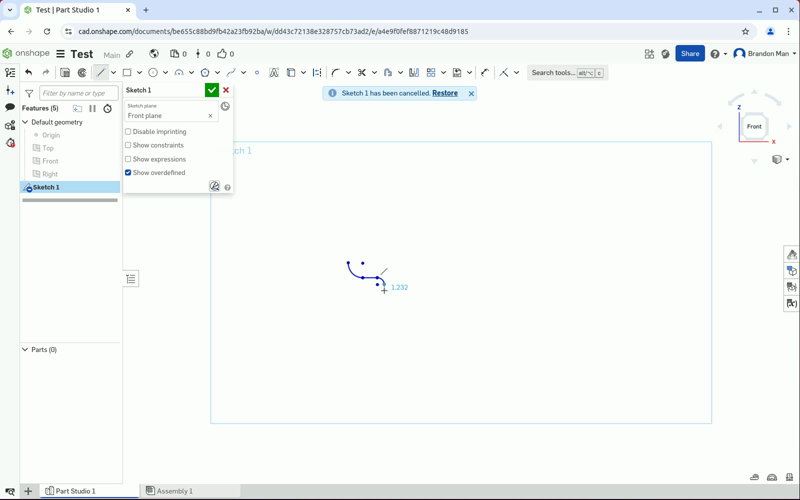
scroll(6)
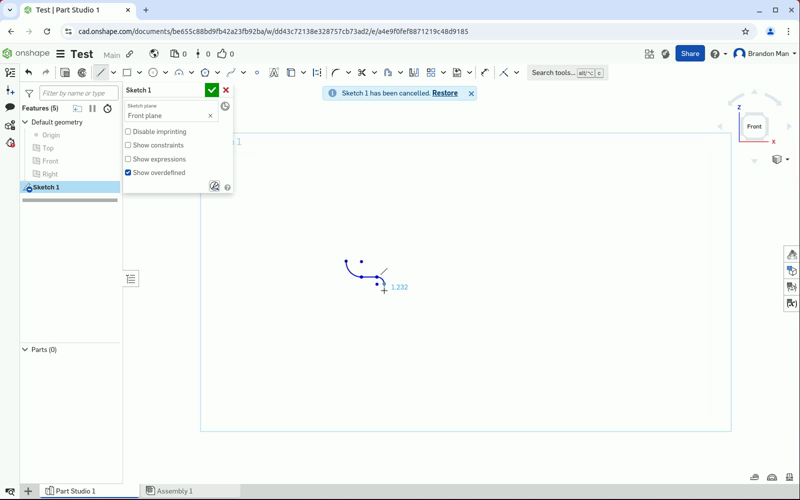
scroll(6)
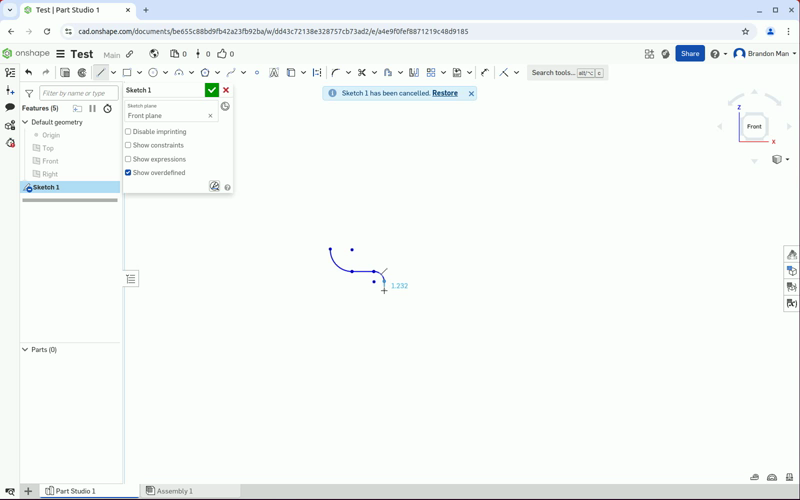
scroll(6)
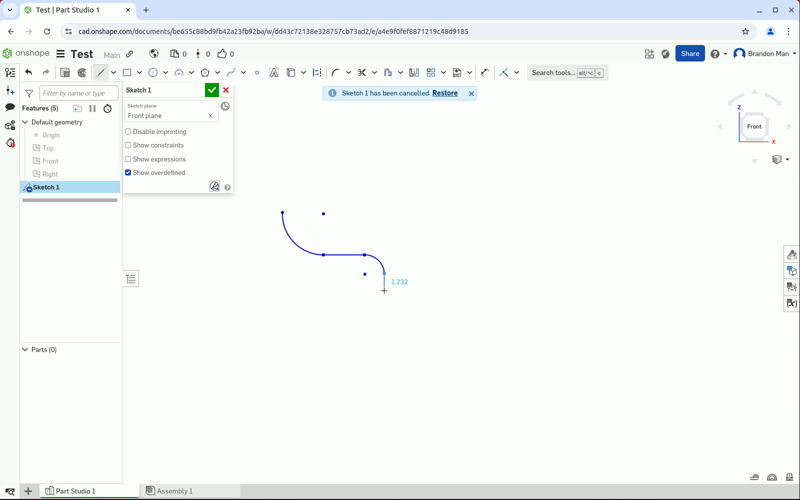
scroll(6)
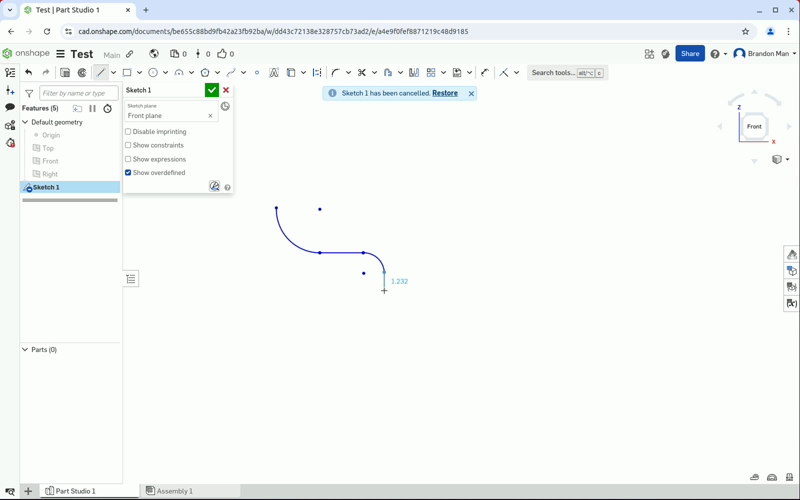
scroll(6)
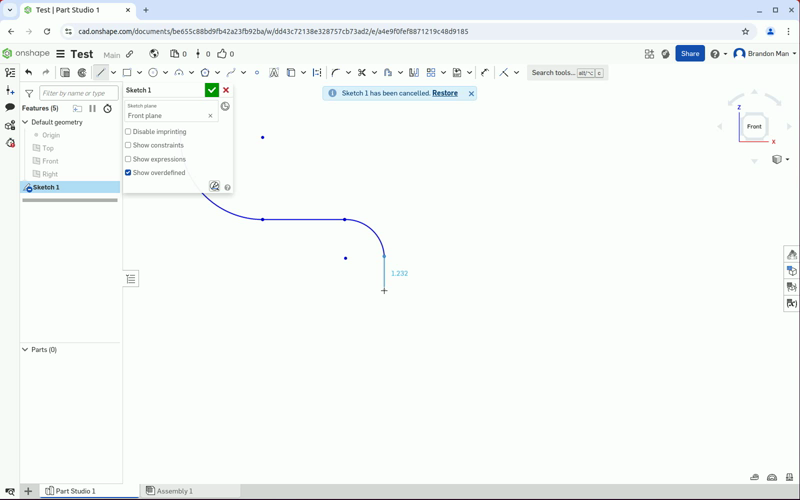
scroll(6)
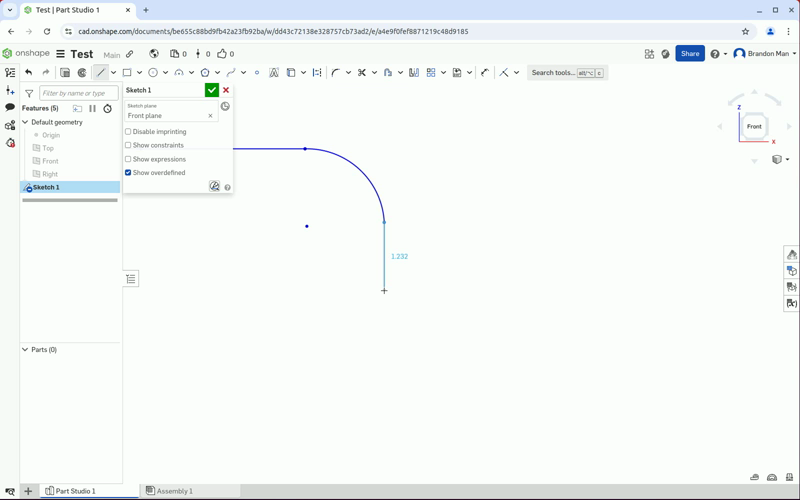
click(384, 290)
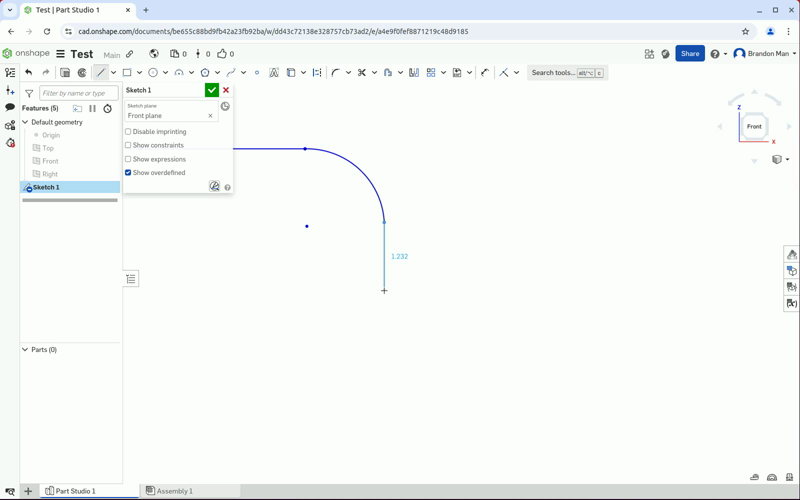
scroll(-6)
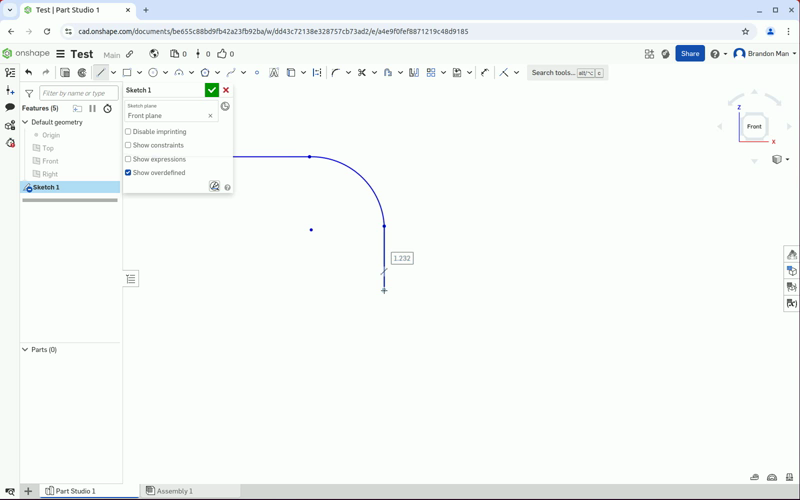
scroll(-6)
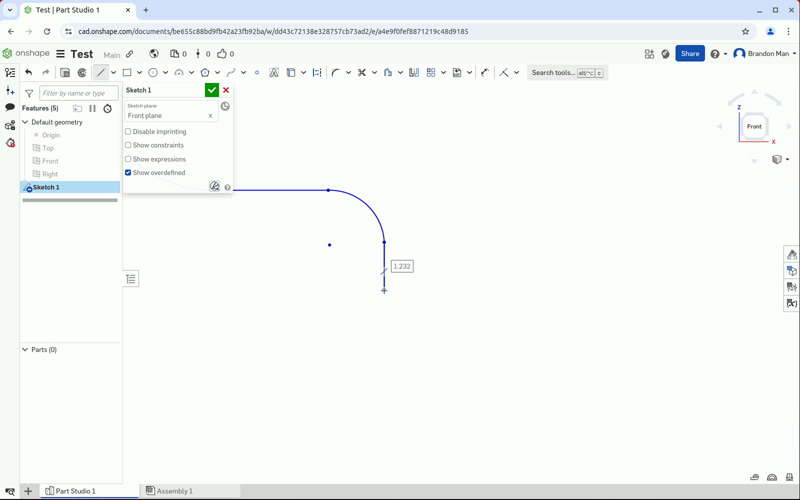
scroll(-6)
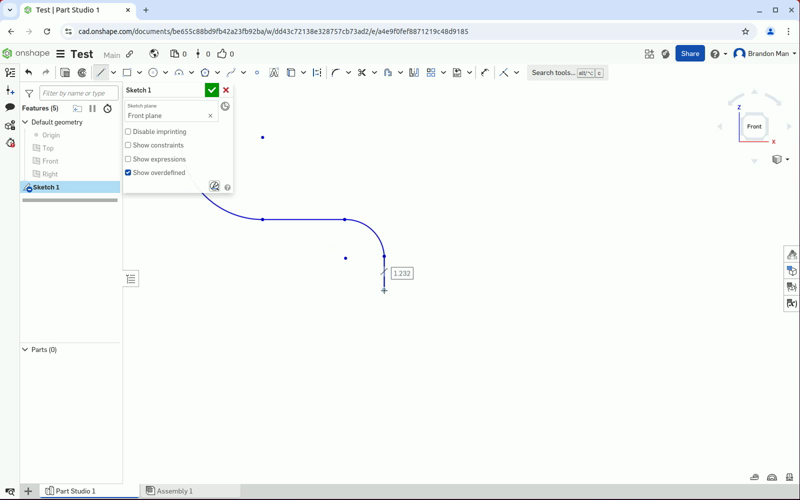
scroll(-6)
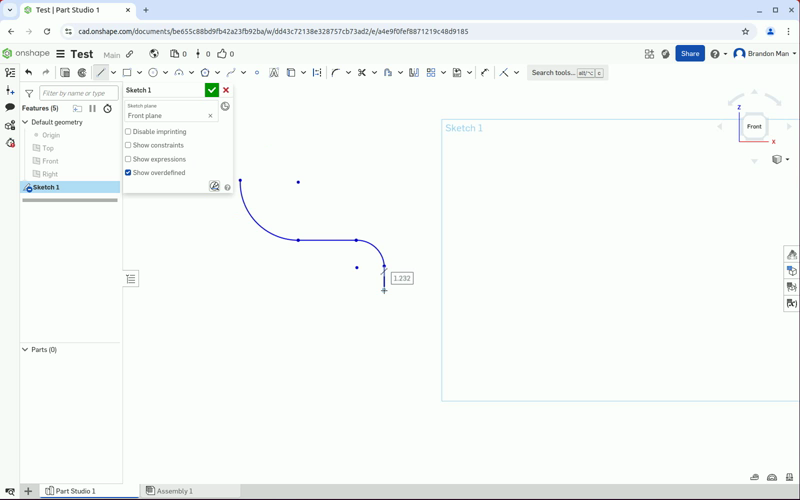
scroll(-6)
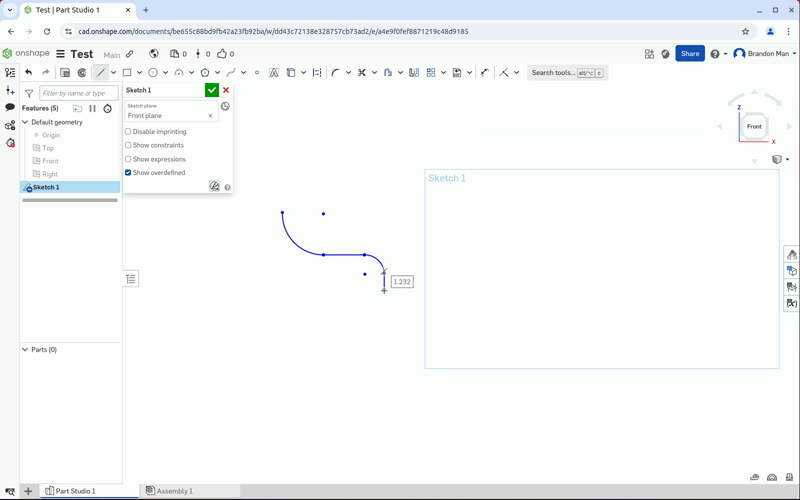
scroll(-6)
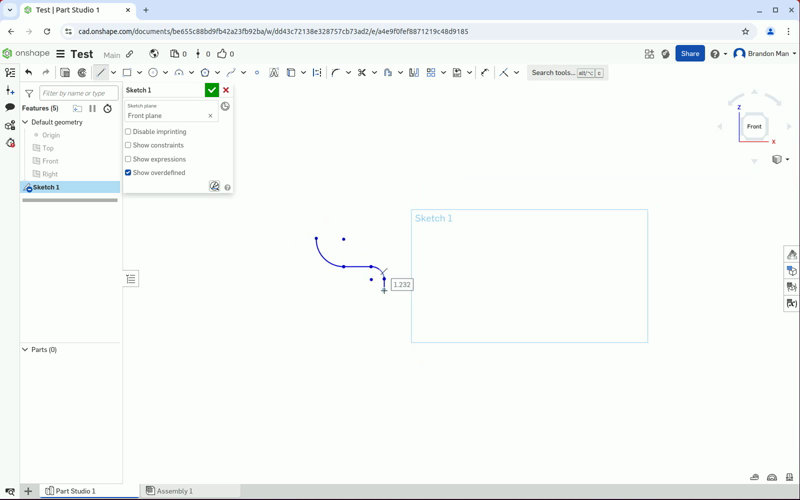
scroll(-6)
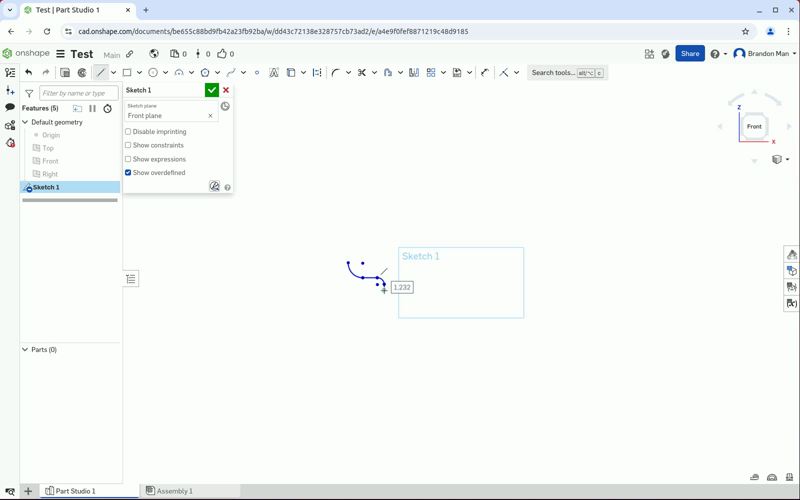
key_up(shift)
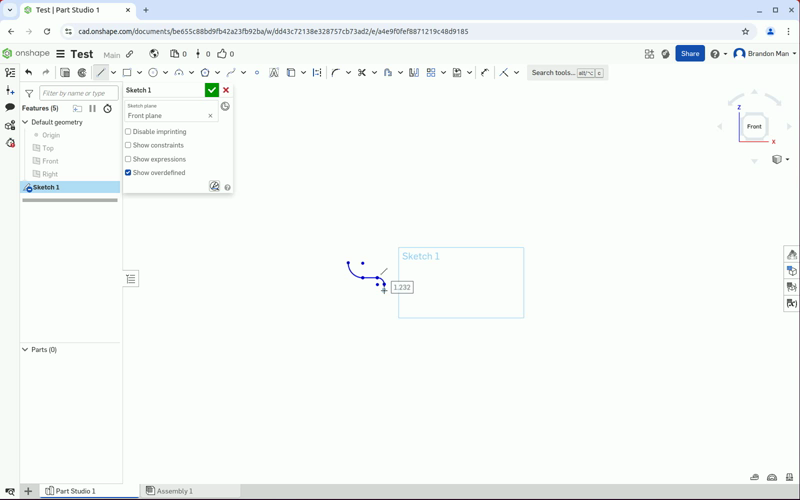
key(esc)
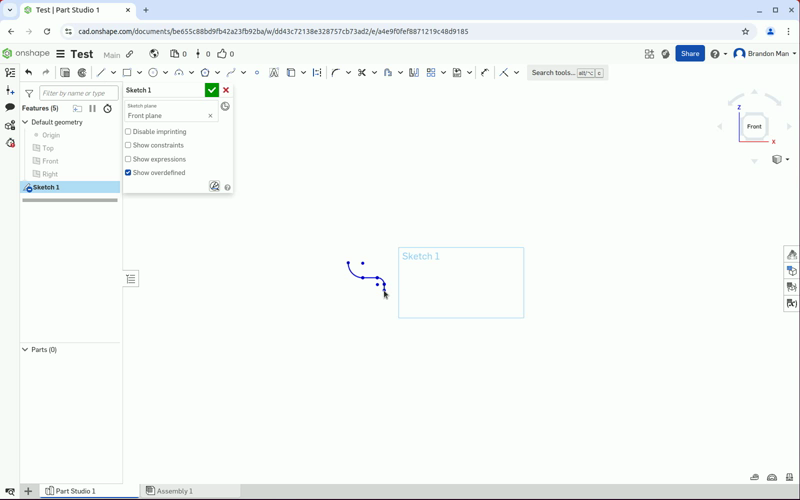
key(a)
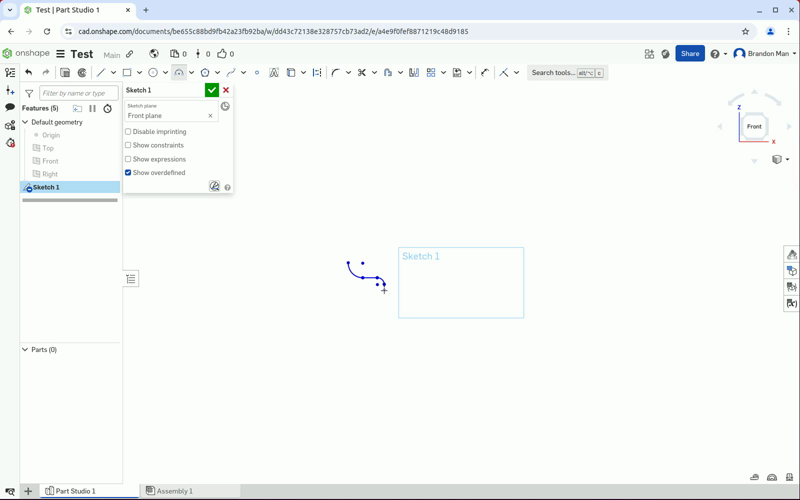
mouse_move(384, 290)
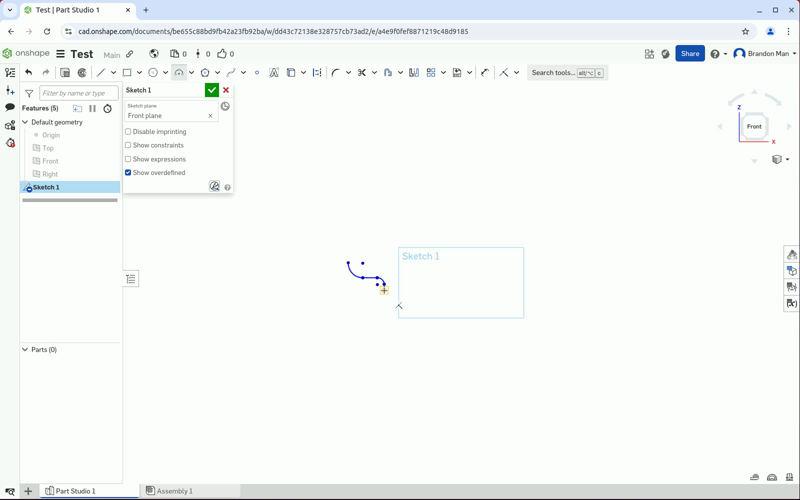
click(384, 290)
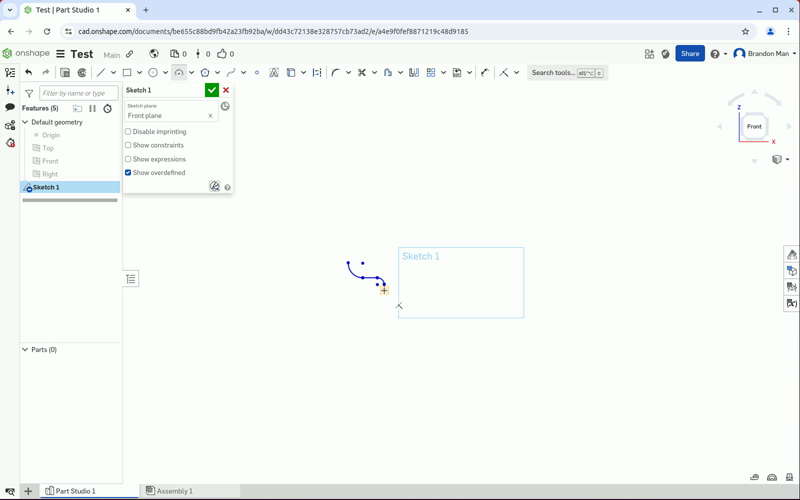
key_down(shift)
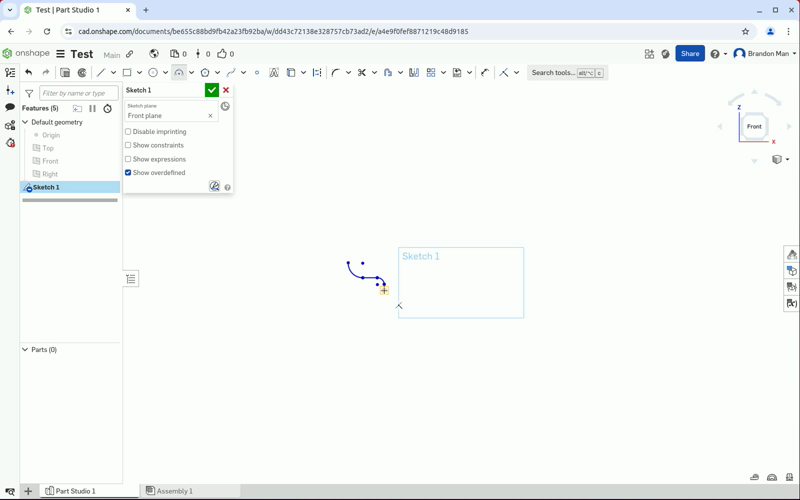
mouse_move(391, 297)
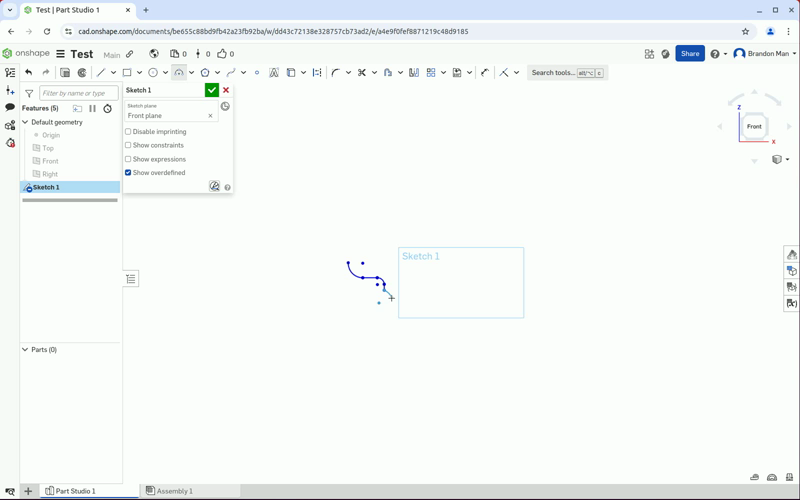
click(391, 297)
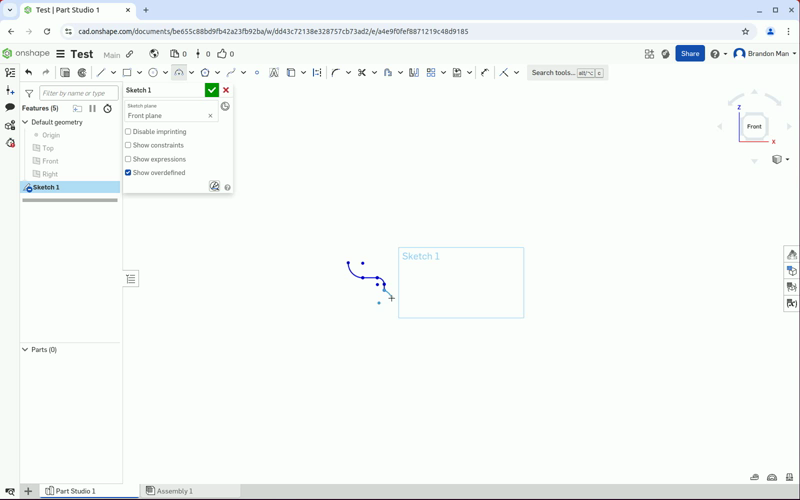
mouse_move(386, 295)
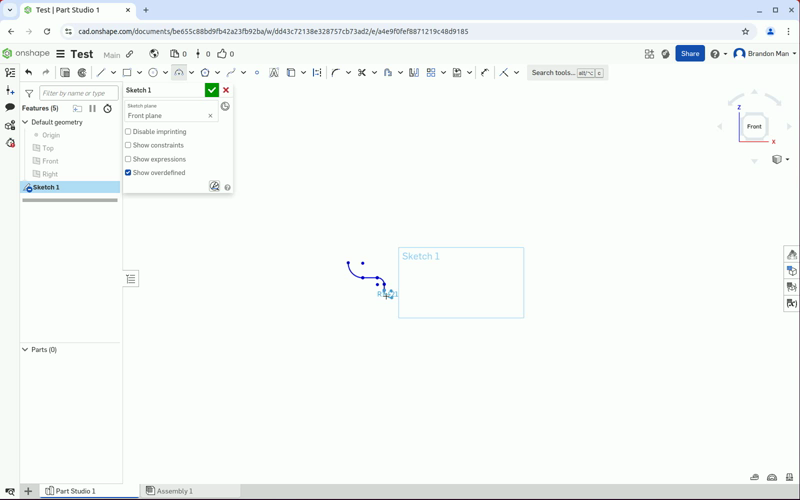
click(386, 295)
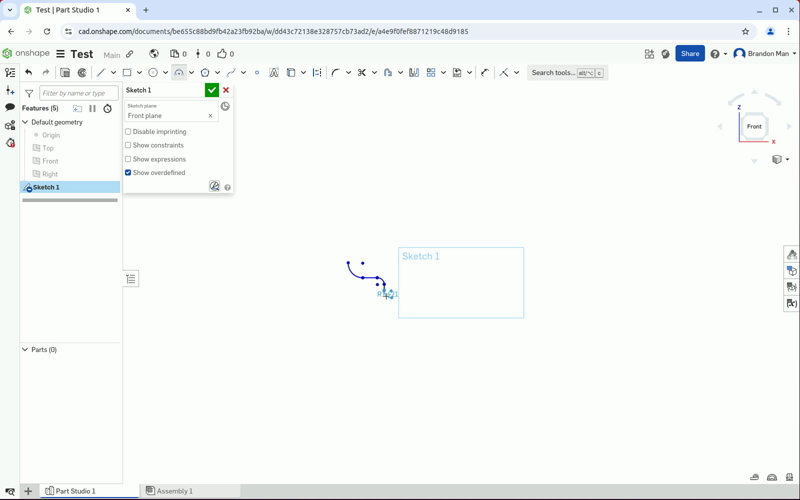
key_up(shift)
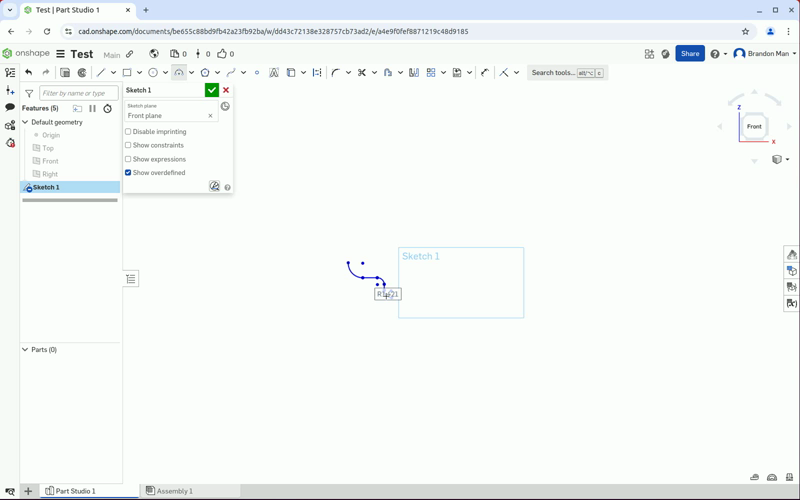
key(esc)
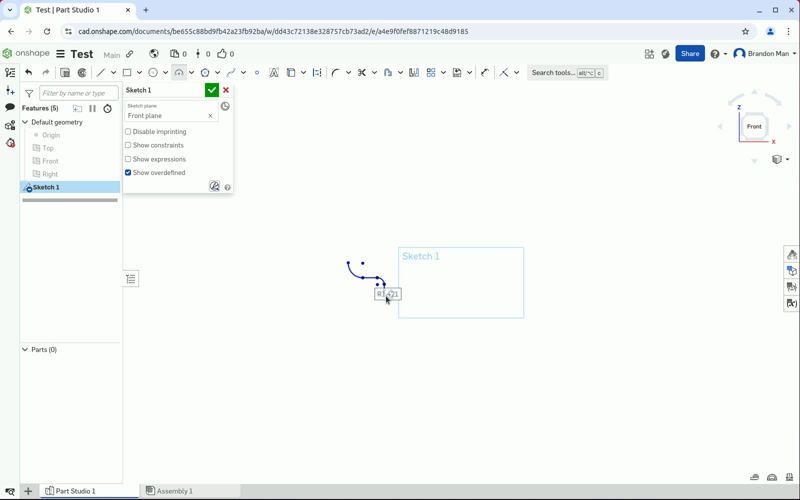
key(l)
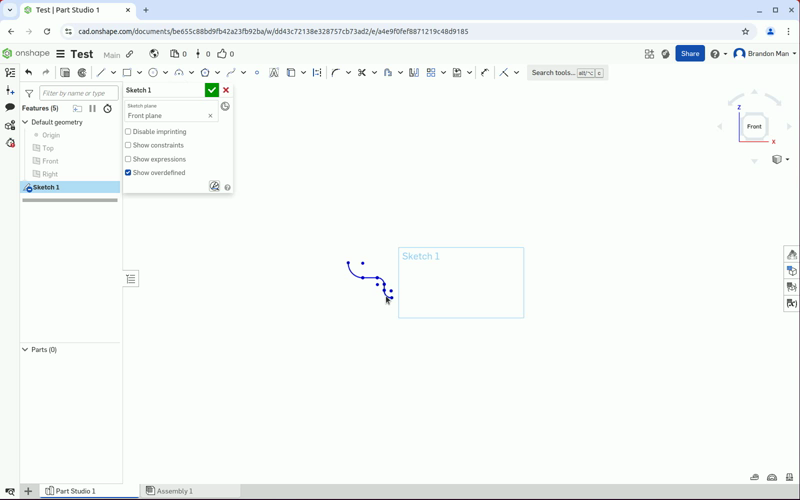
mouse_move(391, 297)
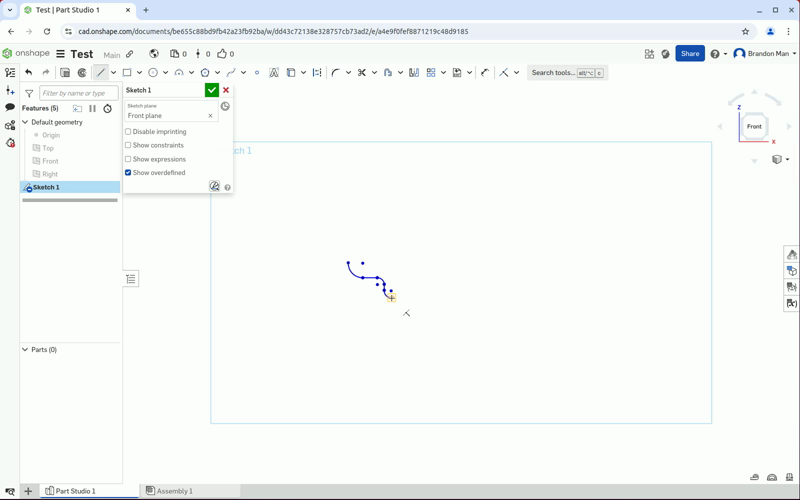
click(391, 297)
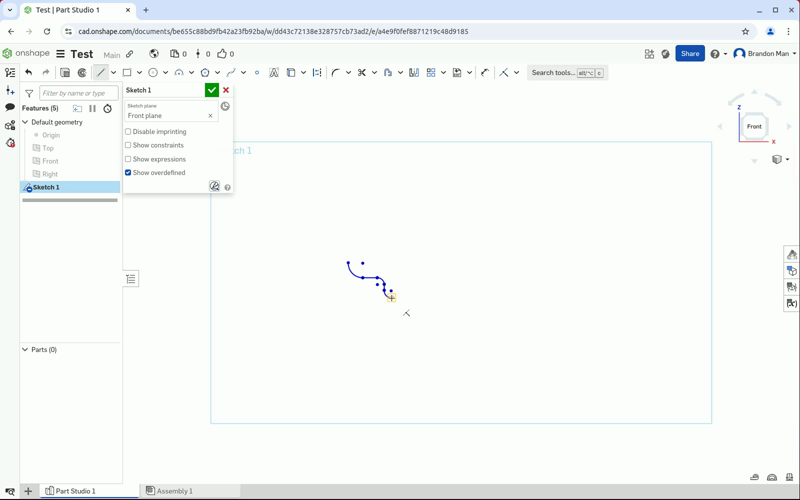
key_down(shift)
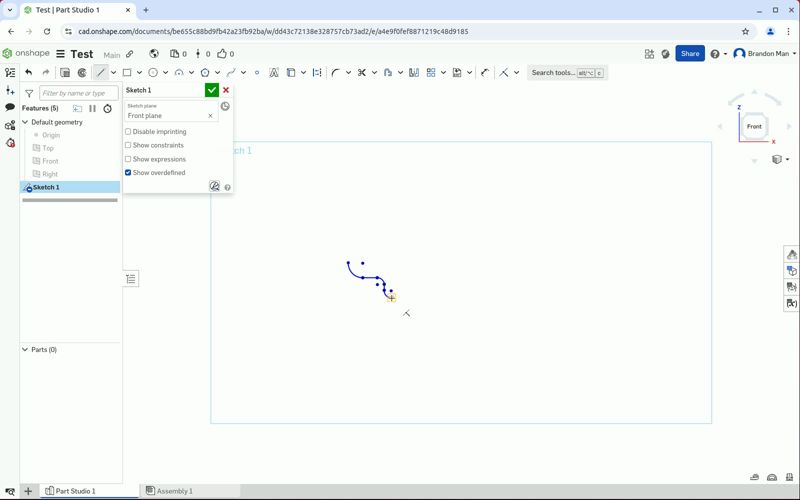
mouse_move(421, 297)
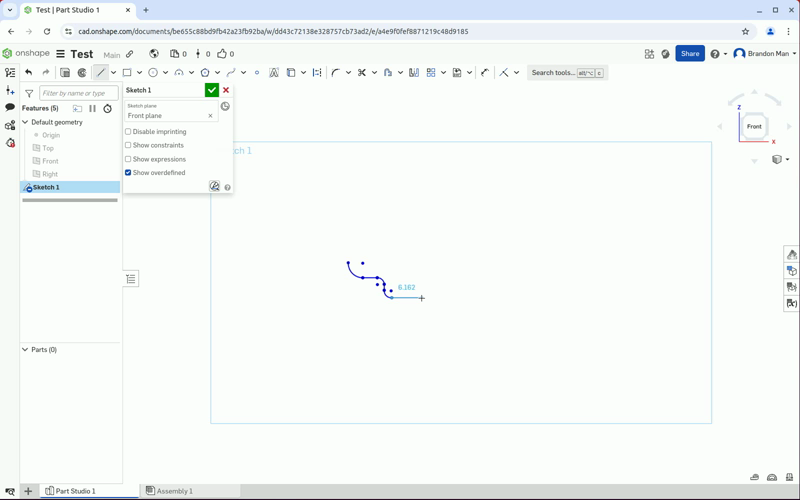
mouse_move(429, 297)
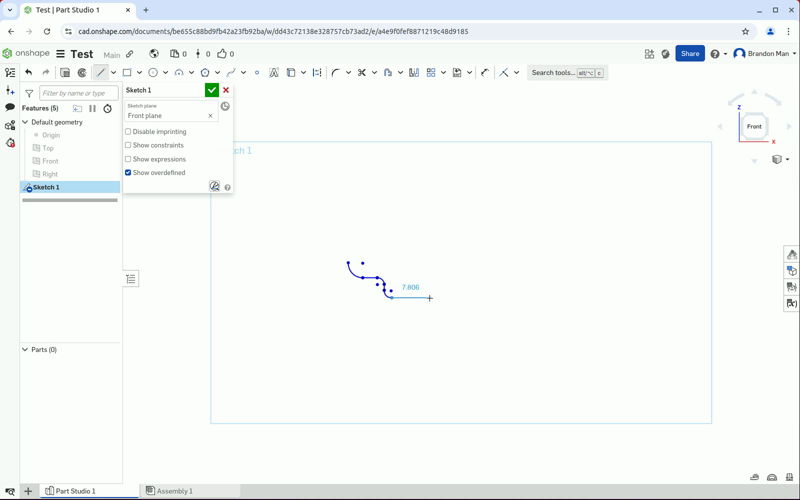
click(429, 297)
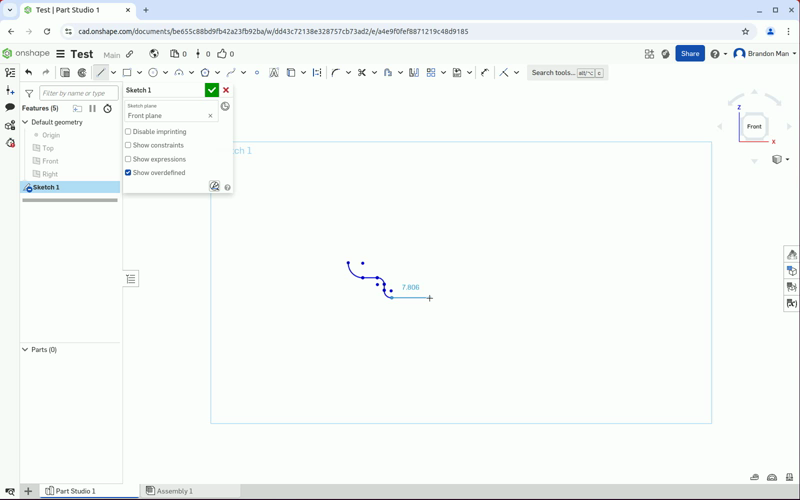
key_up(shift)
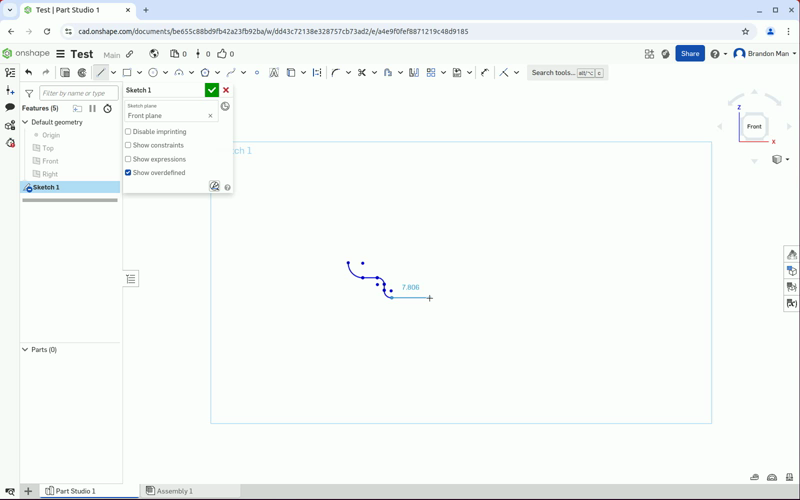
key_down(shift)
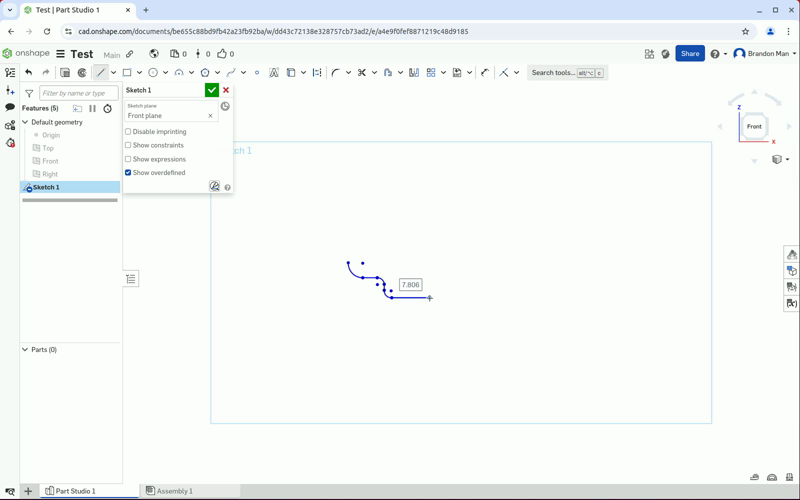
mouse_move(459, 297)
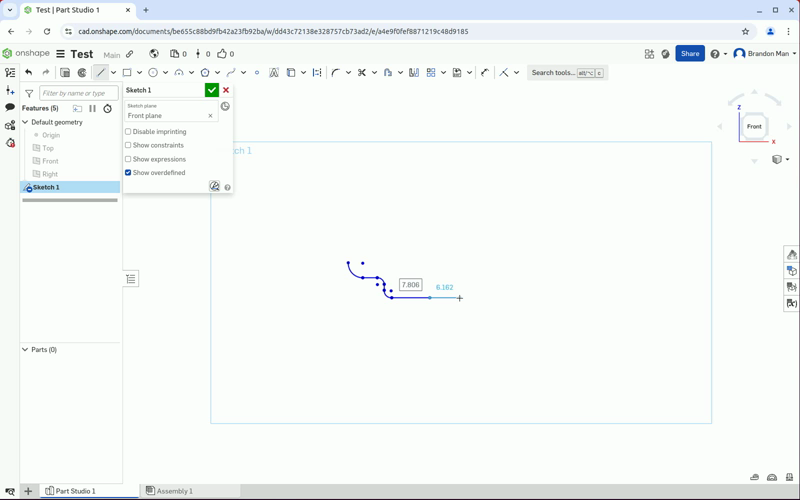
mouse_move(429, 268)
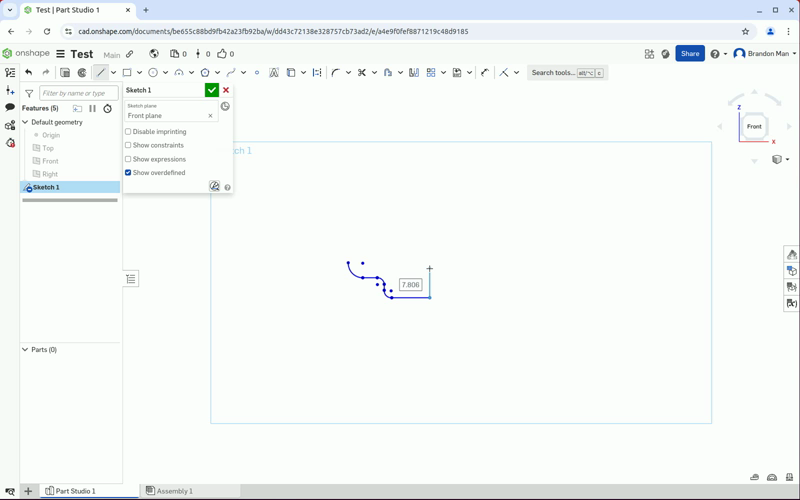
click(429, 268)
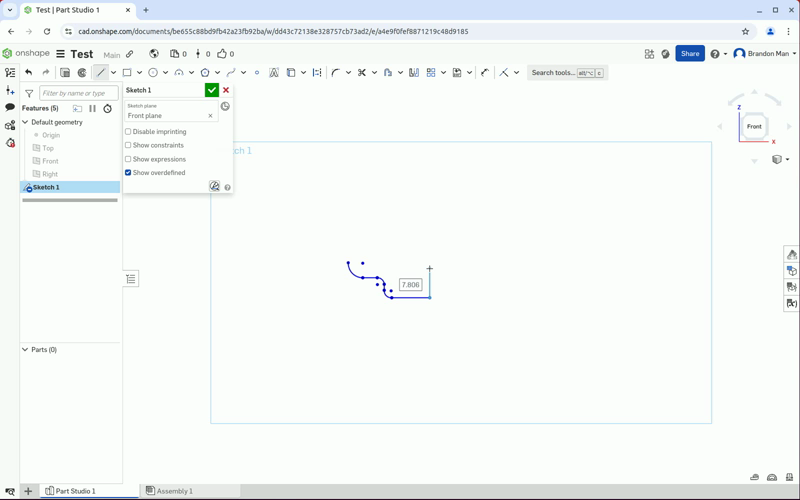
key_up(shift)
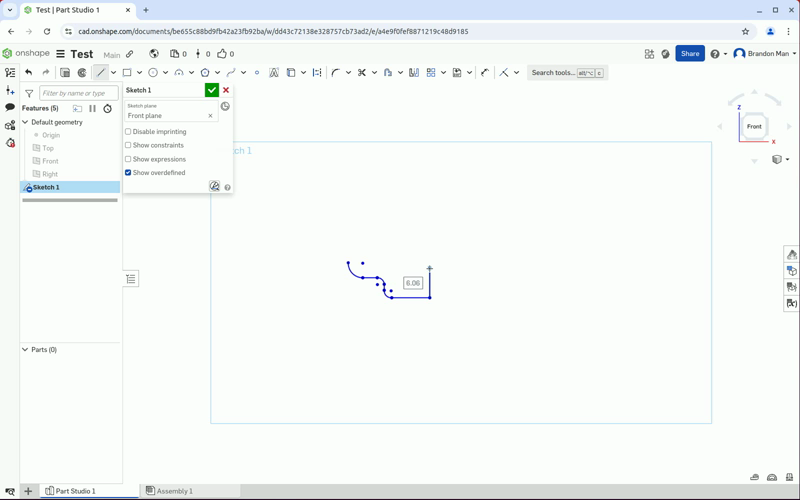
key_down(shift)
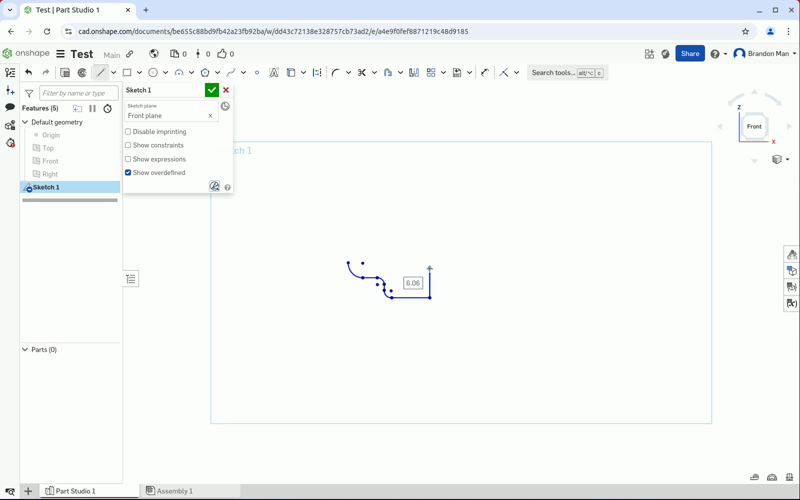
mouse_move(459, 268)
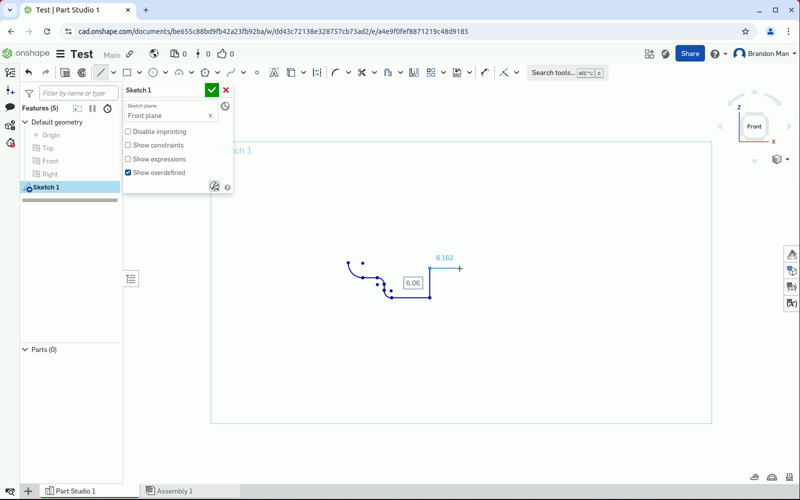
mouse_move(401, 268)
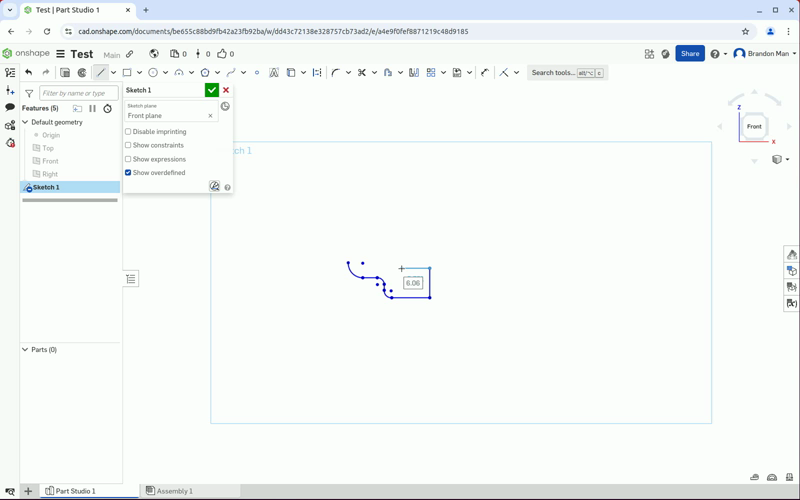
click(401, 268)
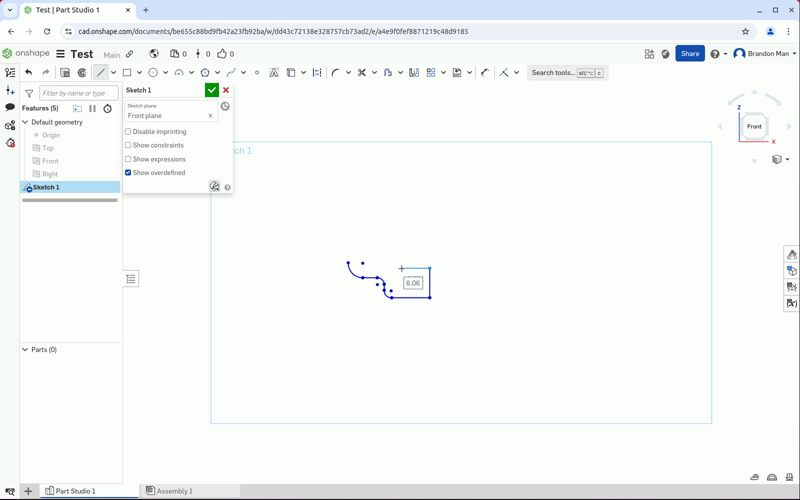
key_up(shift)
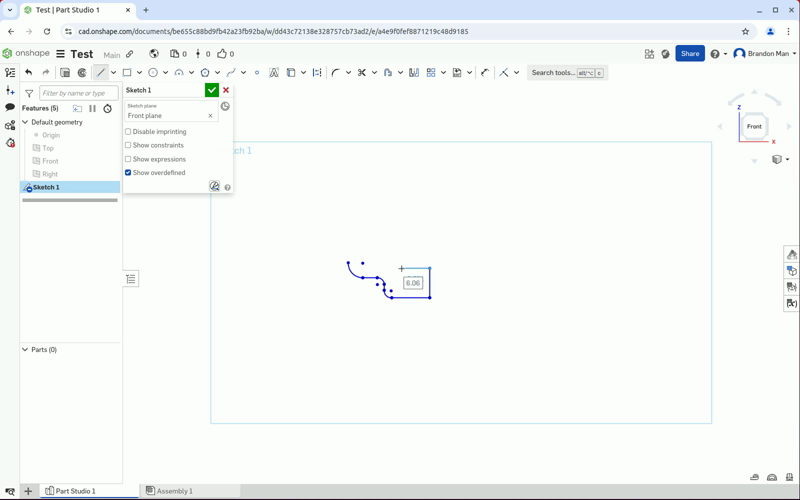
key_down(shift)
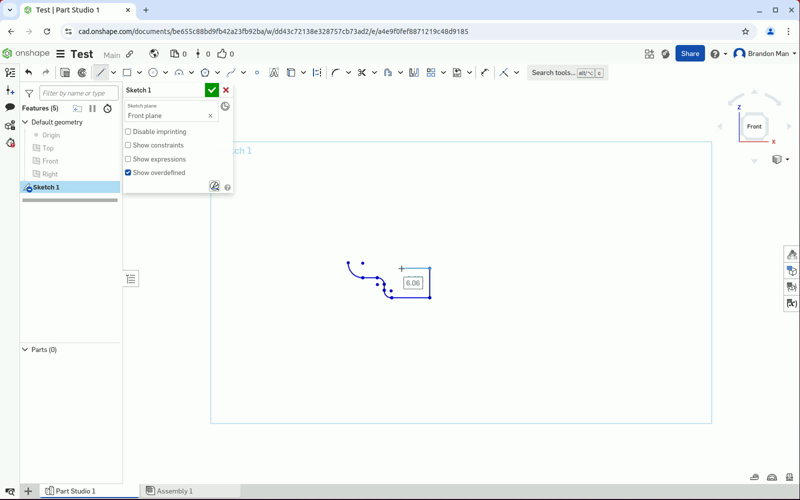
mouse_move(431, 268)
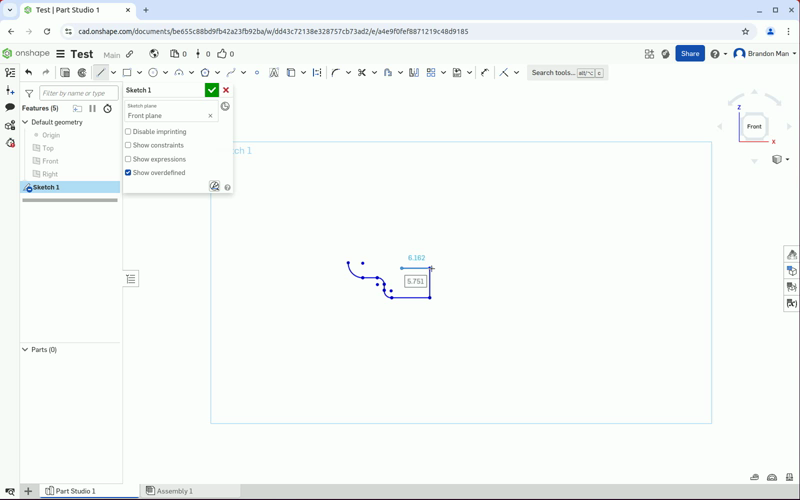
mouse_move(401, 263)
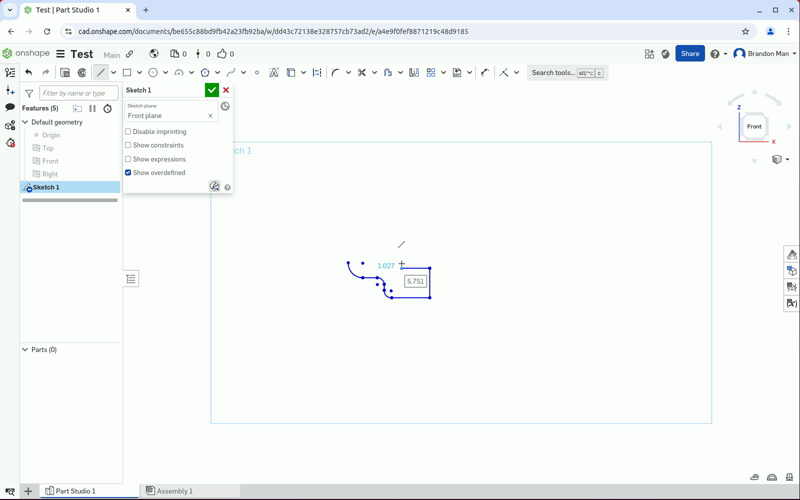
scroll(6)
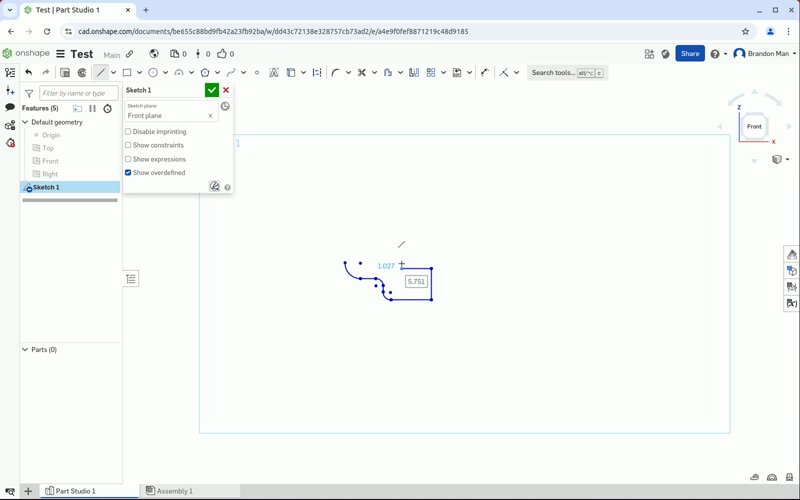
scroll(6)
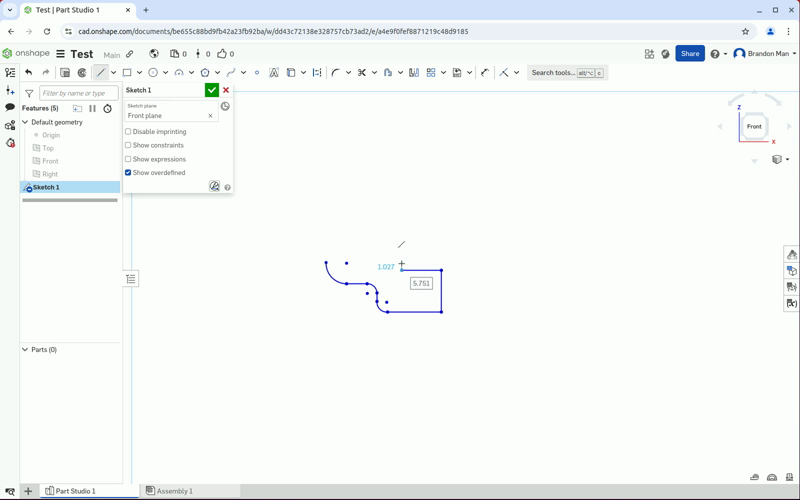
scroll(6)
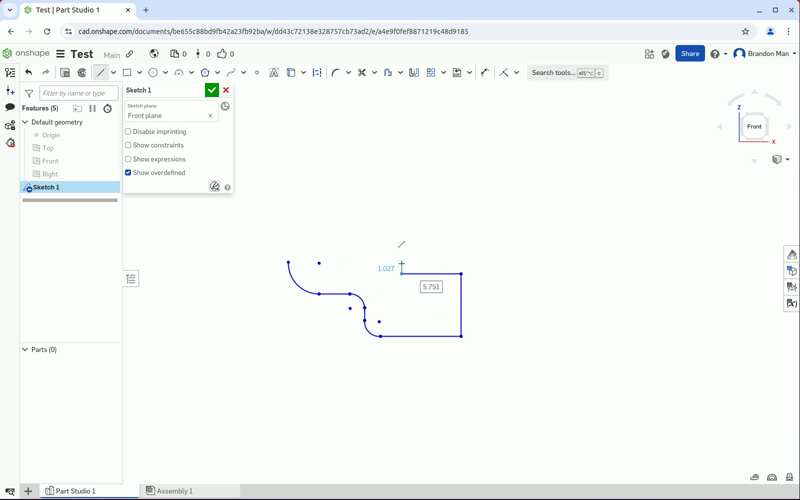
scroll(6)
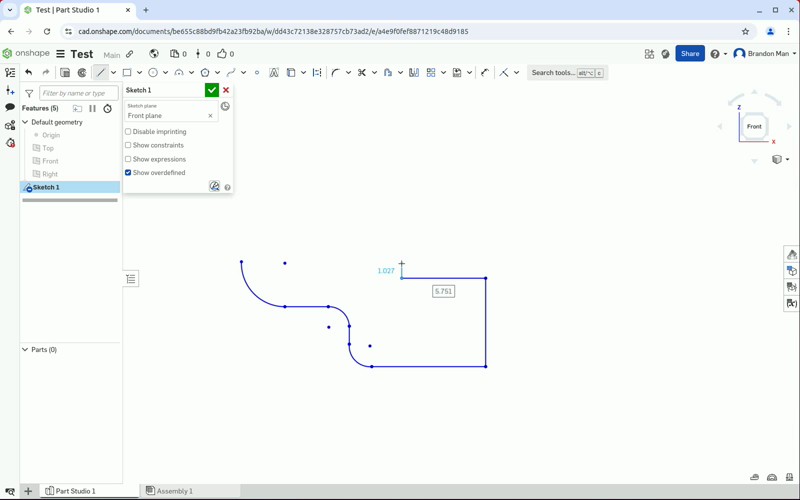
scroll(6)
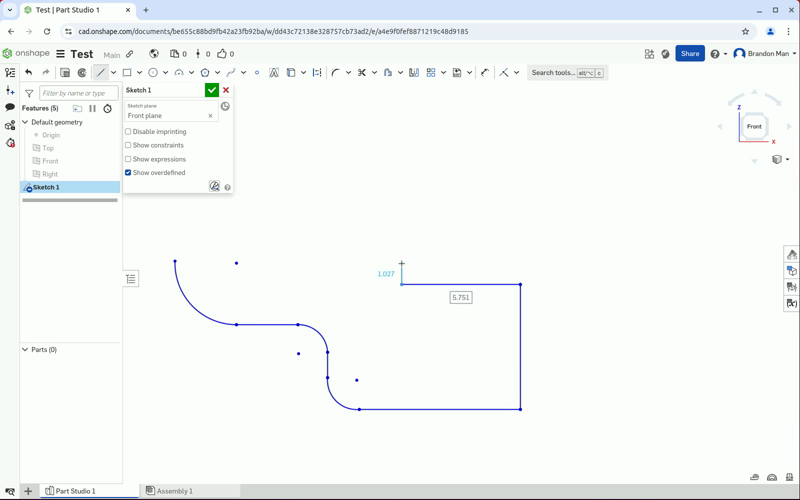
scroll(6)
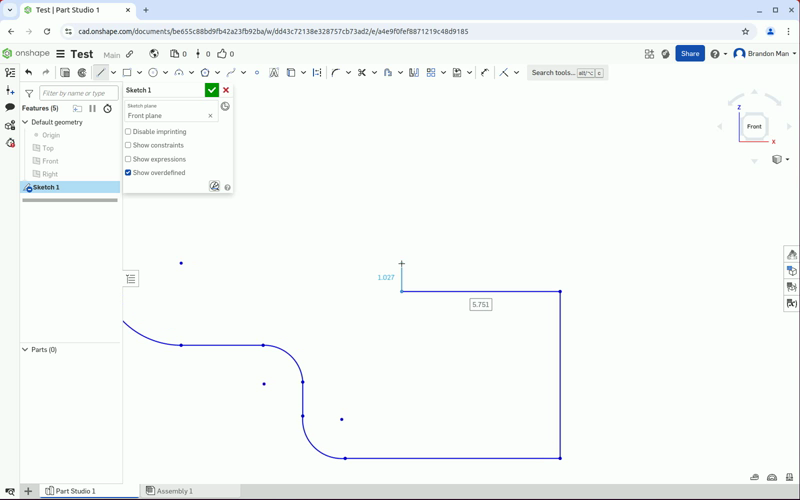
scroll(6)
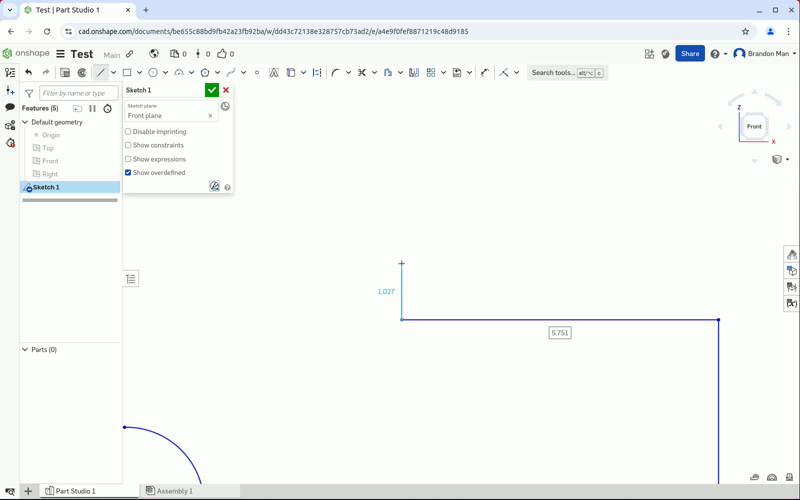
click(401, 263)
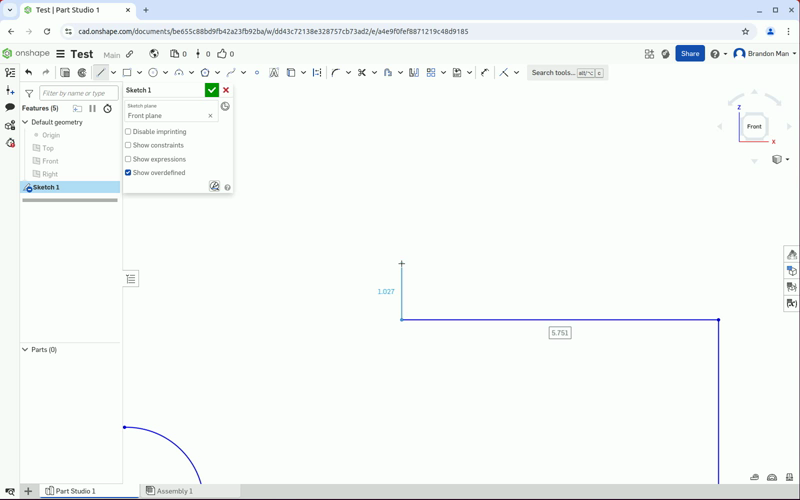
scroll(-6)
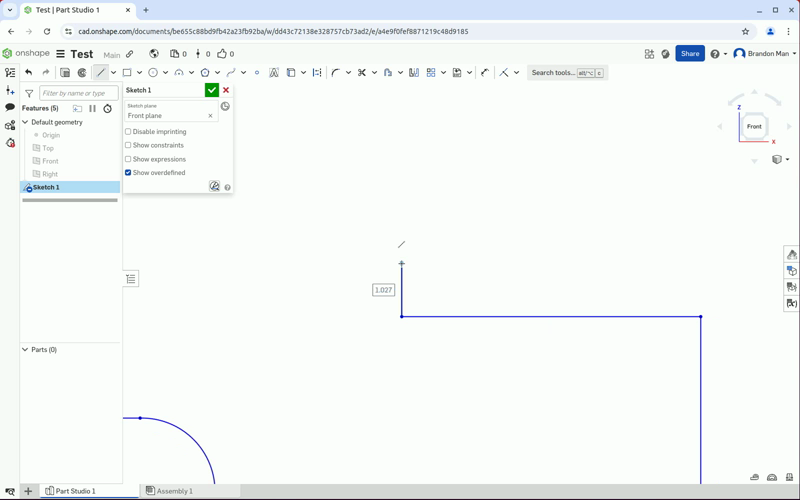
scroll(-6)
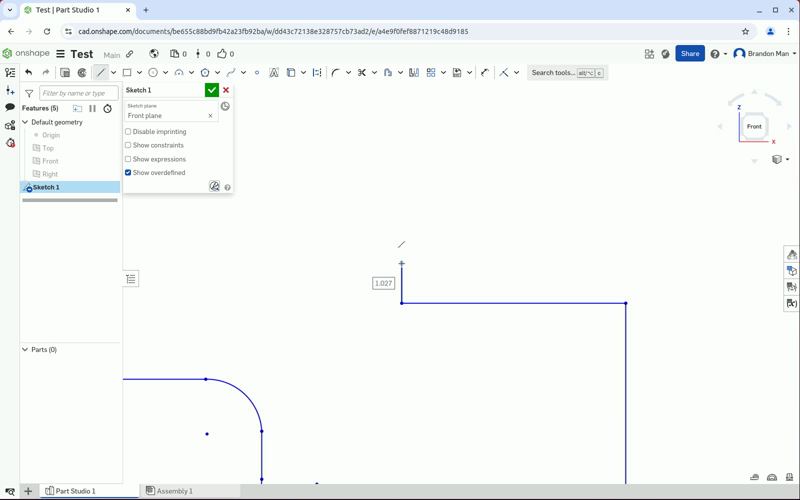
scroll(-6)
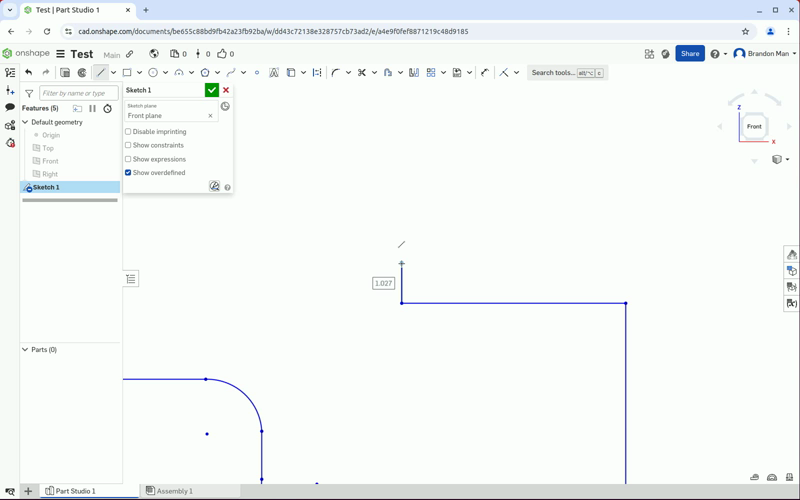
scroll(-6)
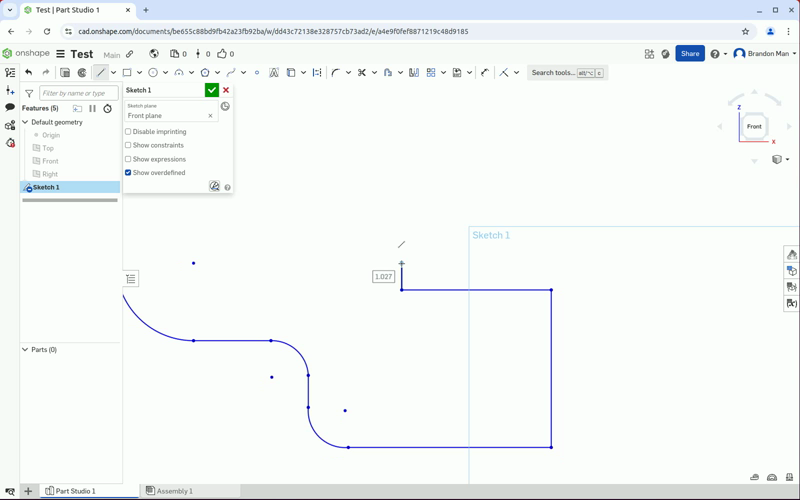
scroll(-6)
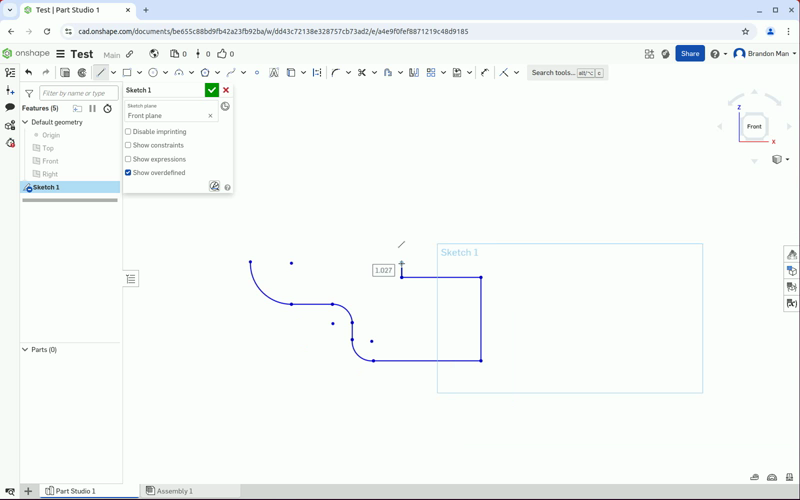
scroll(-6)
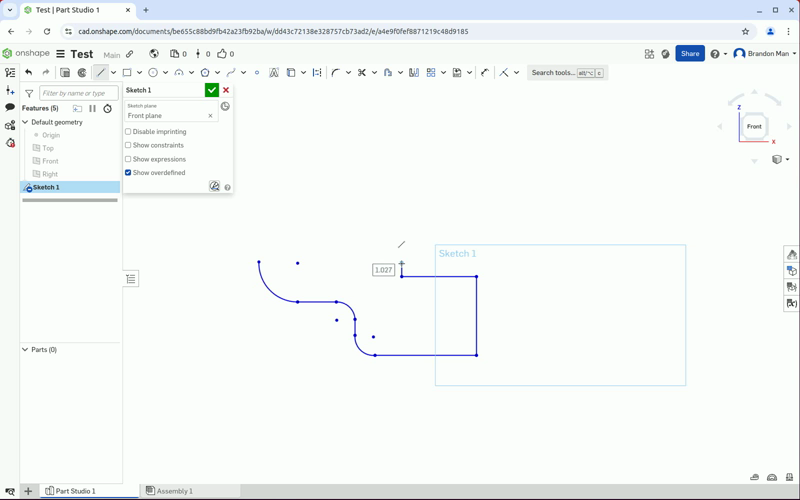
scroll(-6)
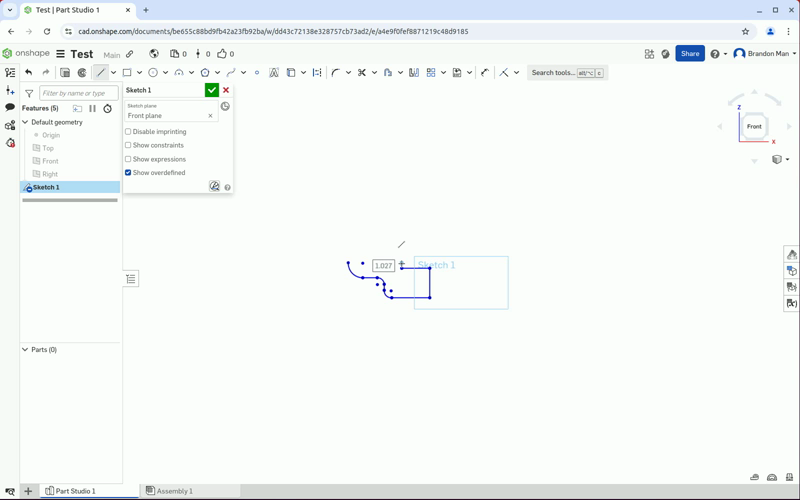
key_up(shift)
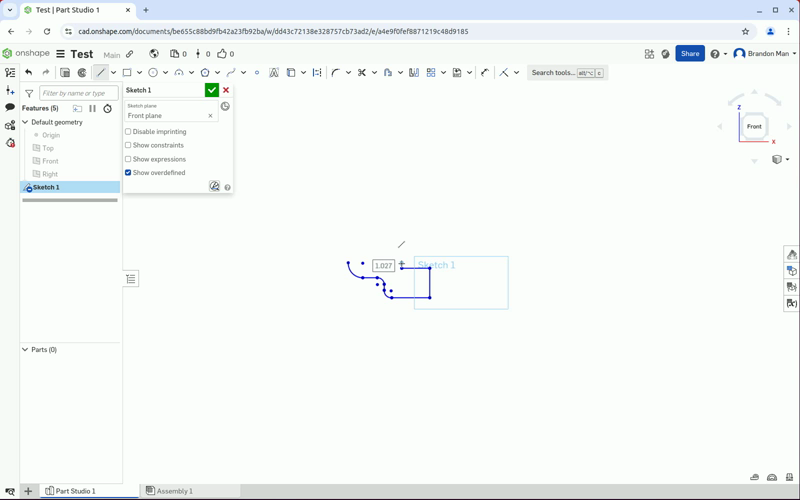
mouse_move(431, 263)
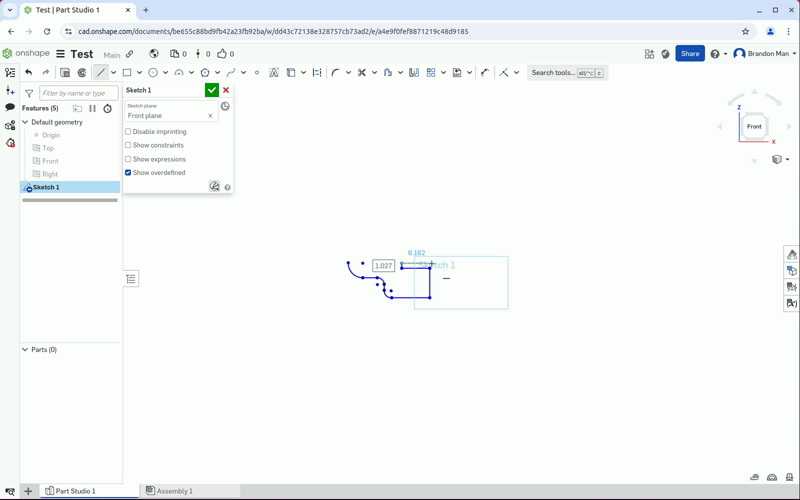
key_down(shift)
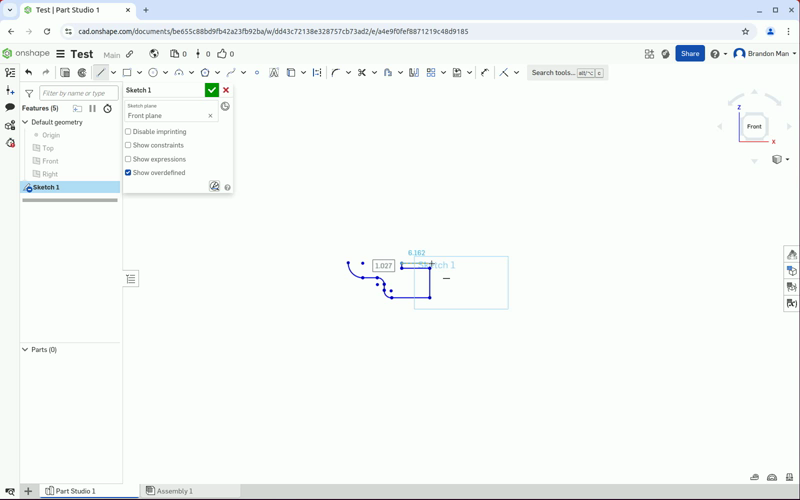
mouse_move(348, 262)
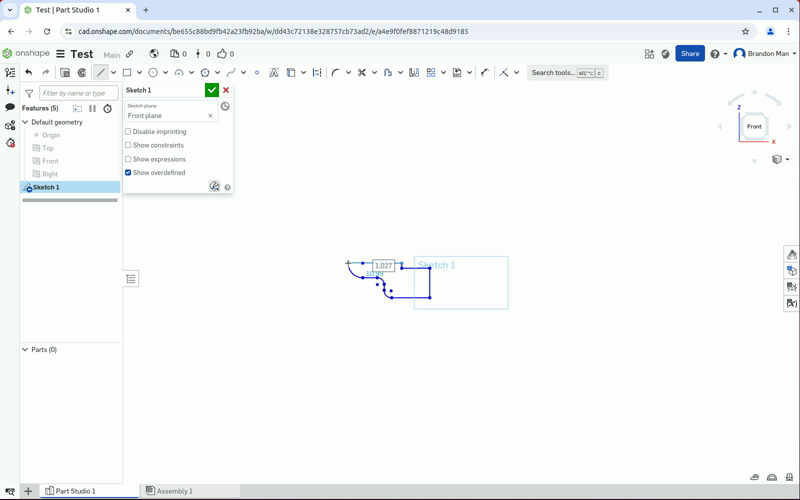
key_up(shift)
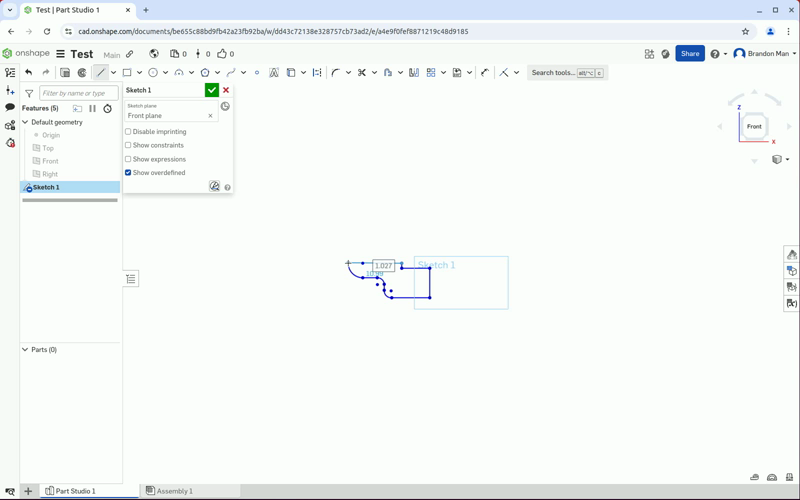
click(348, 262)
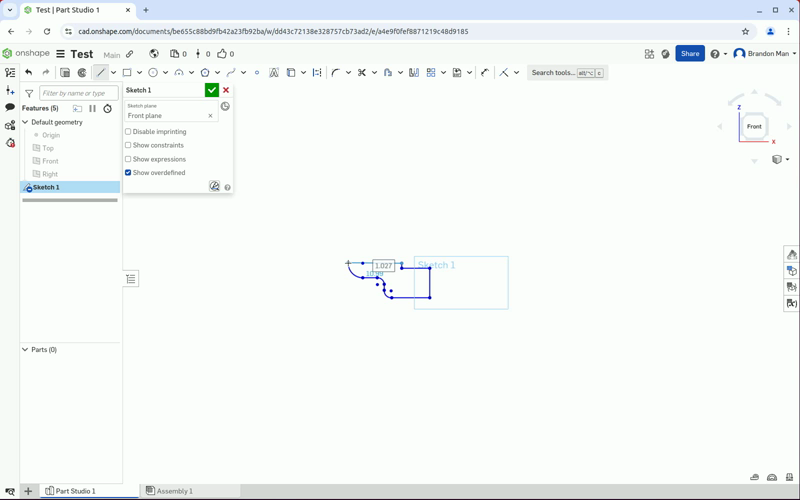
key(esc)
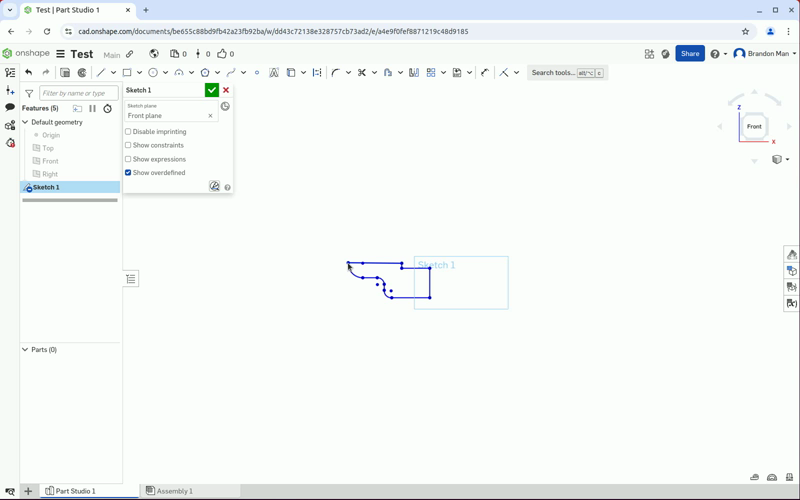
mouse_move(395, 286)
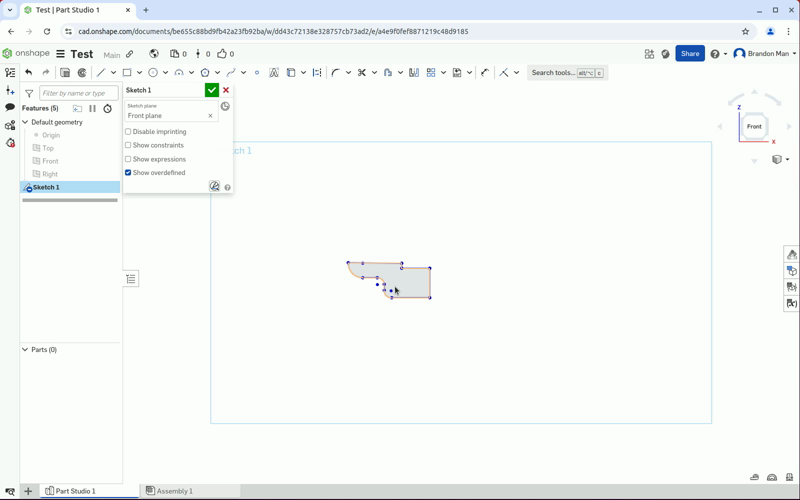
click(395, 286)
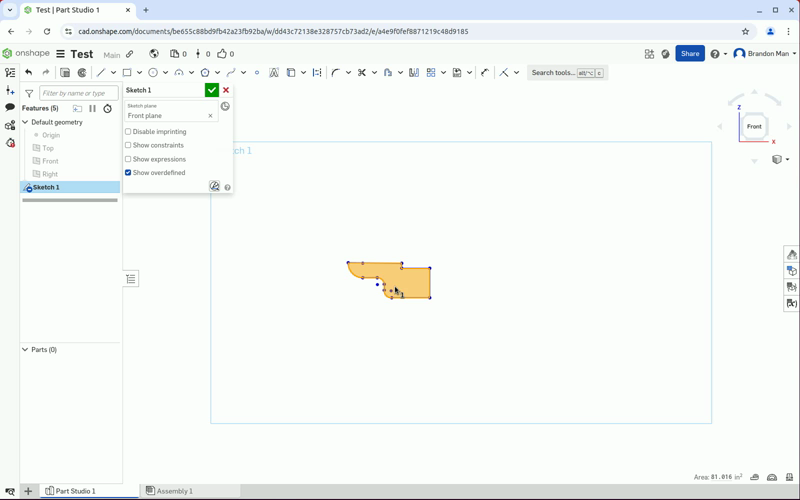
mouse_move(73, 352)
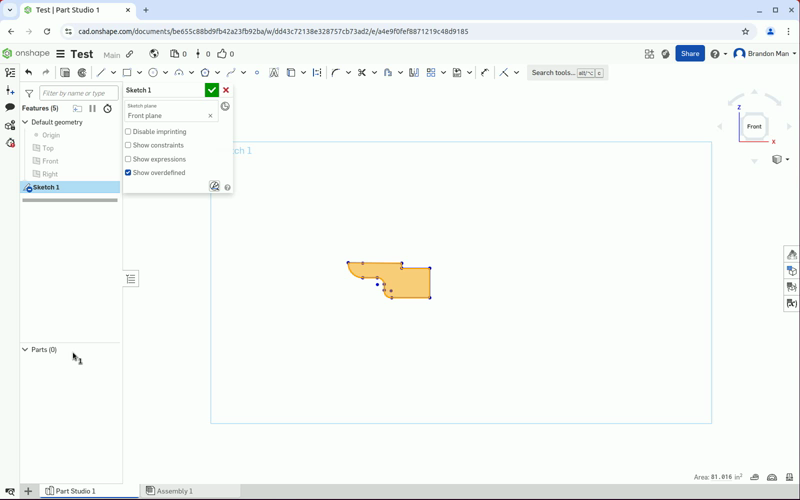
key(shift+y)
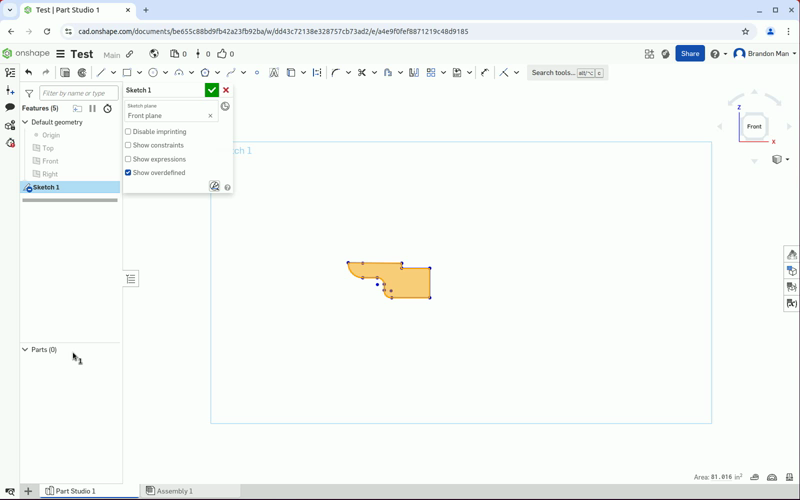
key(shift+e)
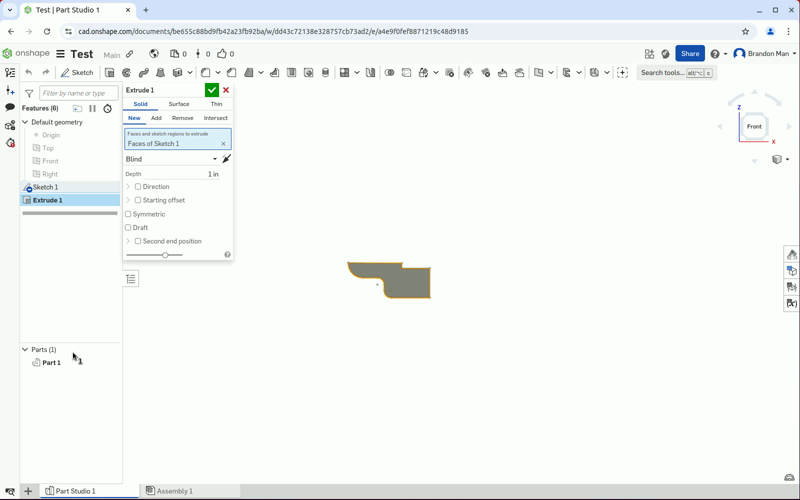
mouse_move(143, 106)
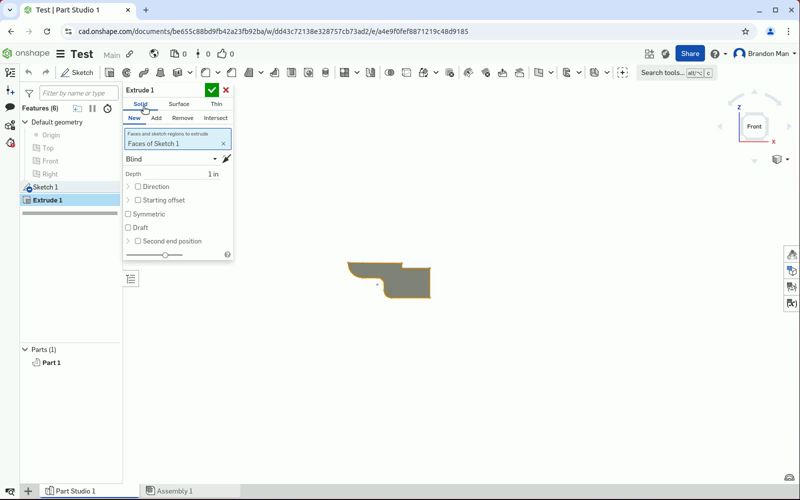
click(143, 106)
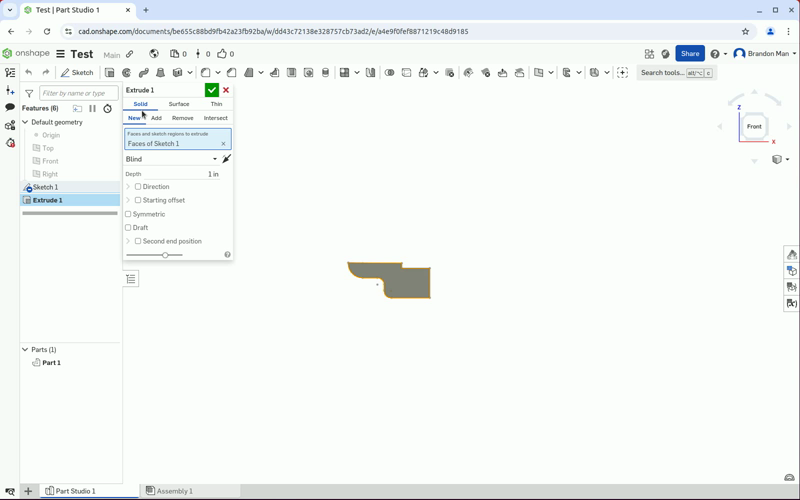
mouse_move(137, 120)
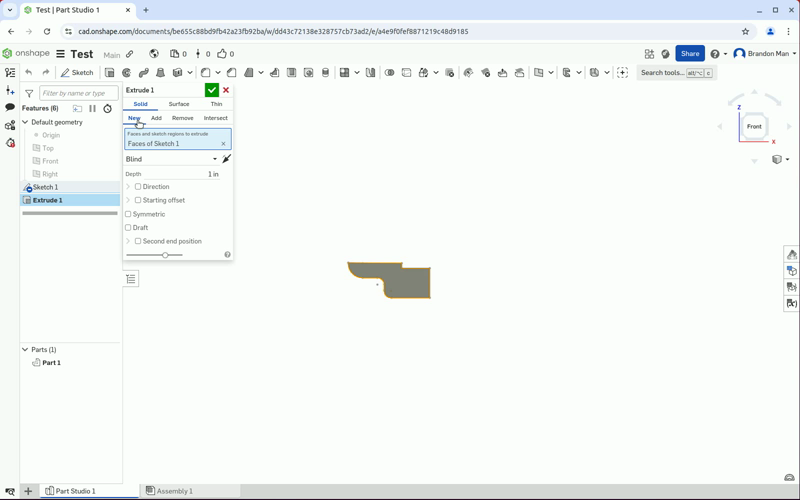
click(137, 120)
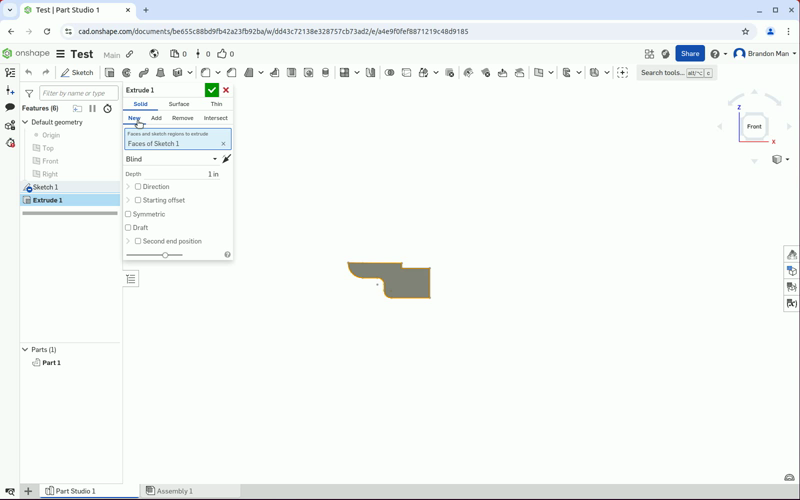
key(tab, 4)
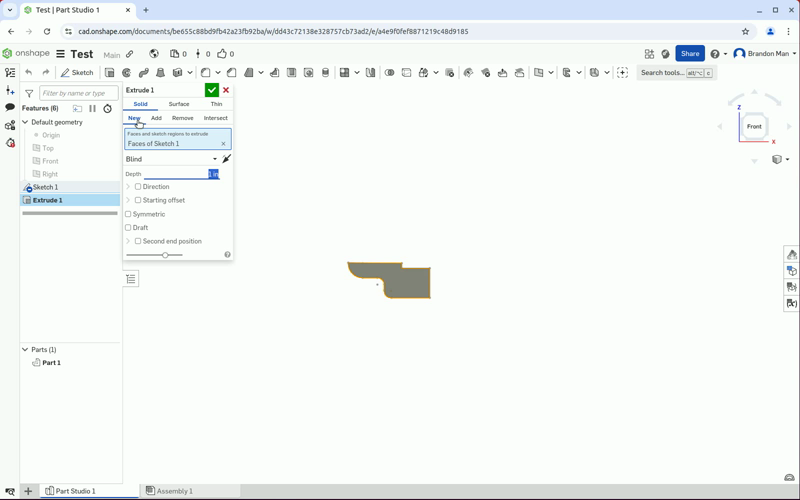
text(0.241)
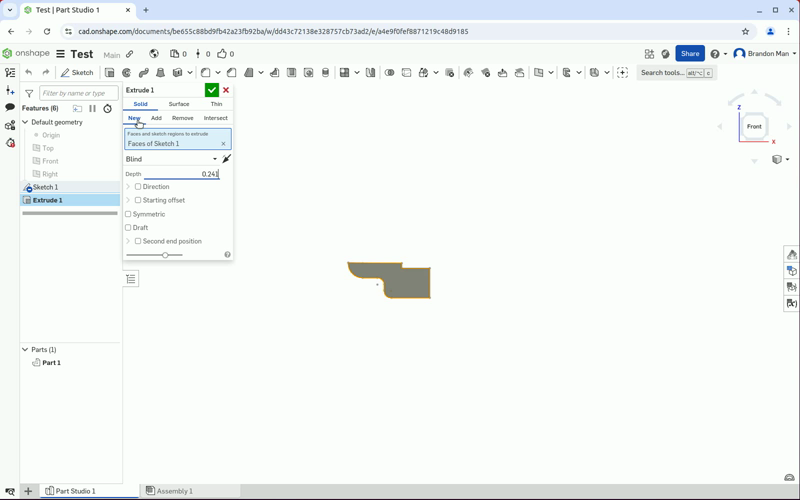
key(enter)
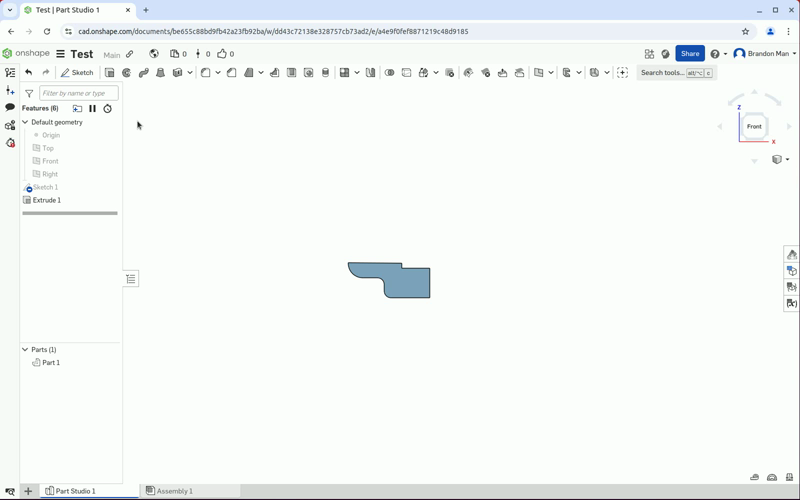
key(shift+h)
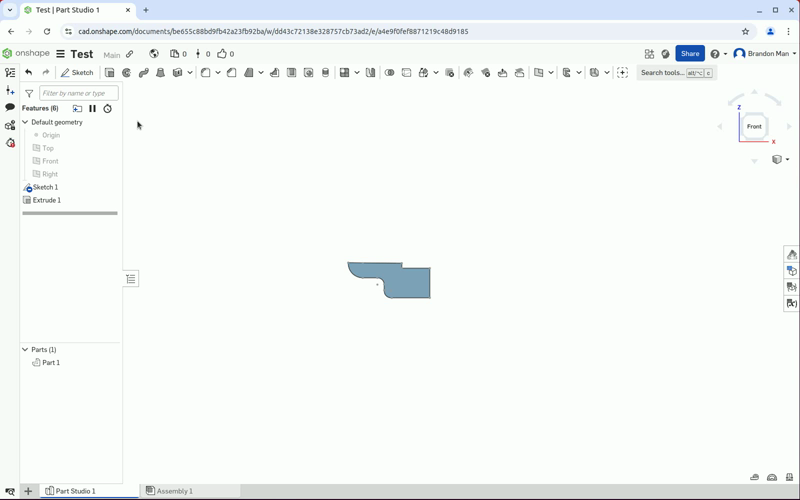
key(shift+h)
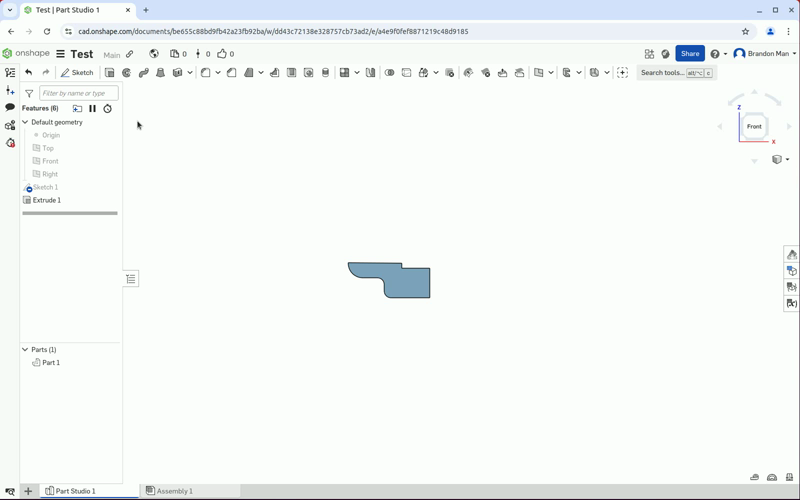
mouse_move(73, 189)
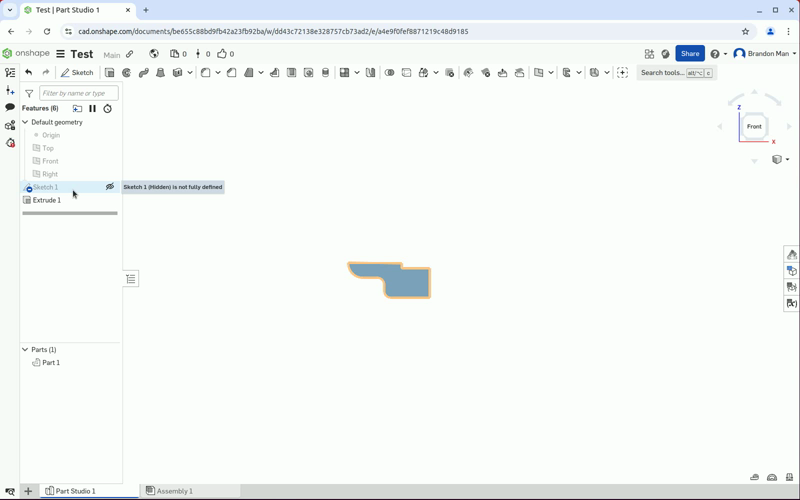
click(73, 189)
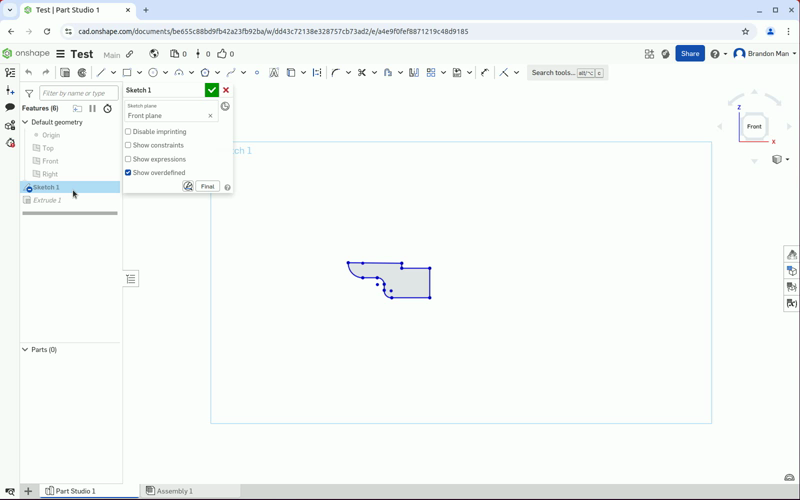
mouse_move(229, 92)
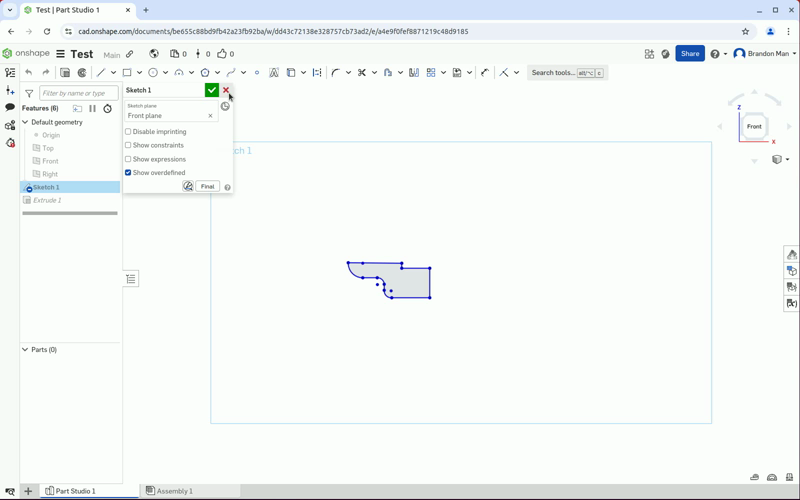
click(229, 92)
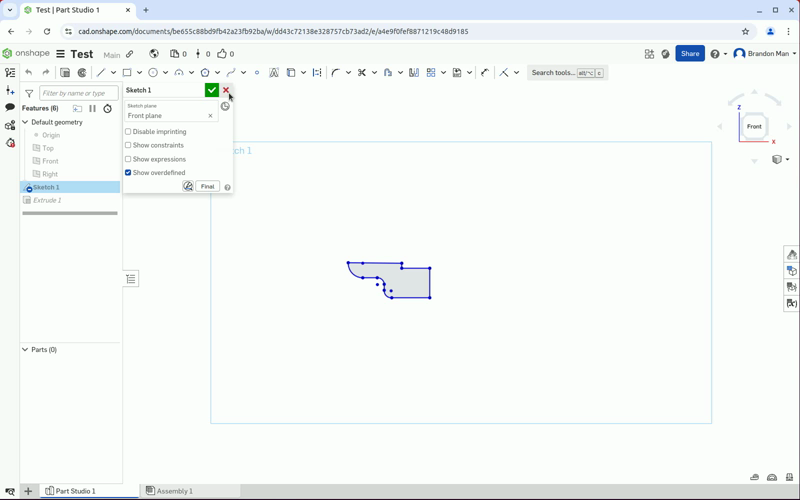
key(shift+s)
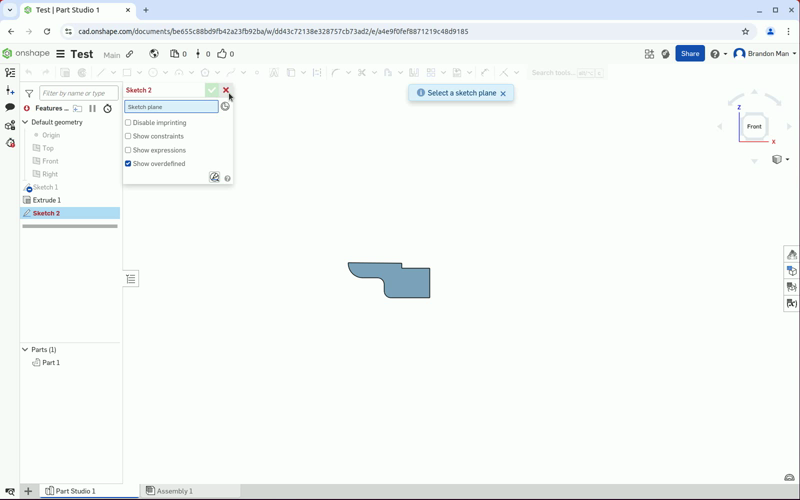
mouse_move(73, 163)
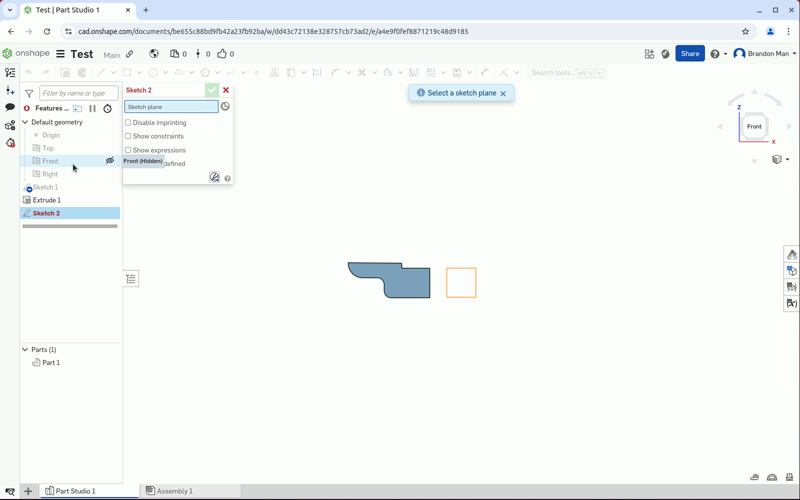
click(73, 163)
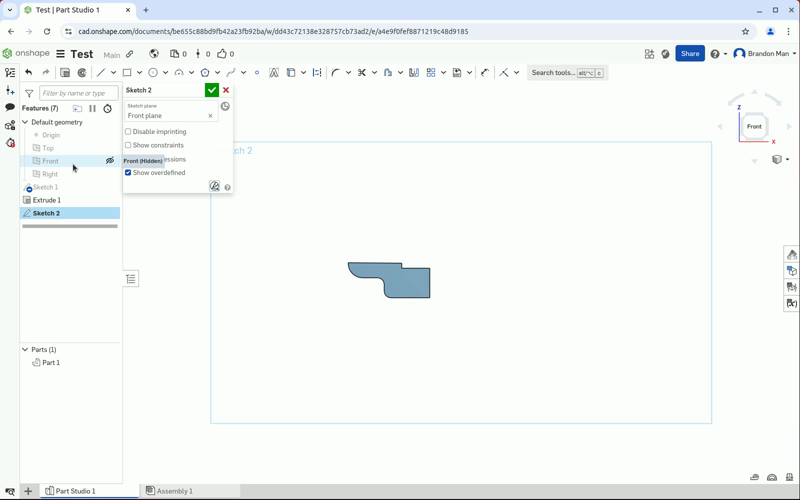
mouse_move(73, 352)
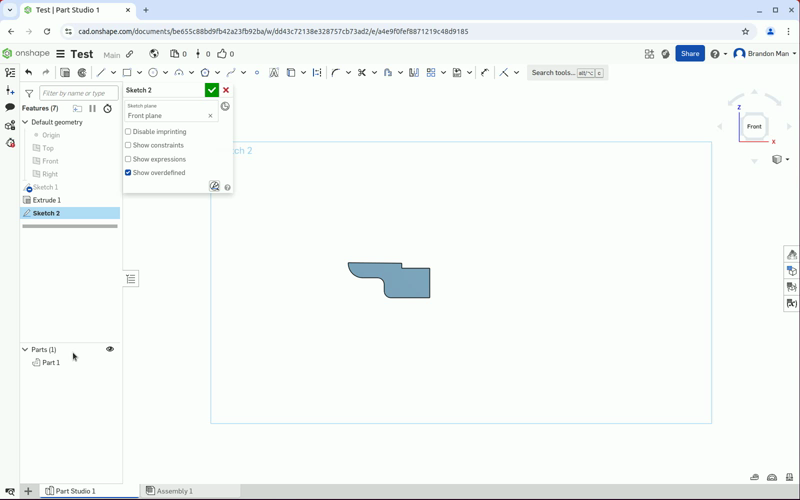
key(y)
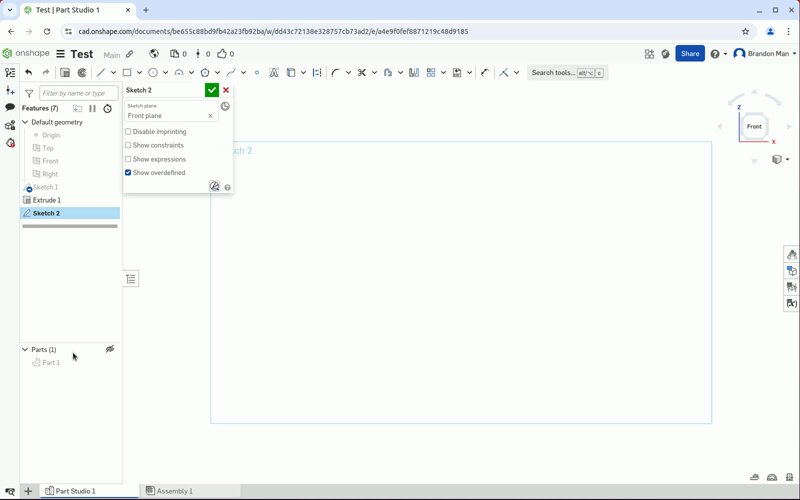
key(l)
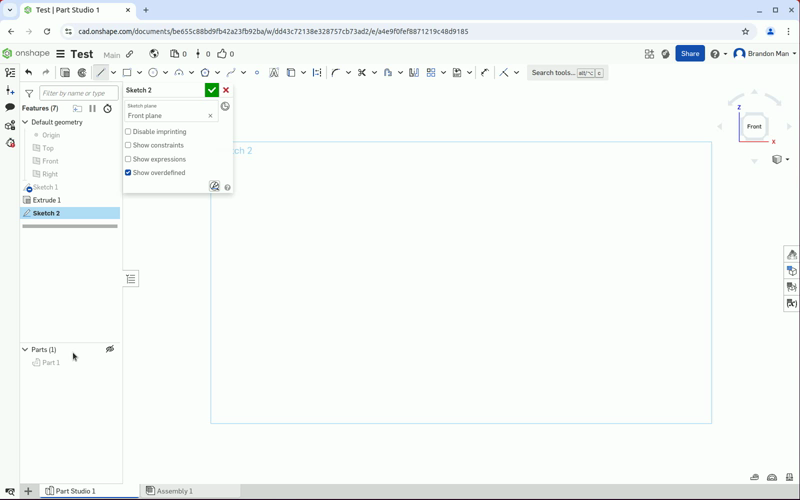
key_down(shift)
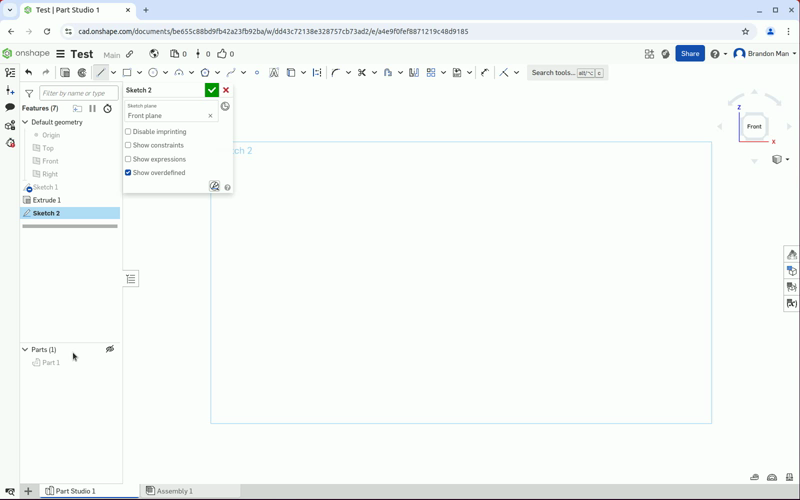
mouse_move(492, 298)
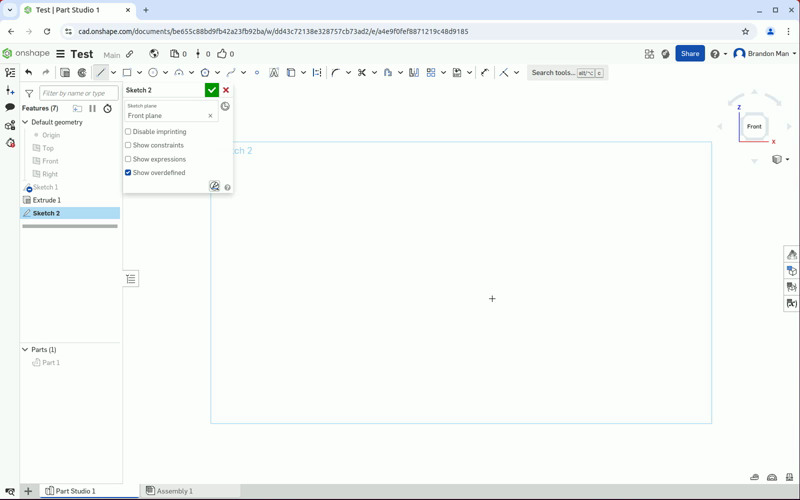
click(492, 298)
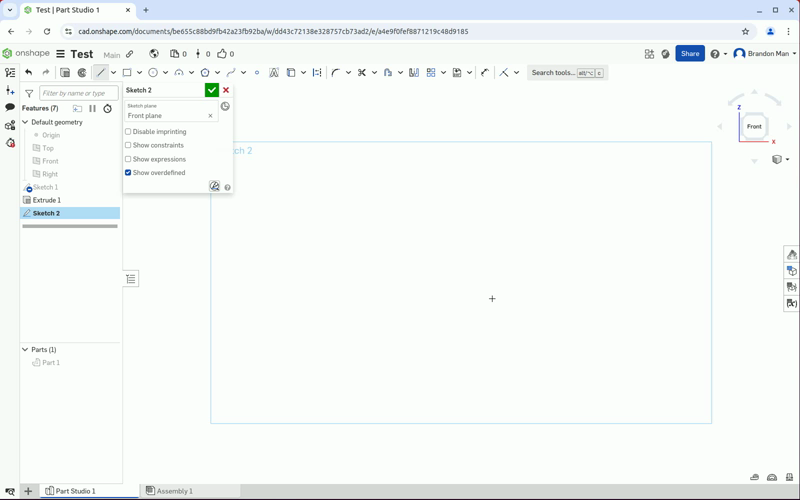
key_up(shift)
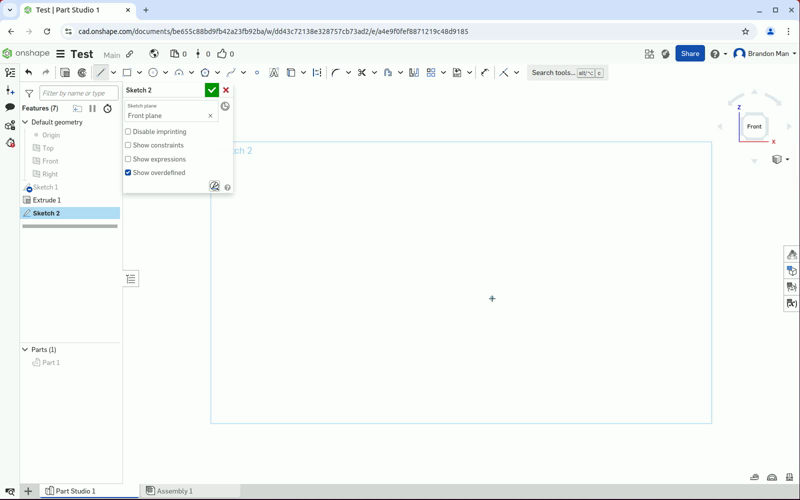
key_down(shift)
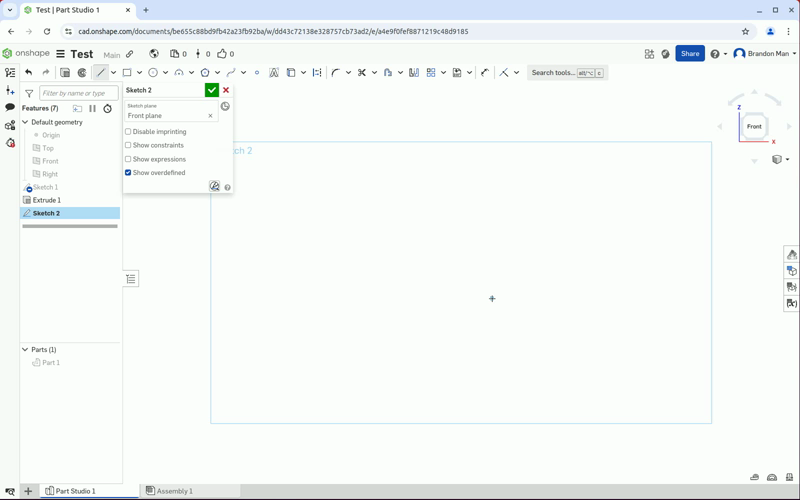
mouse_move(522, 298)
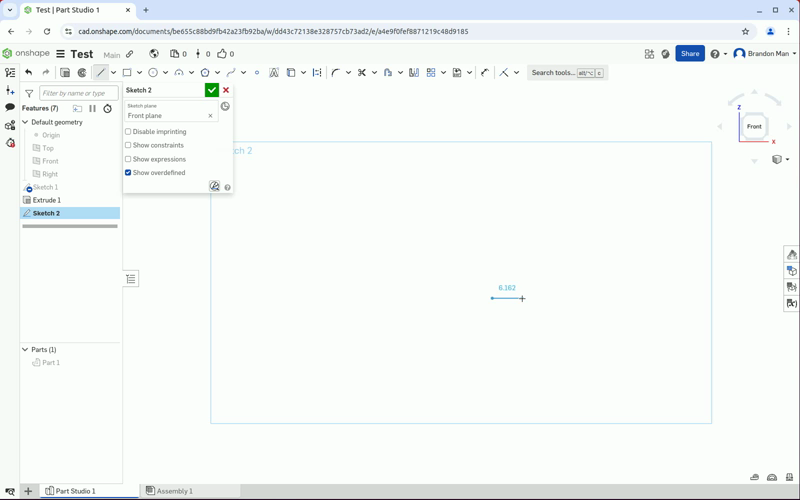
mouse_move(530, 298)
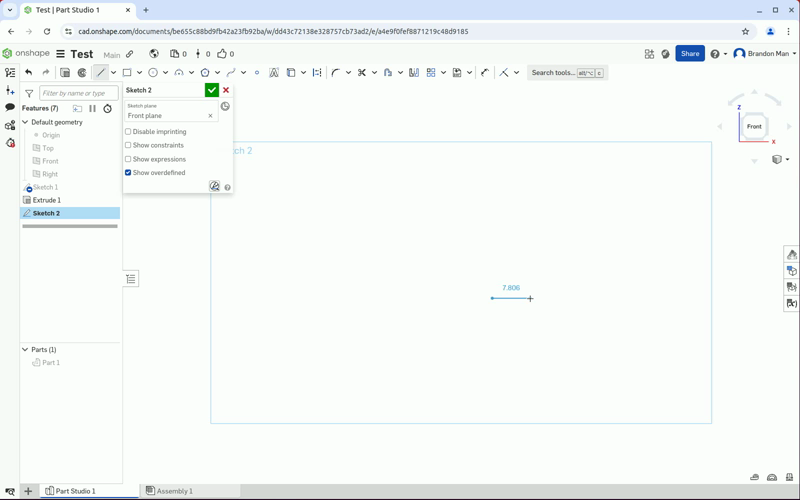
click(530, 298)
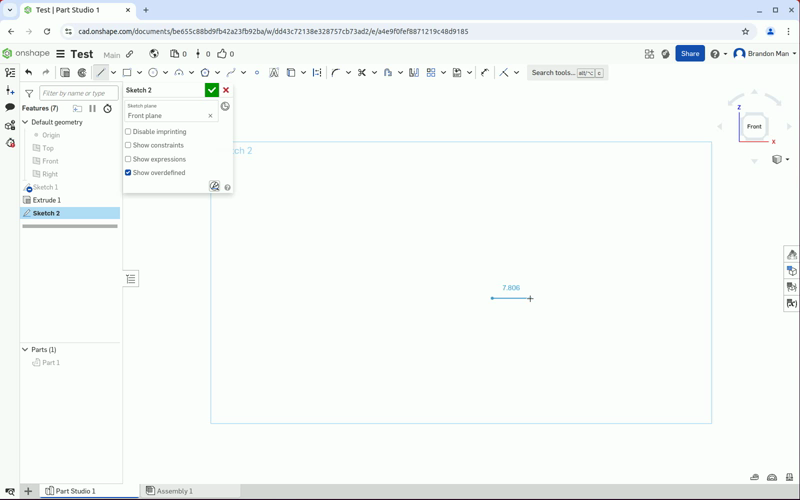
key_up(shift)
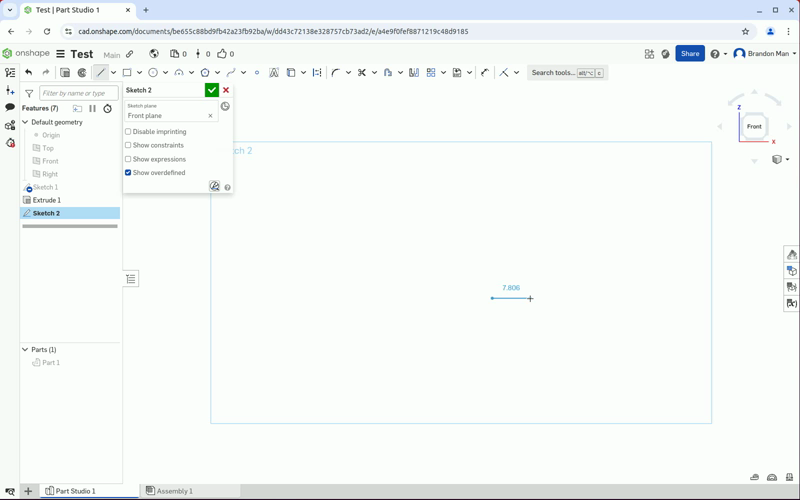
key(esc)
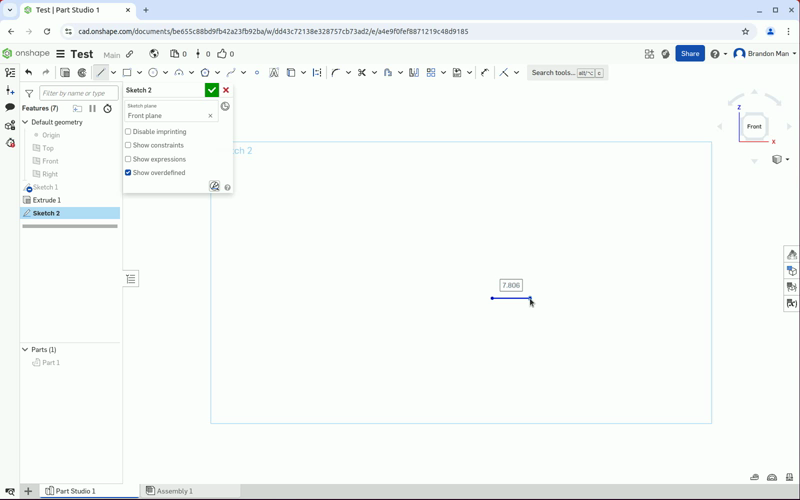
key(a)
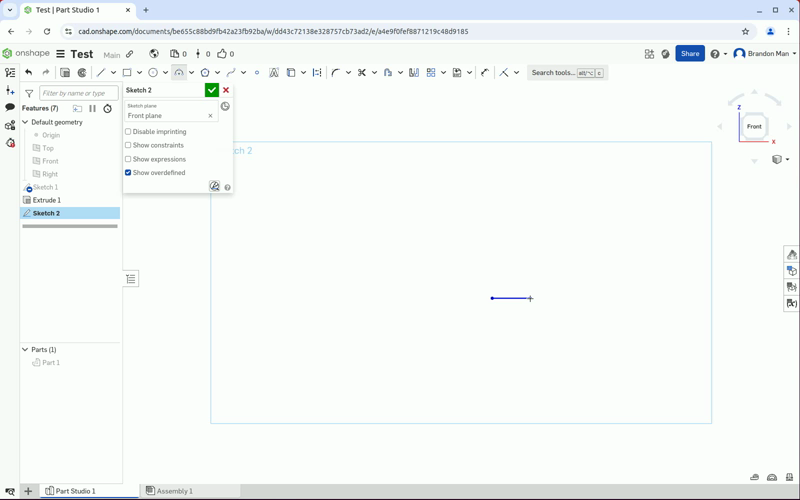
mouse_move(530, 298)
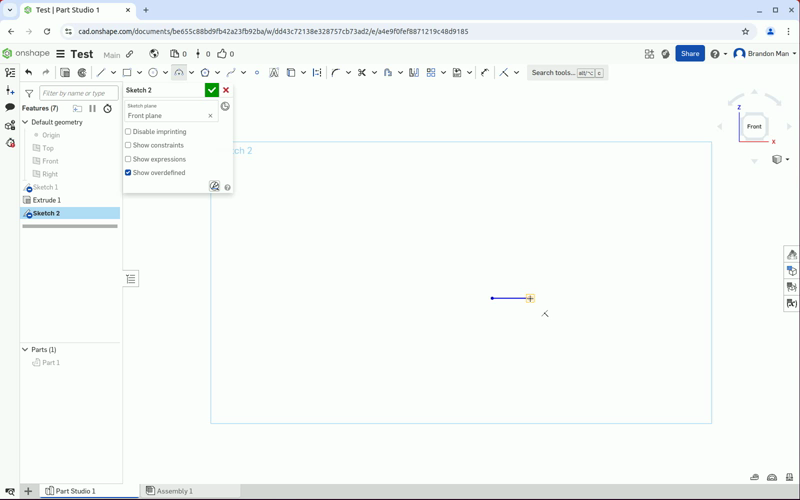
click(530, 298)
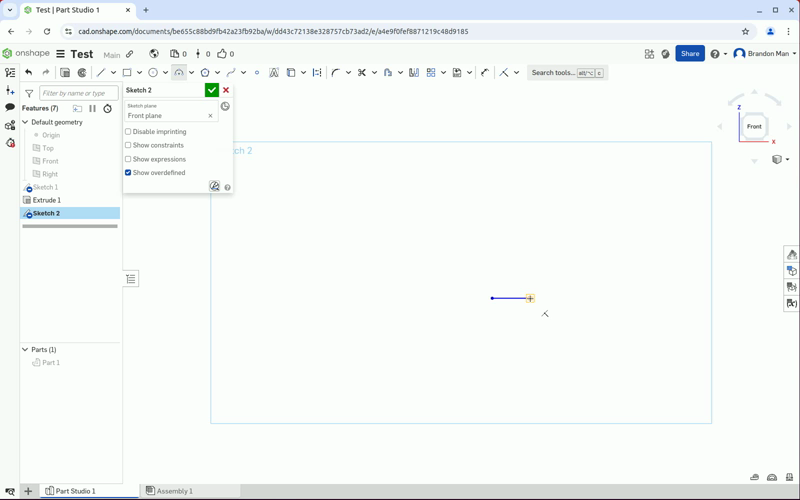
key_down(shift)
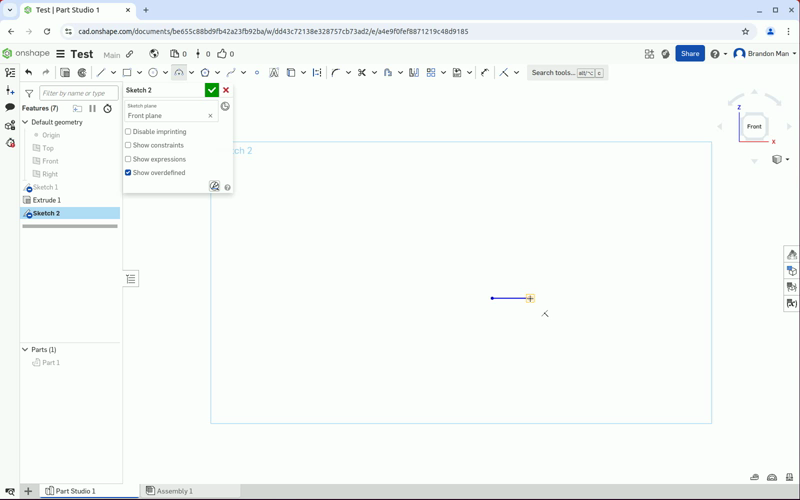
mouse_move(537, 291)
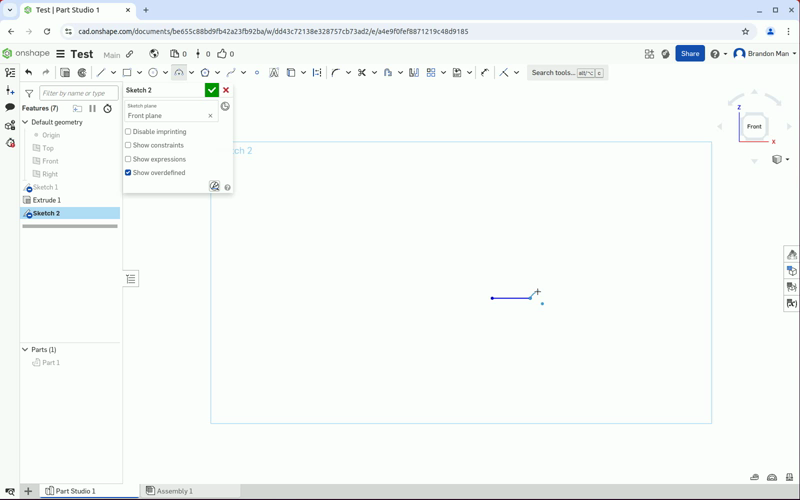
click(537, 291)
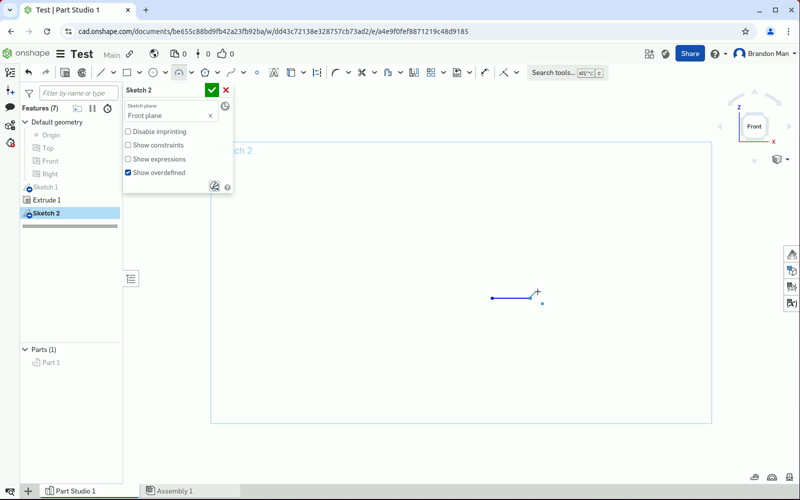
mouse_move(535, 296)
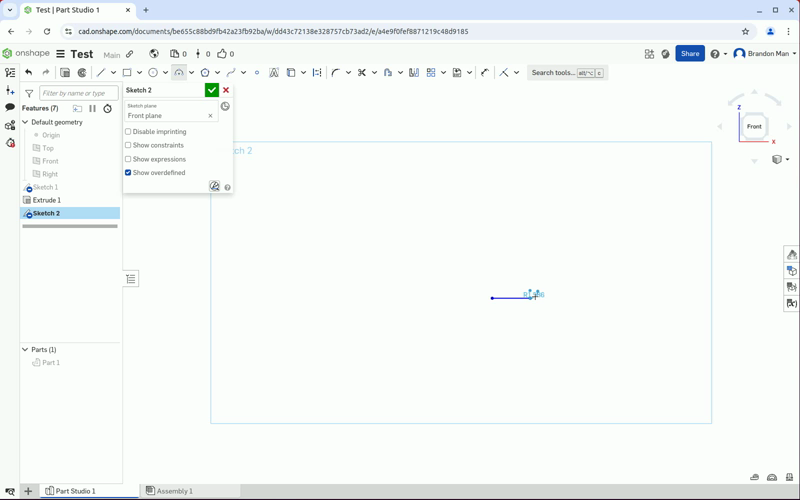
click(535, 296)
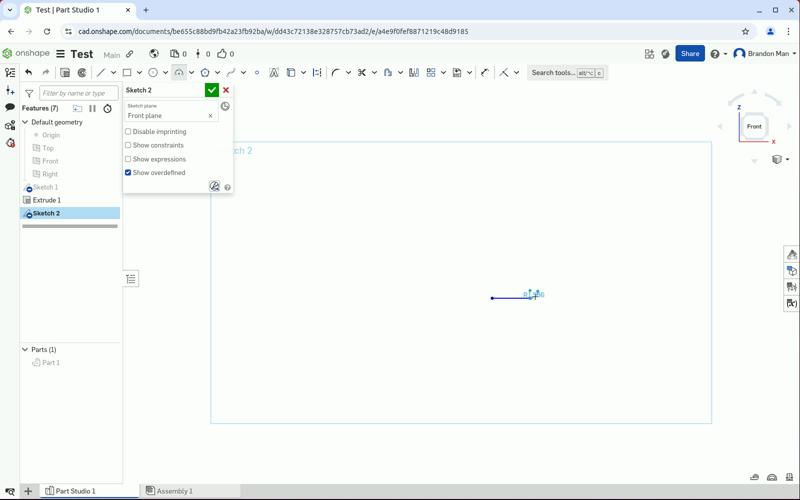
key_up(shift)
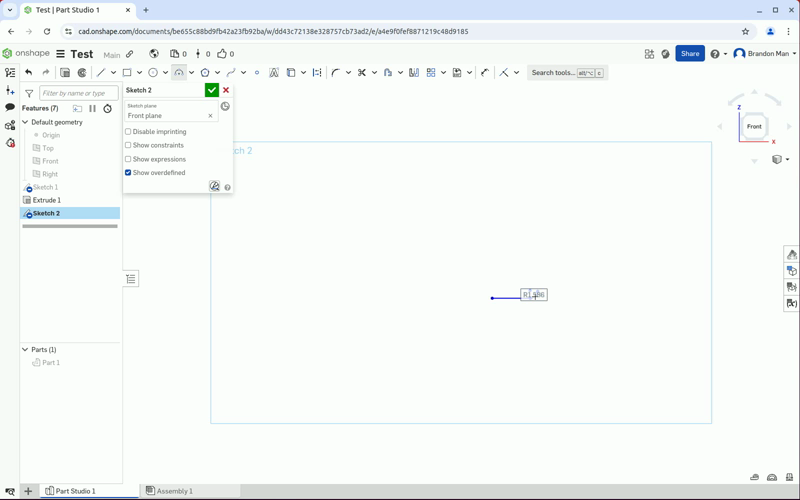
key(esc)
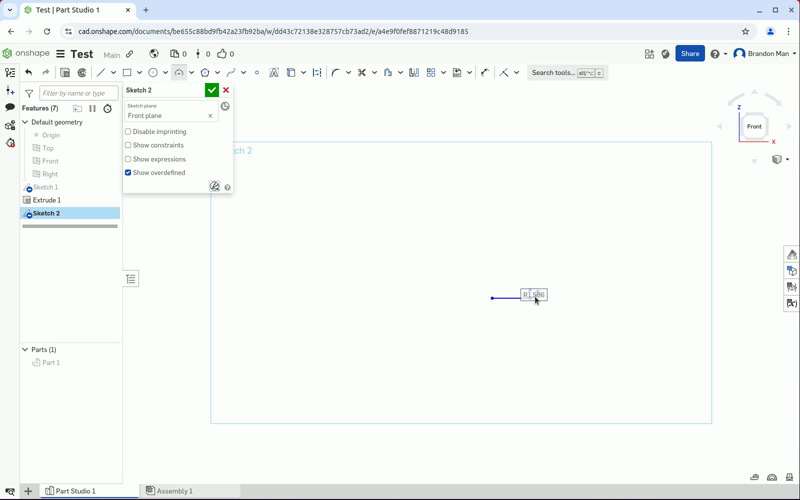
key(l)
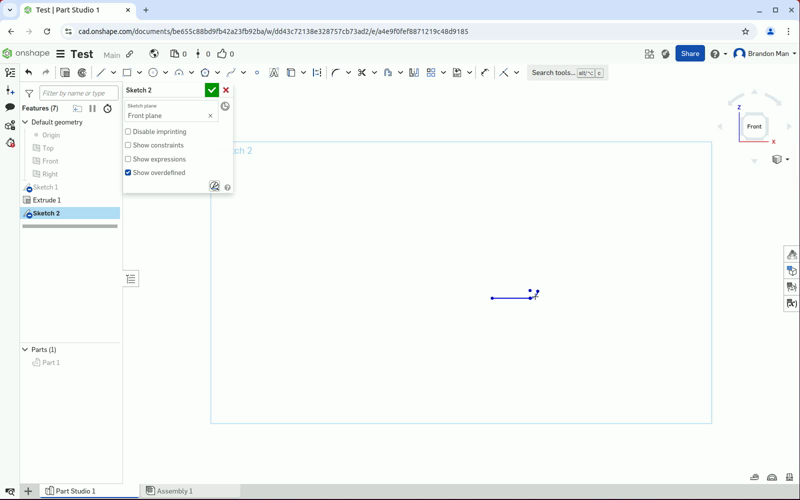
mouse_move(537, 291)
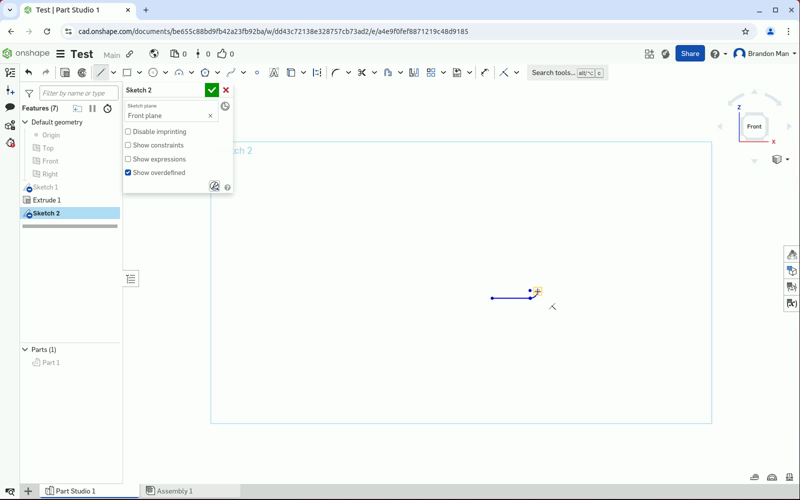
click(537, 291)
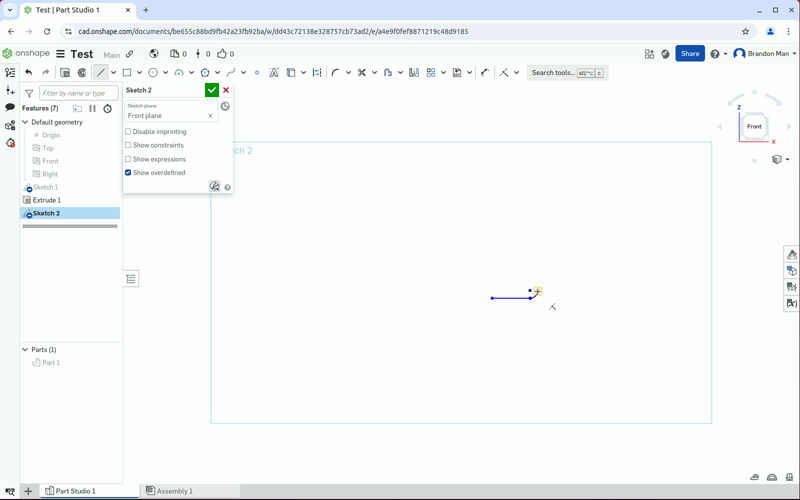
key_down(shift)
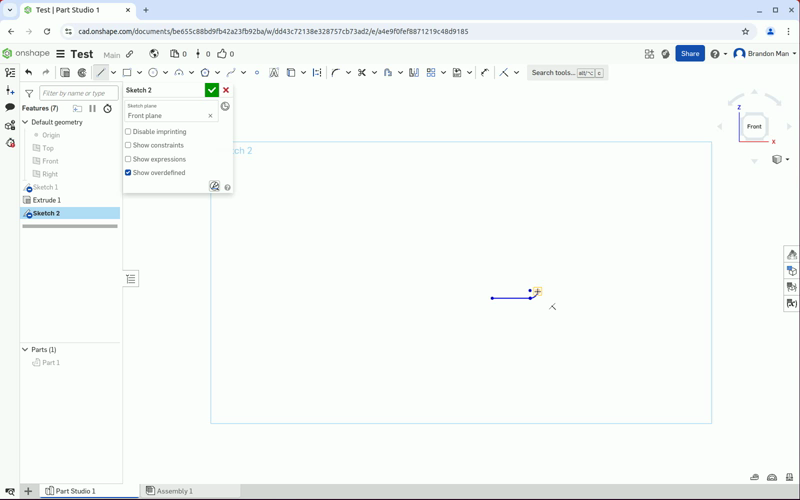
mouse_move(567, 291)
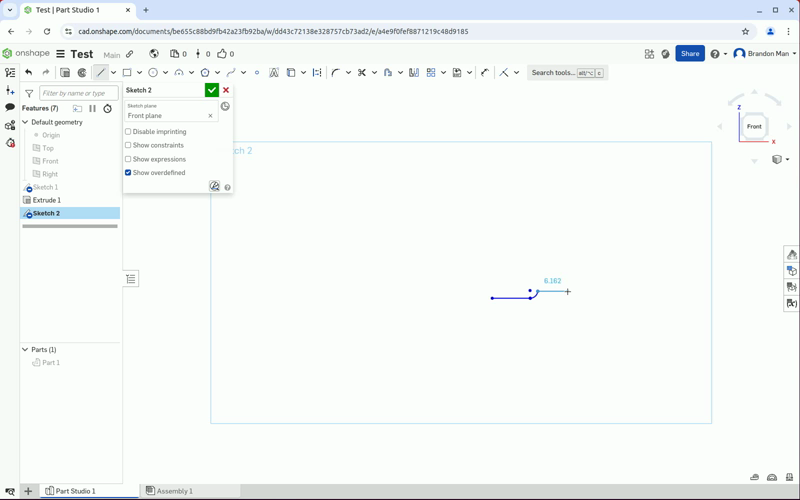
mouse_move(537, 285)
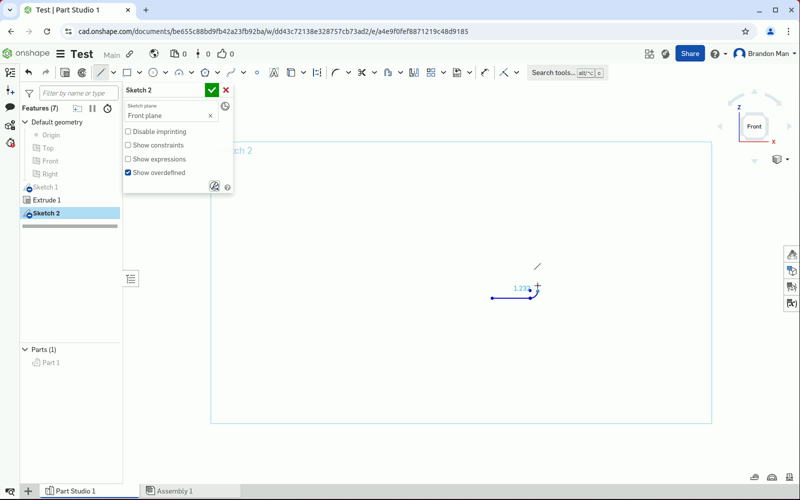
scroll(6)
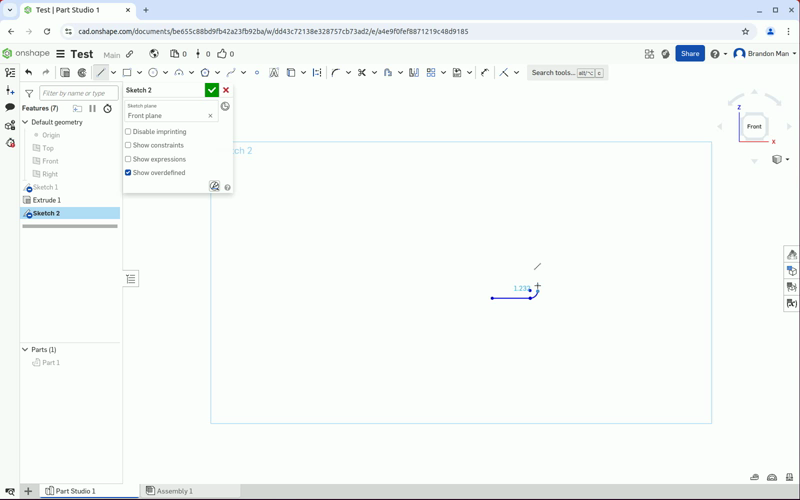
scroll(6)
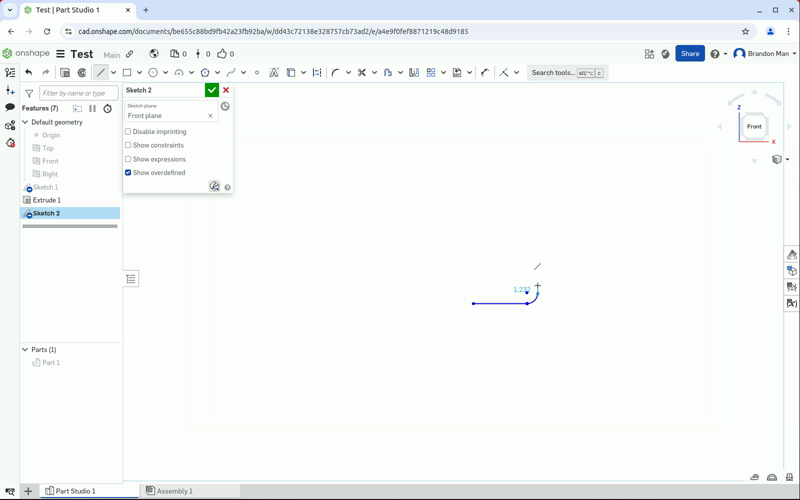
scroll(6)
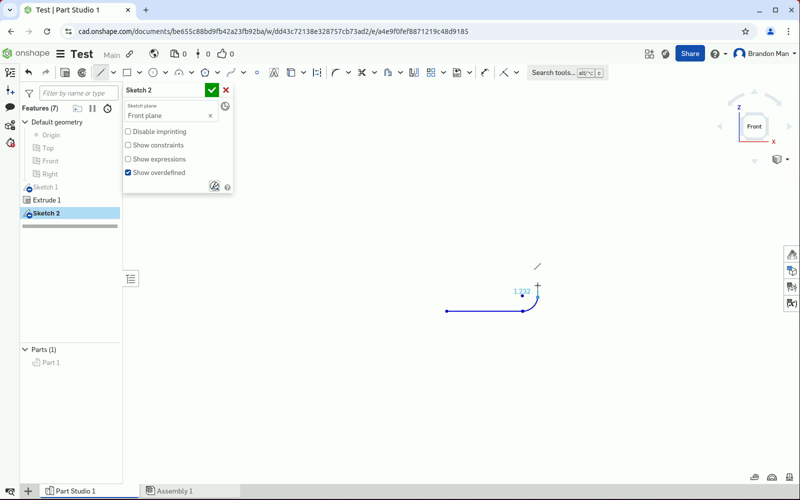
scroll(6)
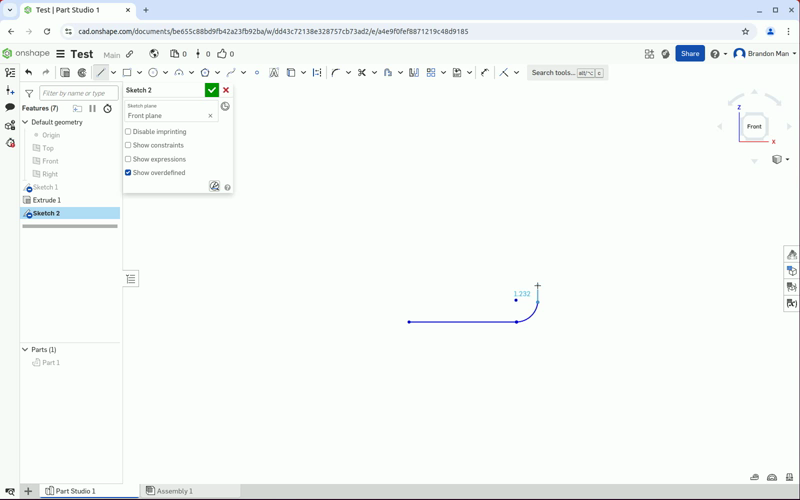
scroll(6)
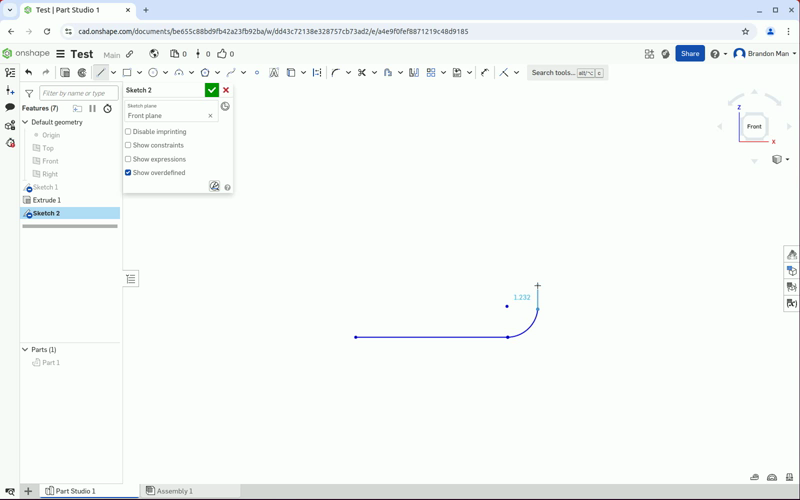
scroll(6)
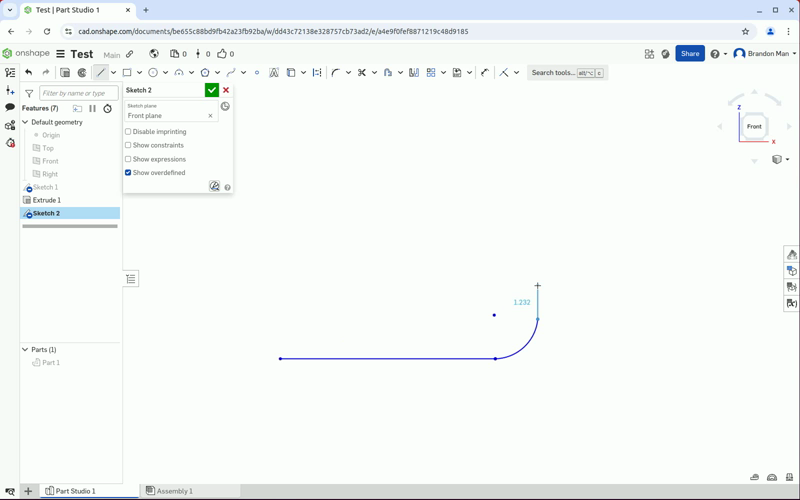
scroll(6)
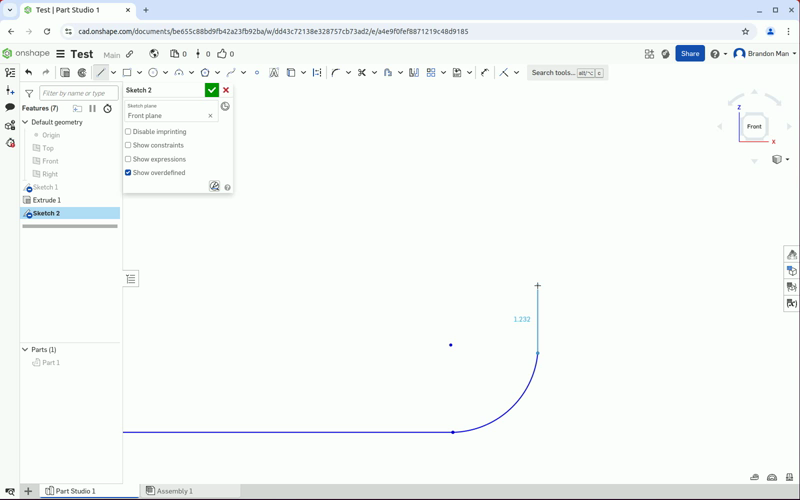
click(537, 285)
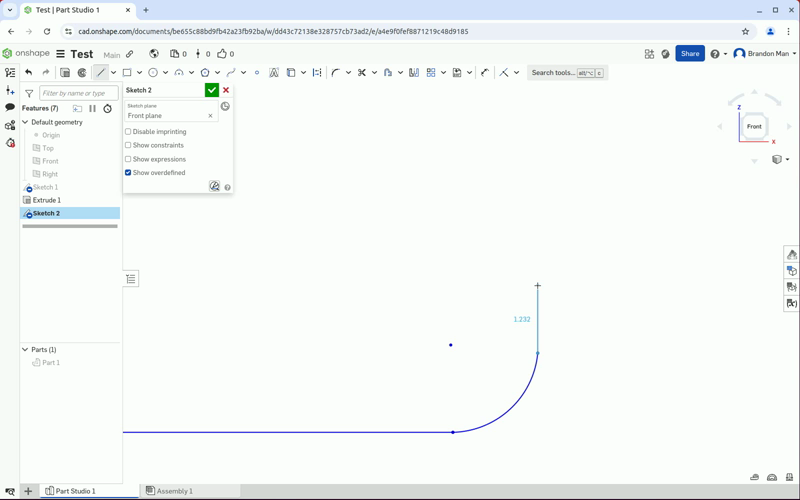
scroll(-6)
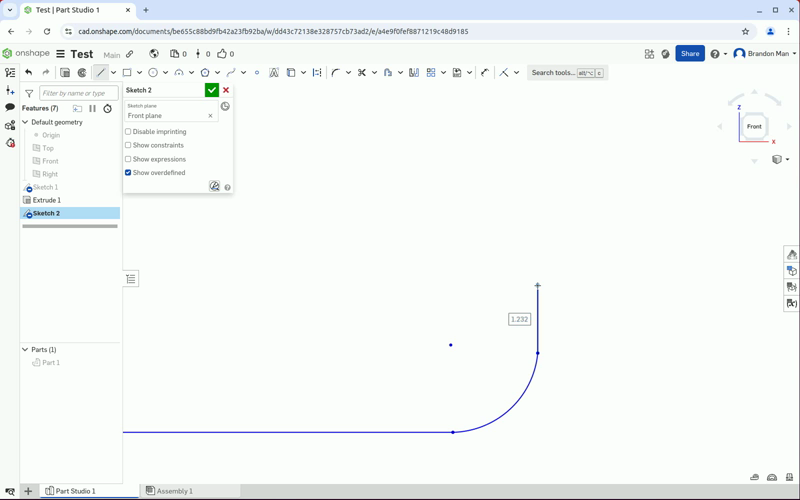
scroll(-6)
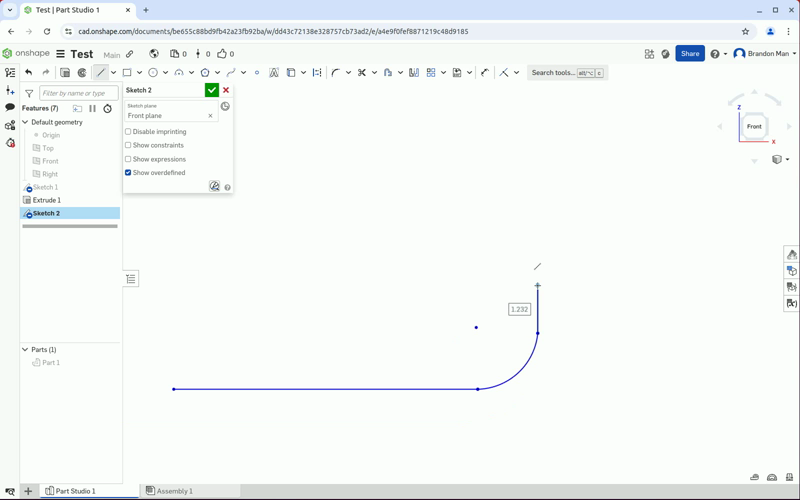
scroll(-6)
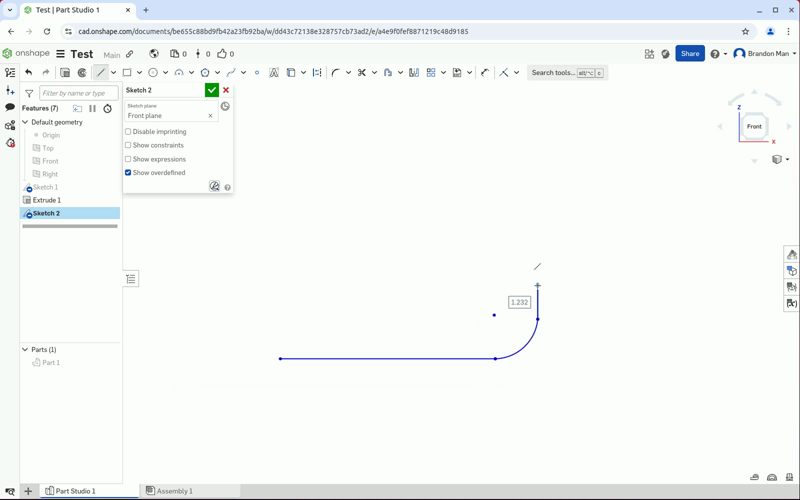
scroll(-6)
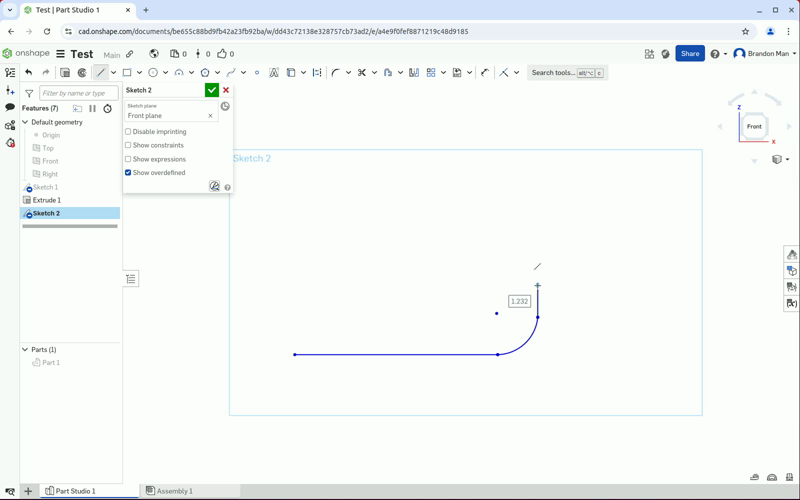
scroll(-6)
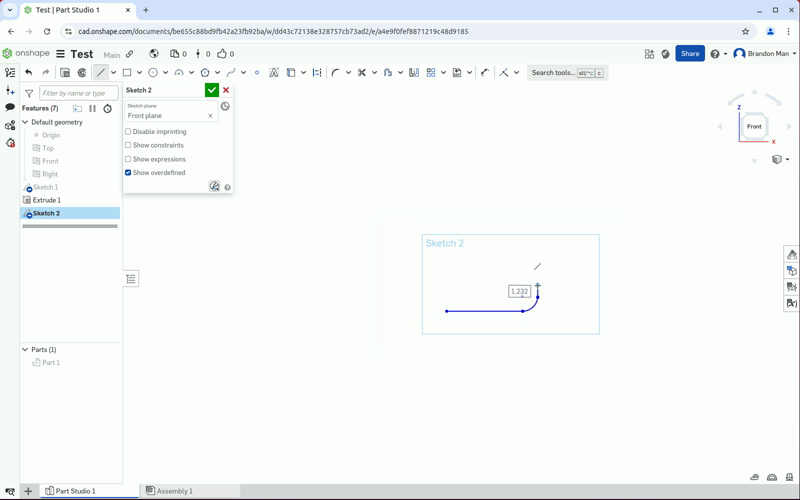
scroll(-6)
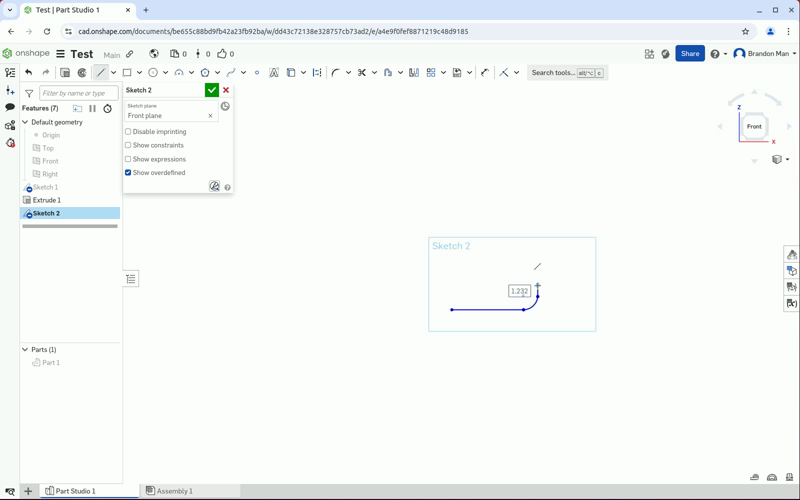
scroll(-6)
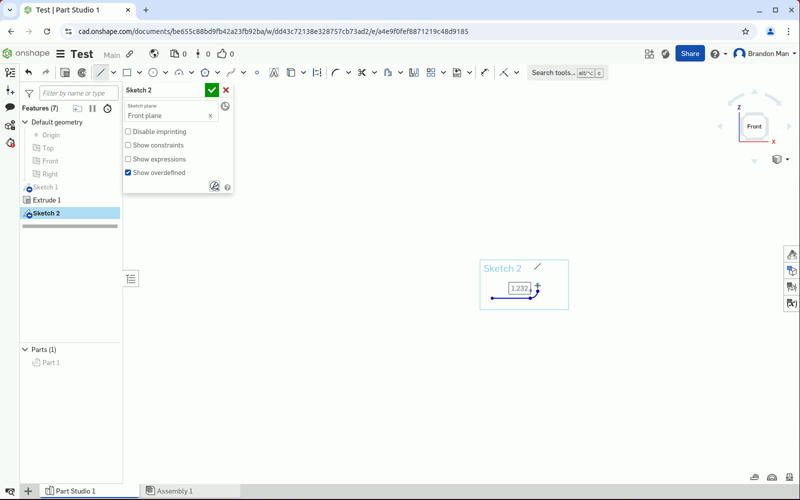
key_up(shift)
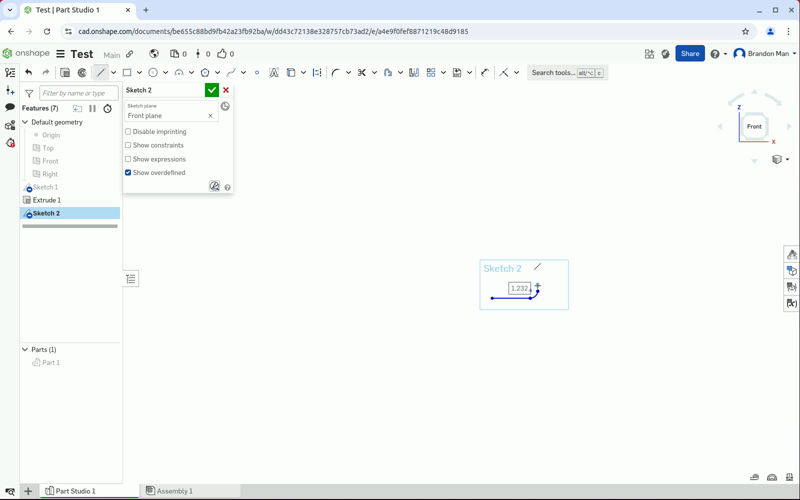
key(esc)
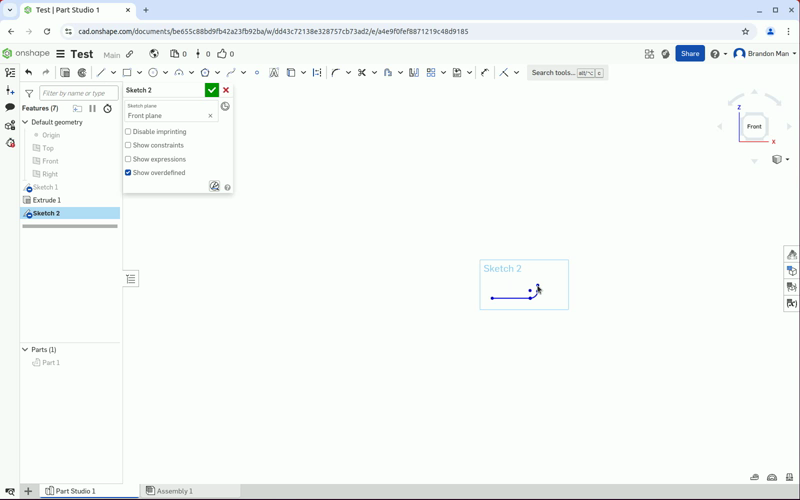
key(a)
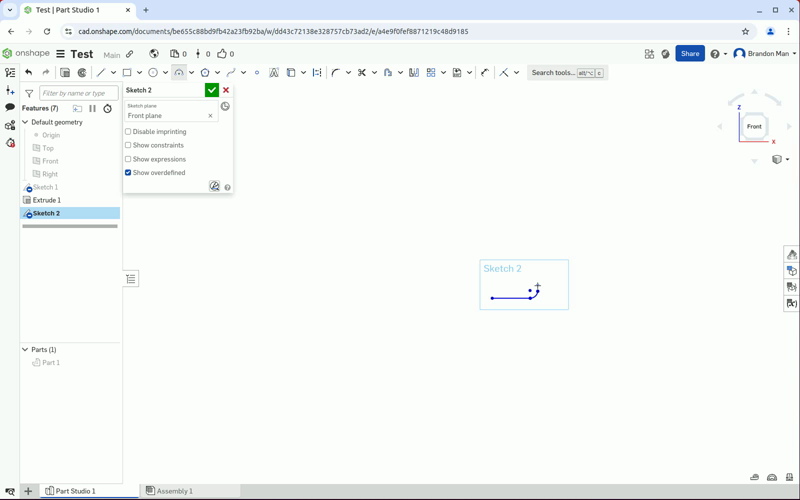
mouse_move(537, 285)
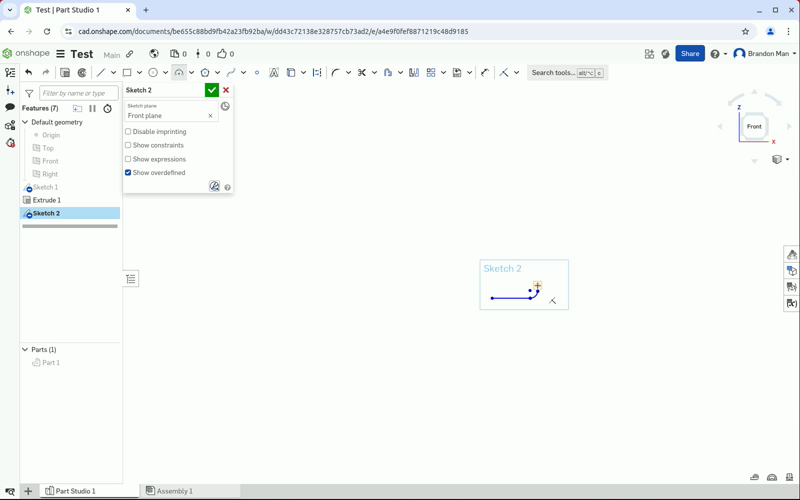
click(537, 285)
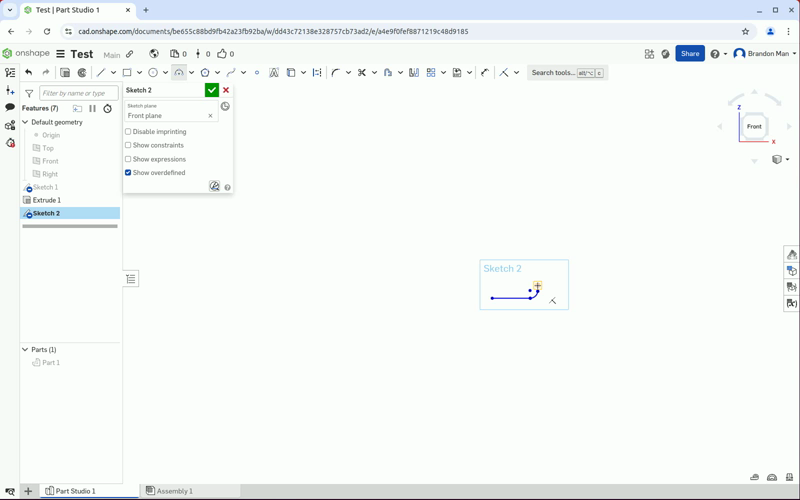
key_down(shift)
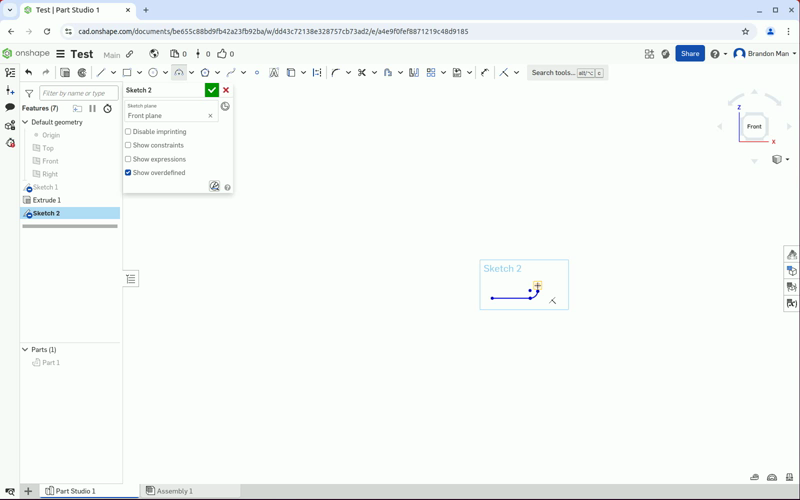
mouse_move(544, 277)
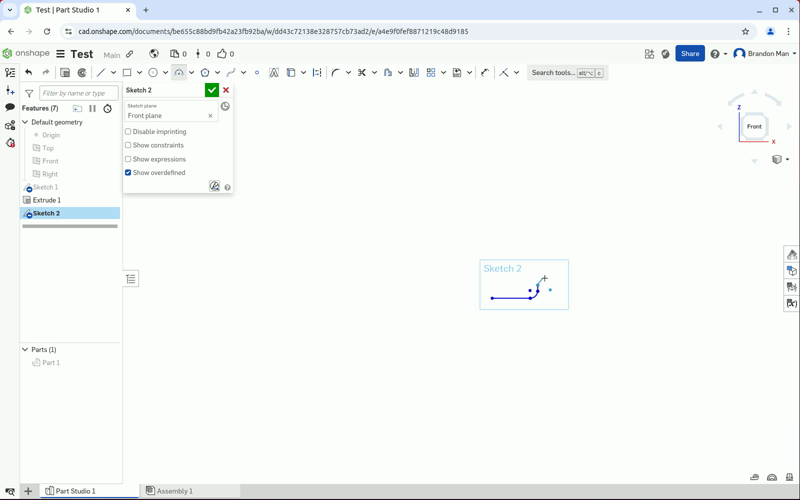
click(544, 277)
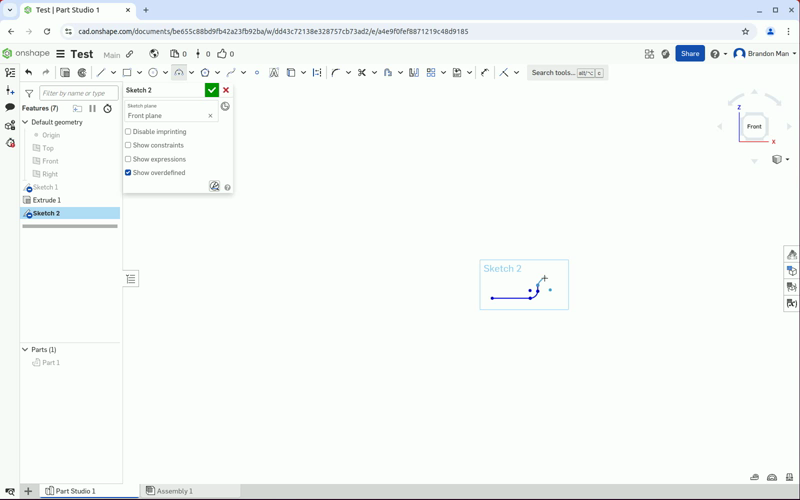
mouse_move(539, 280)
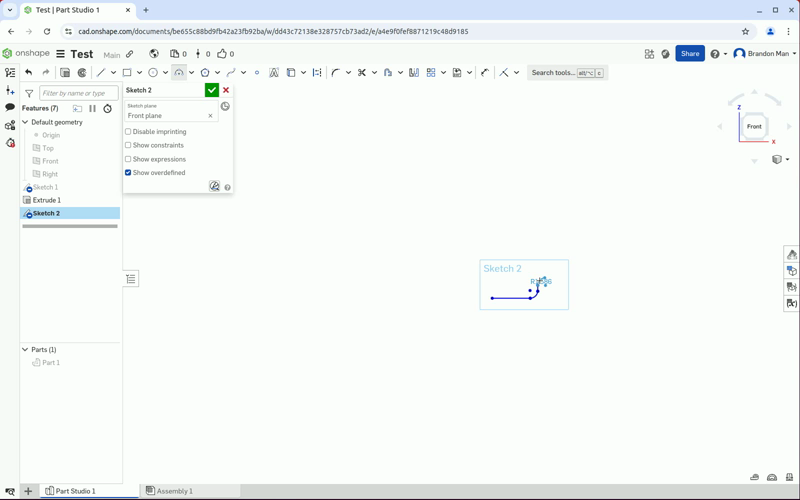
click(539, 280)
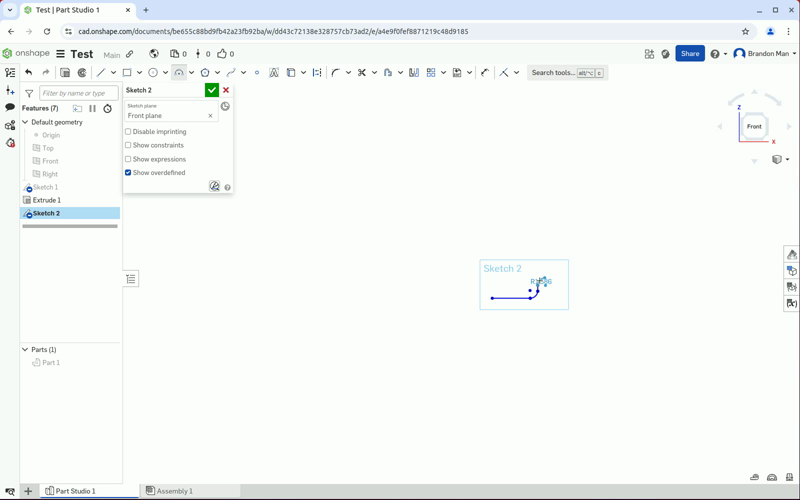
key_up(shift)
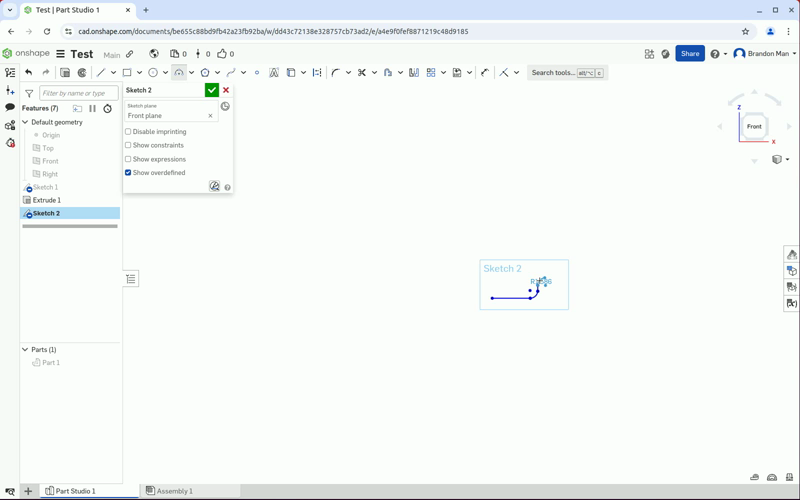
key(esc)
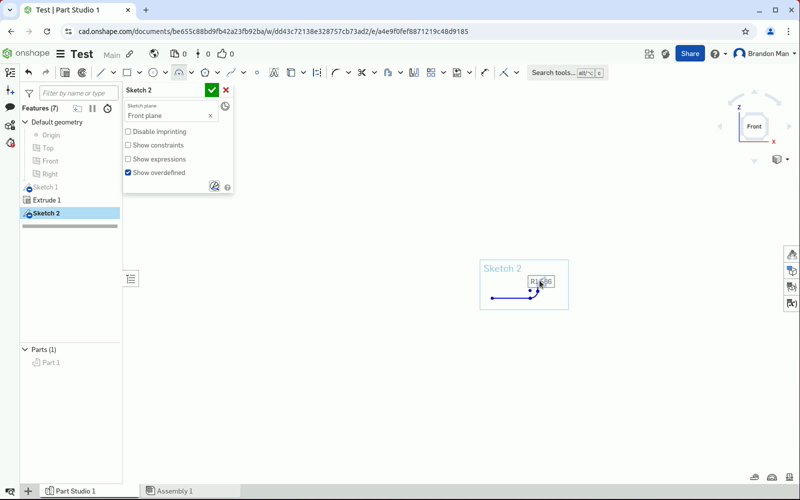
key(l)
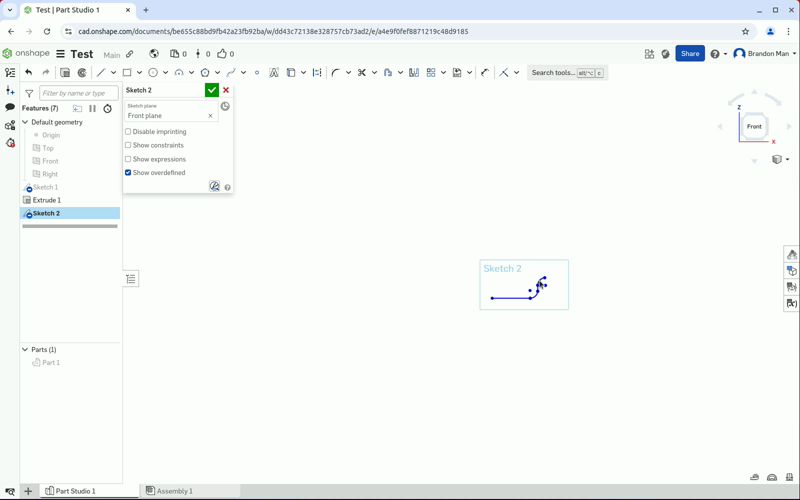
mouse_move(544, 277)
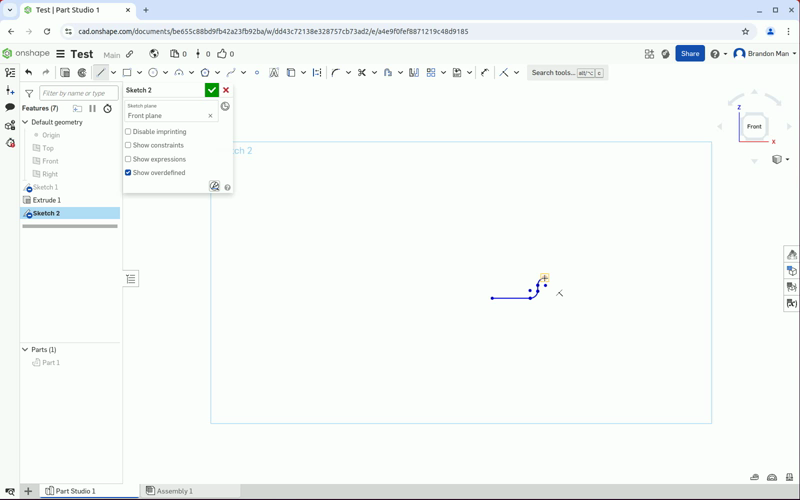
click(544, 277)
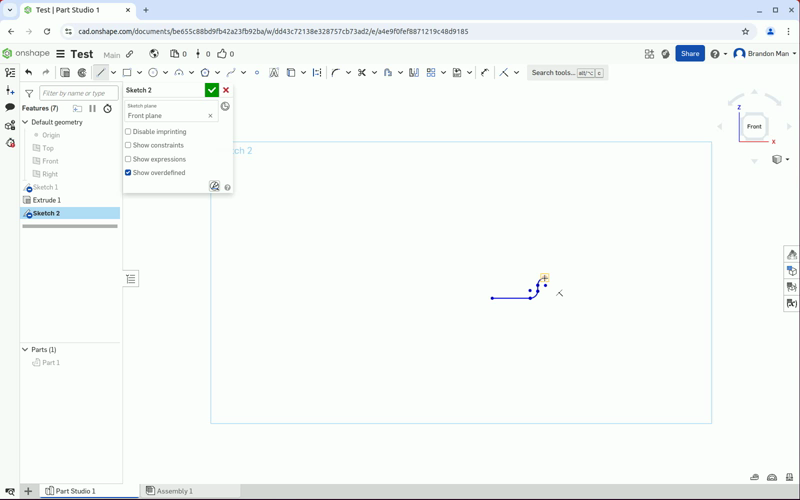
key_down(shift)
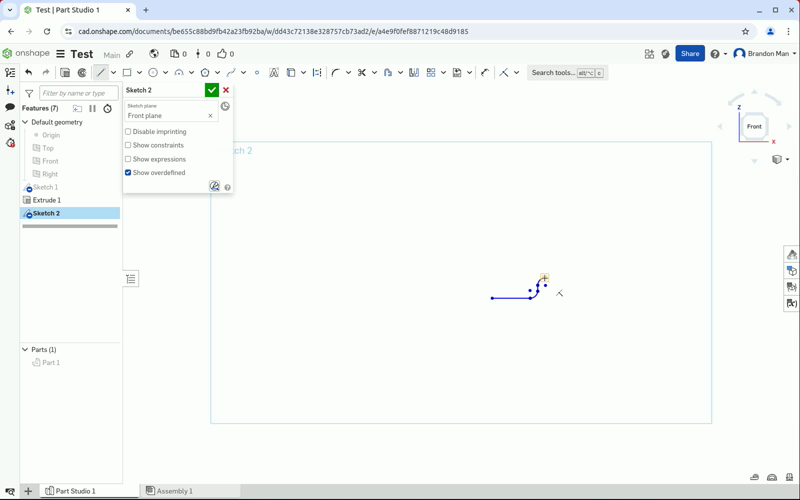
mouse_move(574, 277)
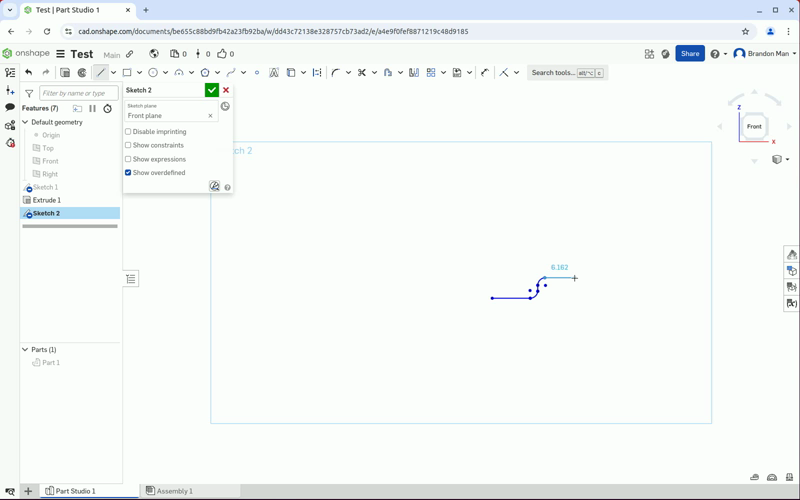
mouse_move(559, 277)
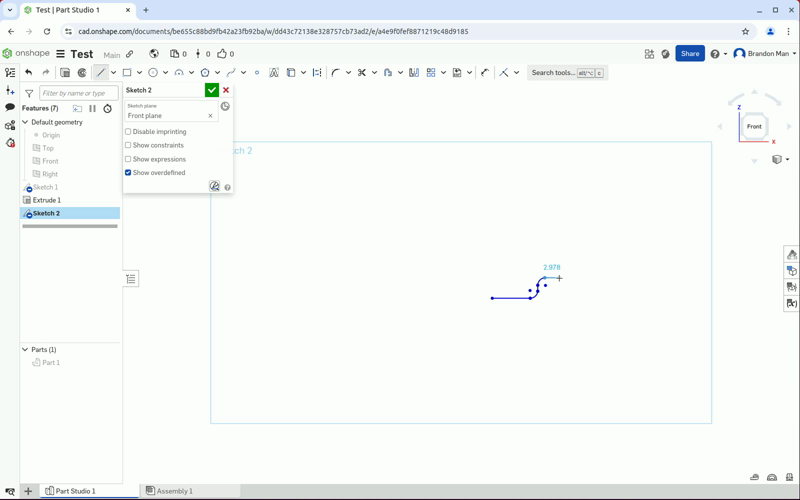
click(559, 277)
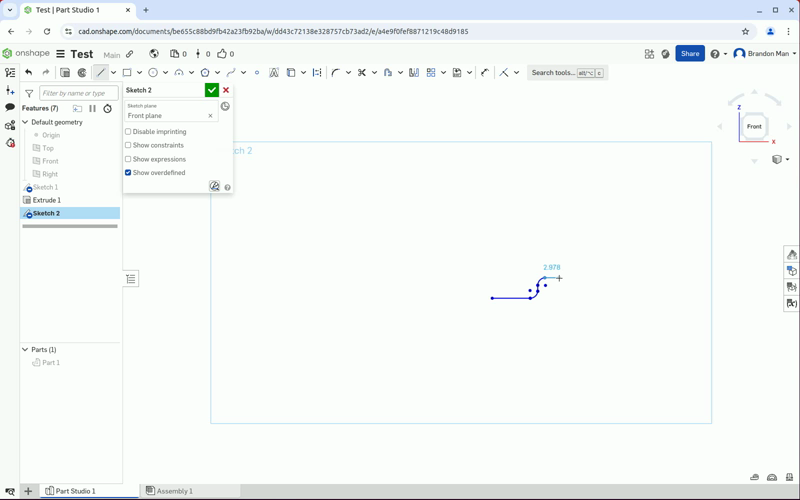
key_up(shift)
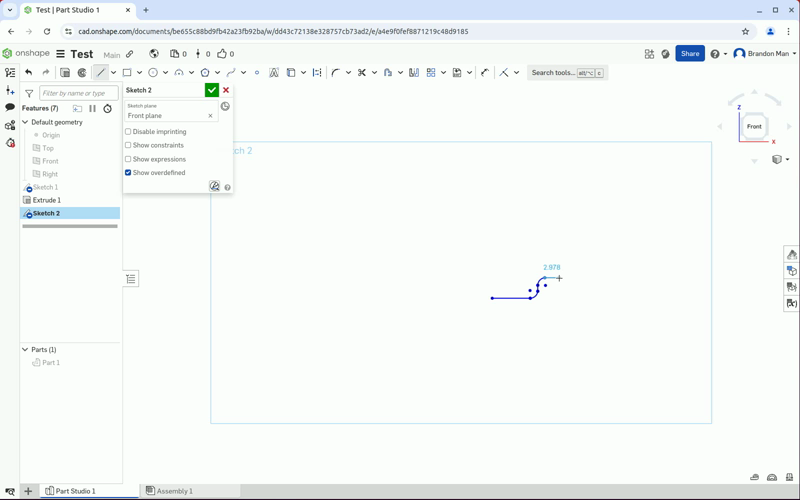
key(esc)
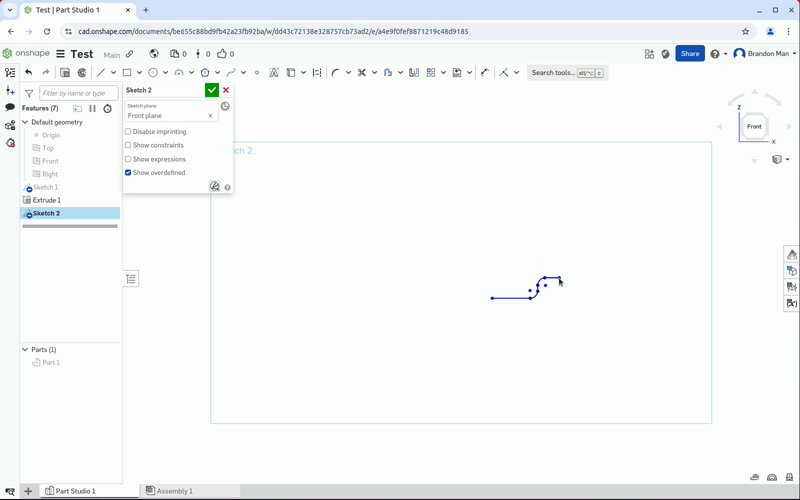
key(a)
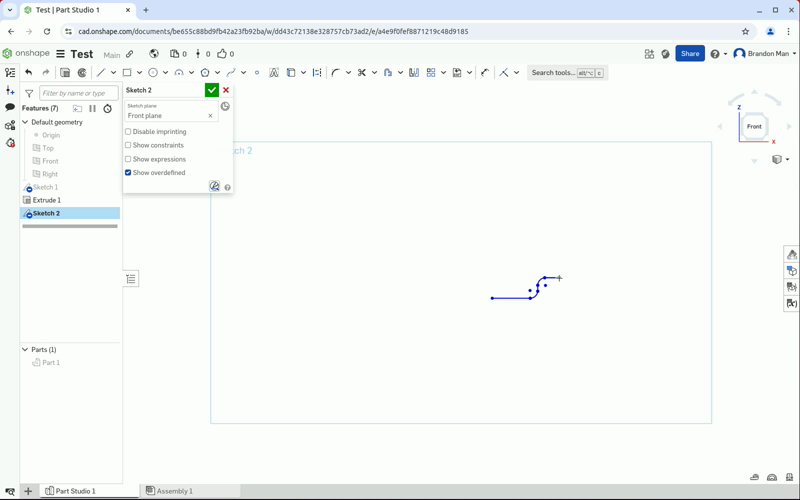
mouse_move(559, 277)
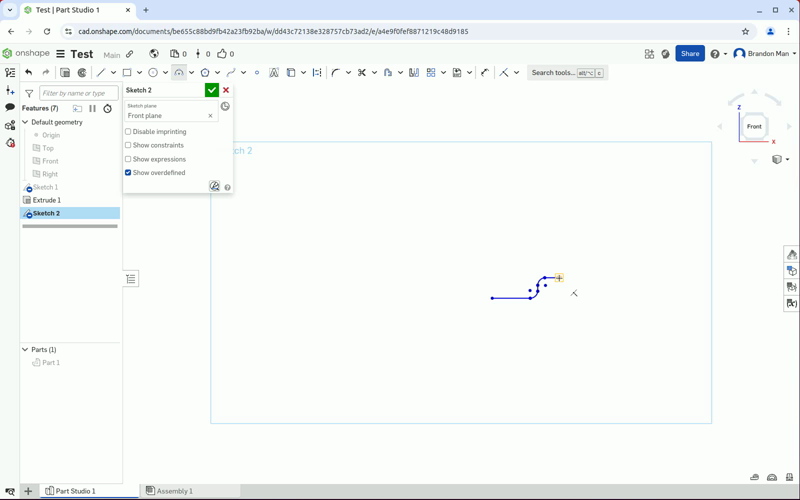
click(559, 277)
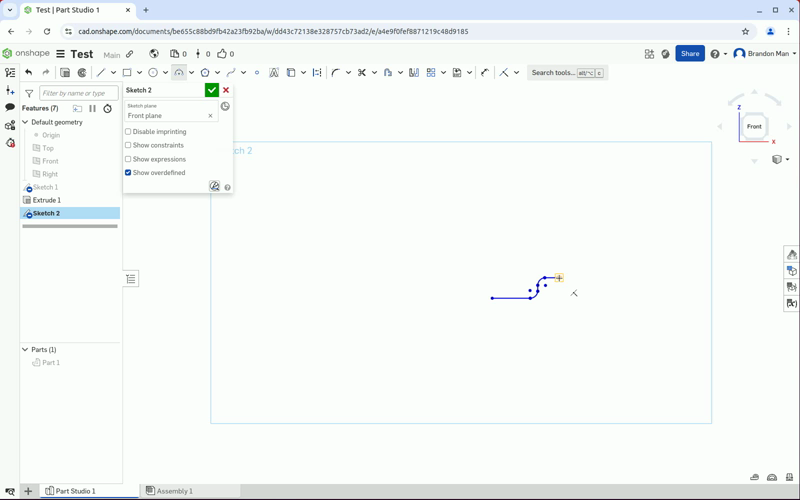
key_down(shift)
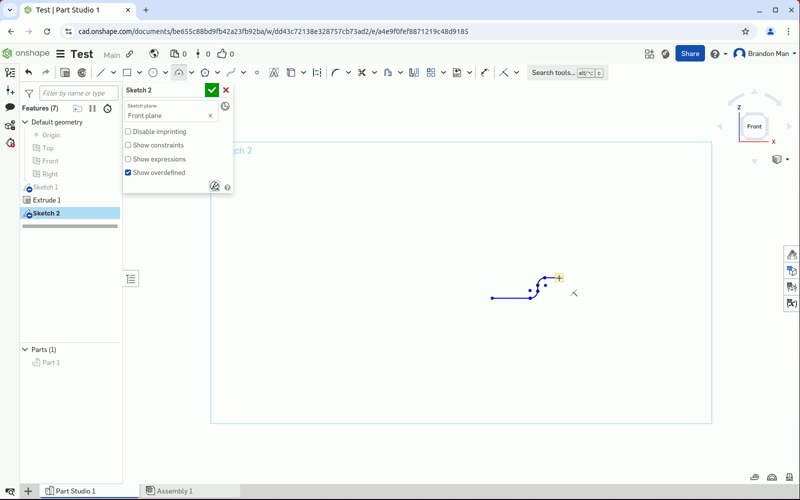
mouse_move(573, 263)
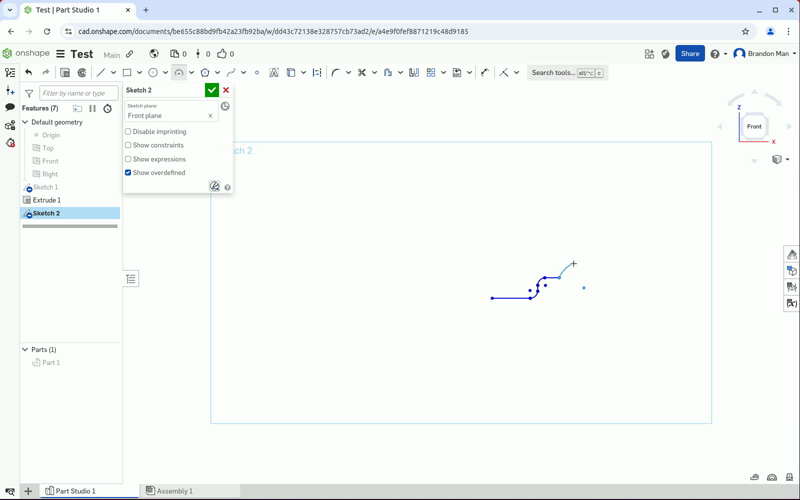
click(573, 263)
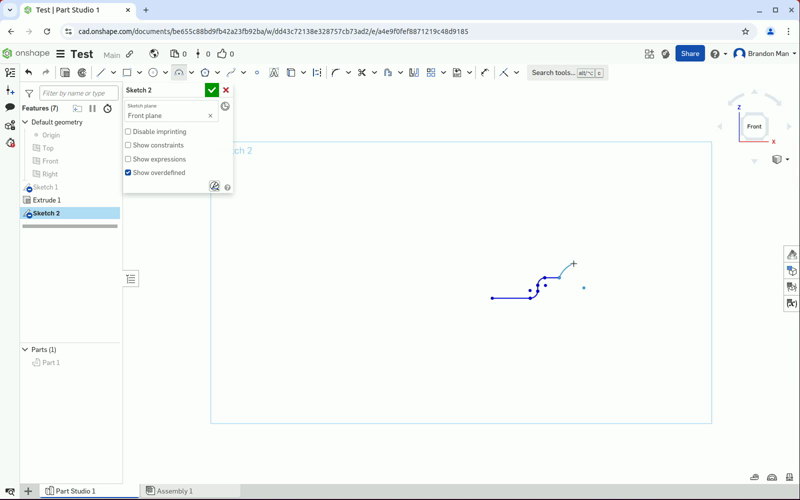
mouse_move(569, 273)
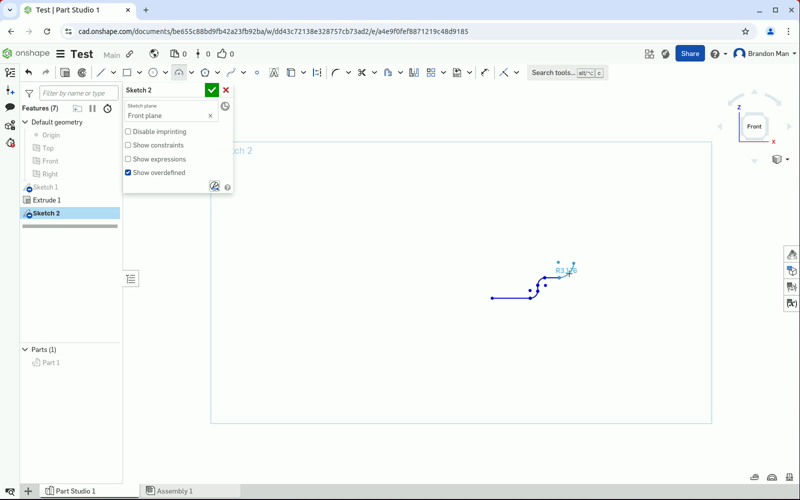
click(569, 273)
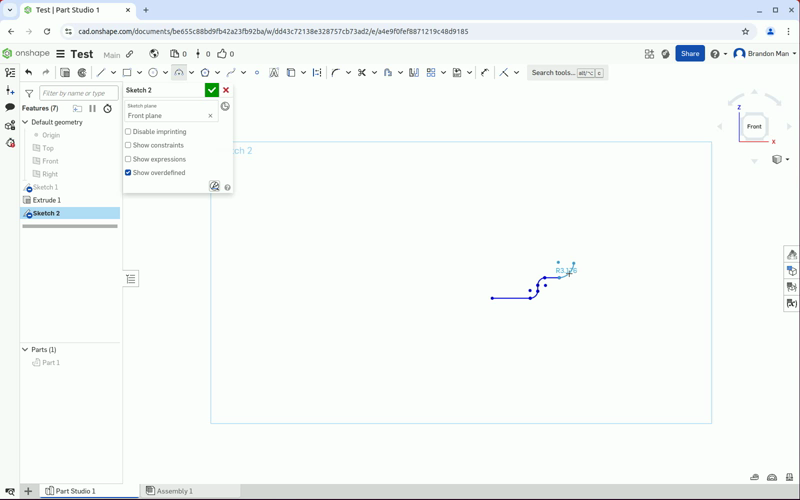
key_up(shift)
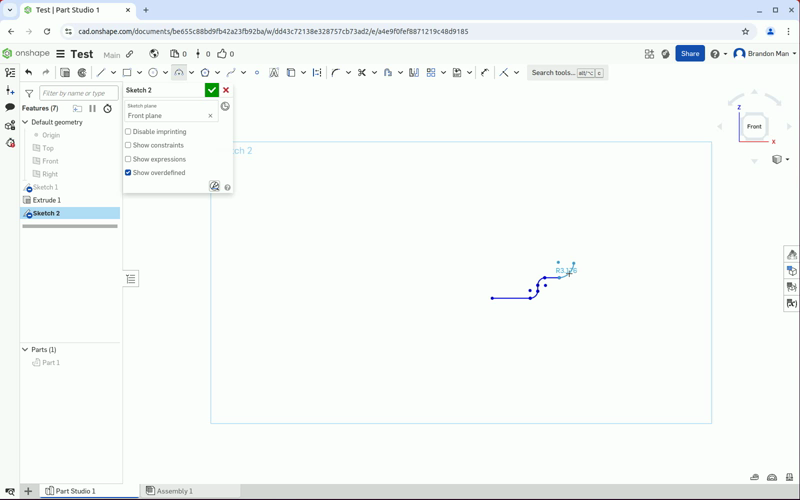
key(esc)
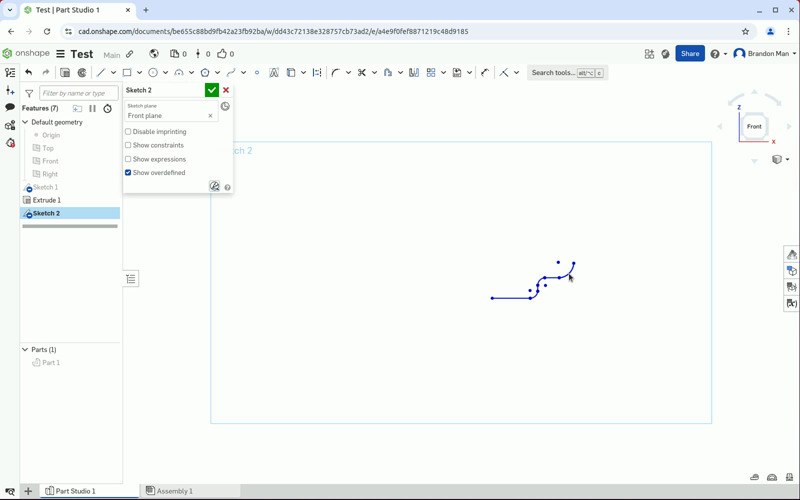
key(l)
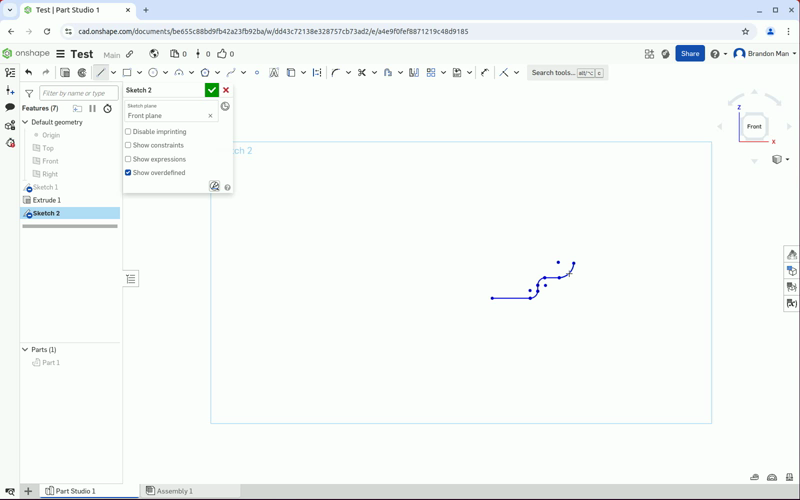
mouse_move(573, 263)
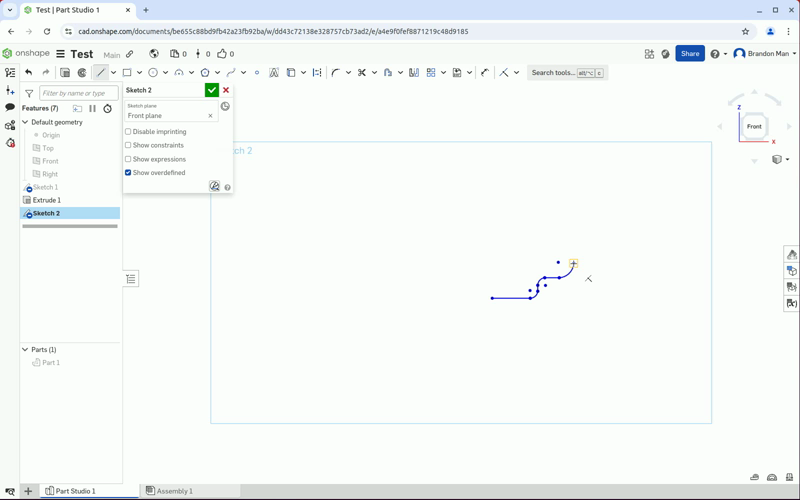
click(573, 263)
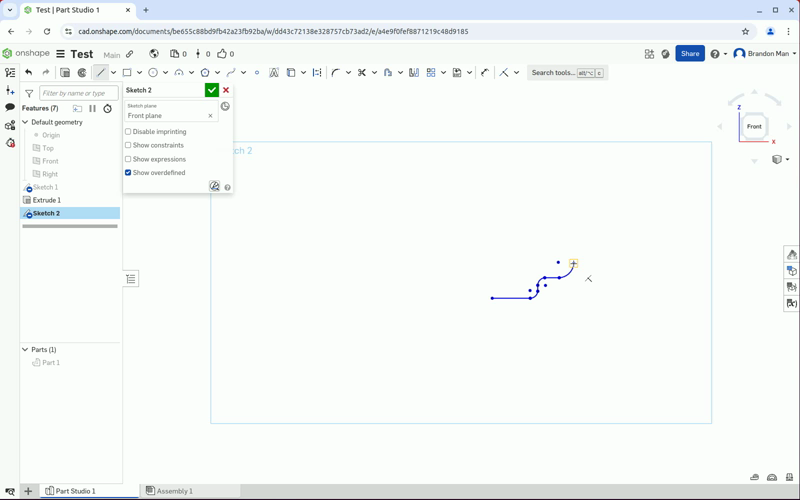
key_down(shift)
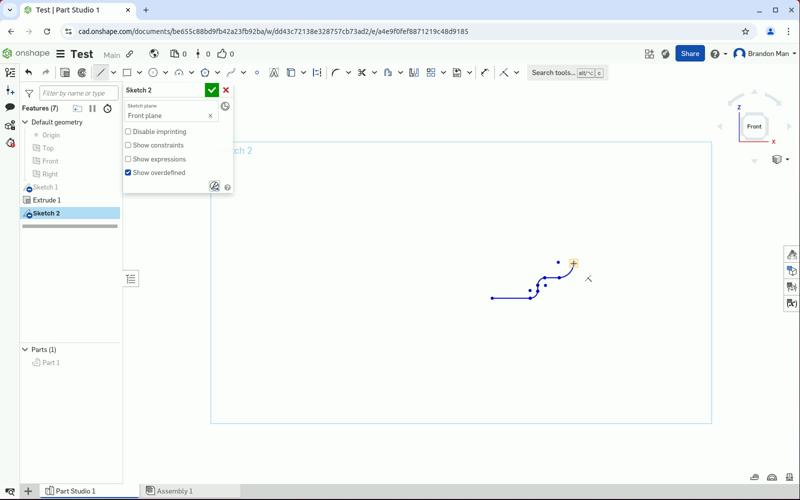
mouse_move(589, 263)
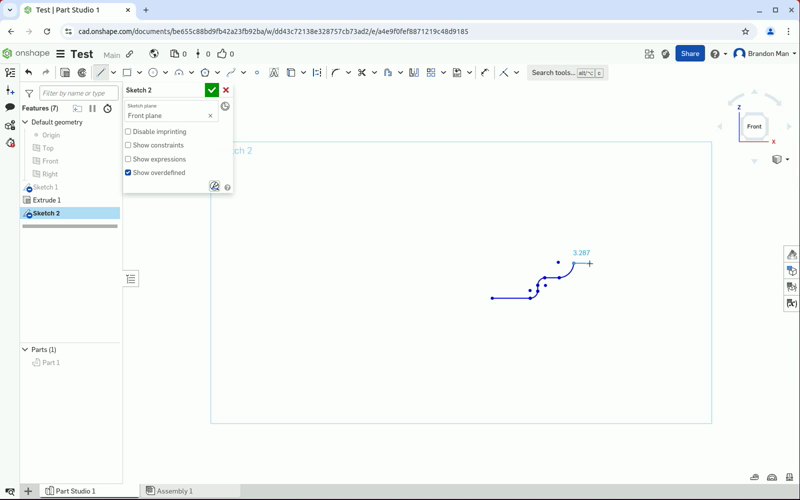
mouse_move(519, 263)
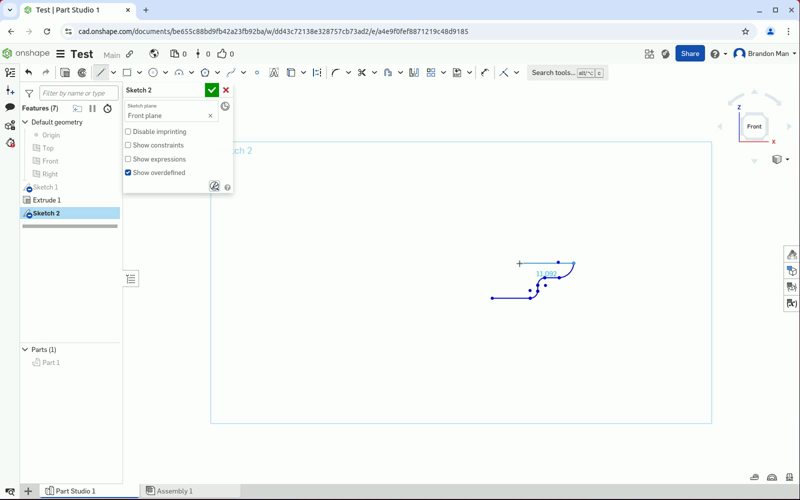
click(519, 263)
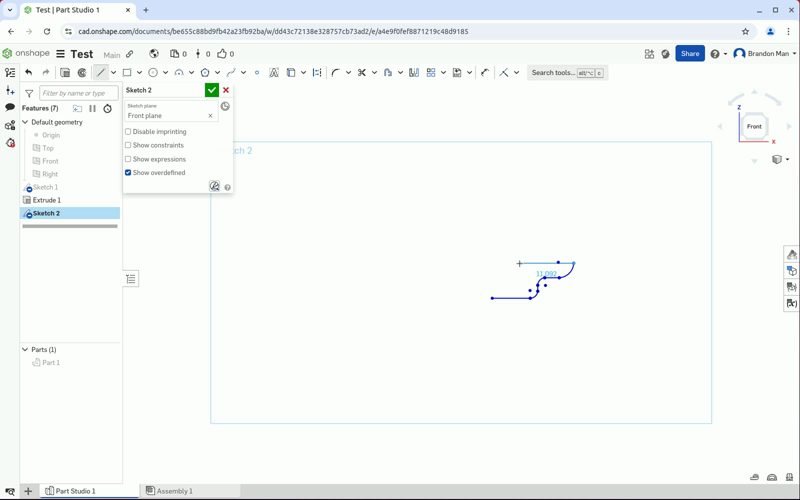
key_up(shift)
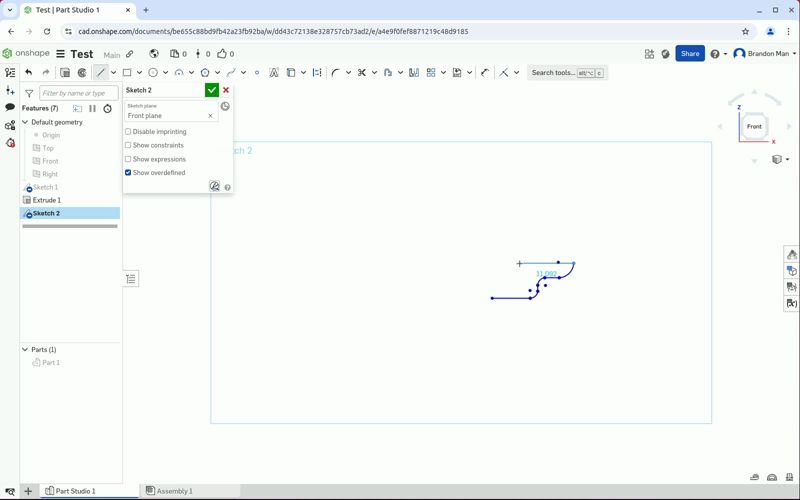
key_down(shift)
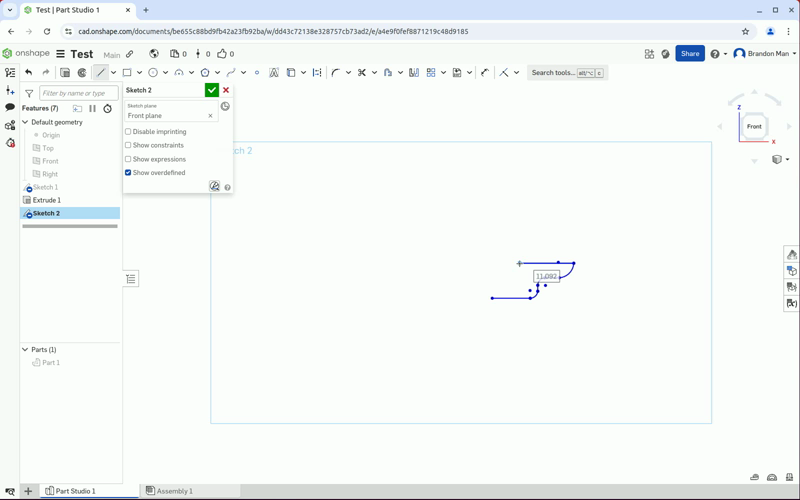
mouse_move(549, 263)
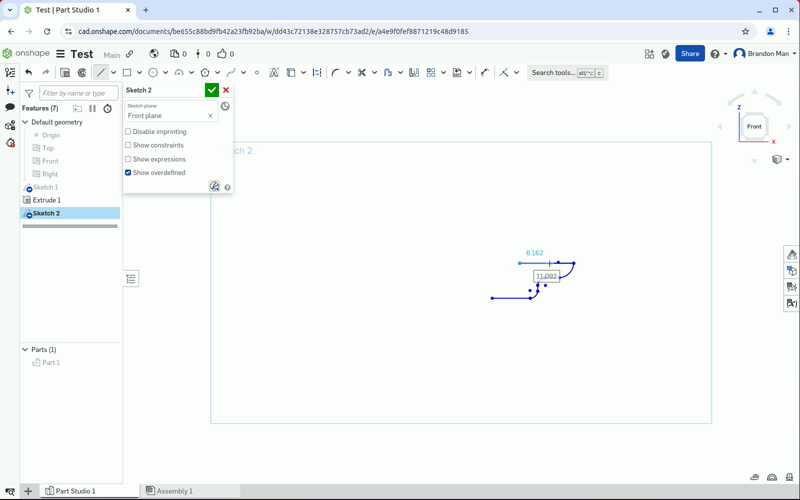
mouse_move(519, 268)
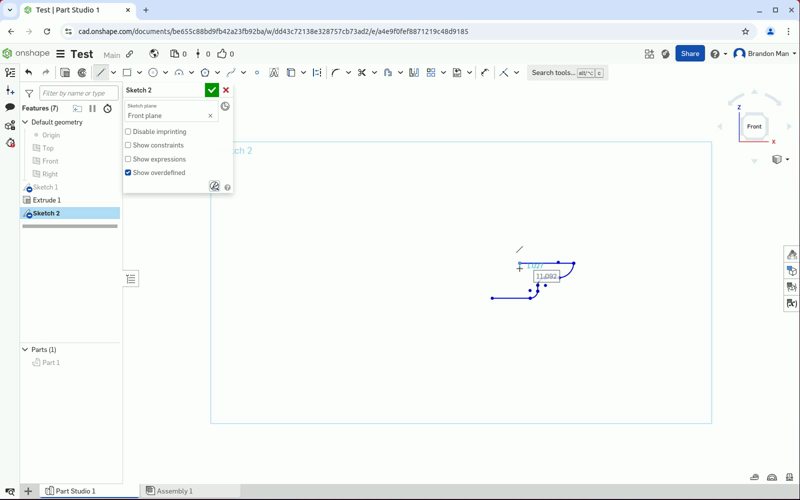
scroll(6)
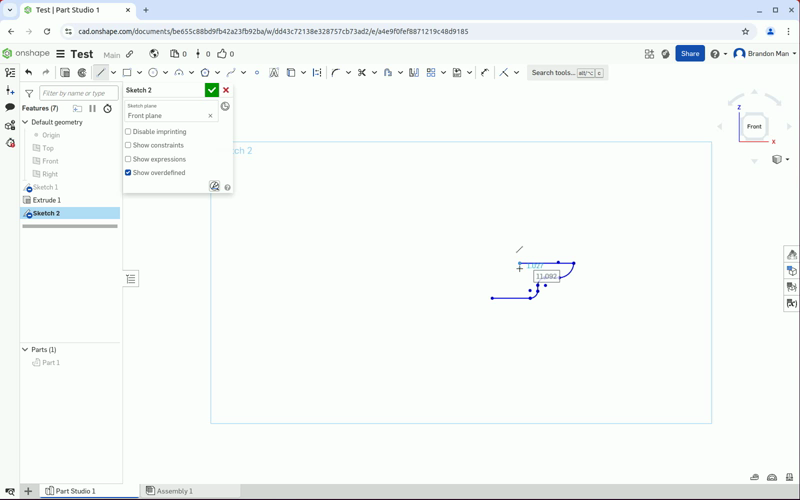
scroll(6)
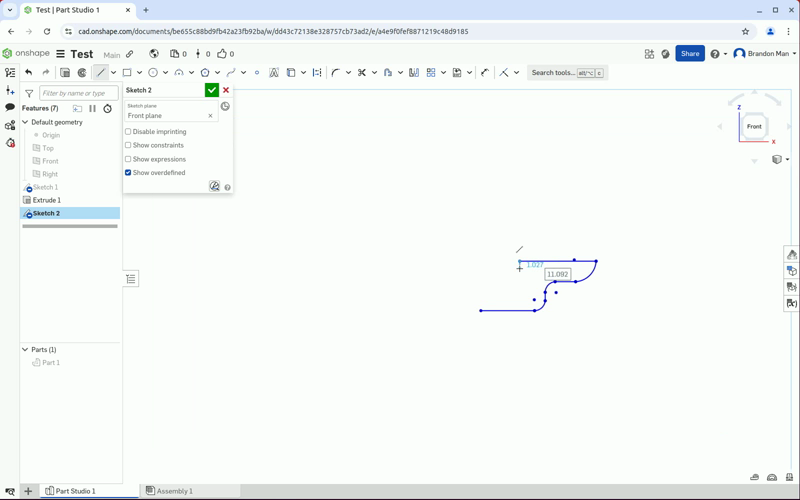
scroll(6)
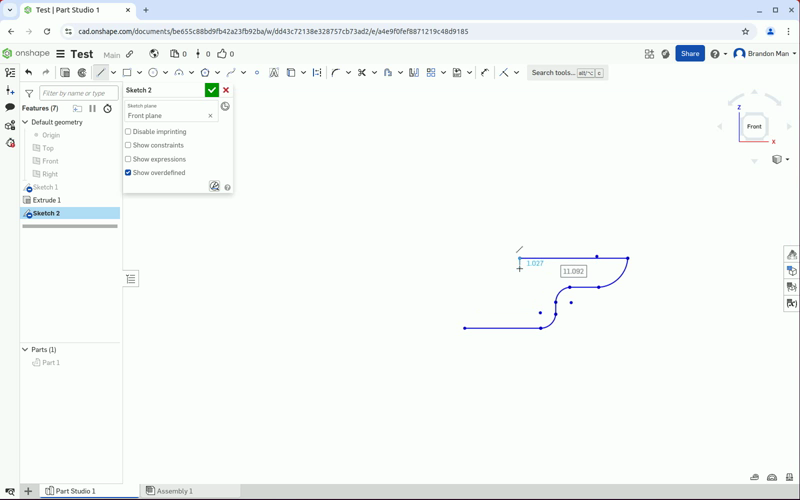
scroll(6)
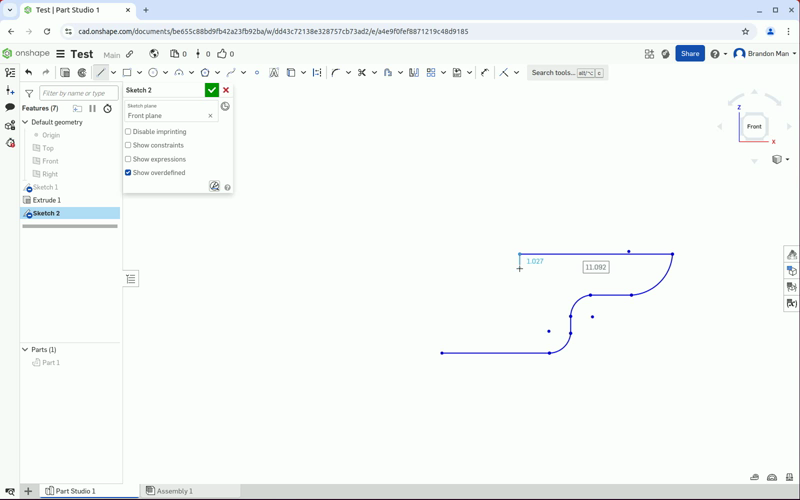
scroll(6)
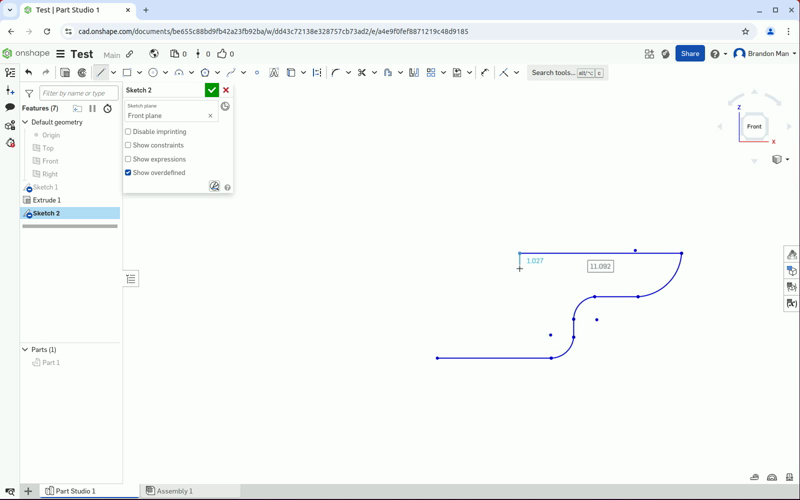
scroll(6)
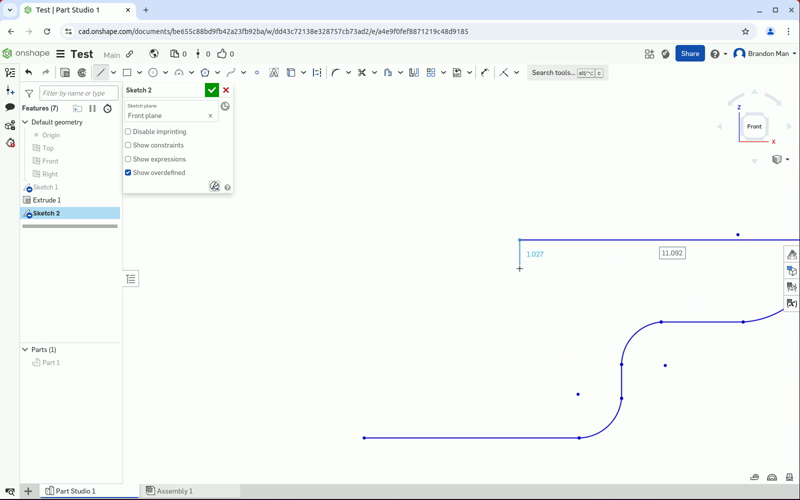
scroll(6)
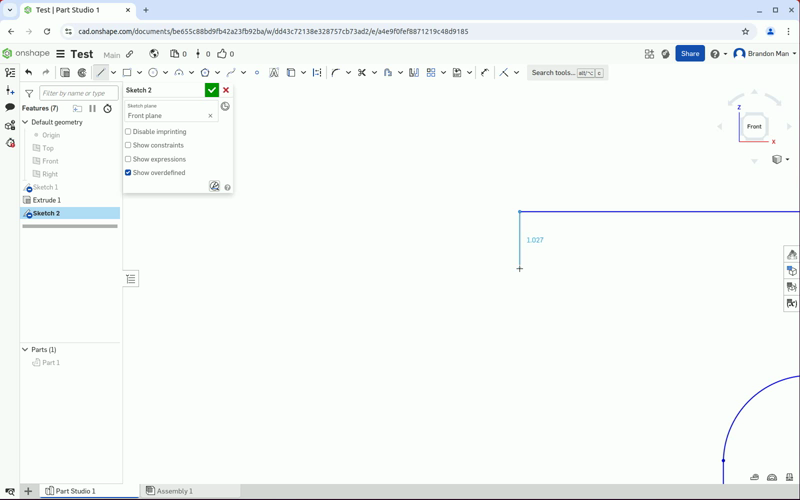
click(519, 268)
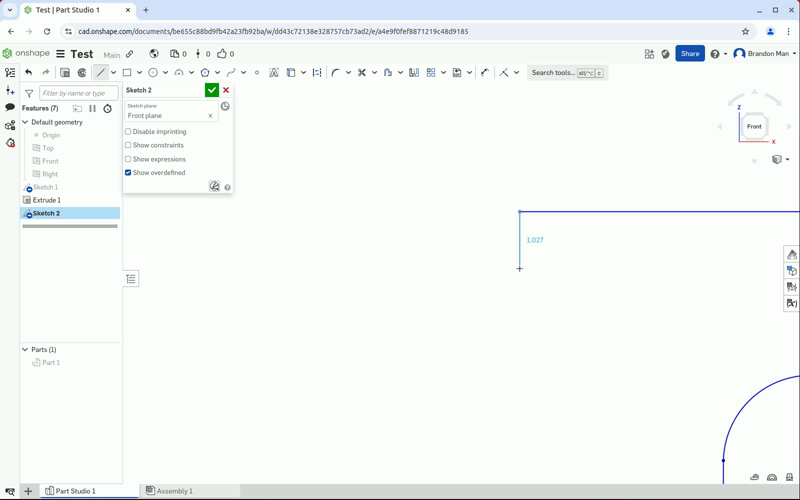
scroll(-6)
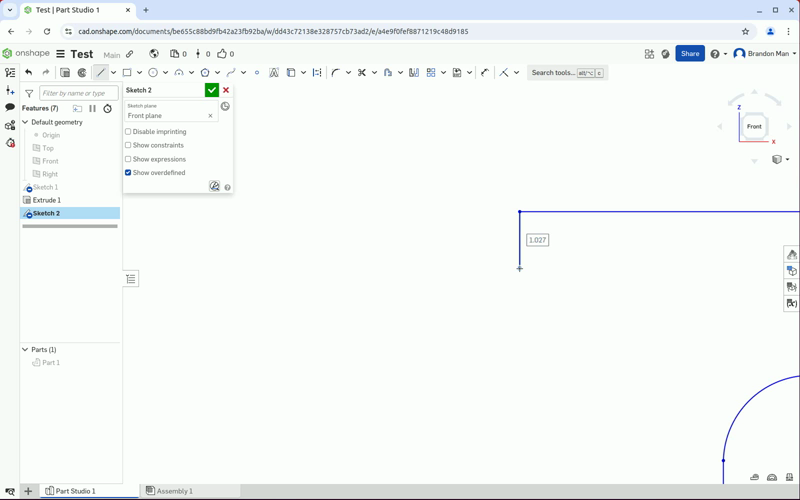
scroll(-6)
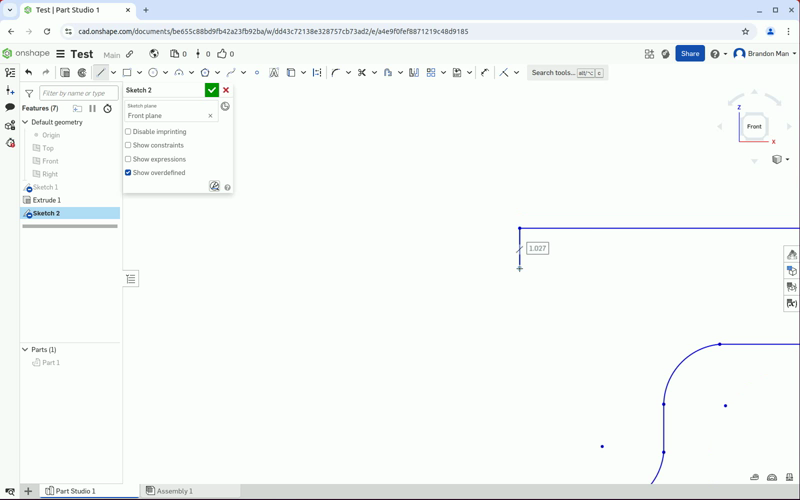
scroll(-6)
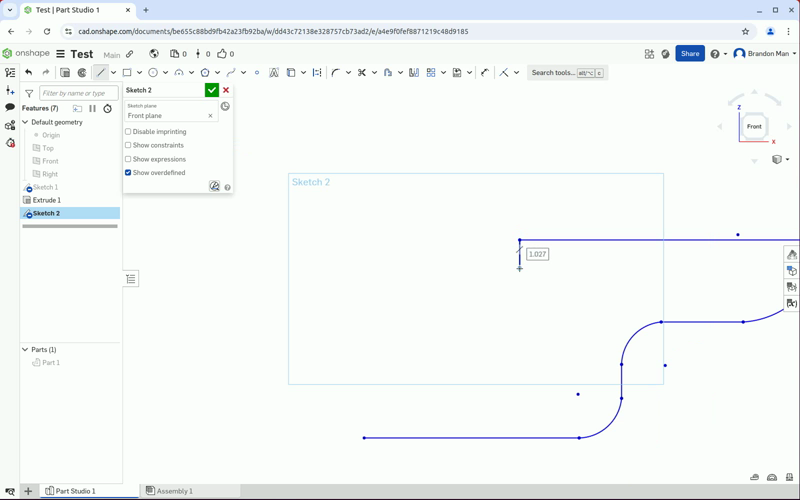
scroll(-6)
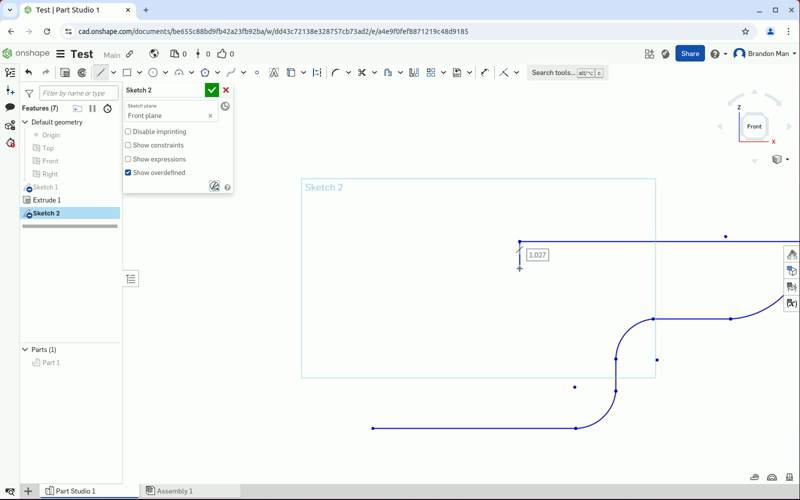
scroll(-6)
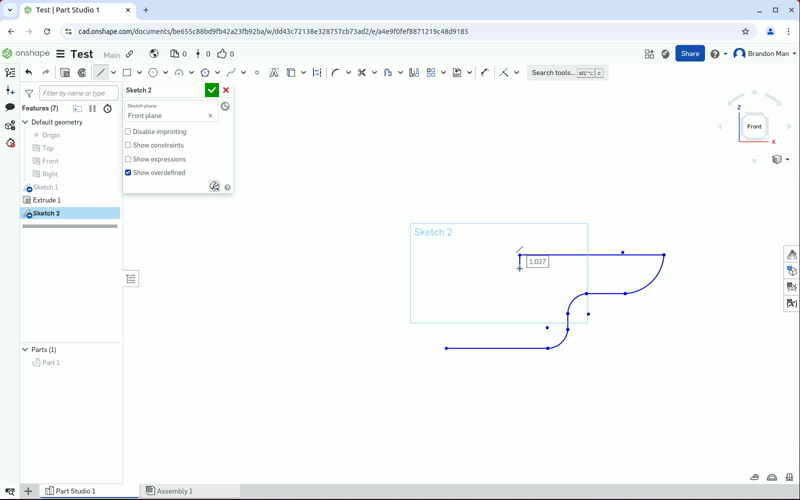
scroll(-6)
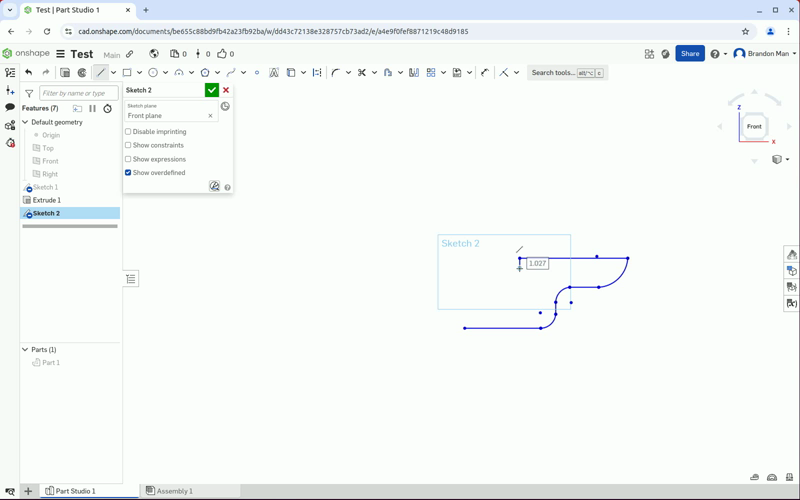
scroll(-6)
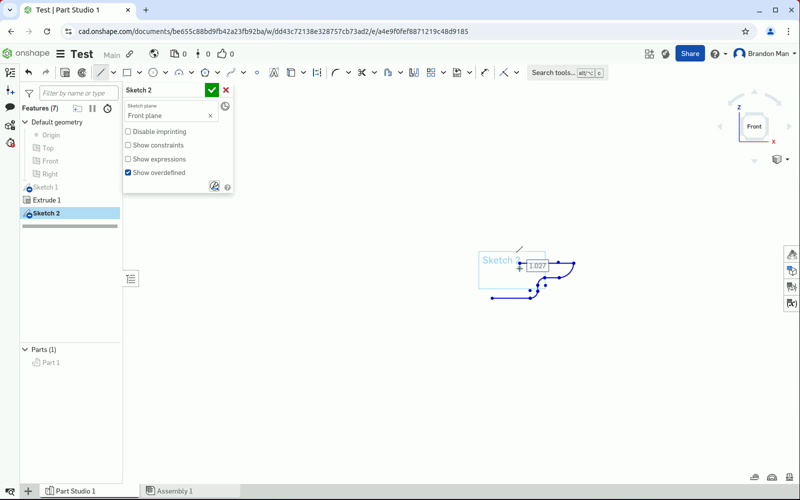
key_up(shift)
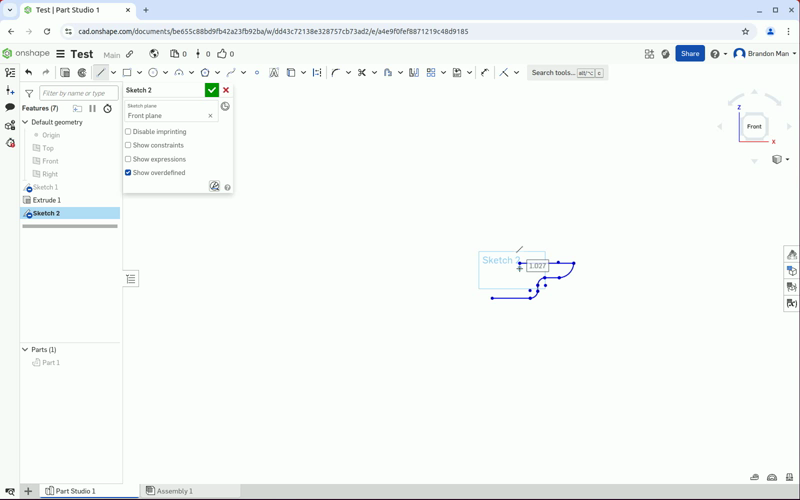
key_down(shift)
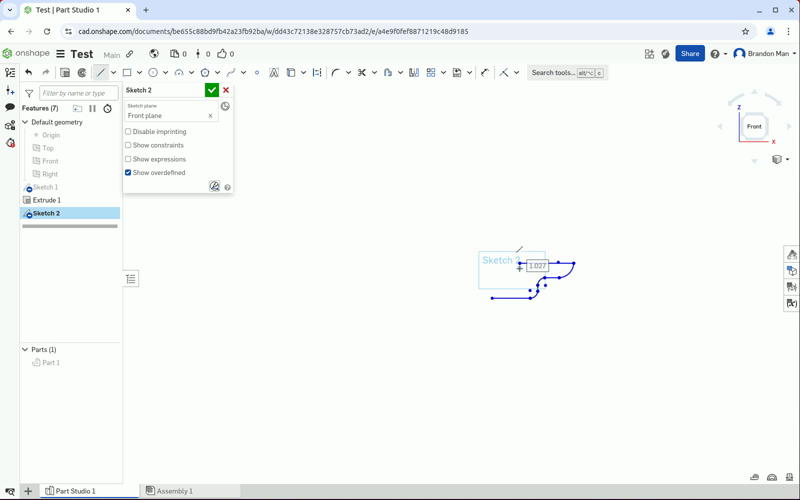
mouse_move(549, 268)
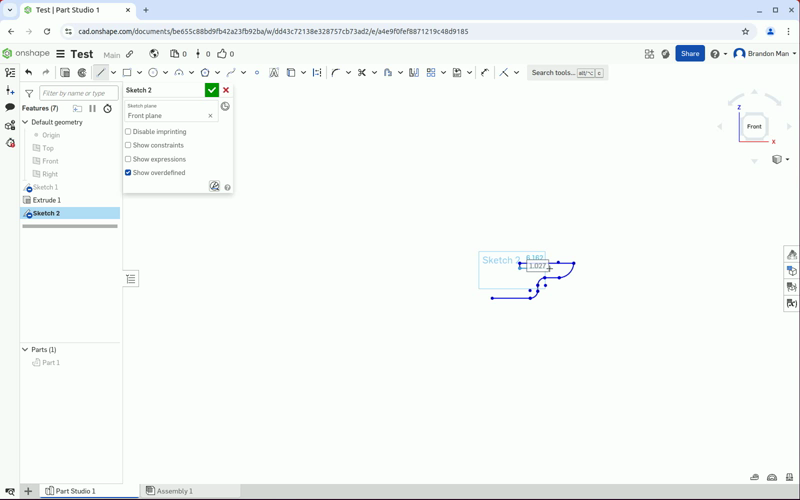
mouse_move(492, 268)
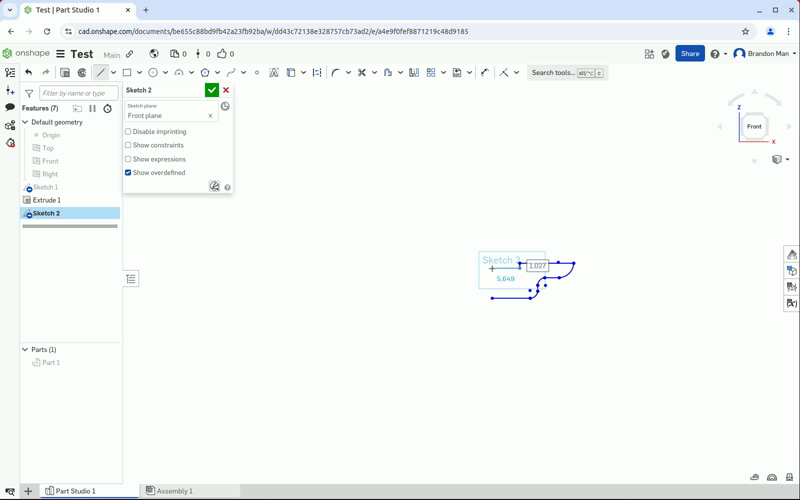
click(492, 268)
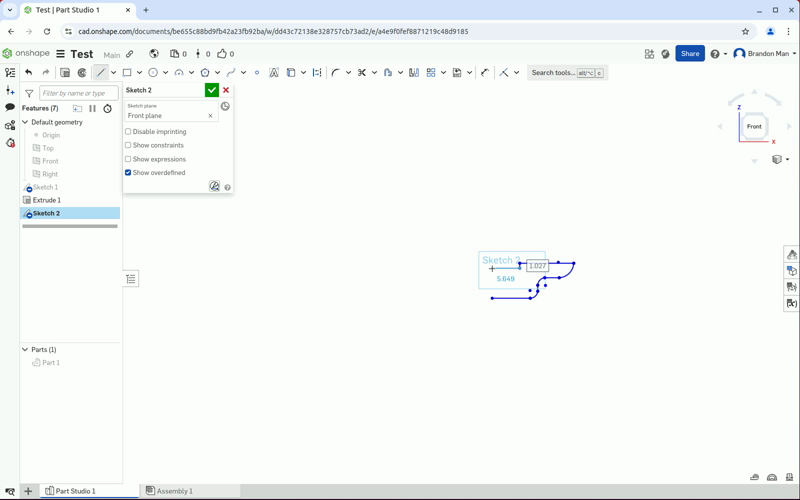
key_up(shift)
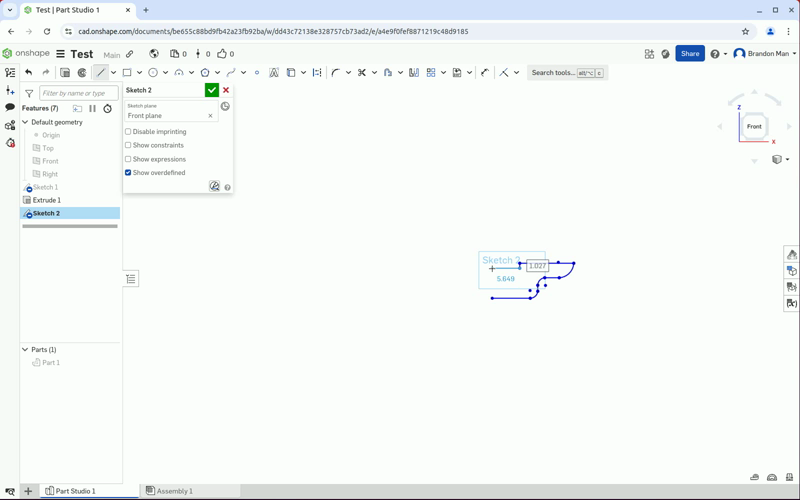
mouse_move(522, 268)
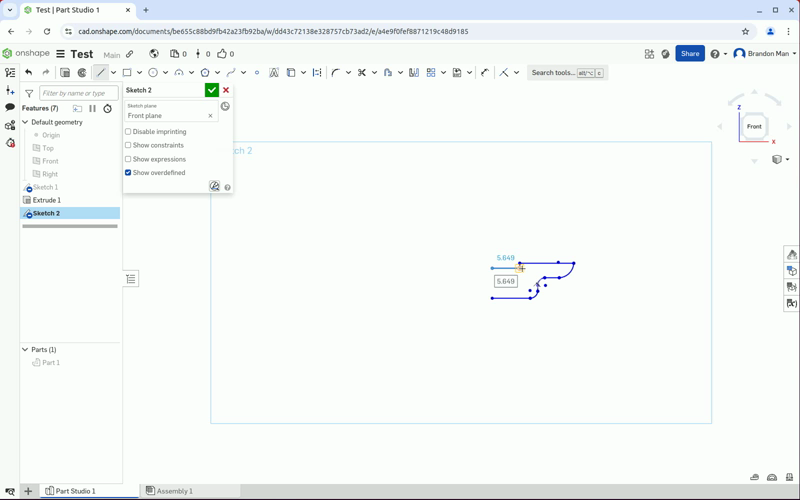
key_down(shift)
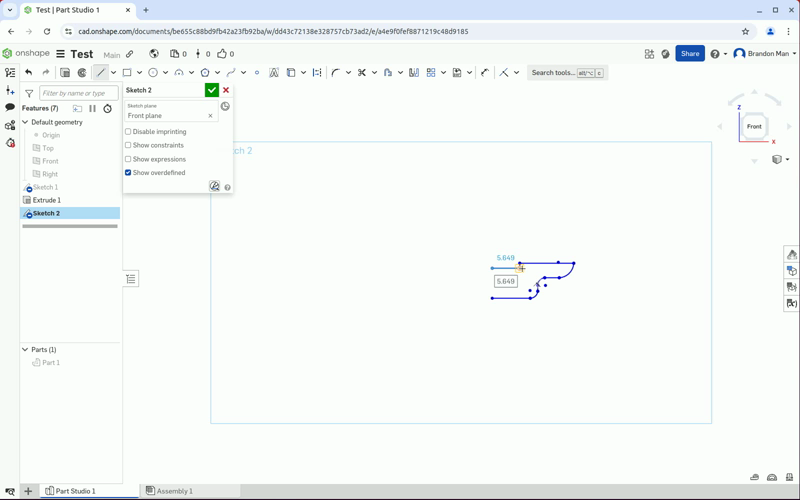
mouse_move(492, 298)
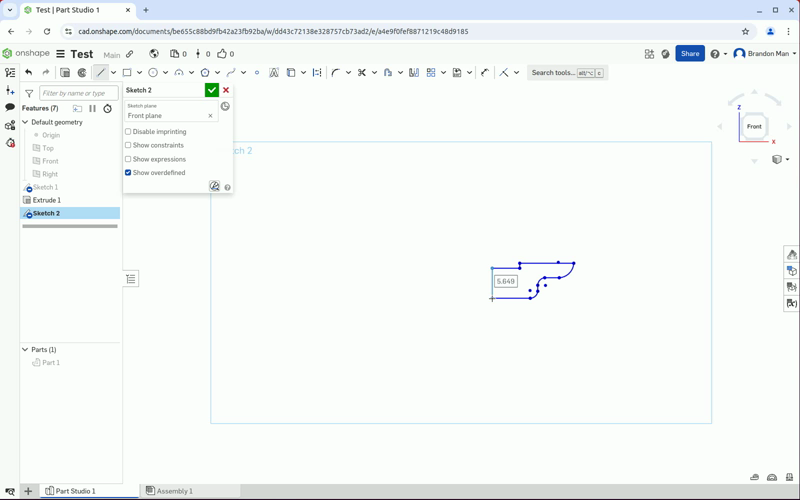
key_up(shift)
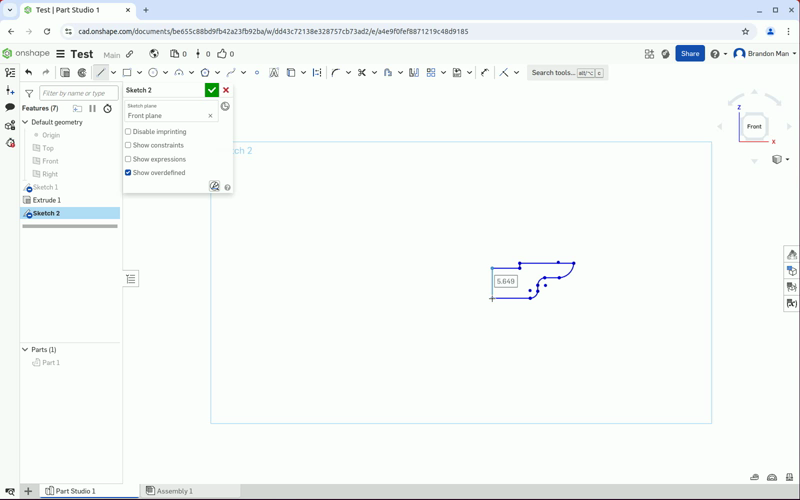
click(492, 298)
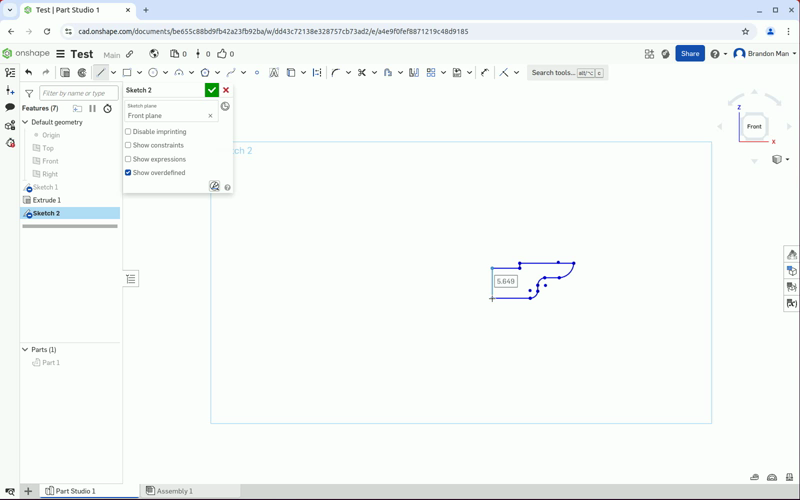
key(esc)
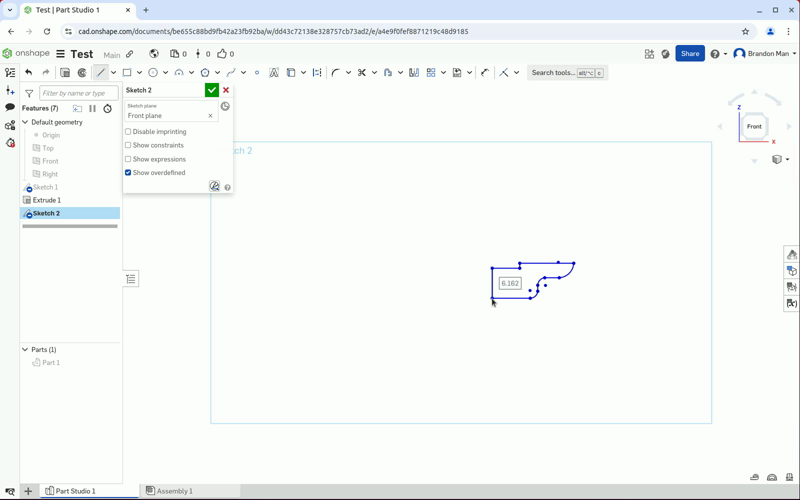
mouse_move(526, 279)
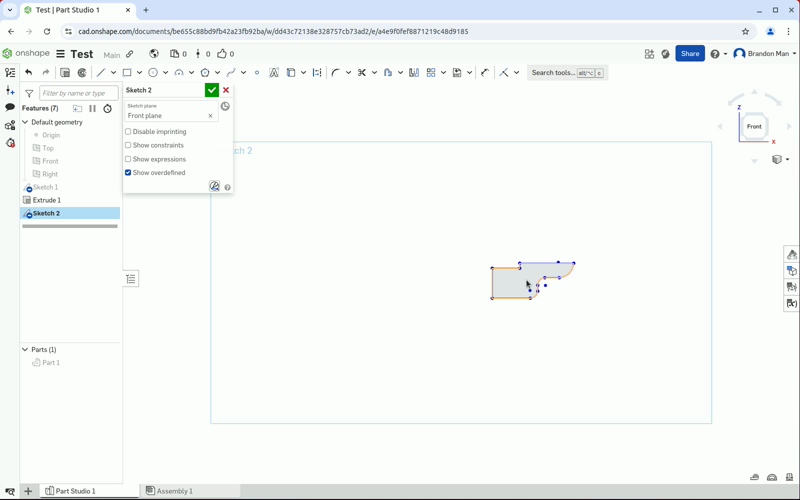
click(526, 279)
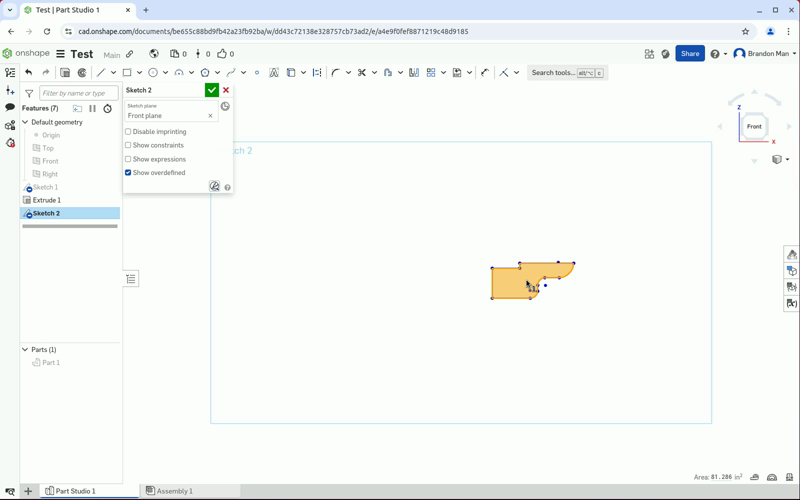
mouse_move(73, 352)
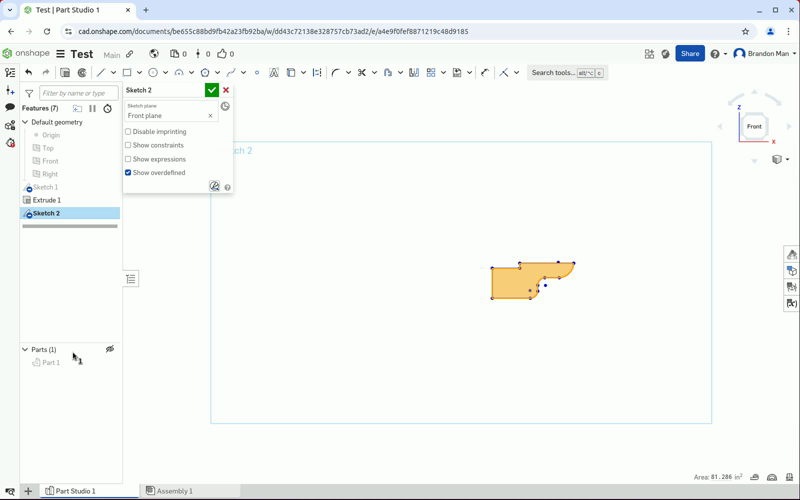
key(shift+y)
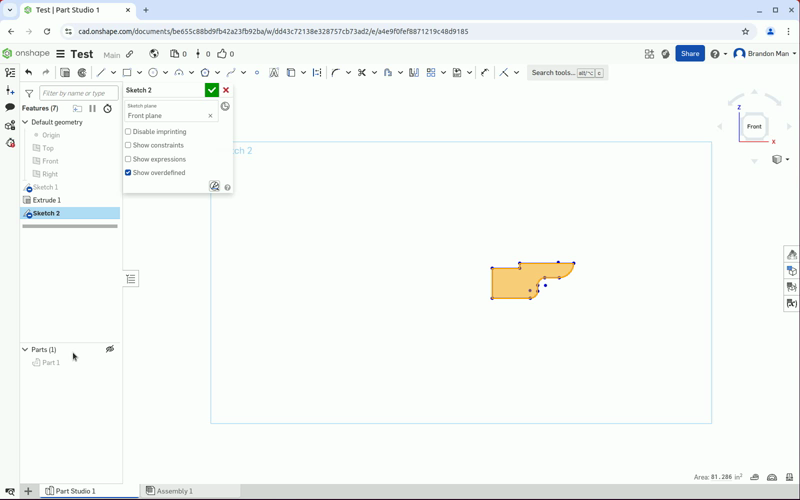
key(shift+e)
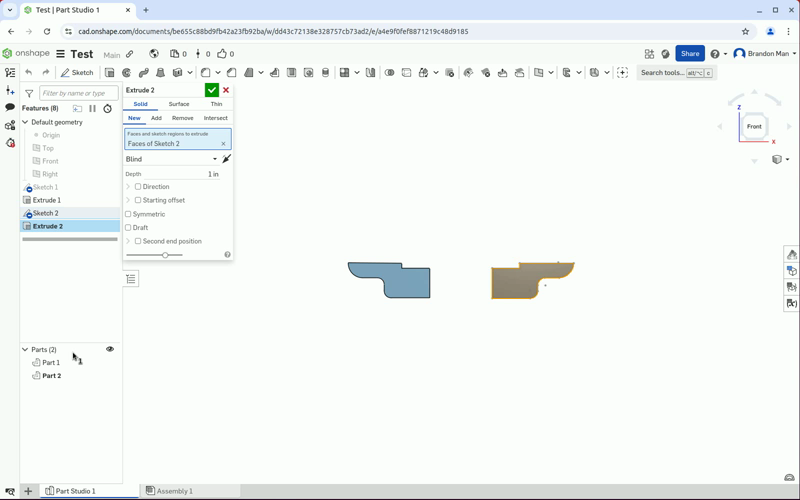
mouse_move(143, 106)
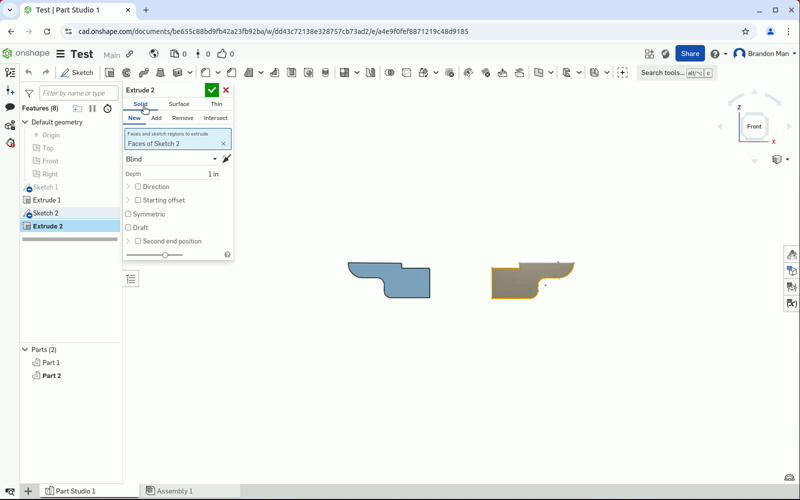
click(143, 106)
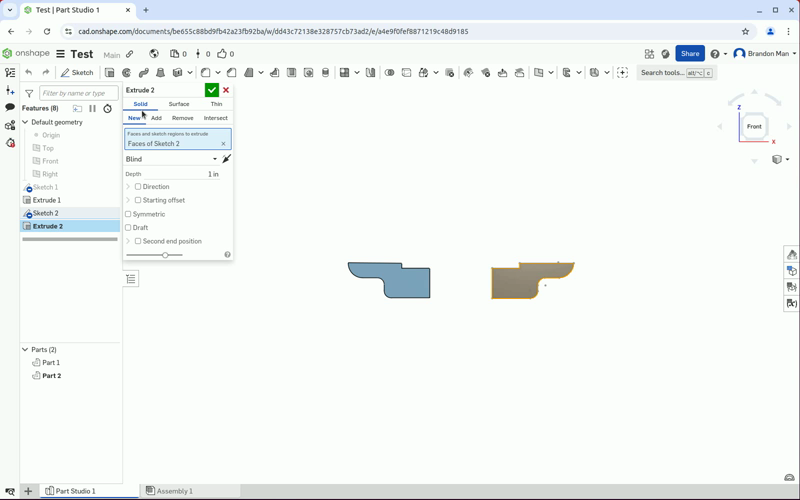
mouse_move(137, 120)
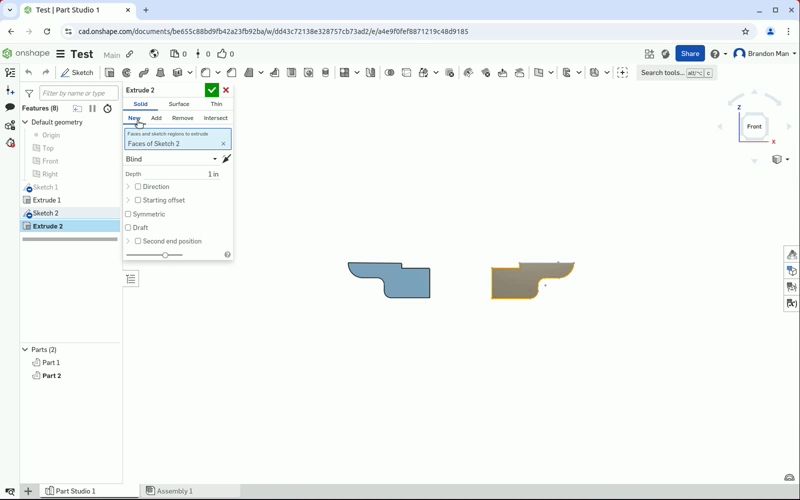
click(137, 120)
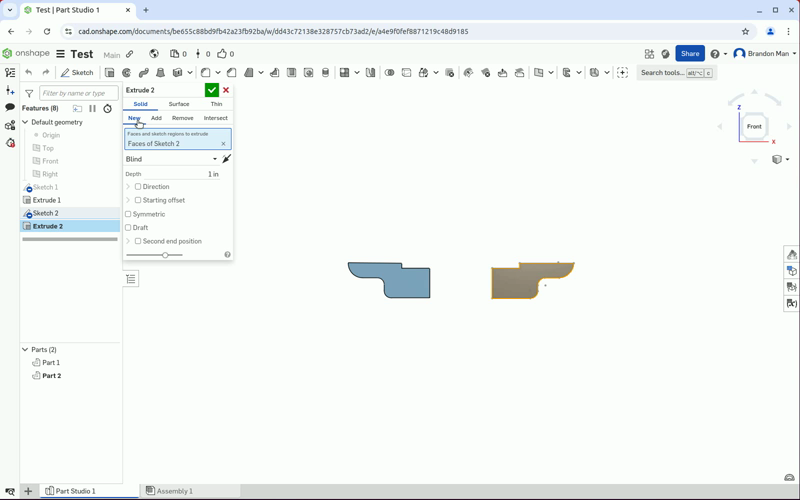
key(tab, 4)
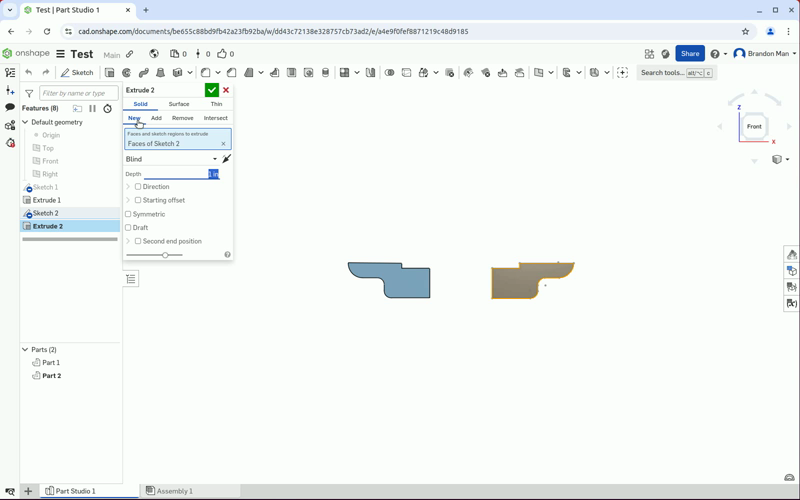
text(0.241)
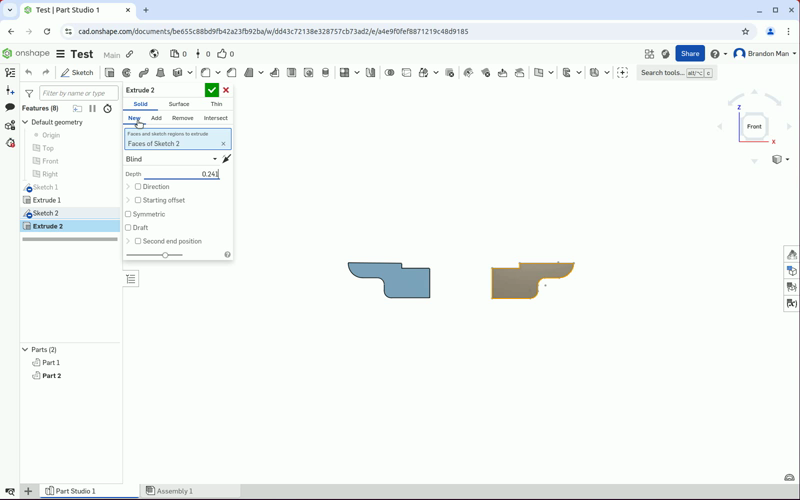
key(enter)
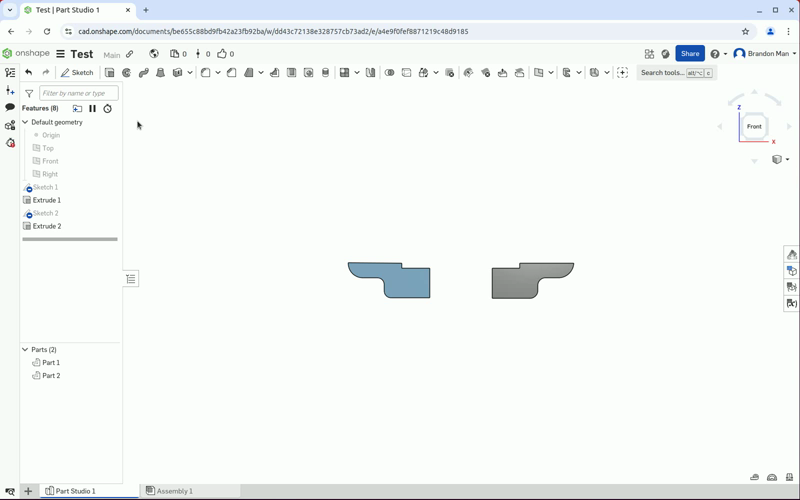
key(shift+h)
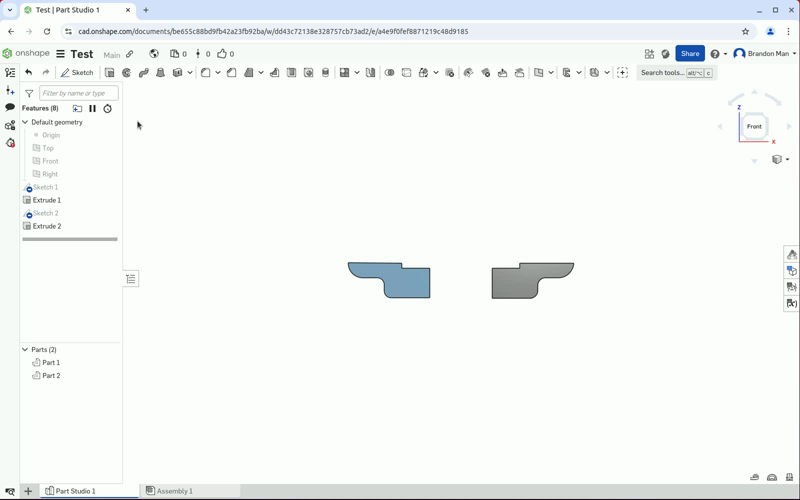
key(shift+h)
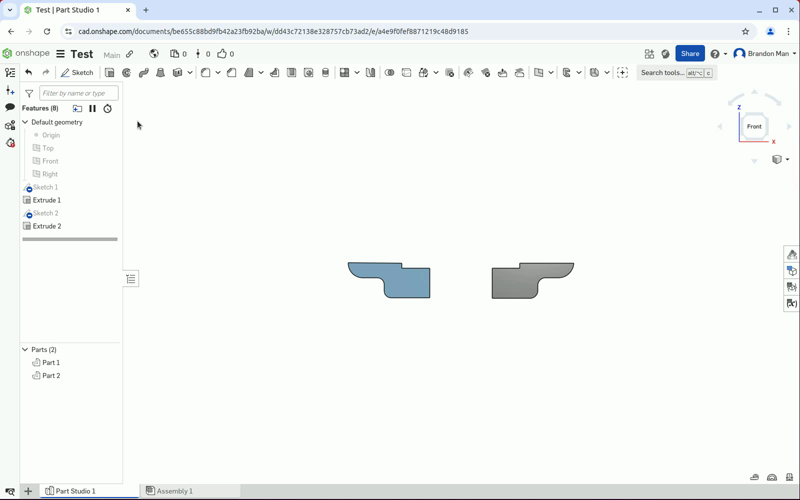
mouse_move(73, 189)
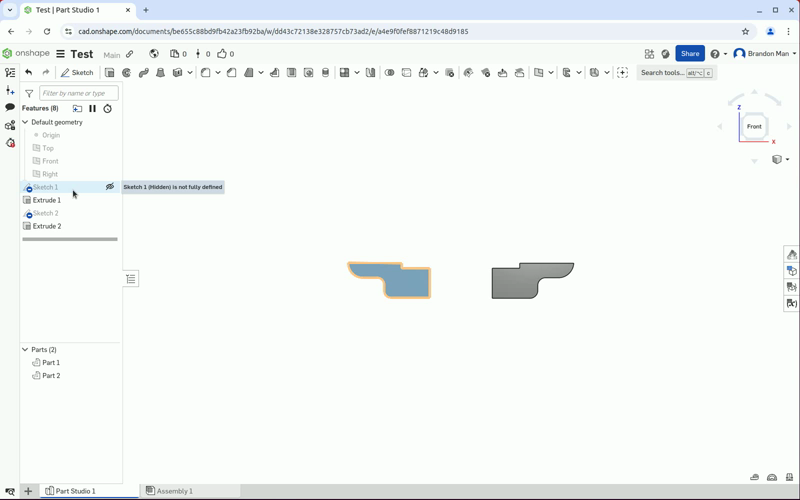
click(73, 189)
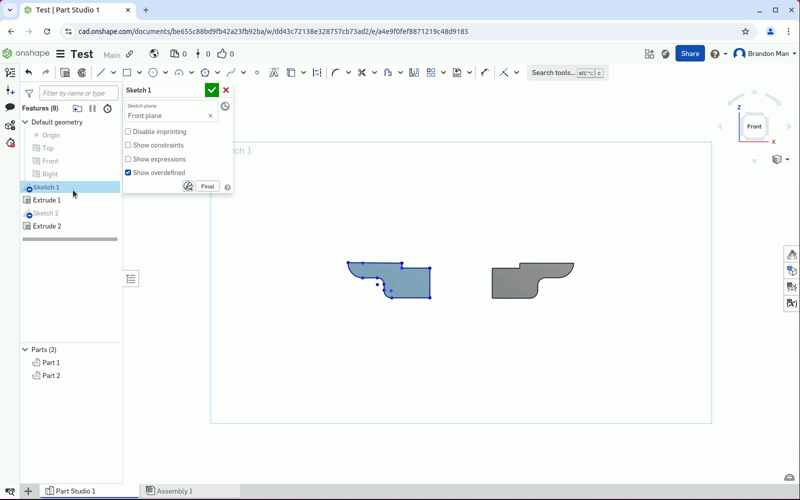
mouse_move(229, 92)
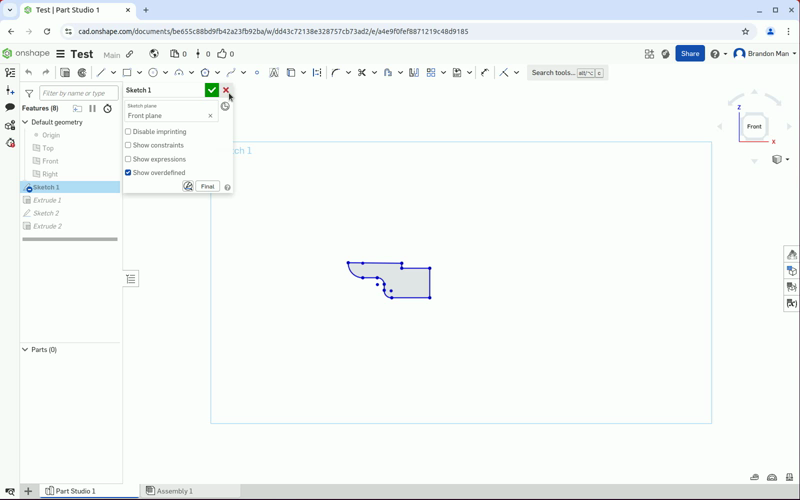
click(229, 92)
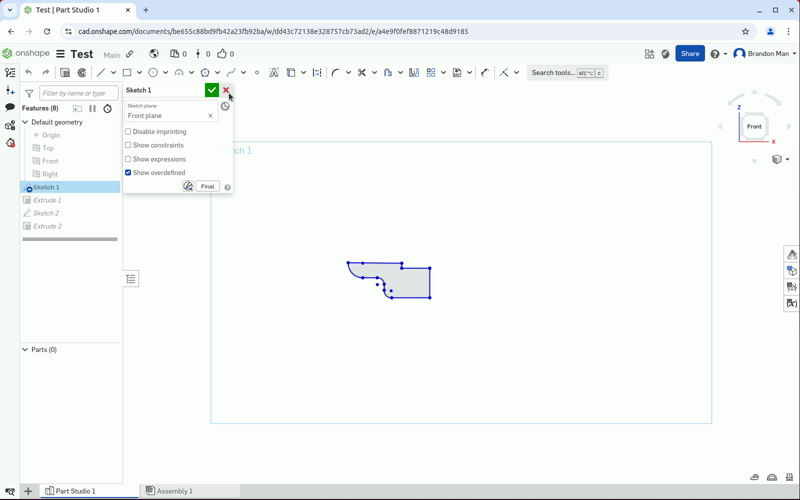
key(shift+s)
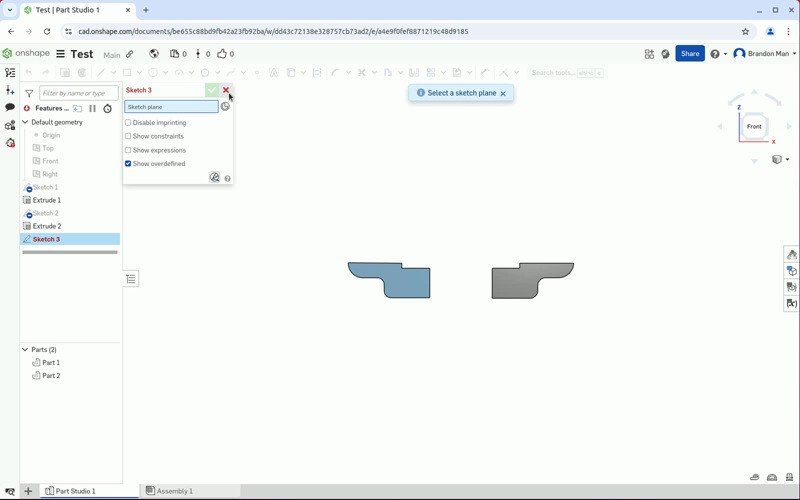
mouse_move(73, 163)
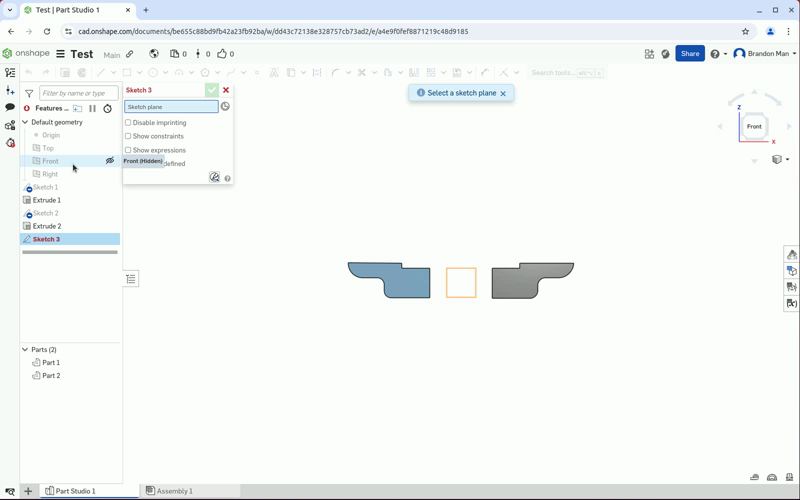
click(73, 163)
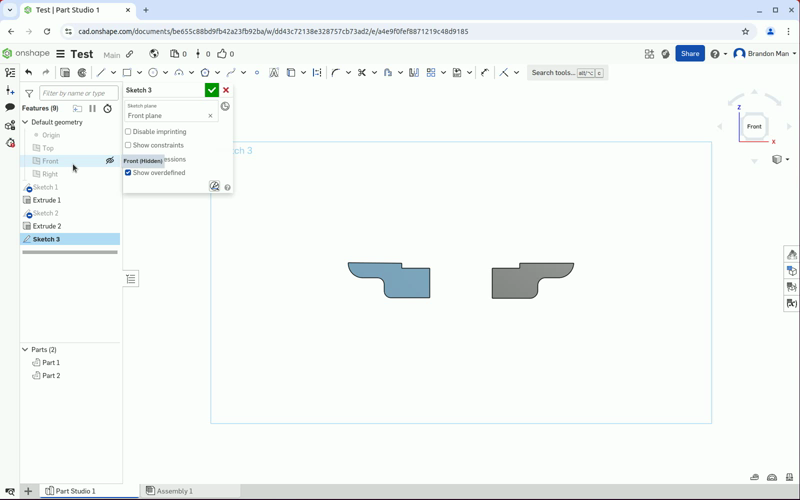
mouse_move(73, 352)
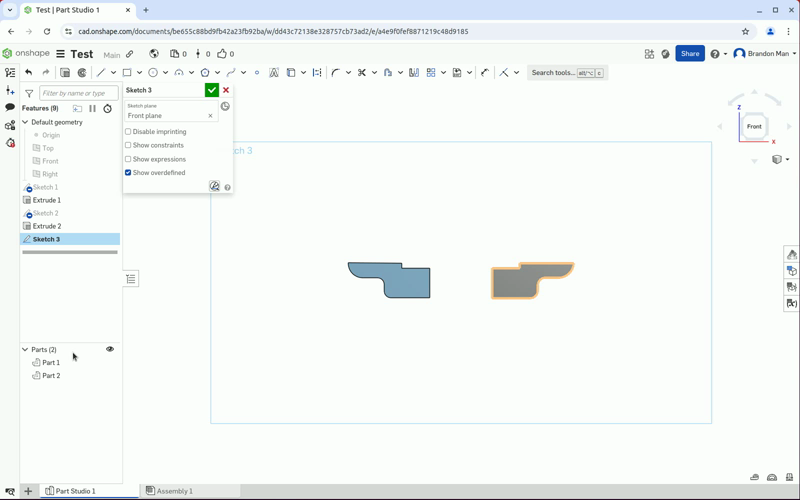
key(y)
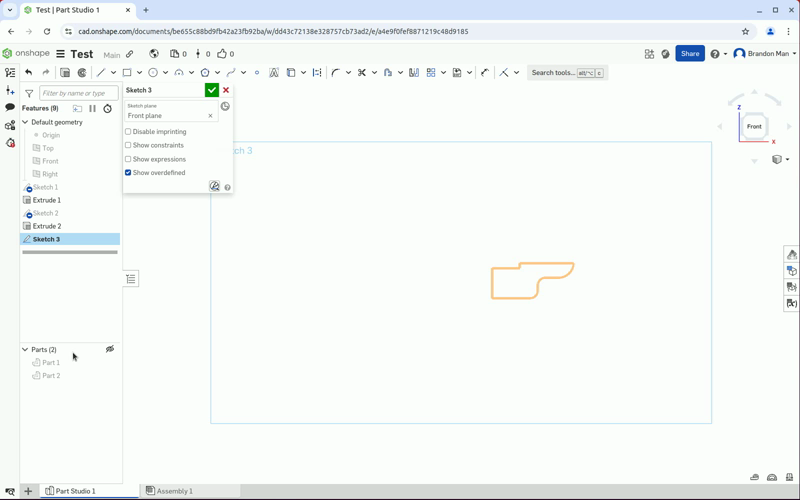
key(l)
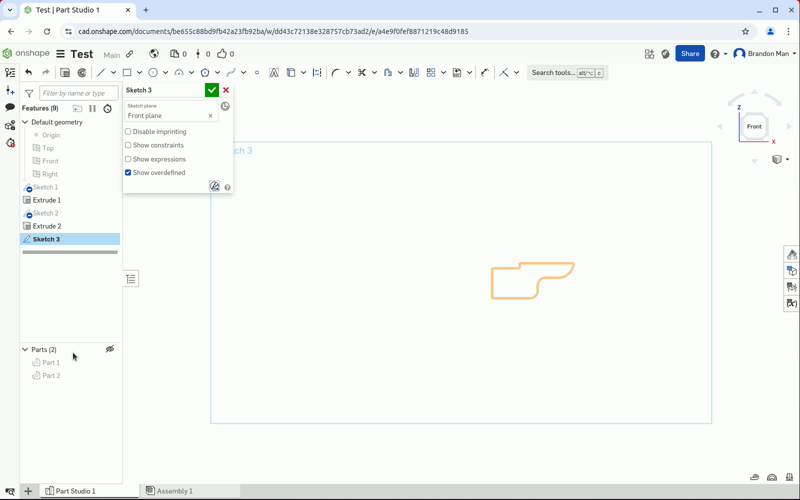
key_down(shift)
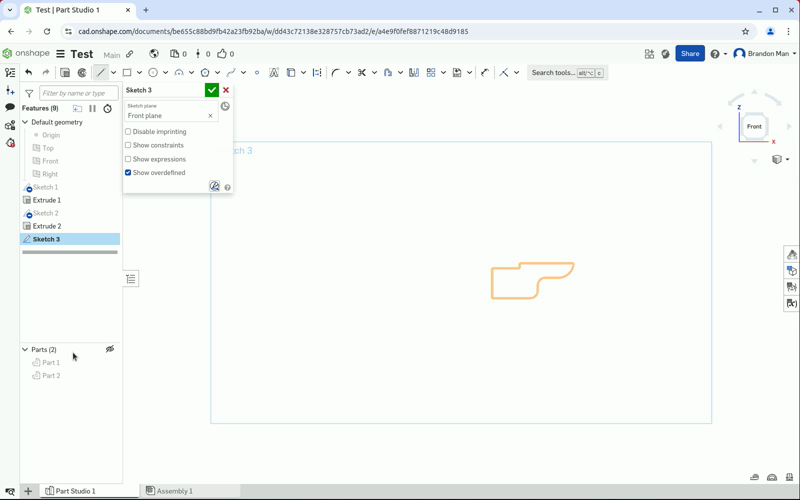
mouse_move(429, 303)
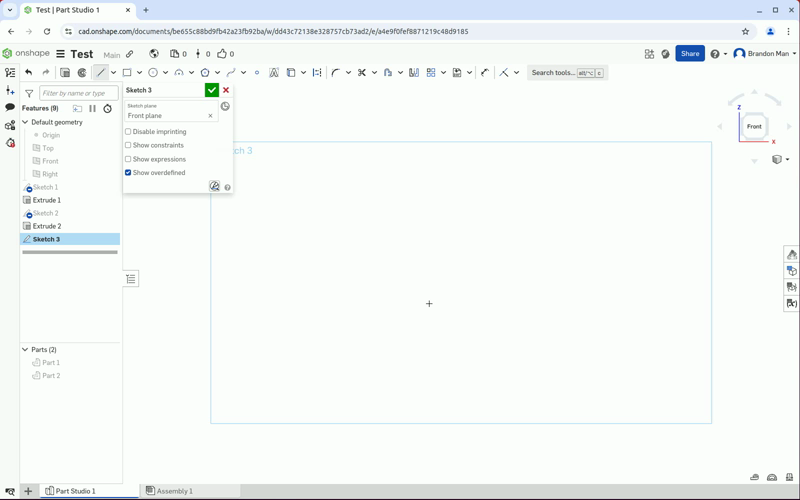
click(429, 303)
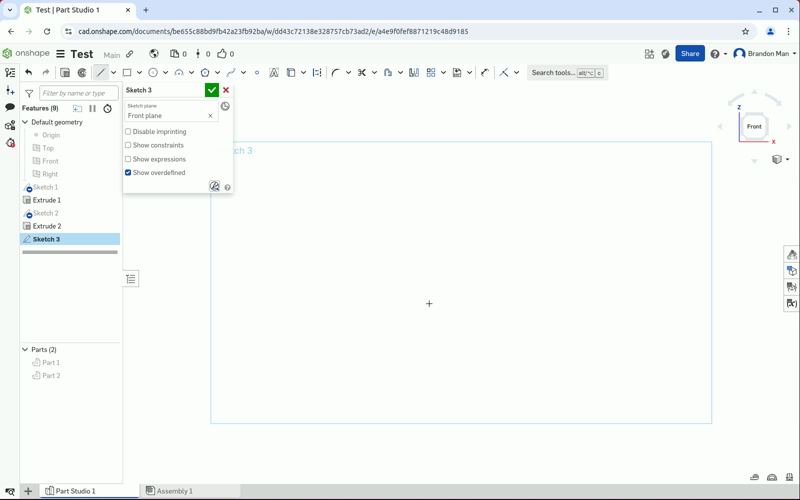
key_up(shift)
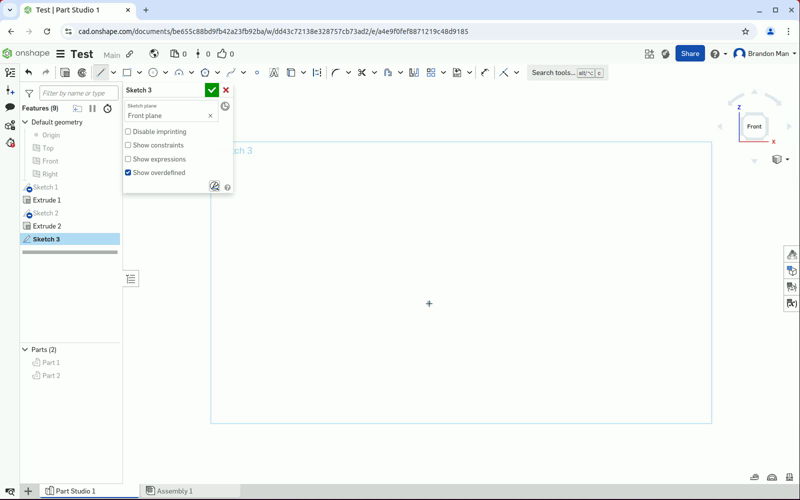
key_down(shift)
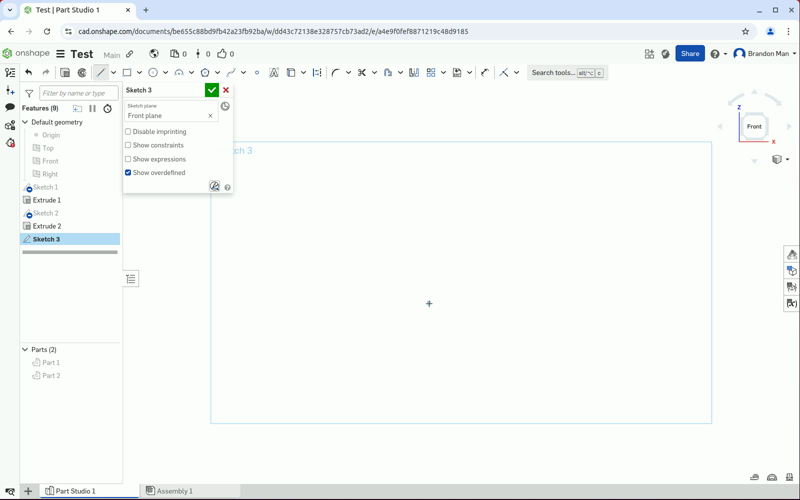
mouse_move(492, 303)
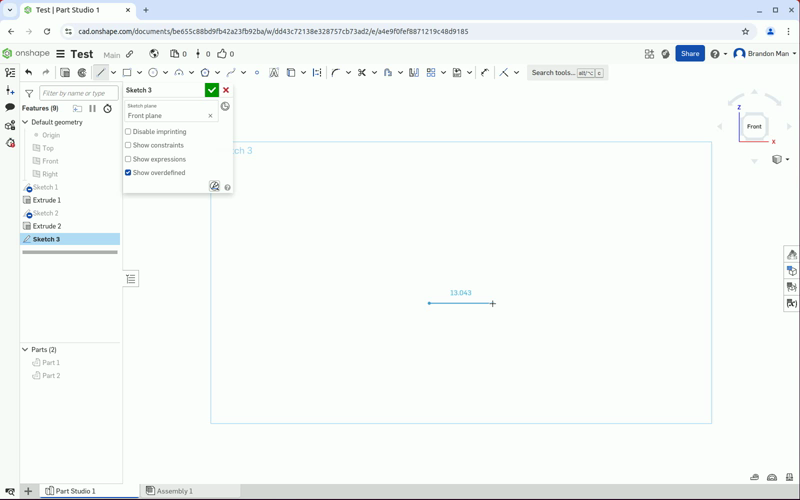
click(492, 303)
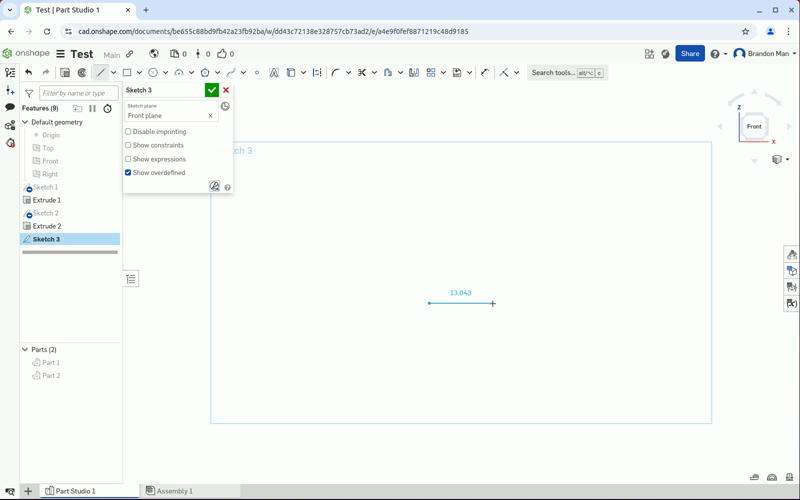
key_up(shift)
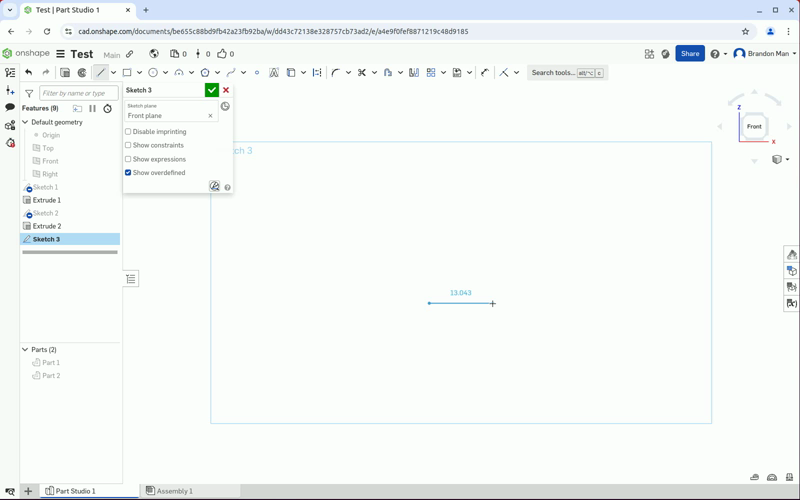
key_down(shift)
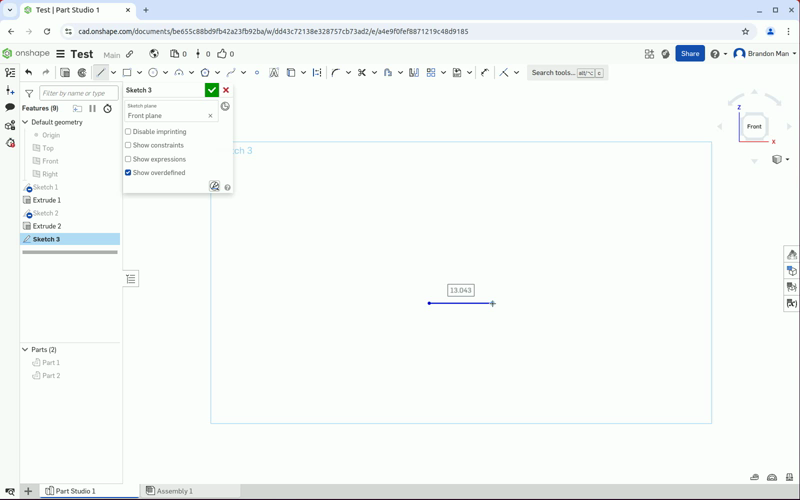
mouse_move(522, 303)
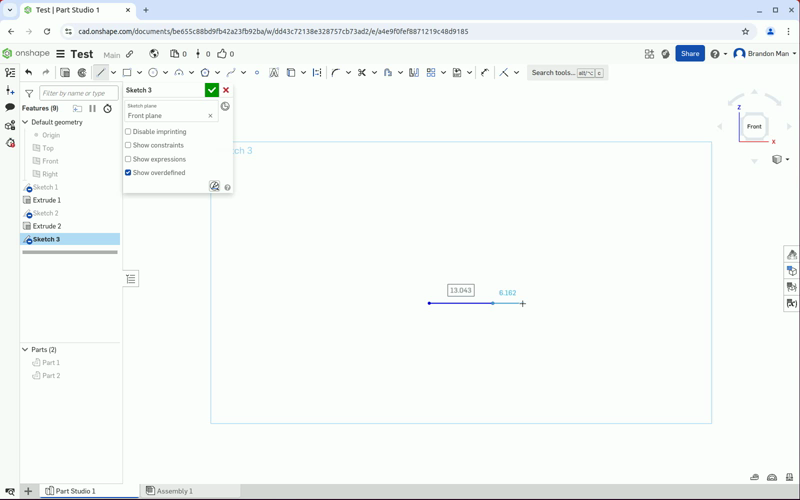
mouse_move(492, 298)
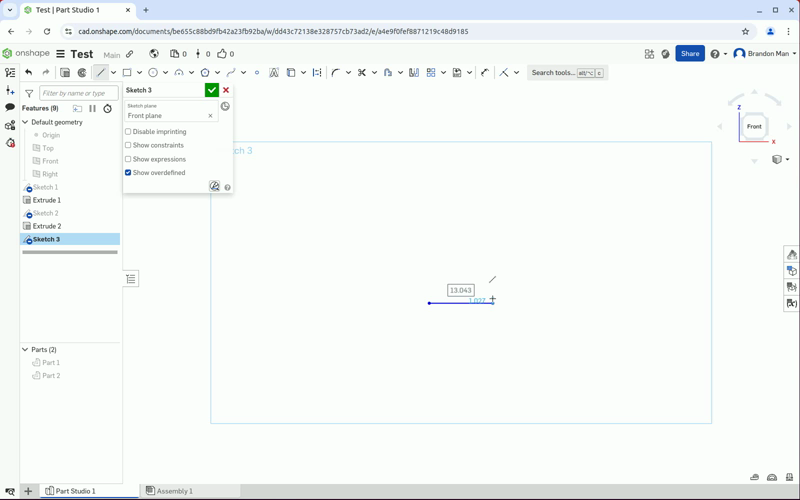
scroll(6)
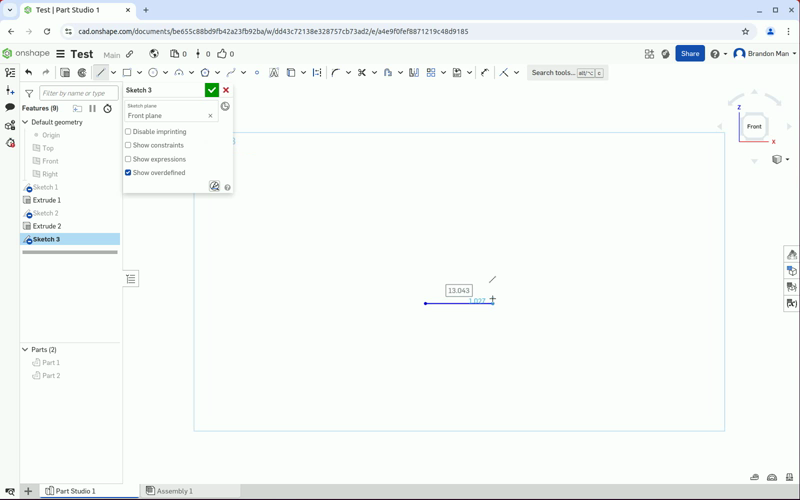
scroll(6)
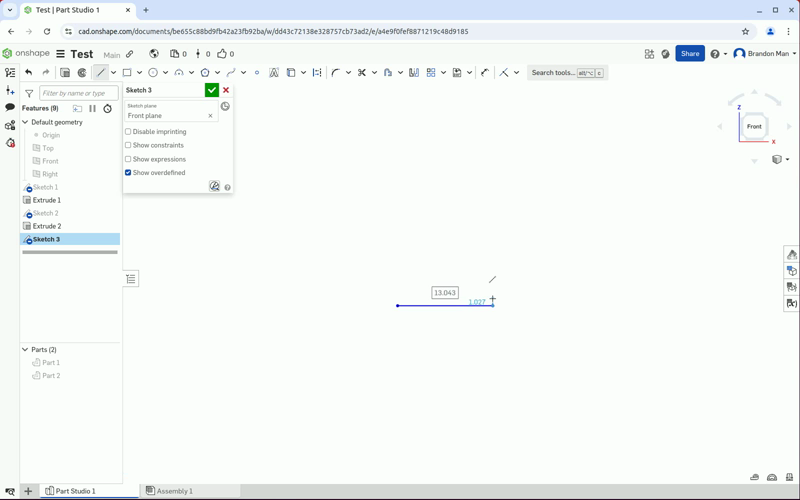
scroll(6)
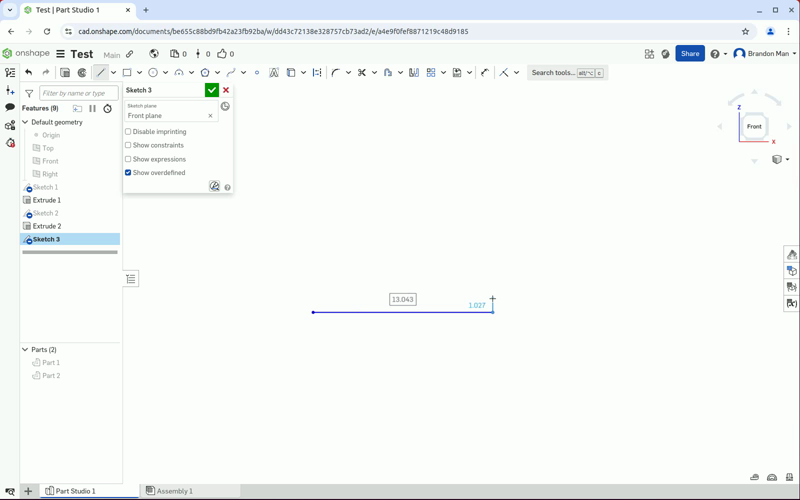
scroll(6)
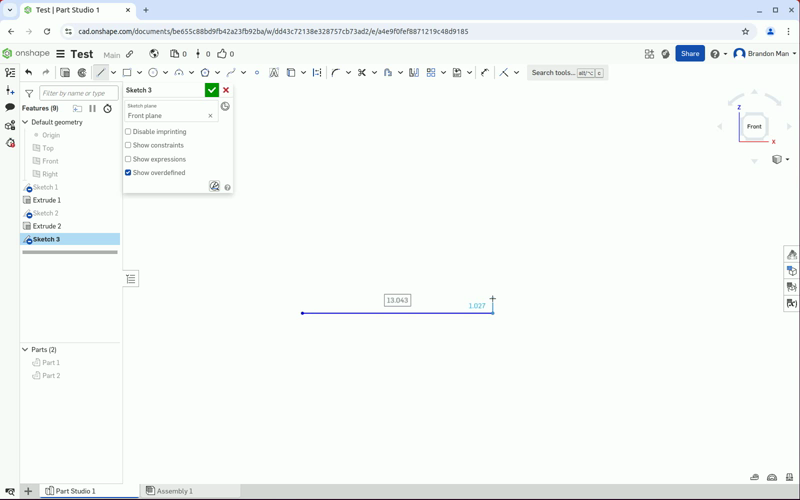
scroll(6)
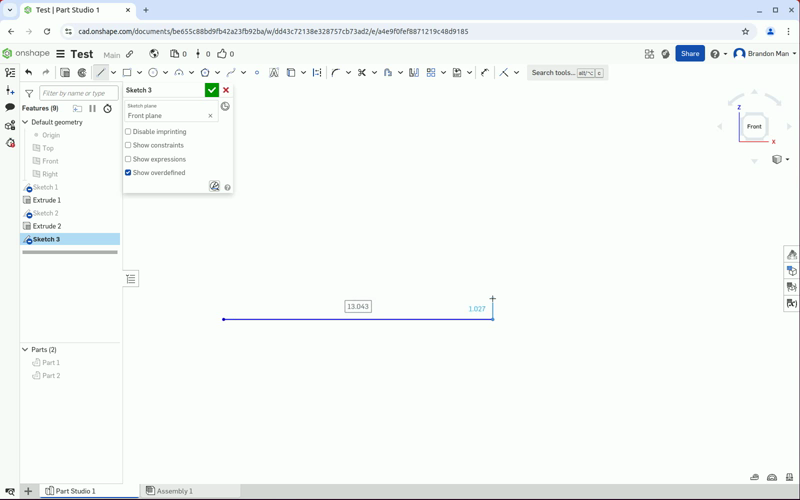
scroll(6)
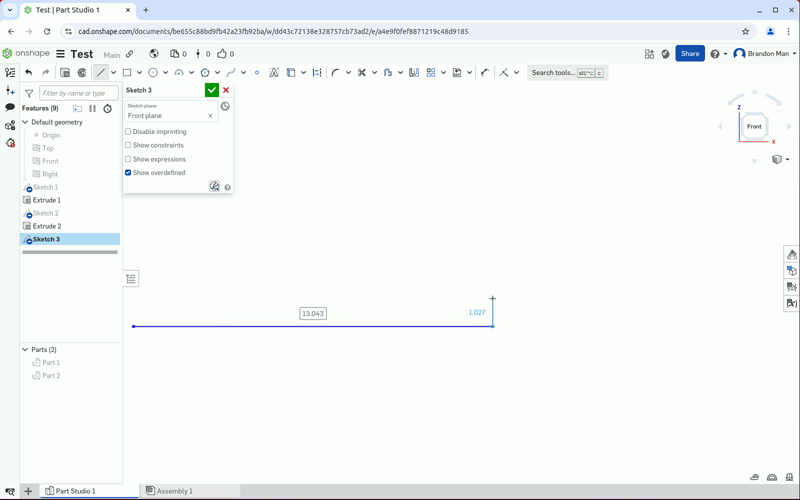
scroll(6)
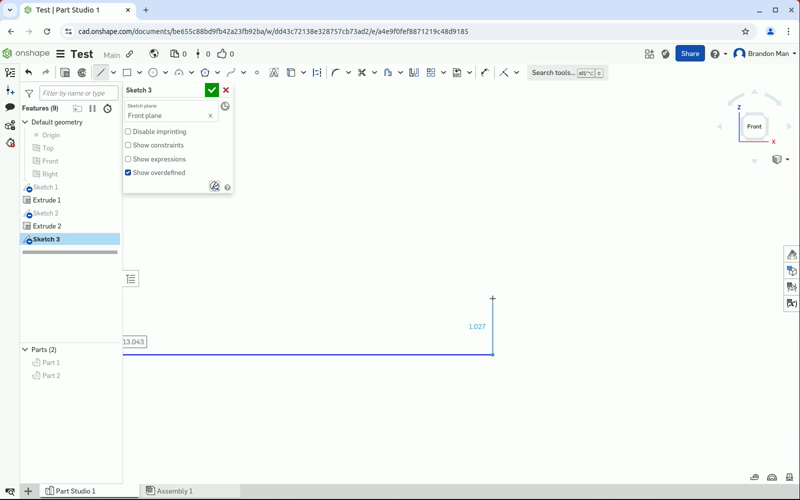
click(492, 298)
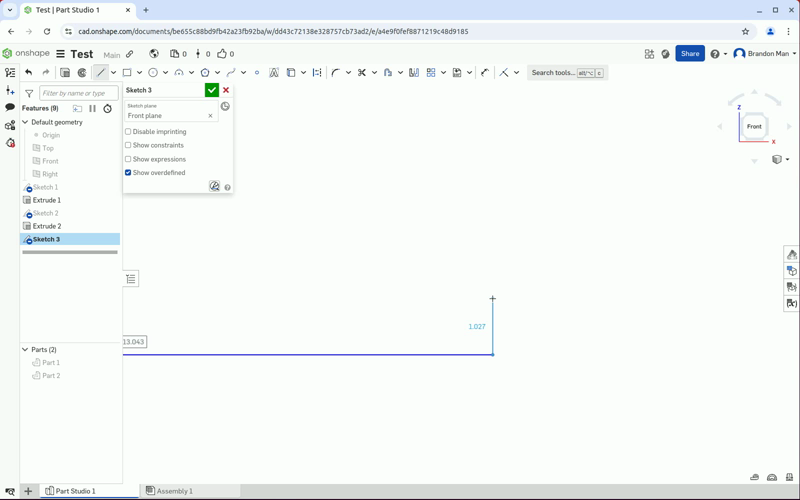
scroll(-6)
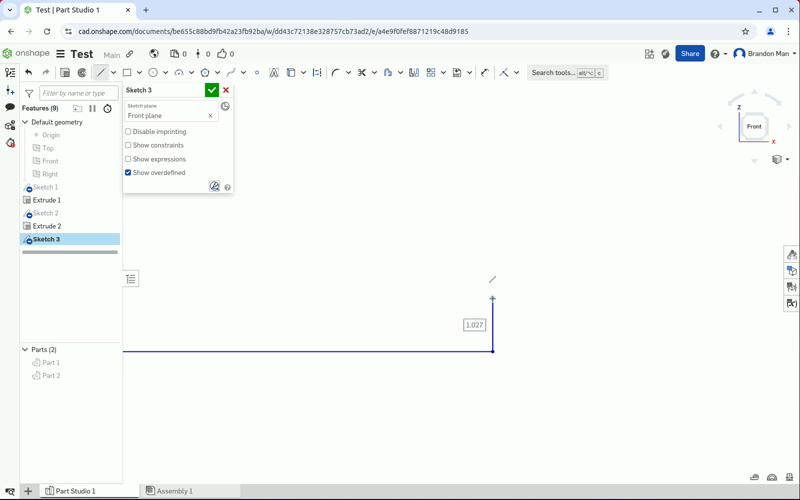
scroll(-6)
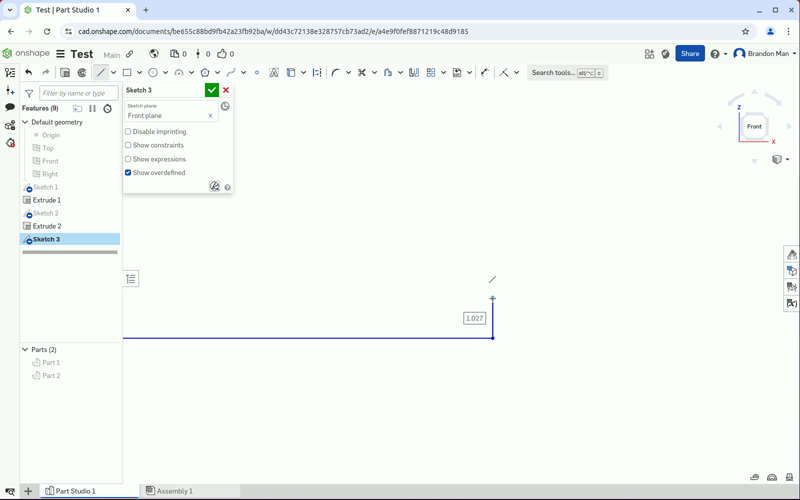
scroll(-6)
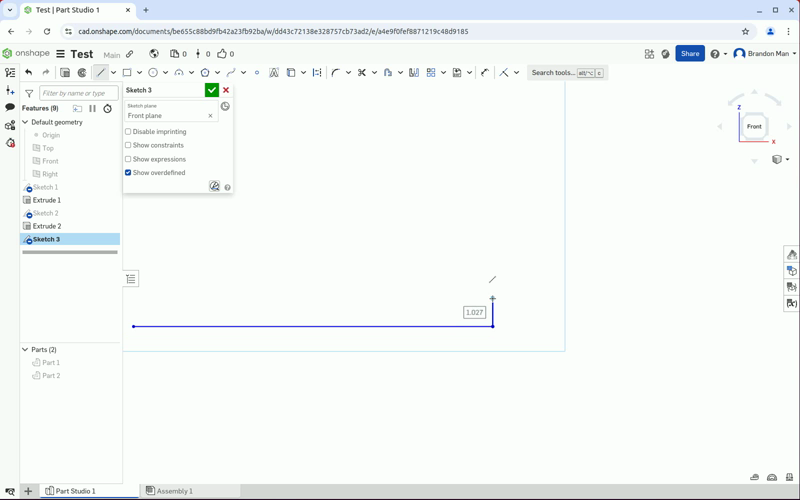
scroll(-6)
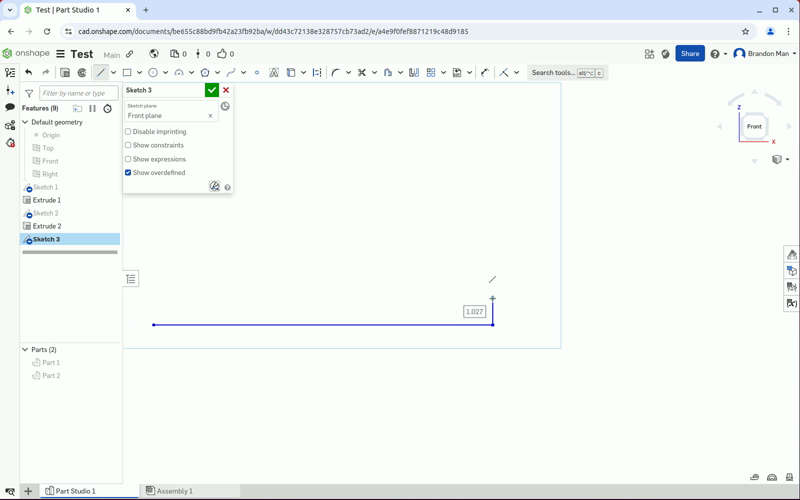
scroll(-6)
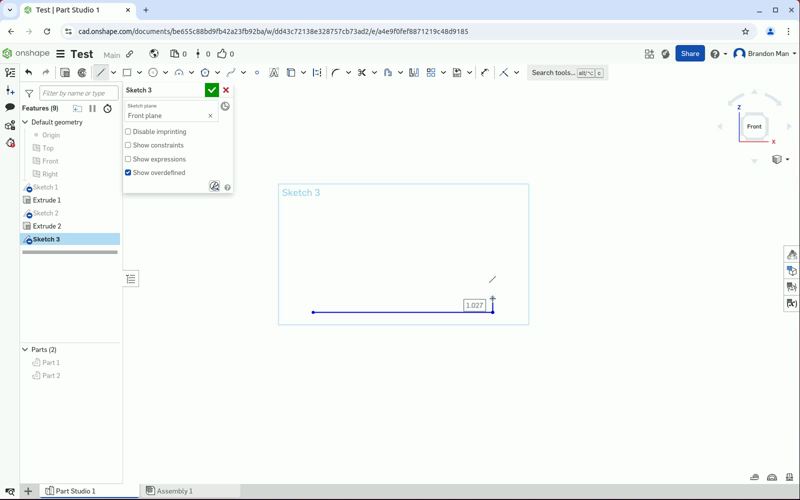
scroll(-6)
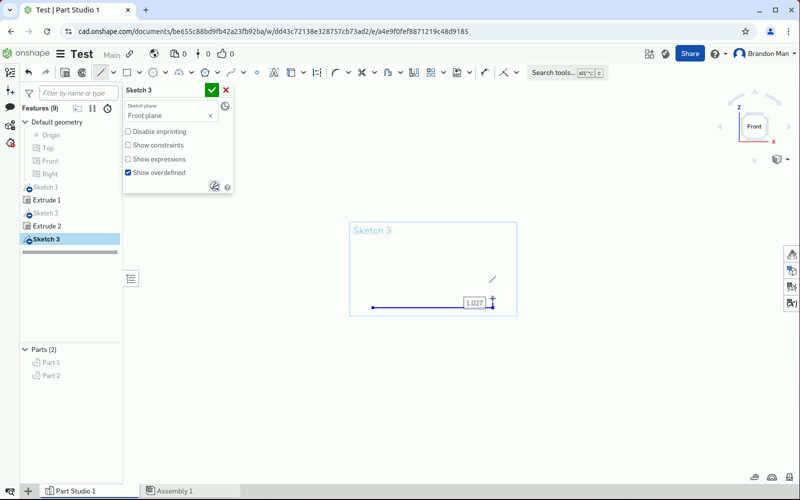
scroll(-6)
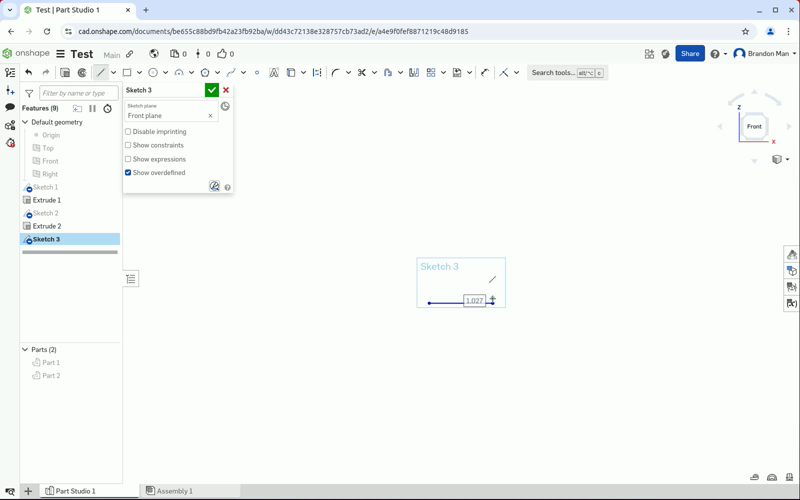
key_up(shift)
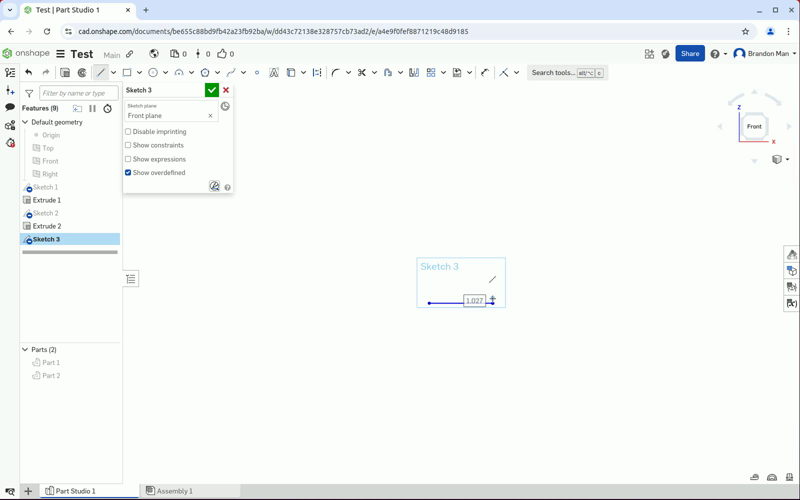
key_down(shift)
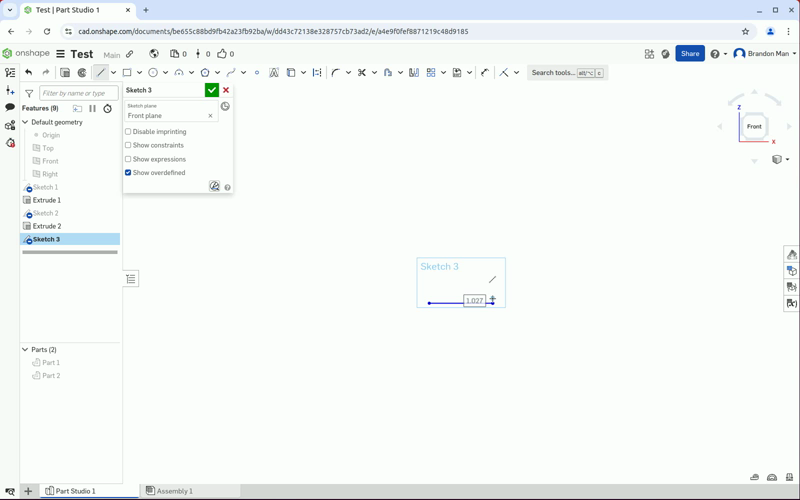
mouse_move(522, 298)
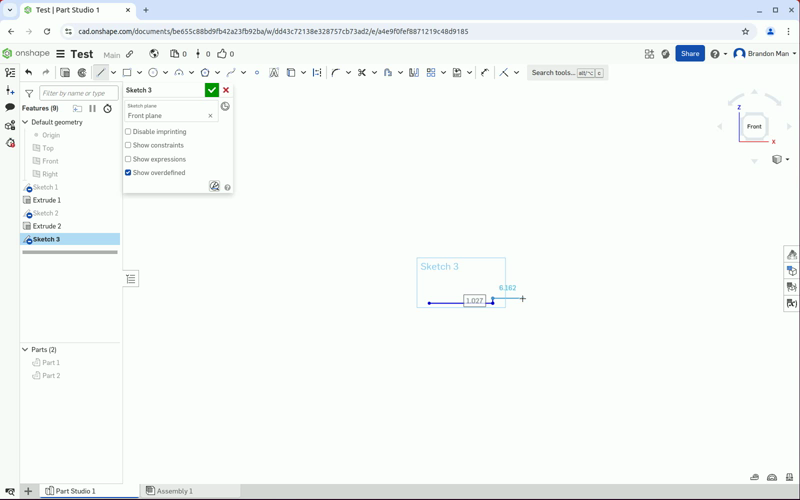
mouse_move(492, 268)
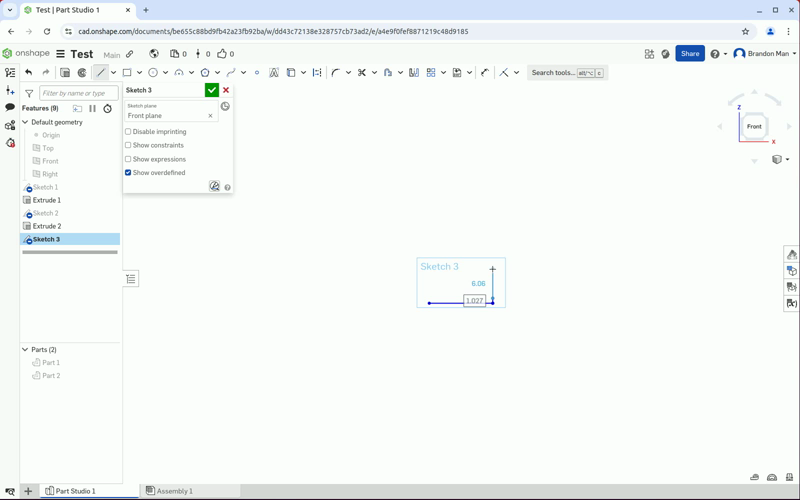
click(492, 268)
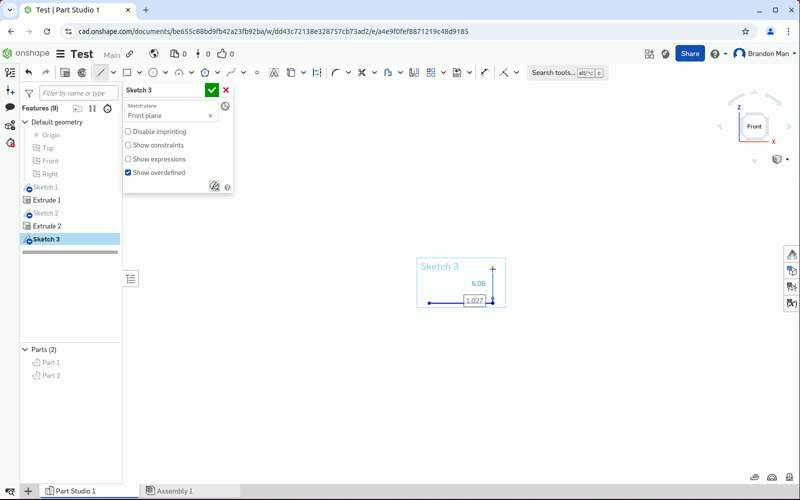
key_up(shift)
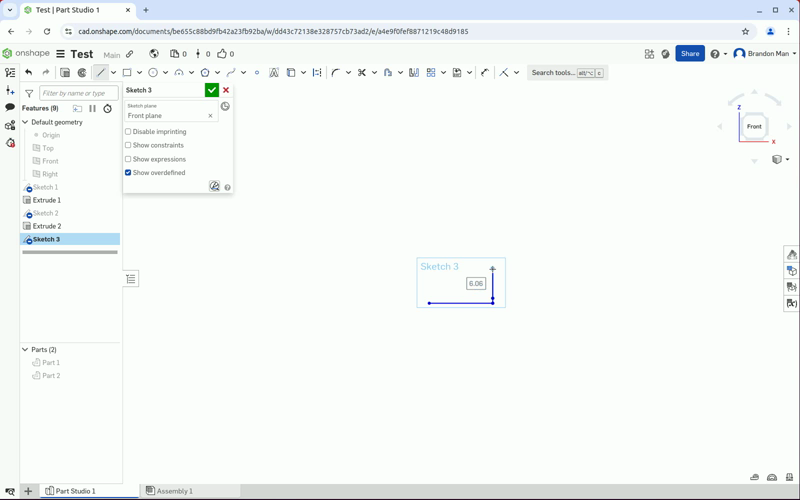
key_down(shift)
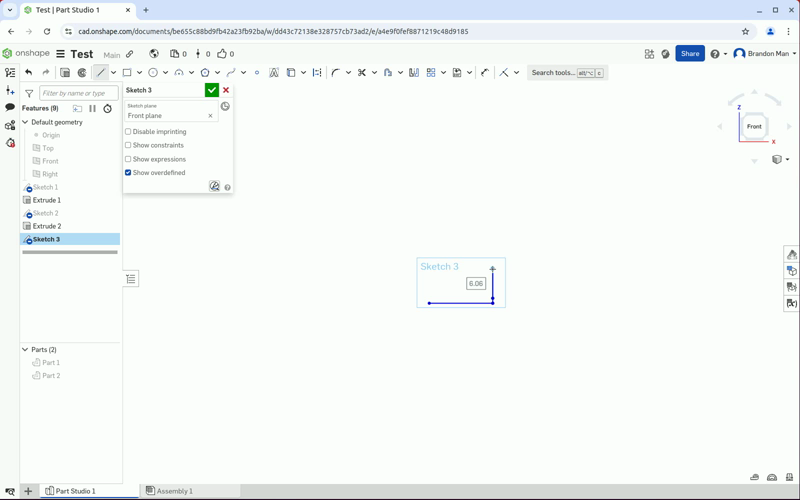
mouse_move(522, 268)
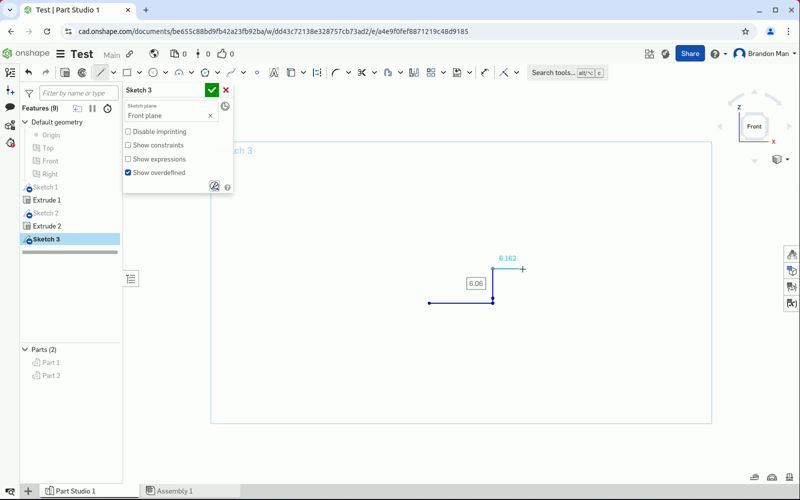
mouse_move(492, 263)
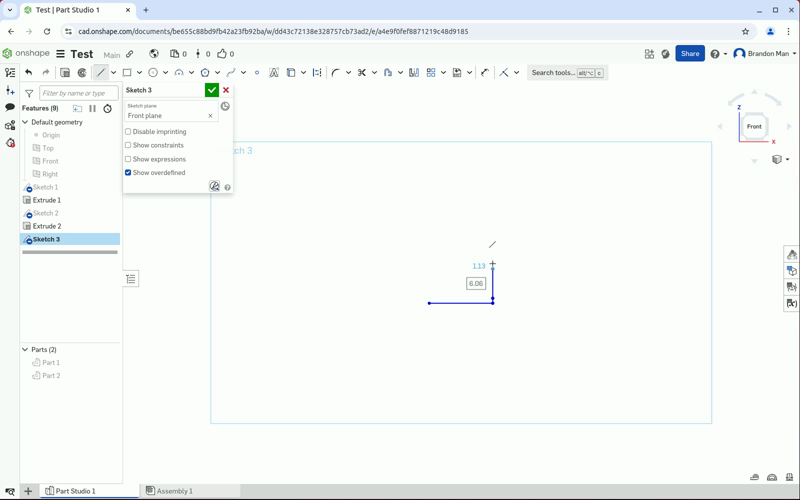
scroll(6)
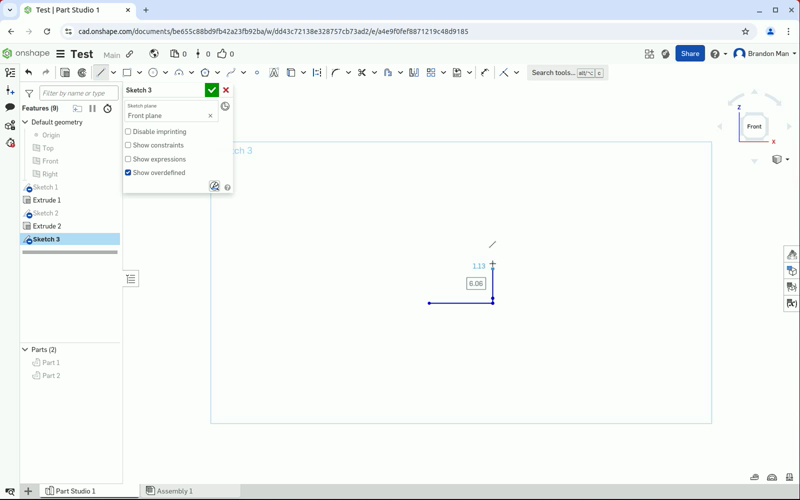
scroll(6)
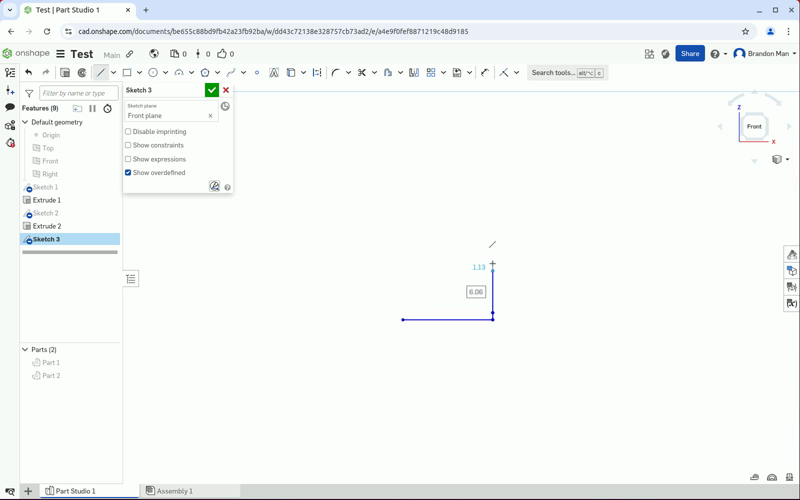
scroll(6)
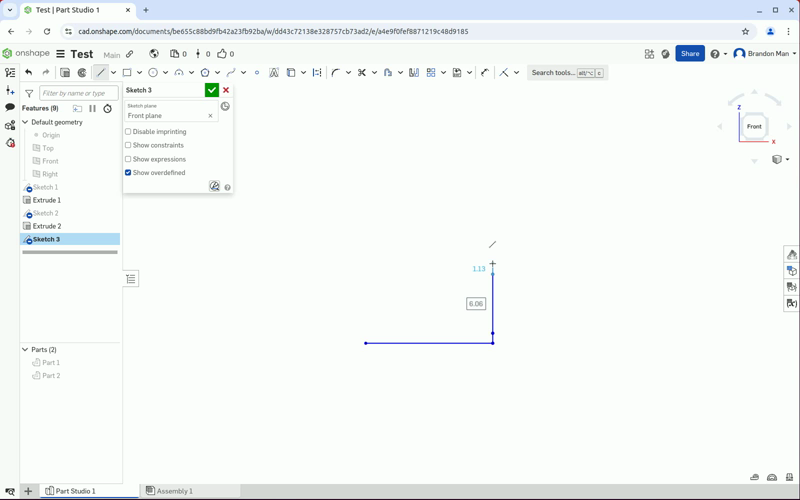
scroll(6)
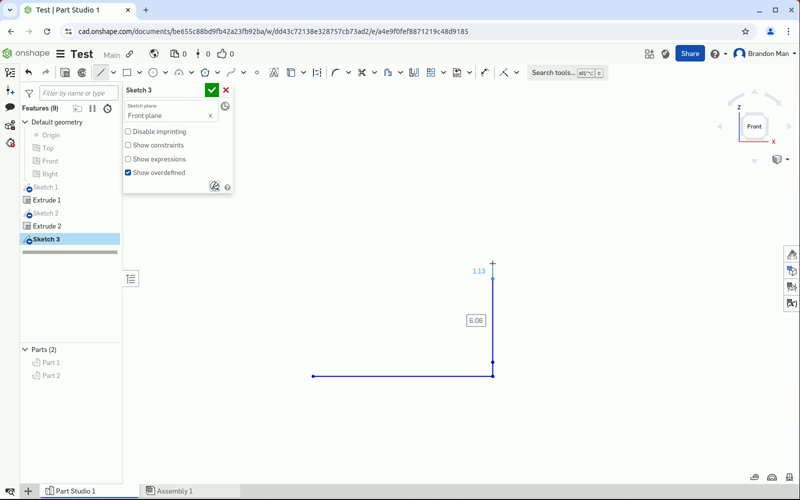
scroll(6)
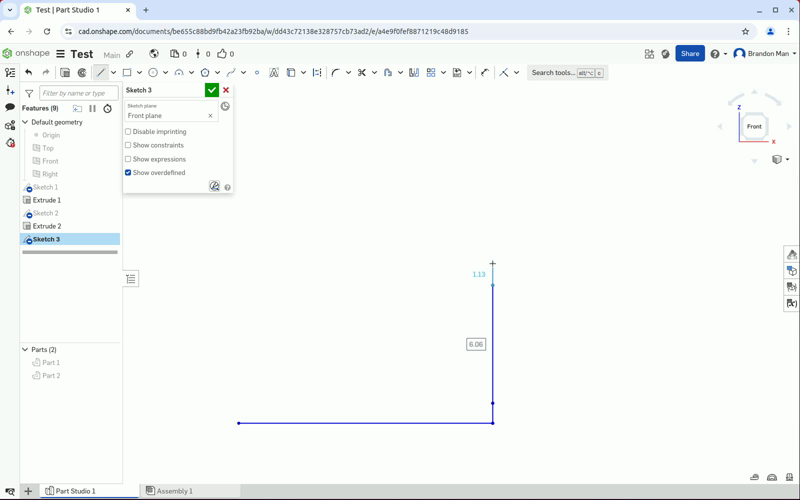
scroll(6)
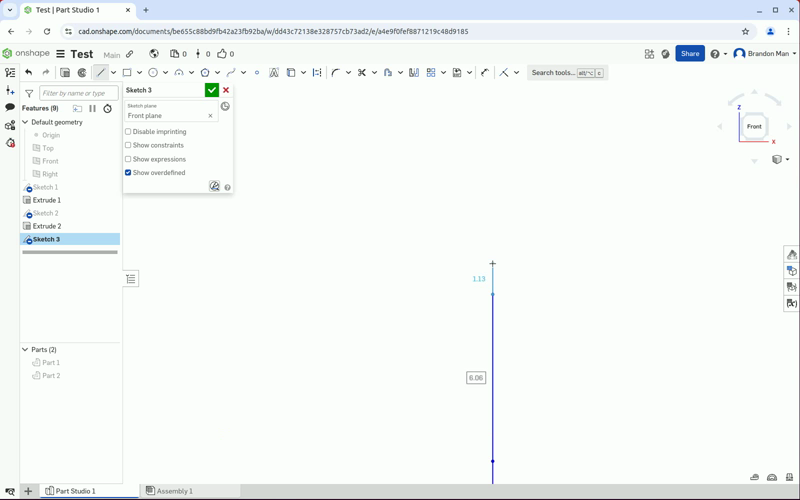
scroll(6)
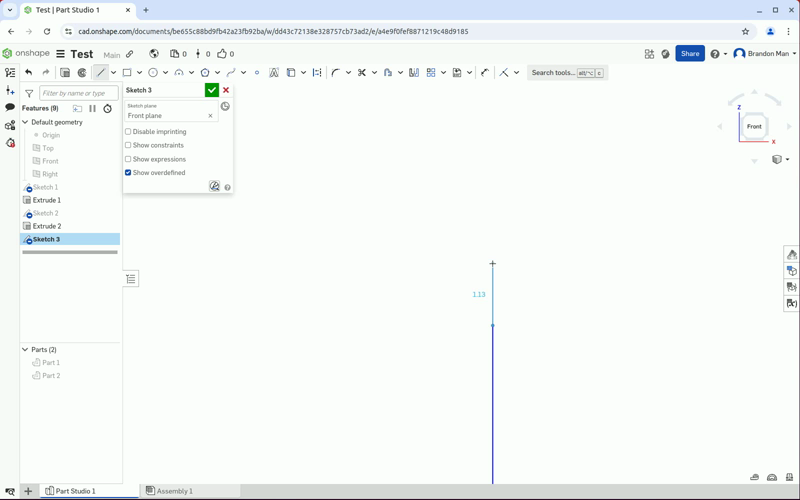
click(492, 263)
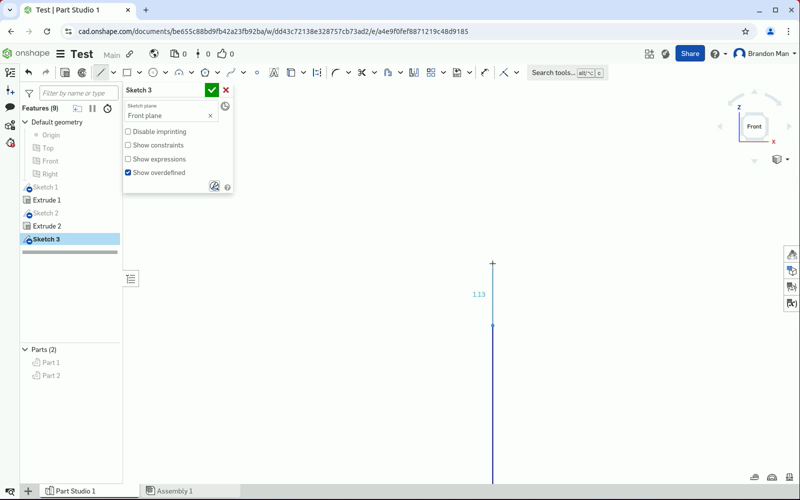
scroll(-6)
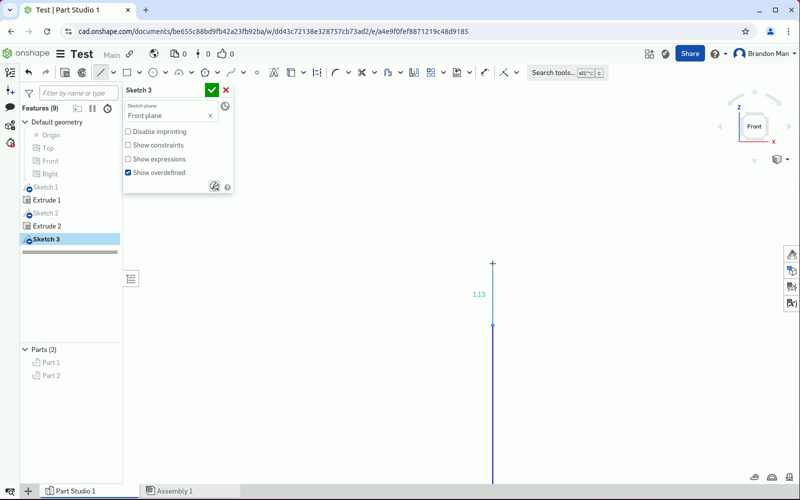
scroll(-6)
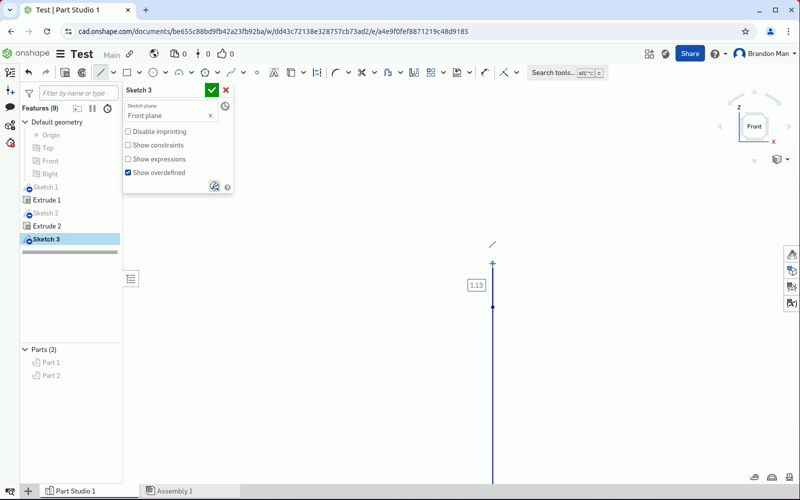
scroll(-6)
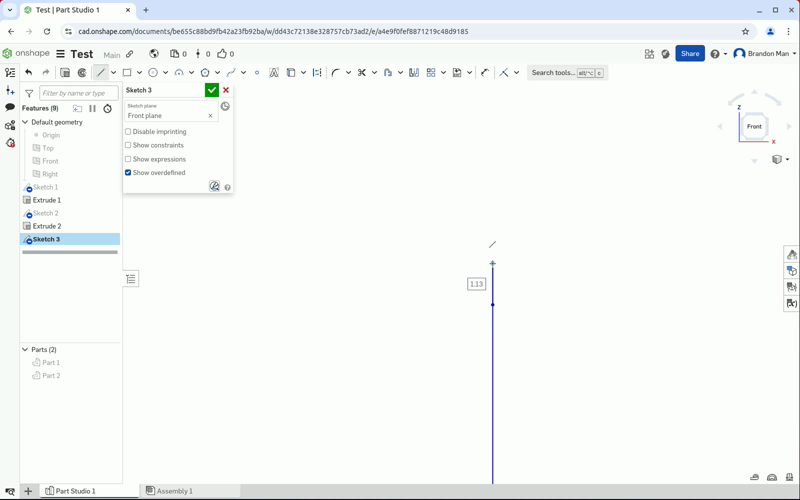
scroll(-6)
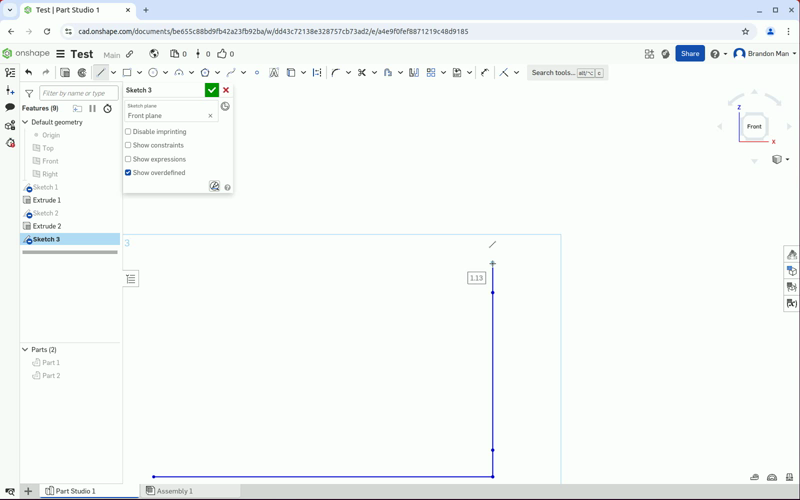
scroll(-6)
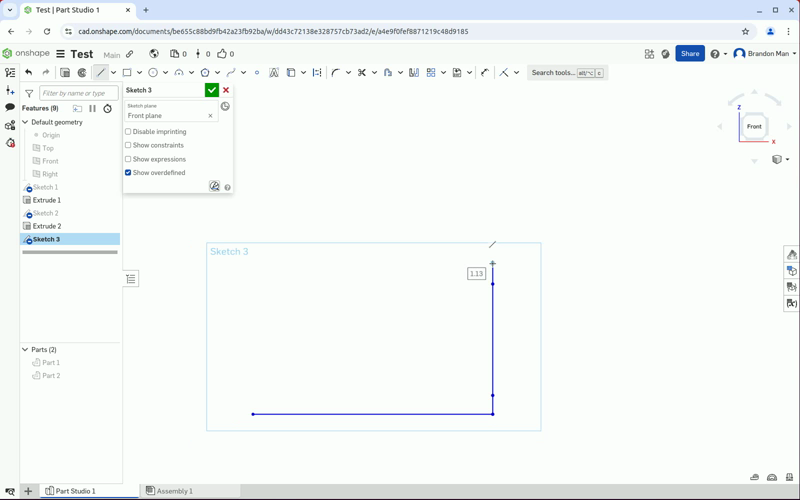
scroll(-6)
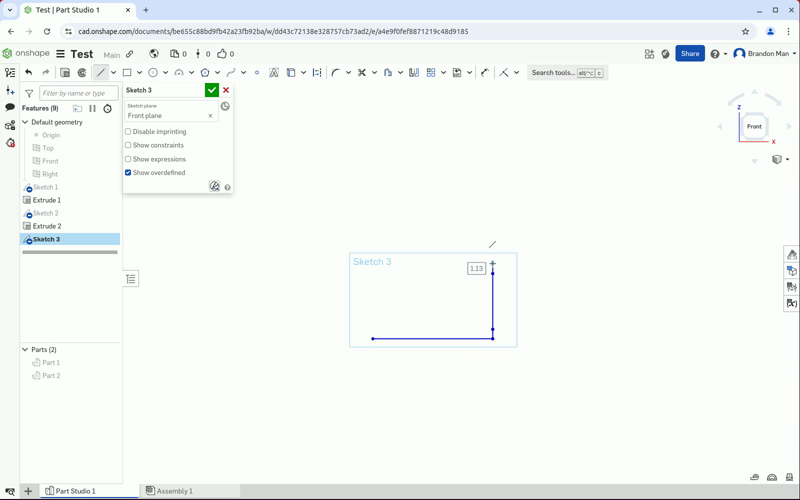
scroll(-6)
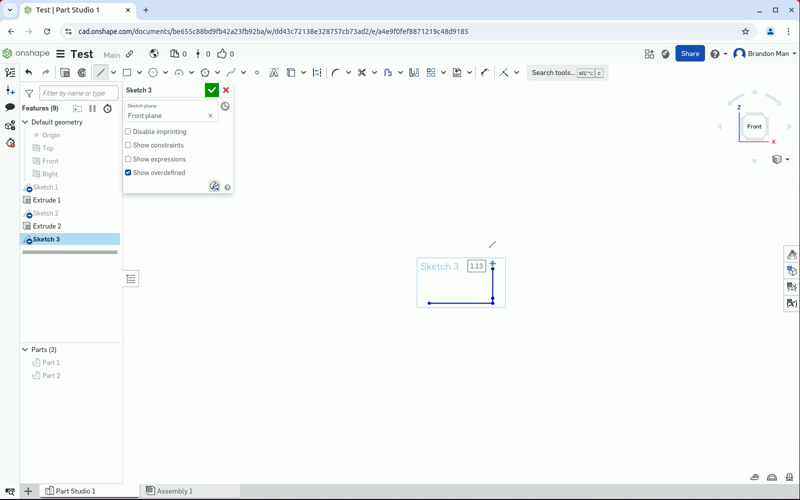
key_up(shift)
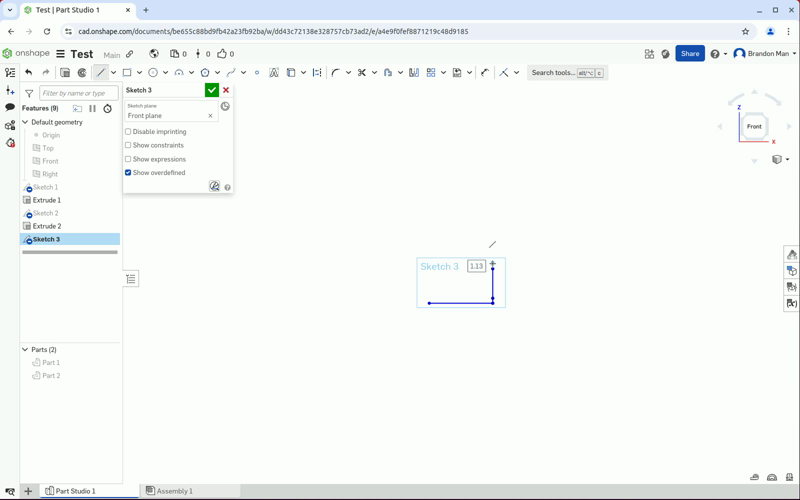
key_down(shift)
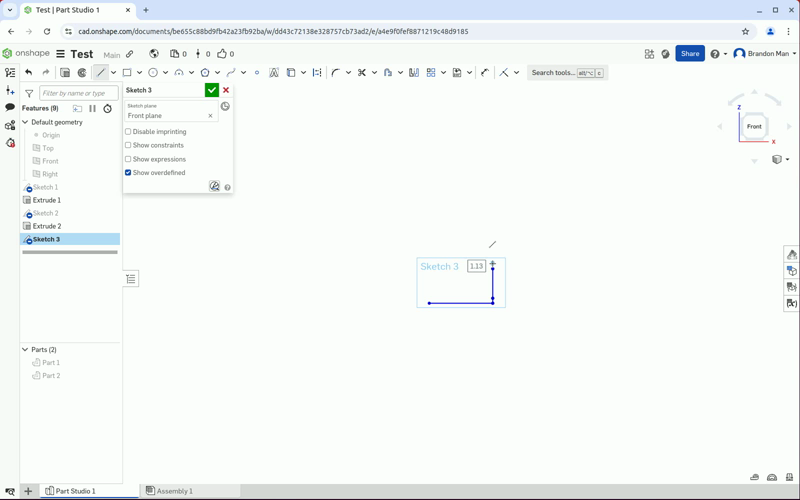
mouse_move(429, 263)
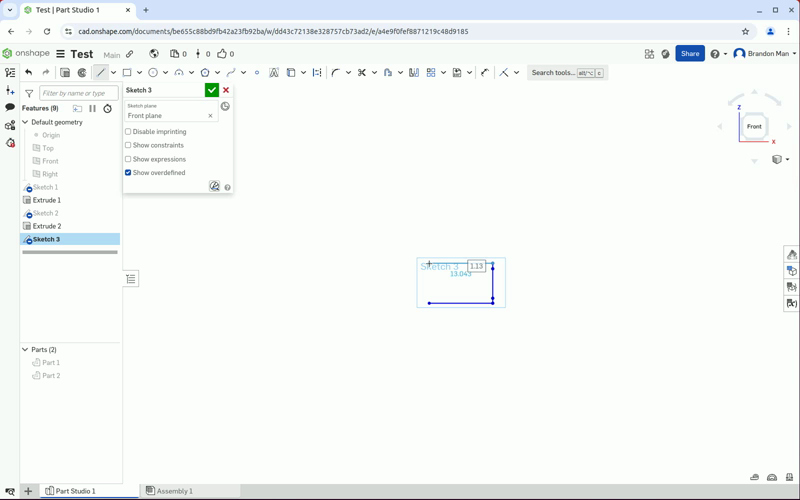
click(429, 263)
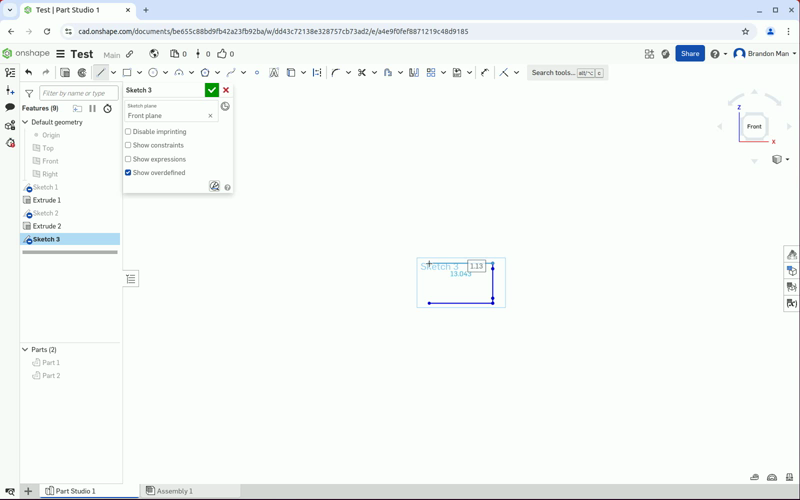
key_up(shift)
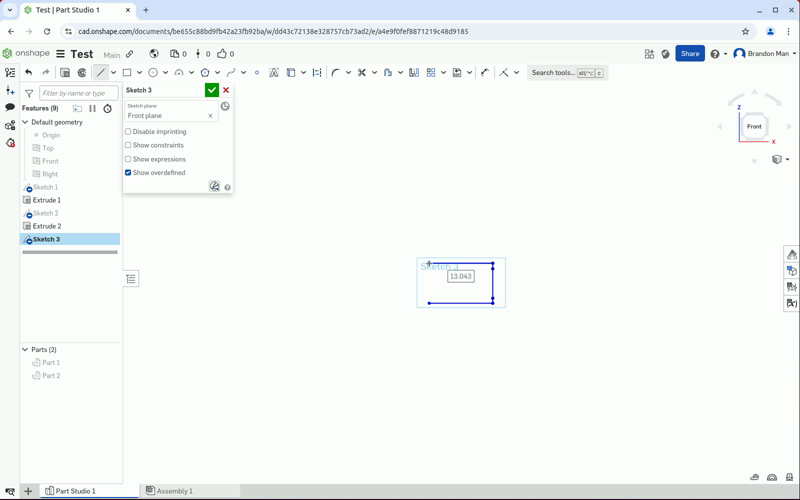
key_down(shift)
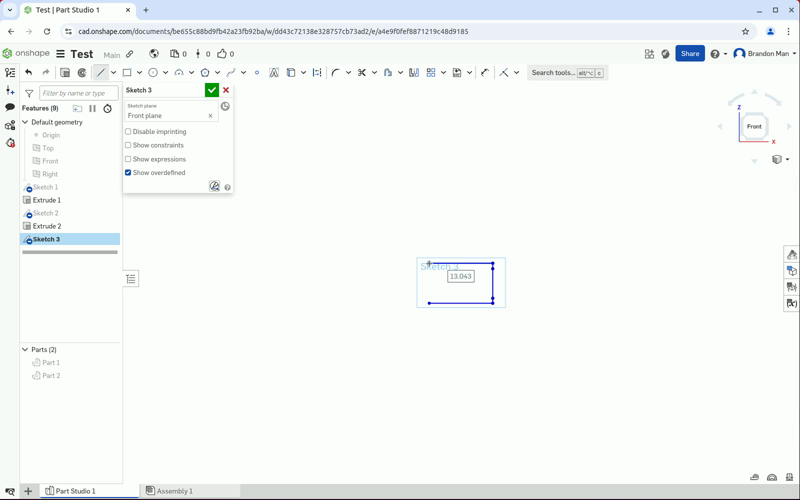
mouse_move(459, 263)
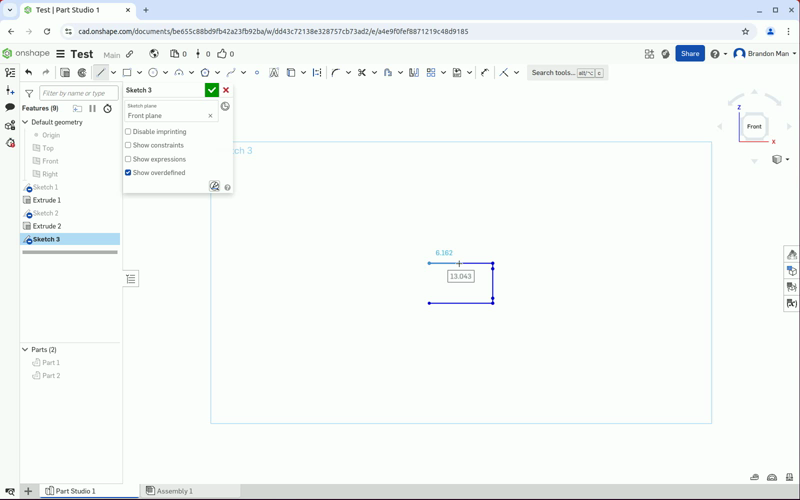
mouse_move(429, 268)
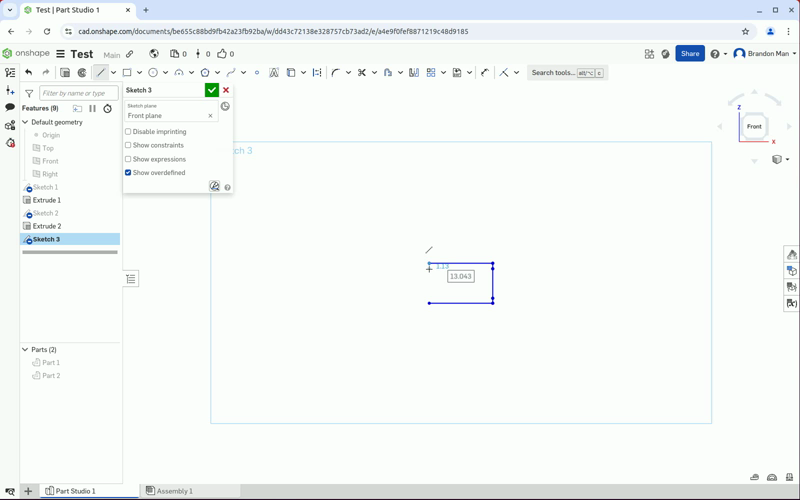
scroll(6)
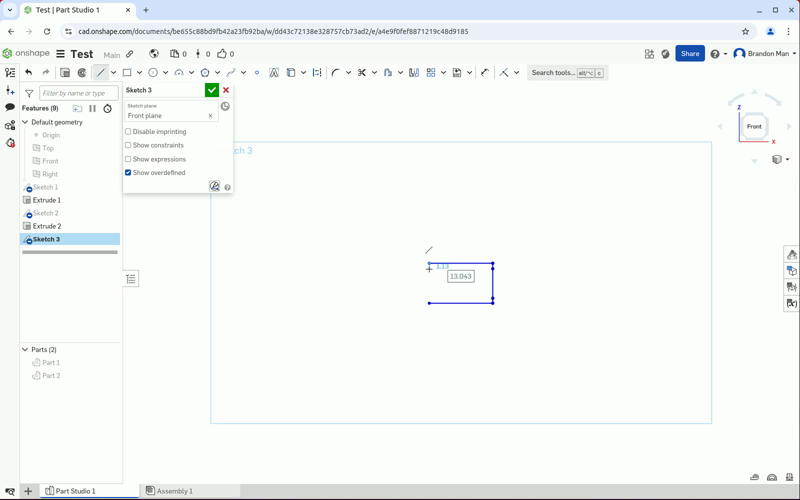
scroll(6)
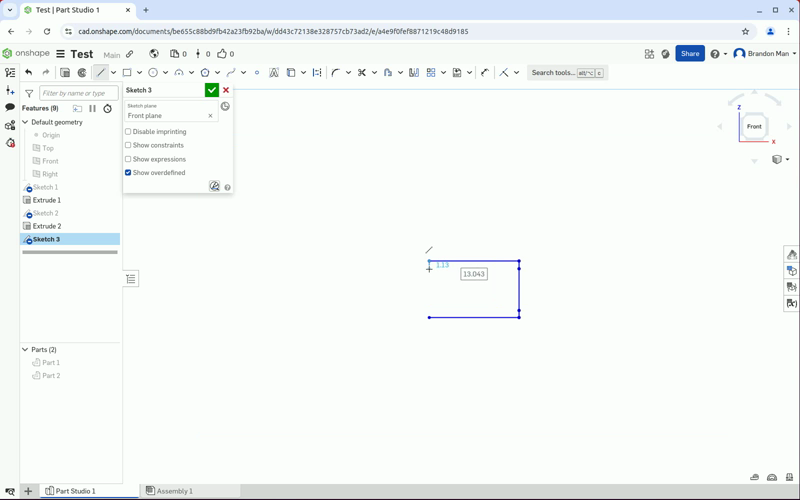
scroll(6)
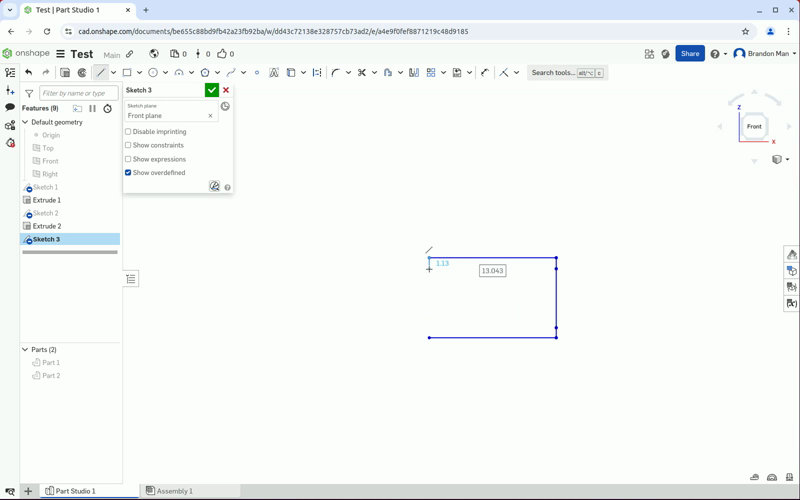
scroll(6)
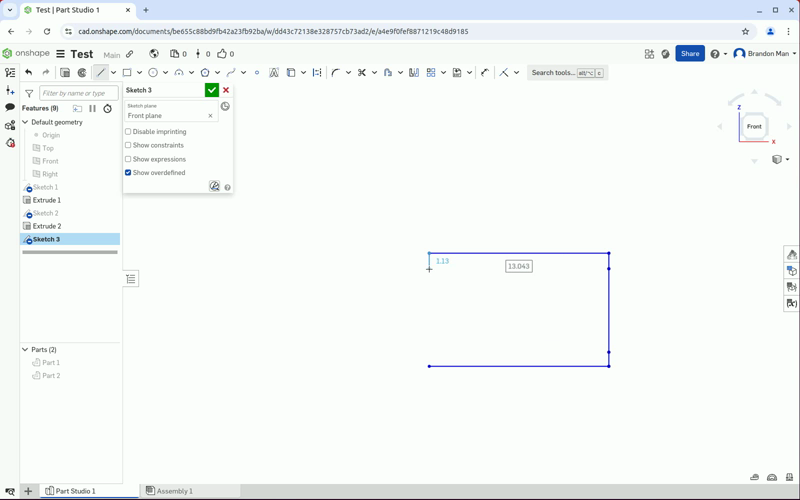
scroll(6)
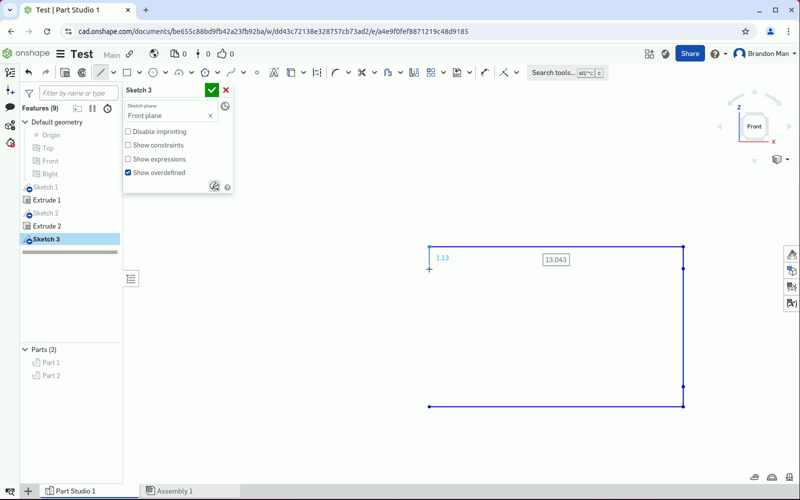
scroll(6)
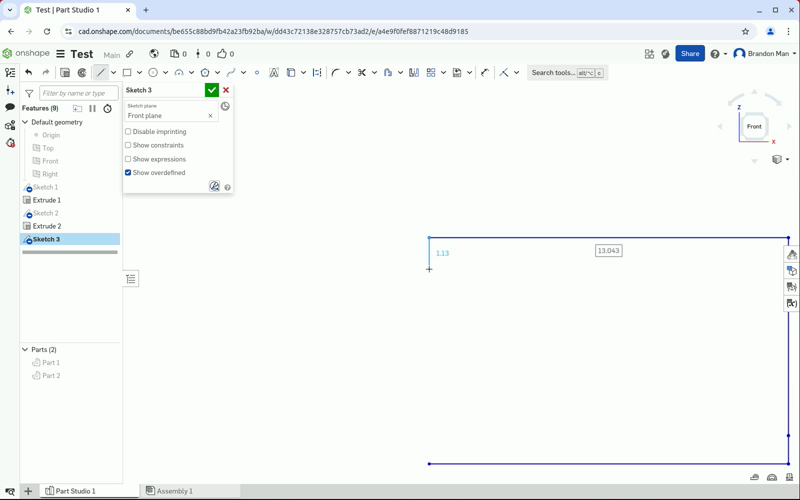
scroll(6)
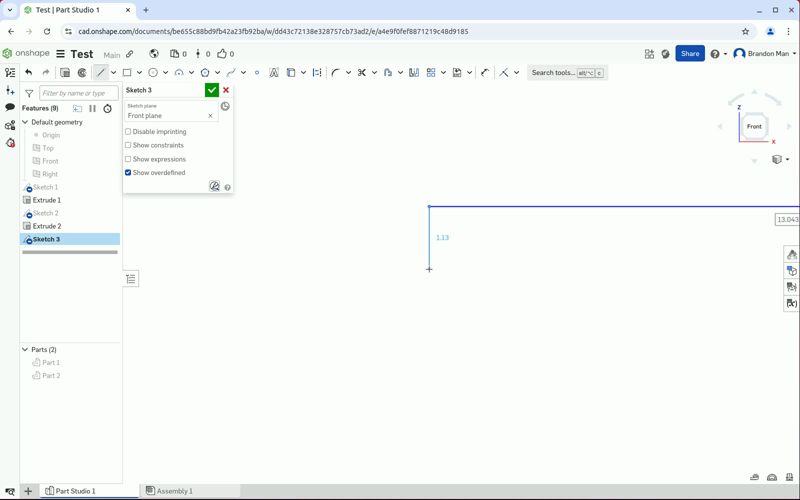
click(429, 268)
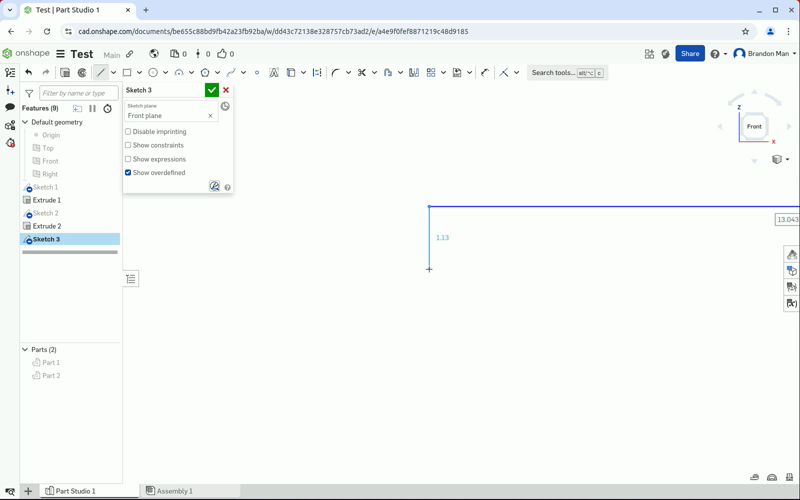
scroll(-6)
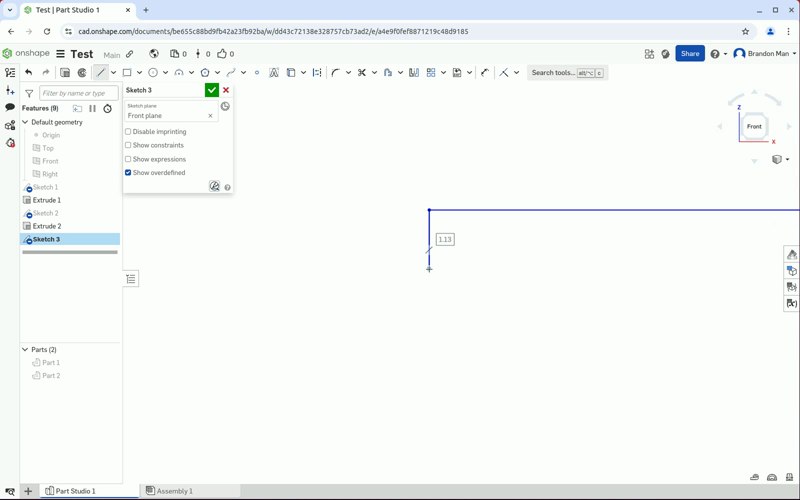
scroll(-6)
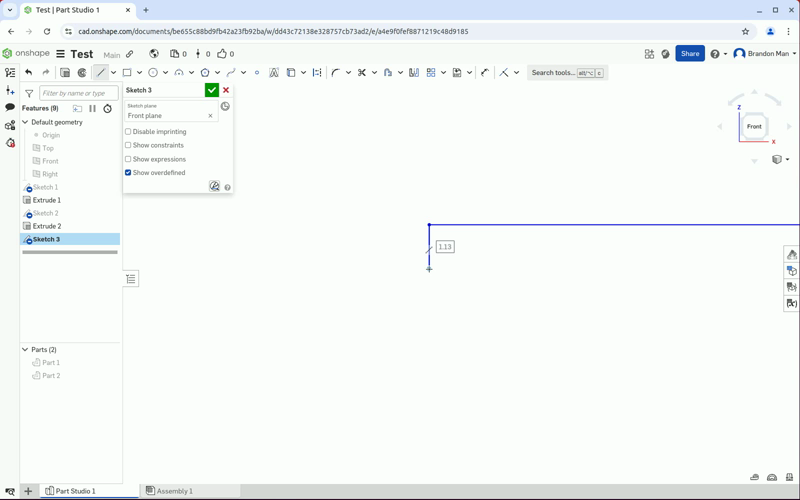
scroll(-6)
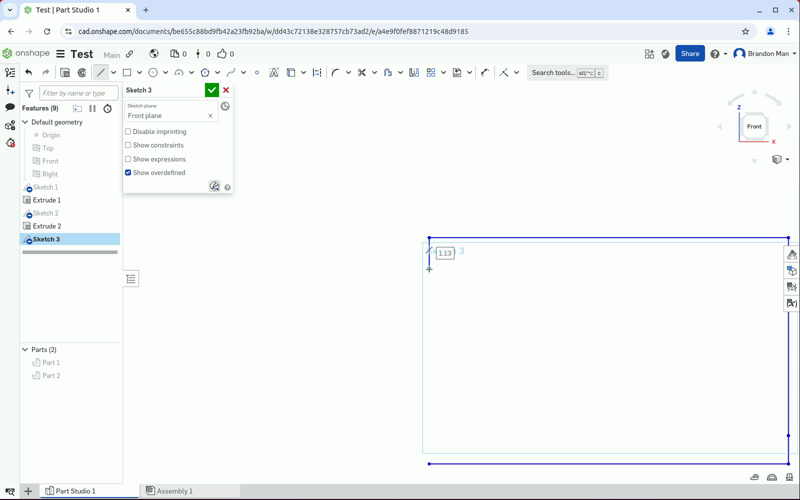
scroll(-6)
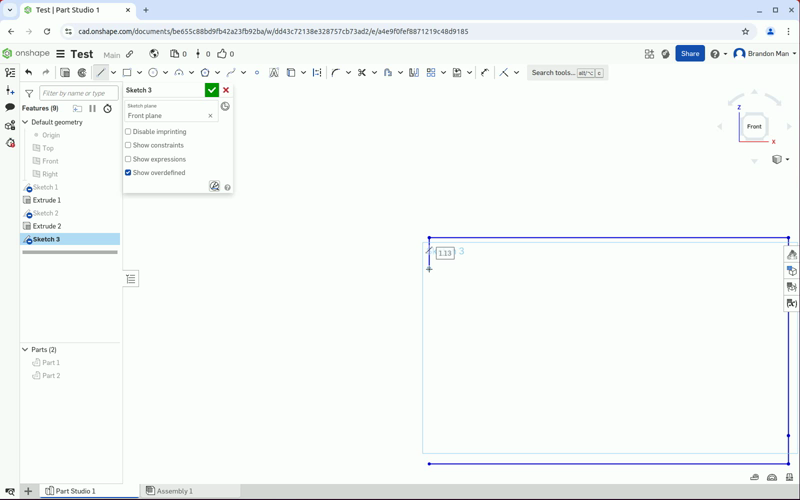
scroll(-6)
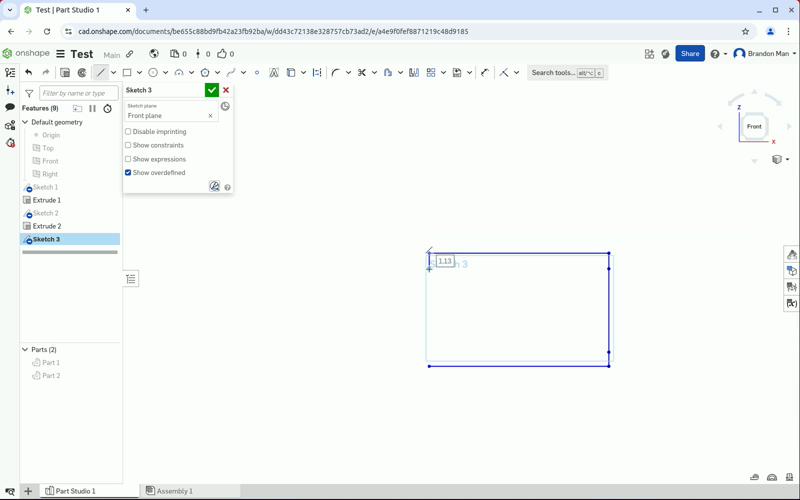
scroll(-6)
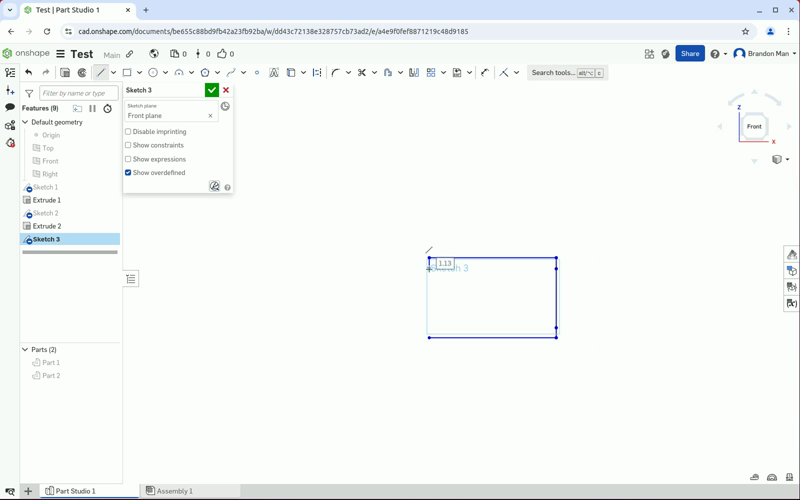
scroll(-6)
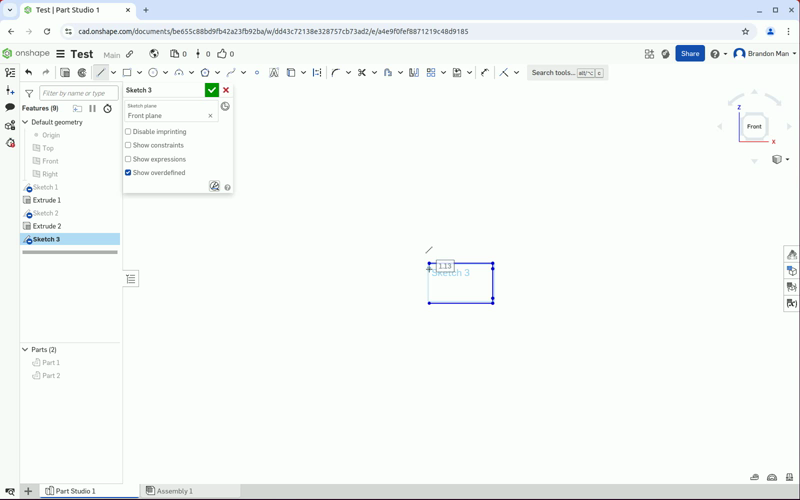
key_up(shift)
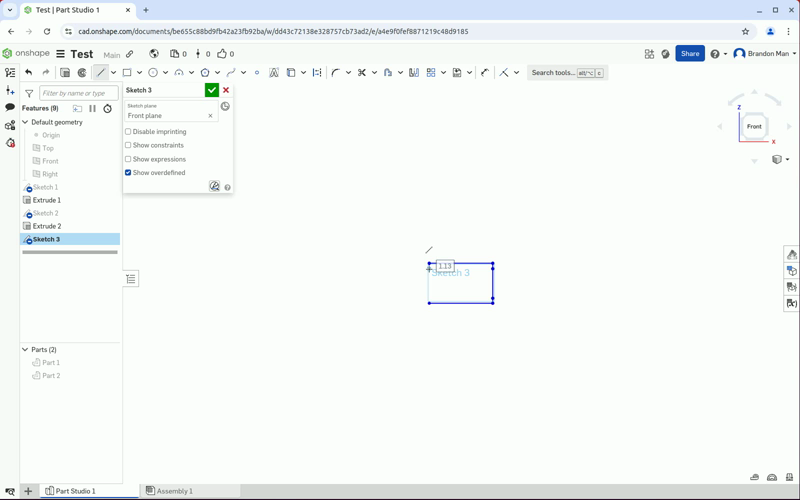
key_down(shift)
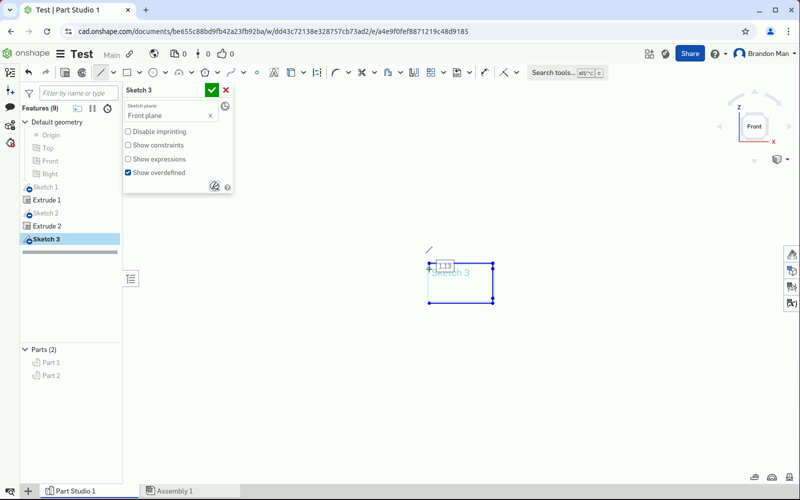
mouse_move(459, 268)
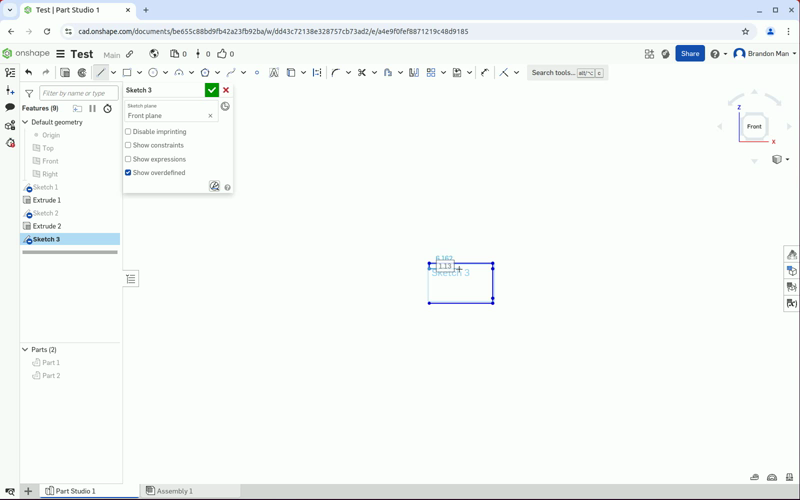
mouse_move(429, 298)
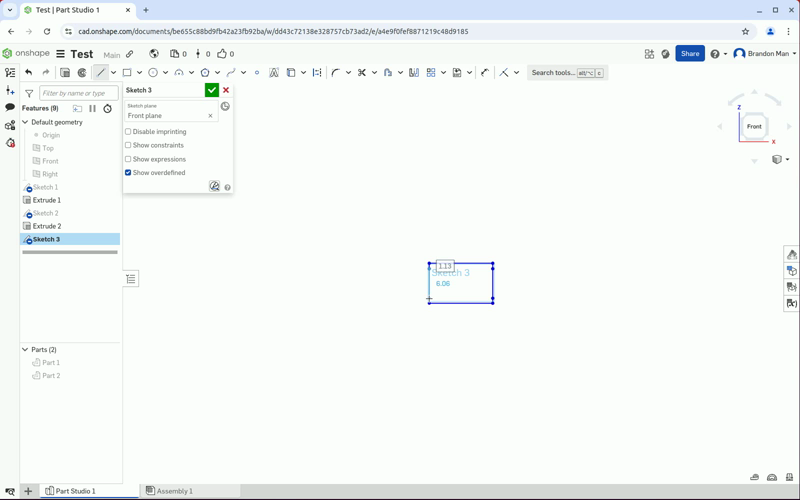
click(429, 298)
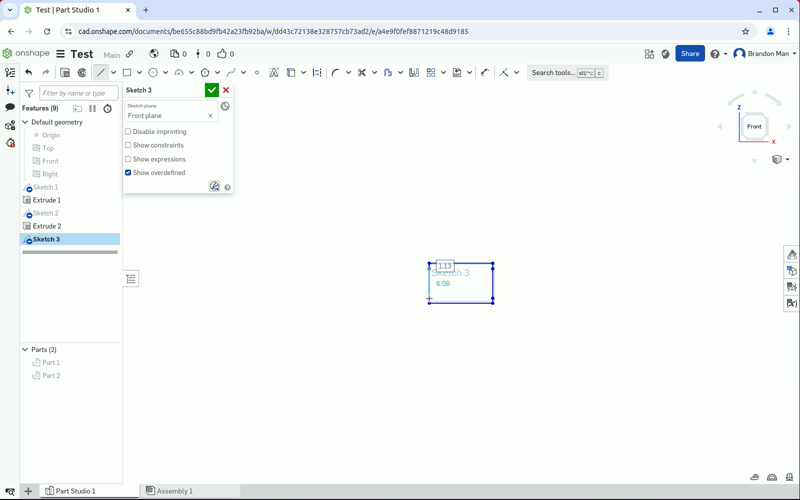
key_up(shift)
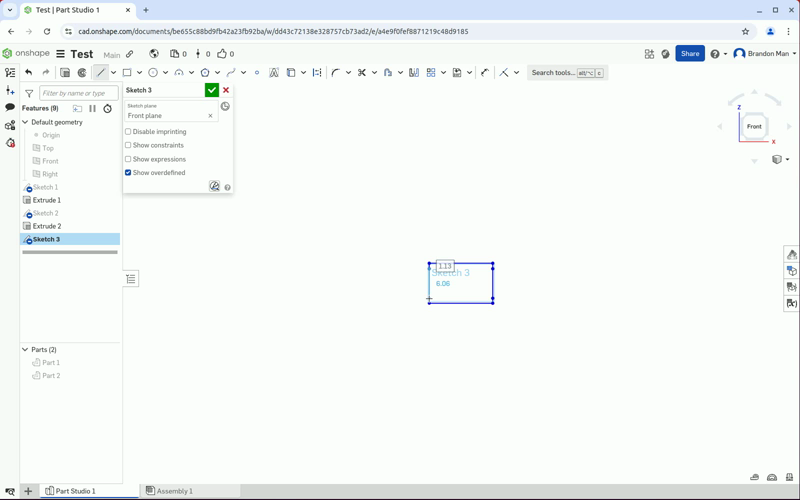
mouse_move(459, 298)
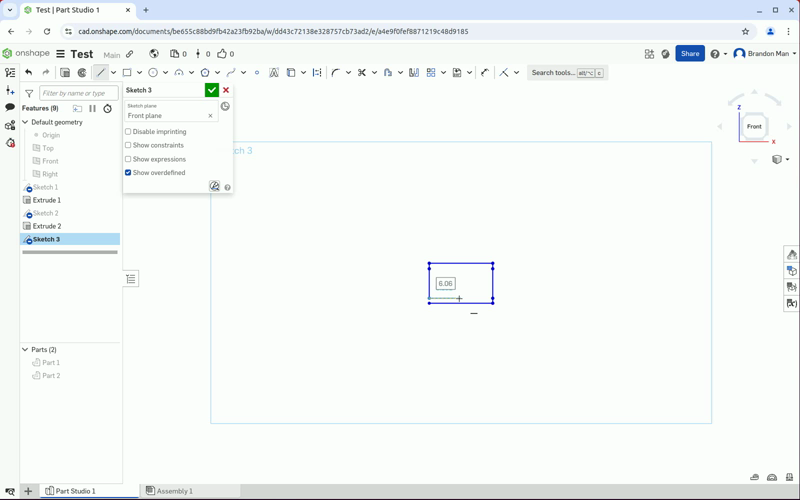
key_down(shift)
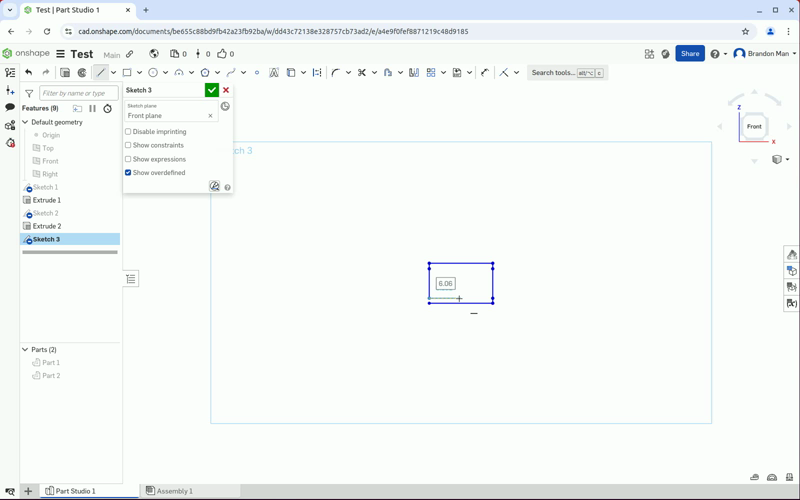
mouse_move(429, 303)
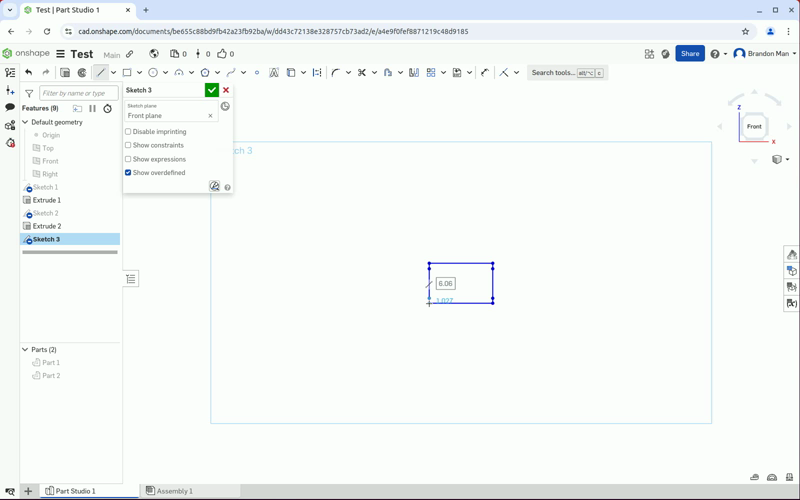
scroll(6)
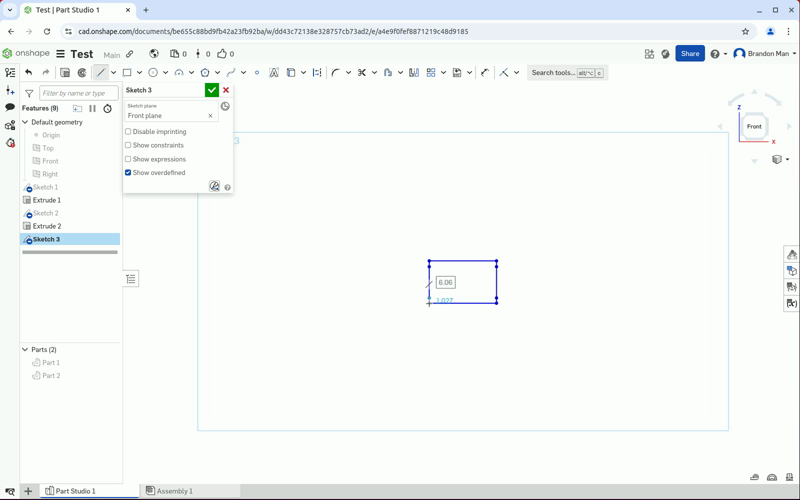
scroll(6)
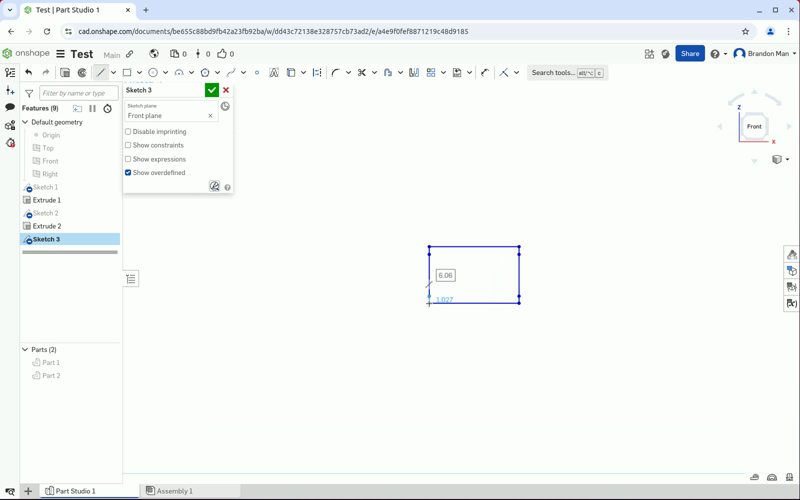
scroll(6)
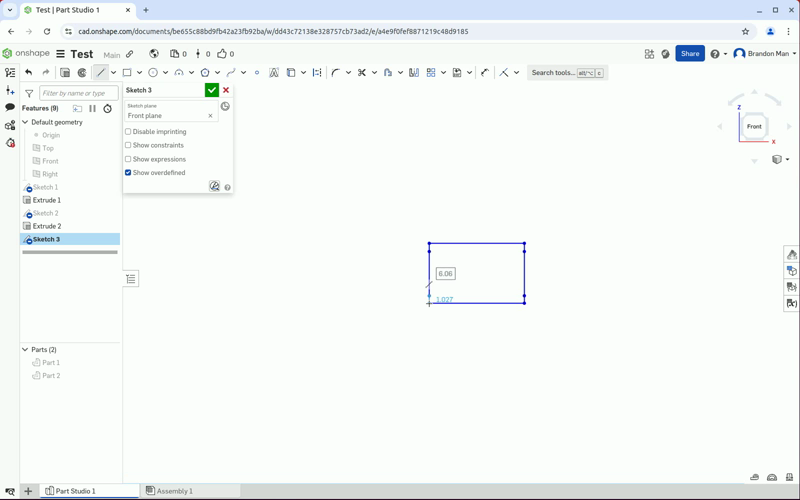
scroll(6)
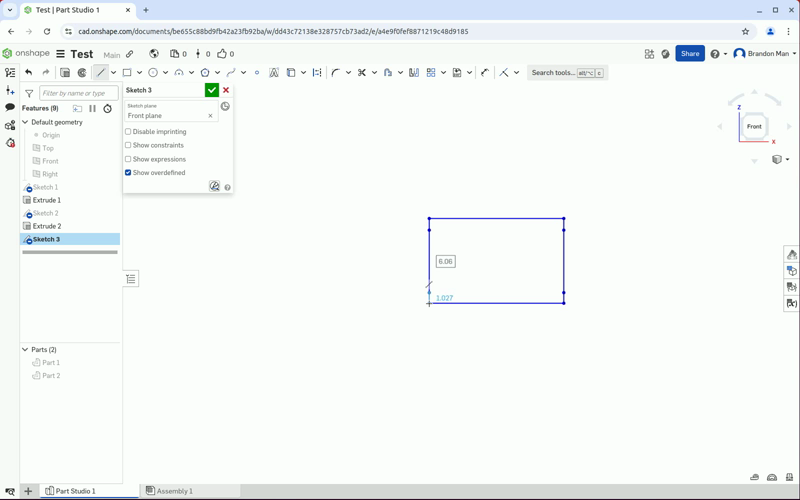
scroll(6)
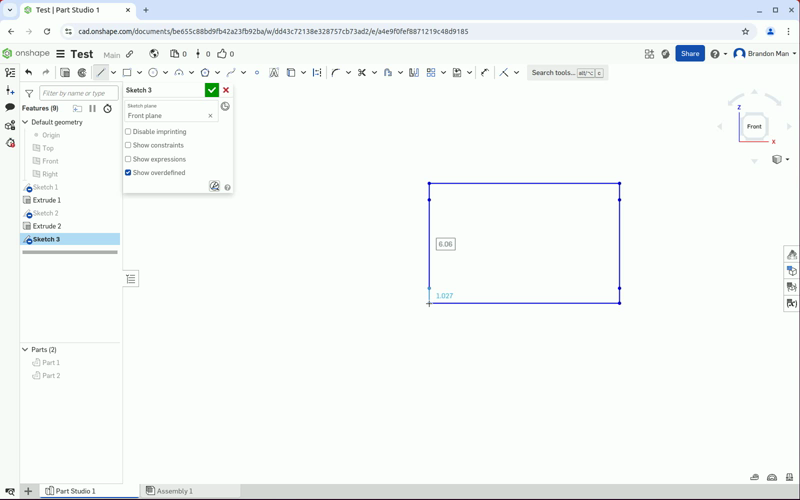
scroll(6)
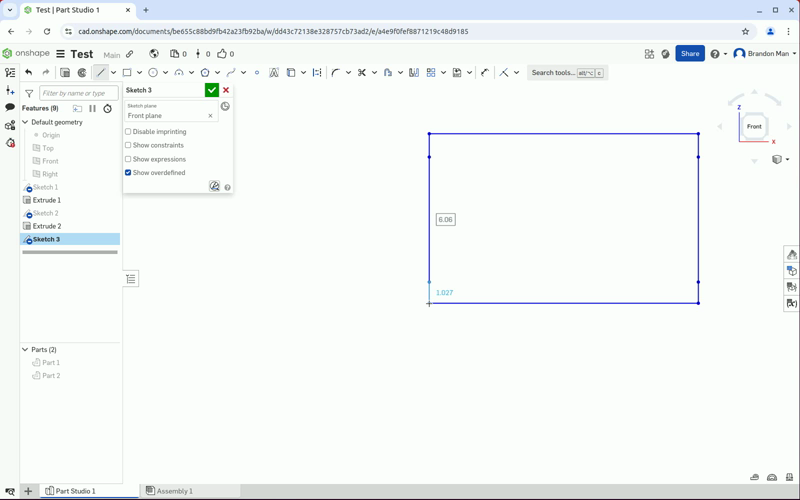
scroll(6)
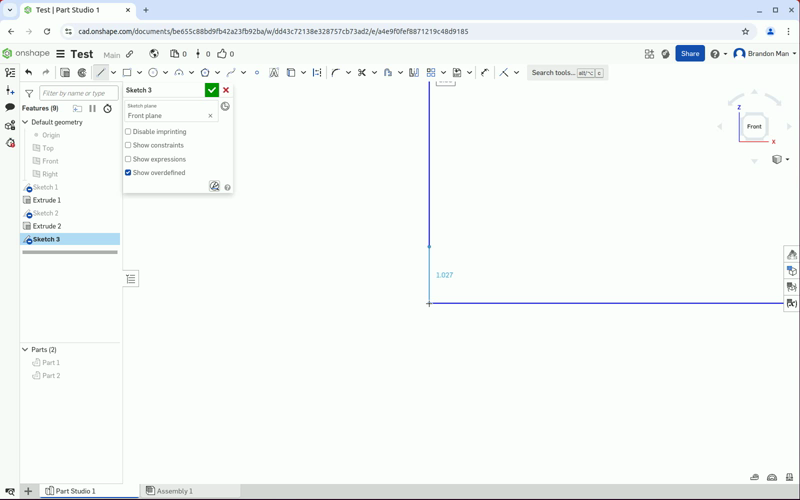
key_up(shift)
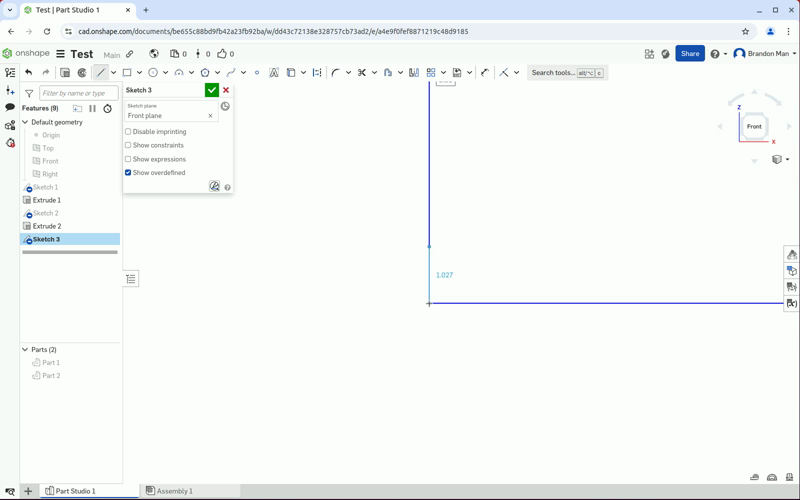
click(429, 303)
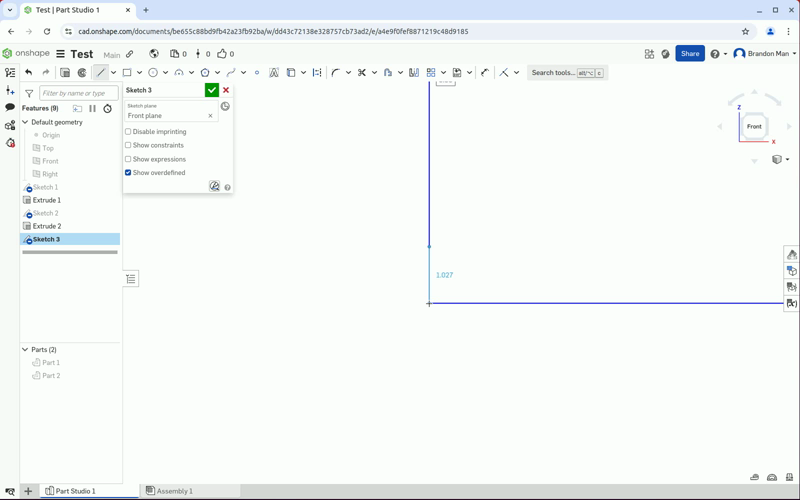
scroll(-6)
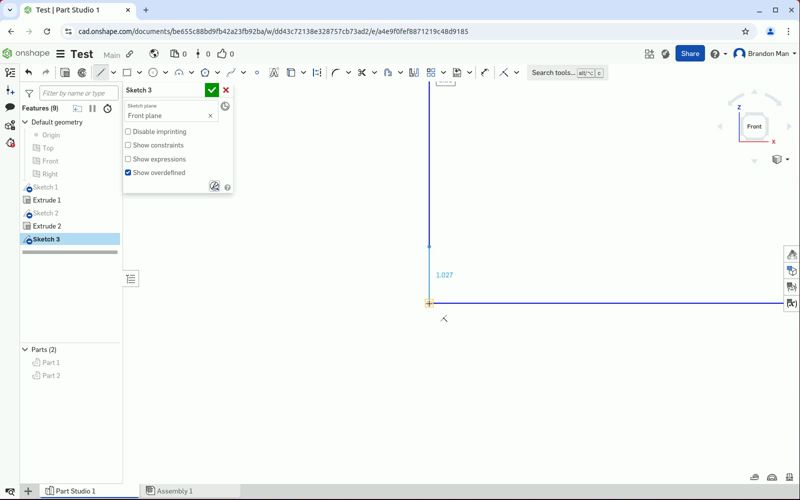
scroll(-6)
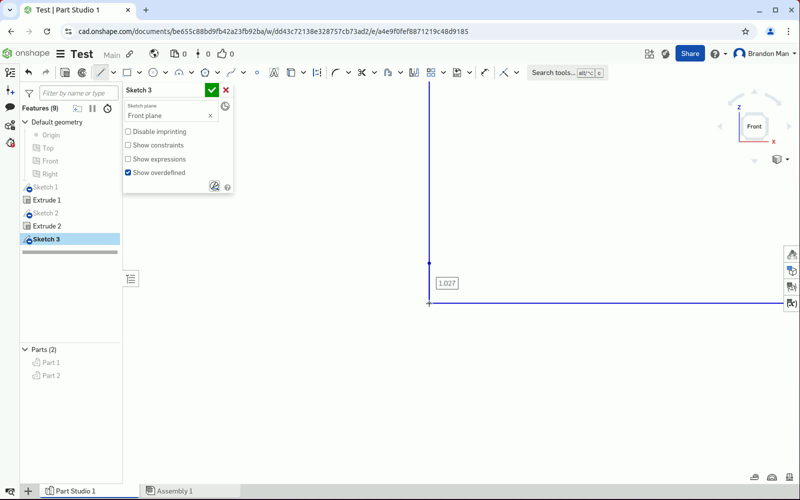
scroll(-6)
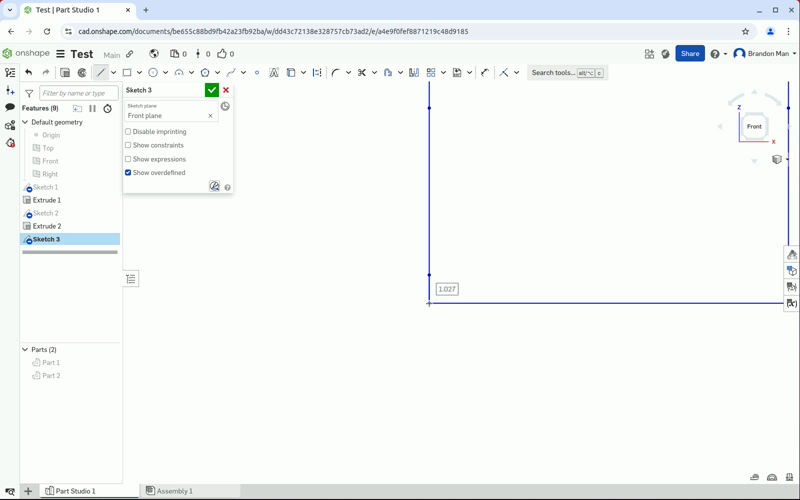
scroll(-6)
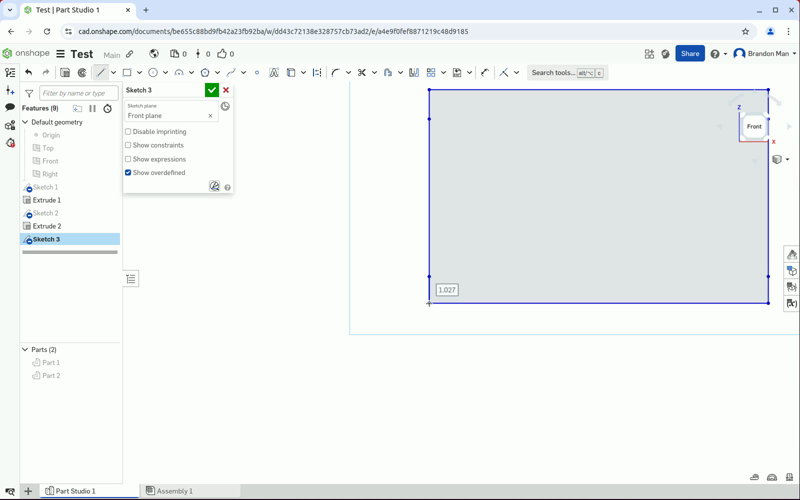
scroll(-6)
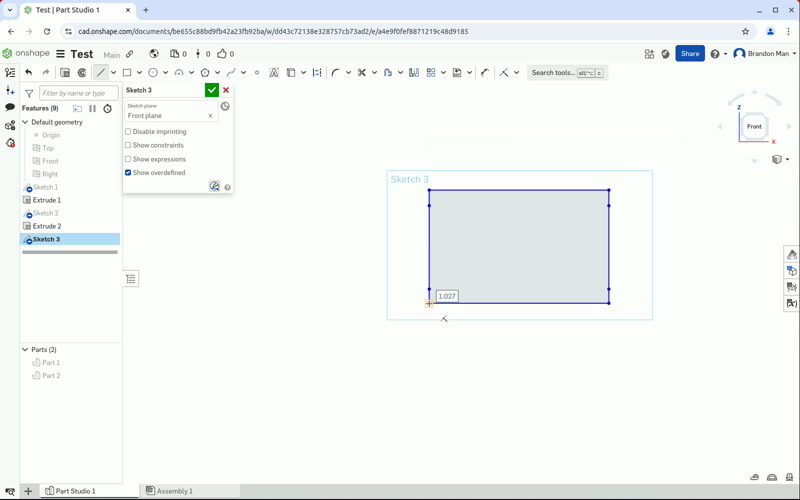
scroll(-6)
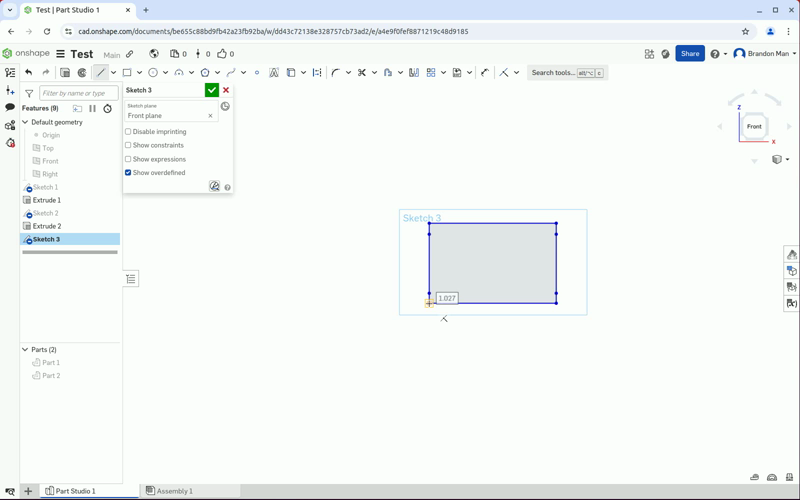
scroll(-6)
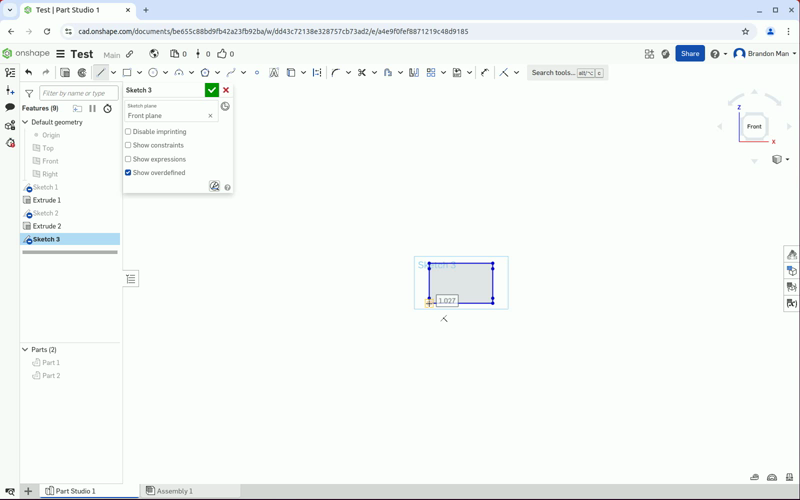
key(esc)
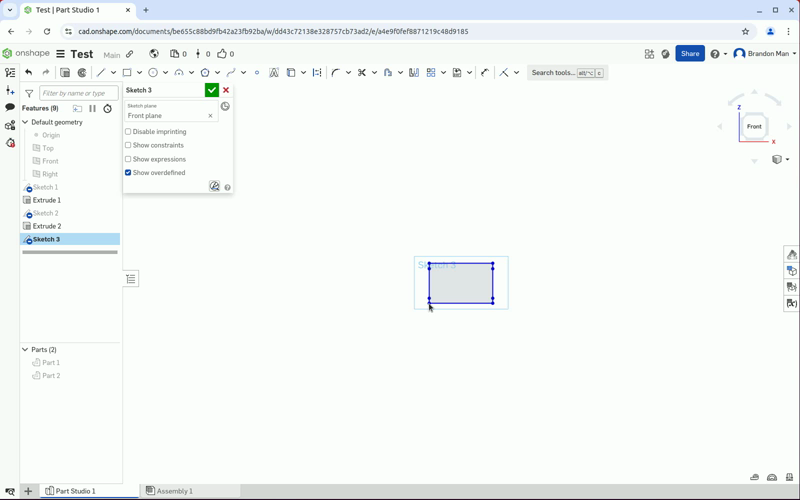
mouse_move(437, 265)
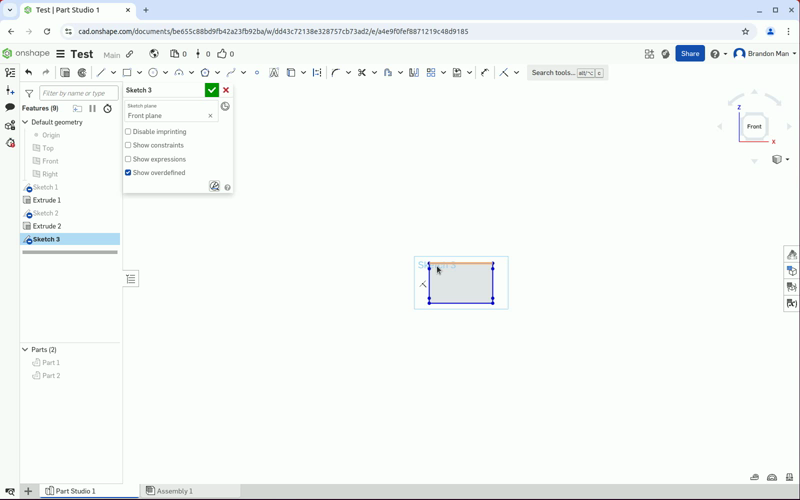
click(437, 265)
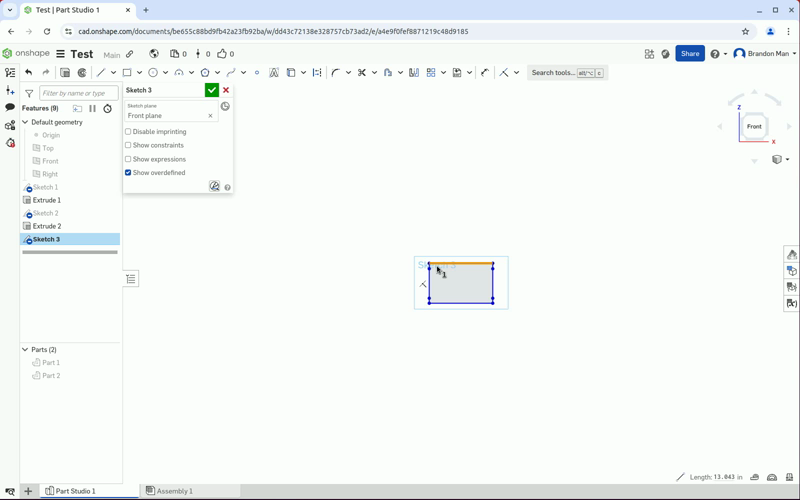
mouse_move(73, 352)
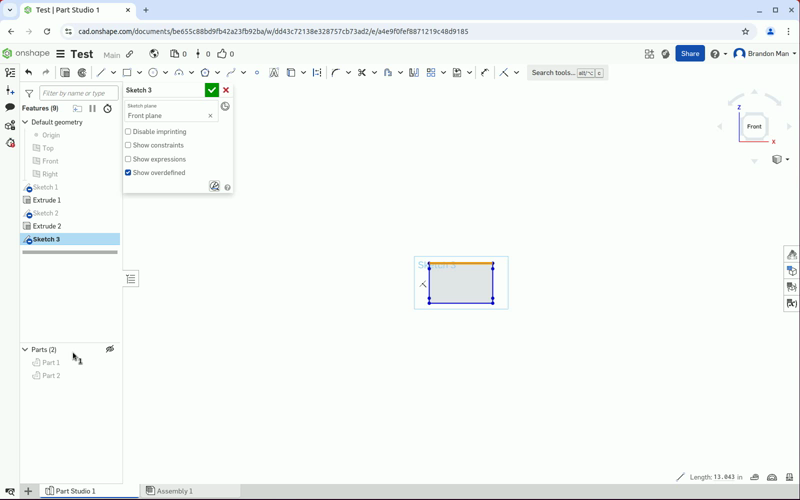
key(shift+y)
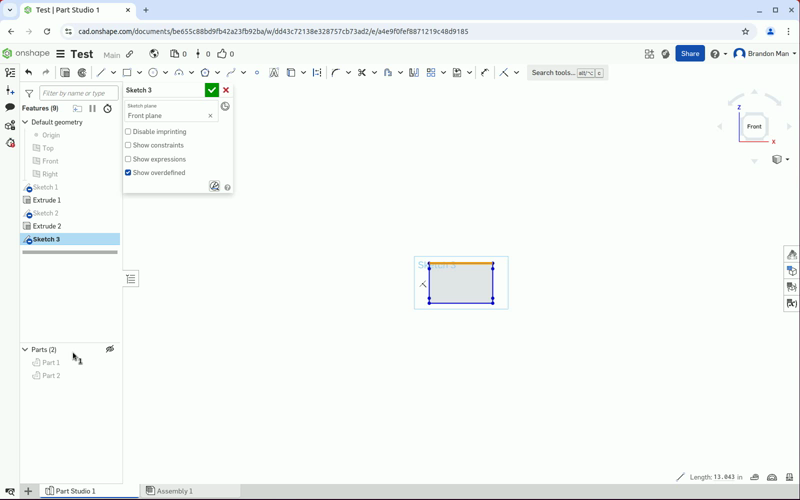
key(shift+e)
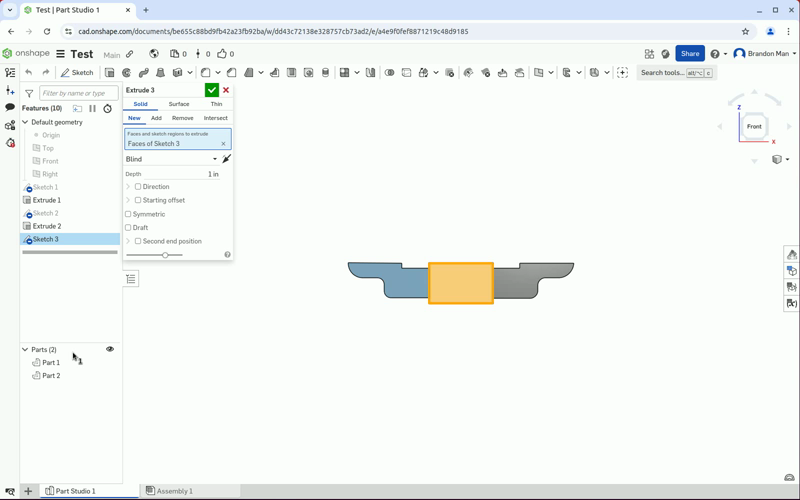
mouse_move(143, 106)
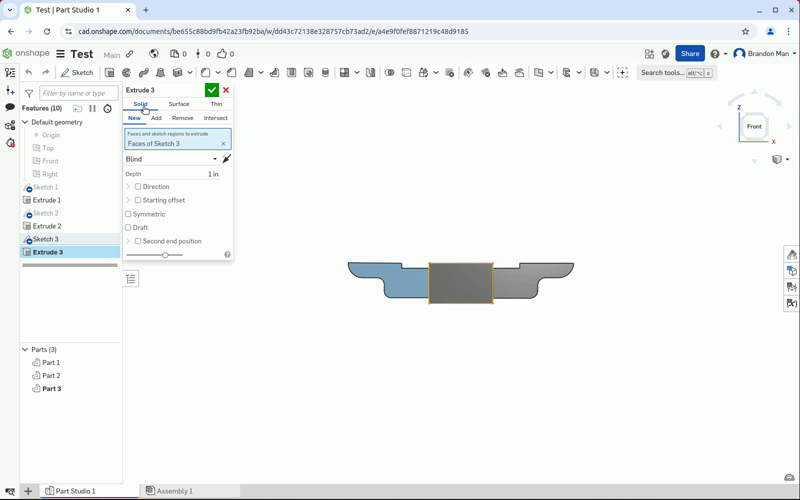
click(143, 106)
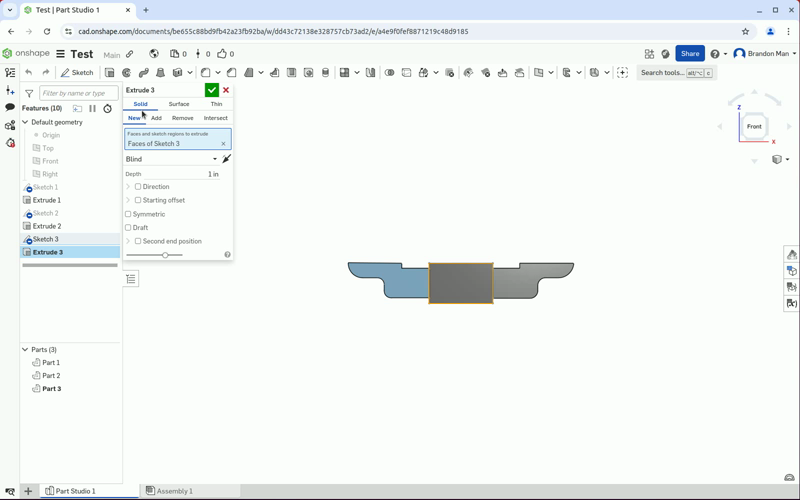
mouse_move(137, 120)
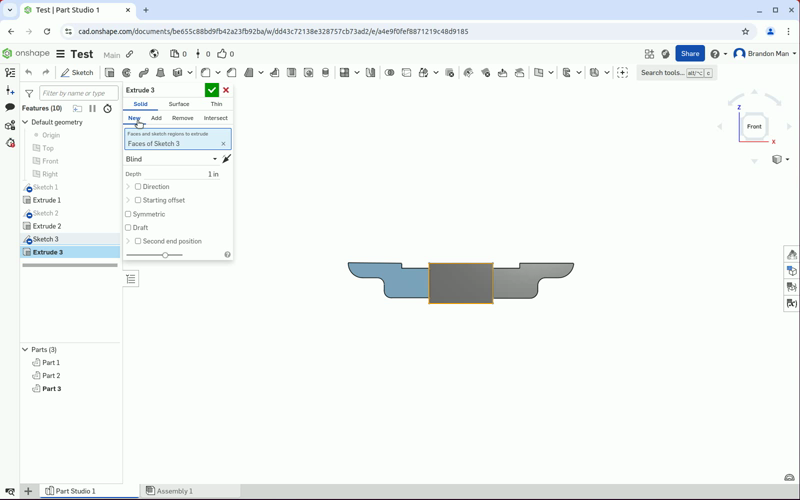
click(137, 120)
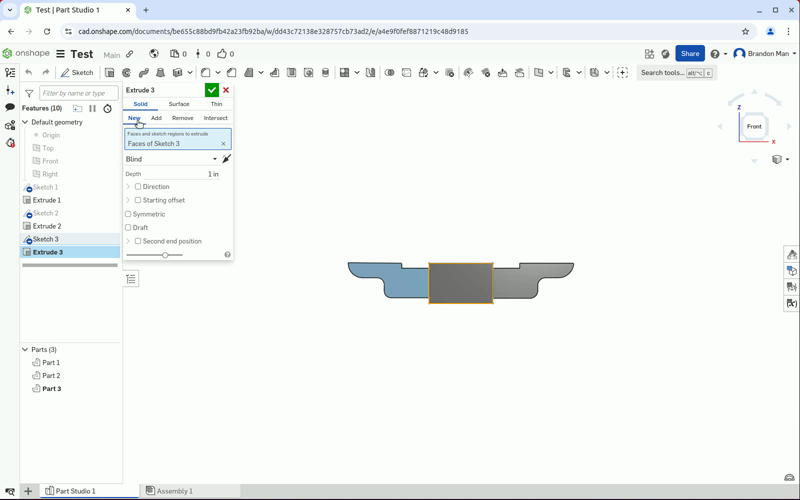
key(tab, 4)
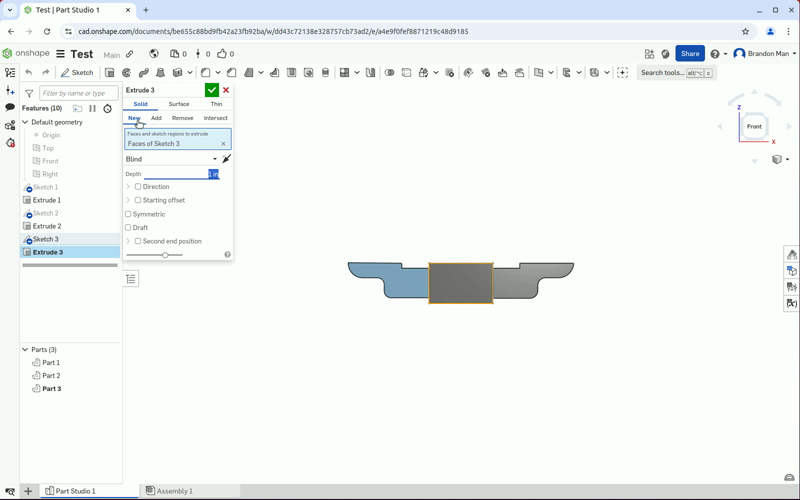
text(0.241)
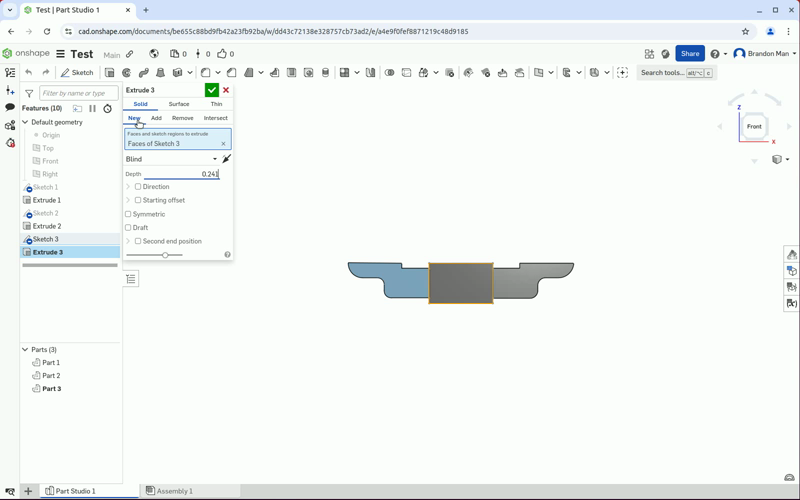
key(enter)
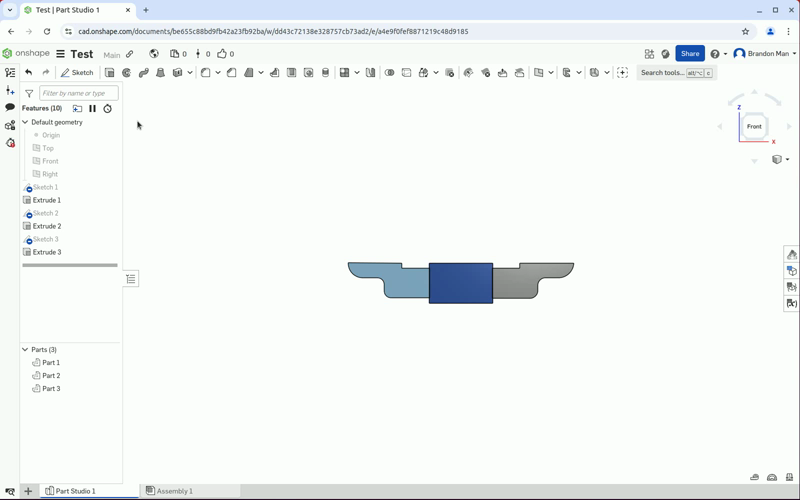
key(shift+h)
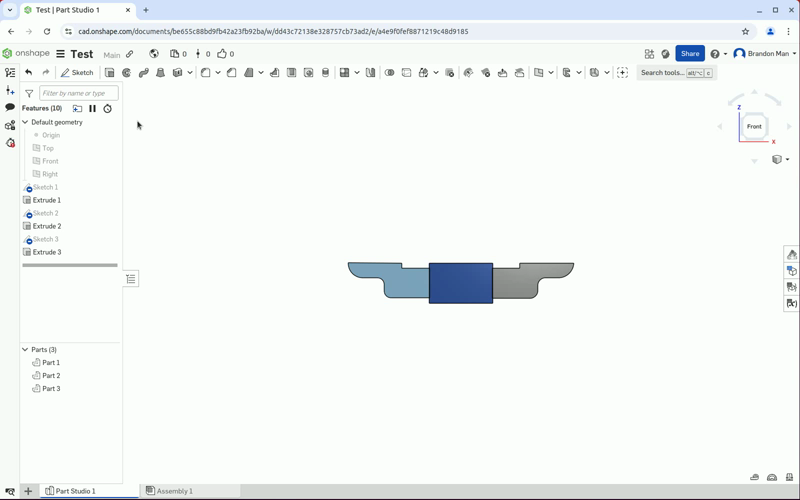
key(shift+h)
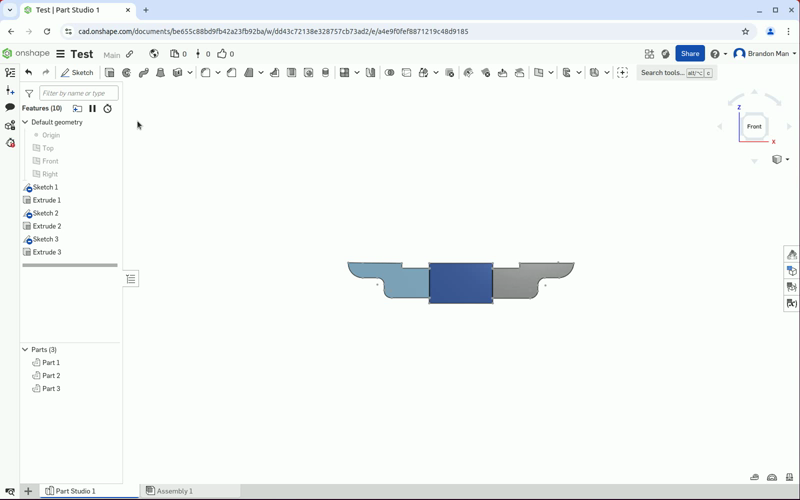
key(shift+7)
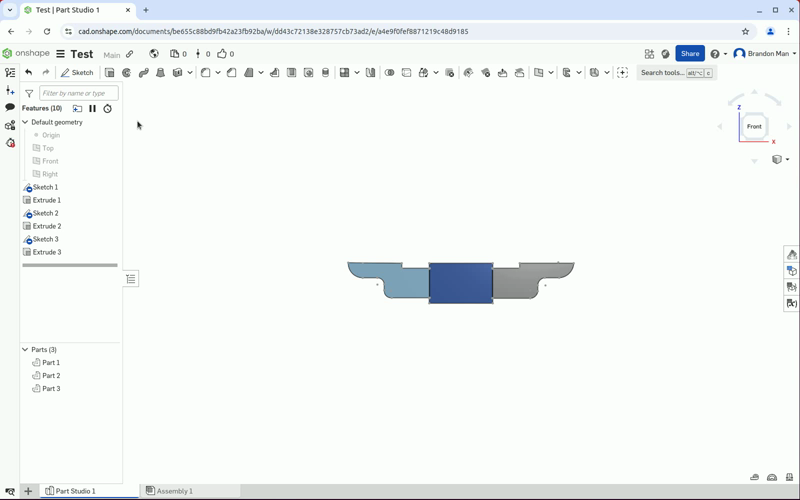
key(left, 2)
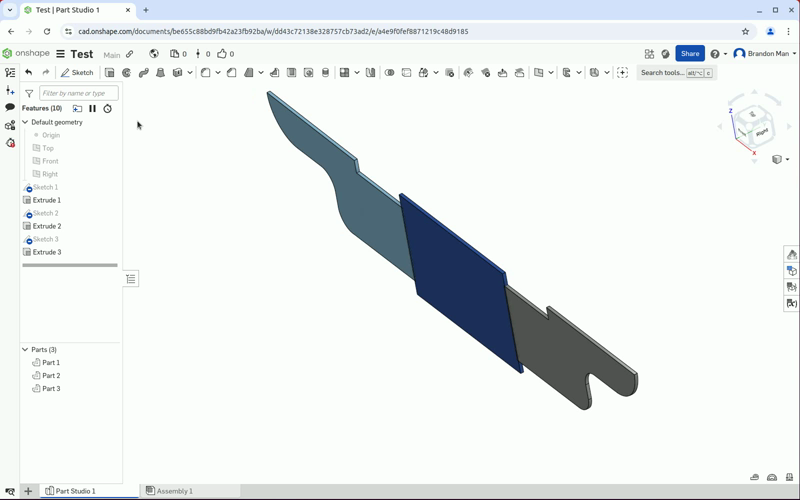
key(down, 2)
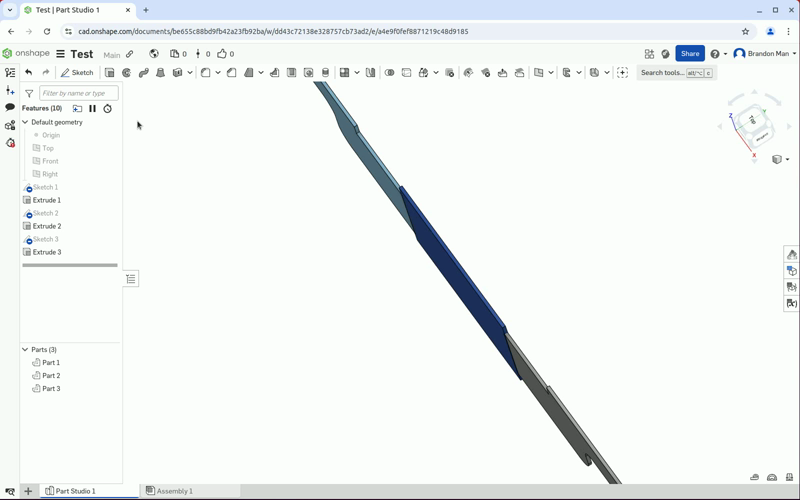
key(up, 2)
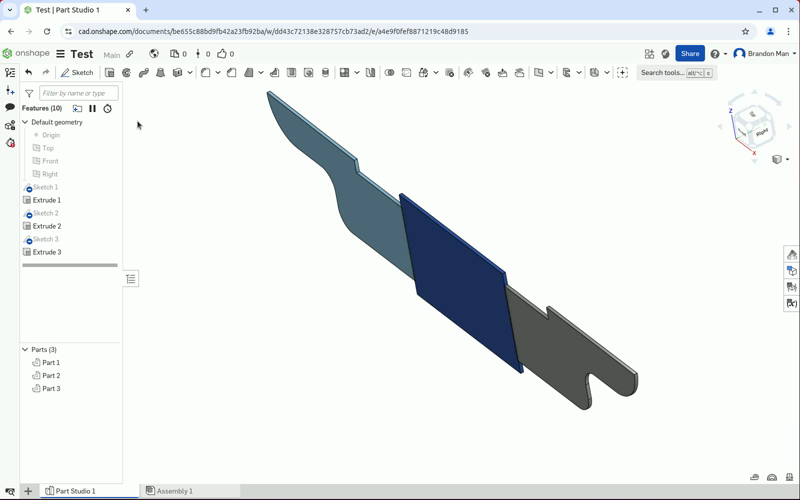
key(right, 2)
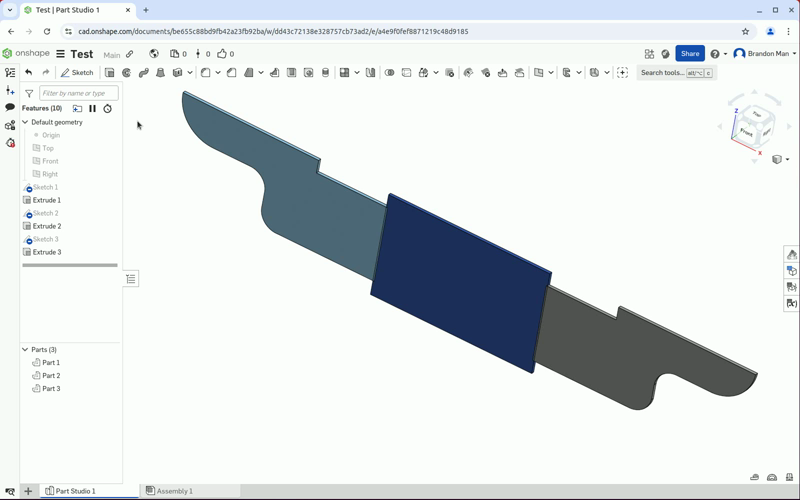
mouse_move(73, 189)
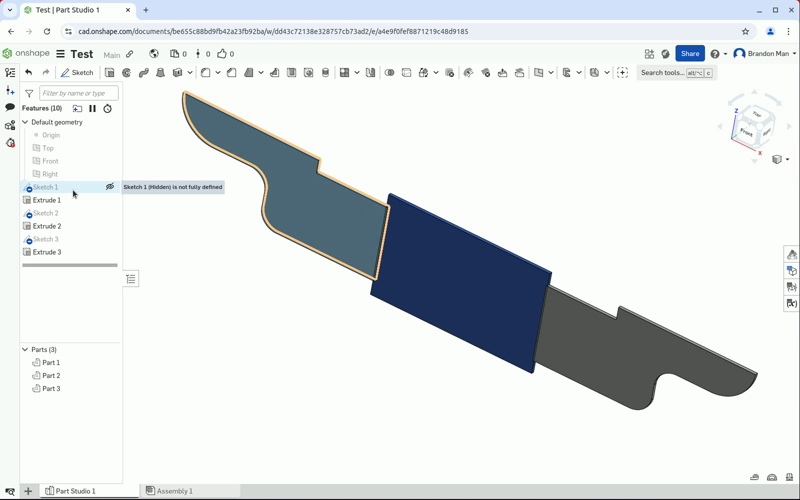
click(73, 189)